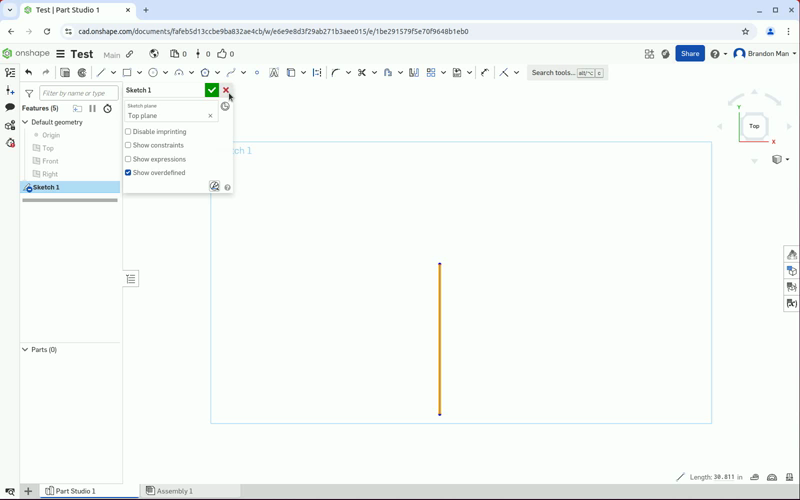
key(shift+h)
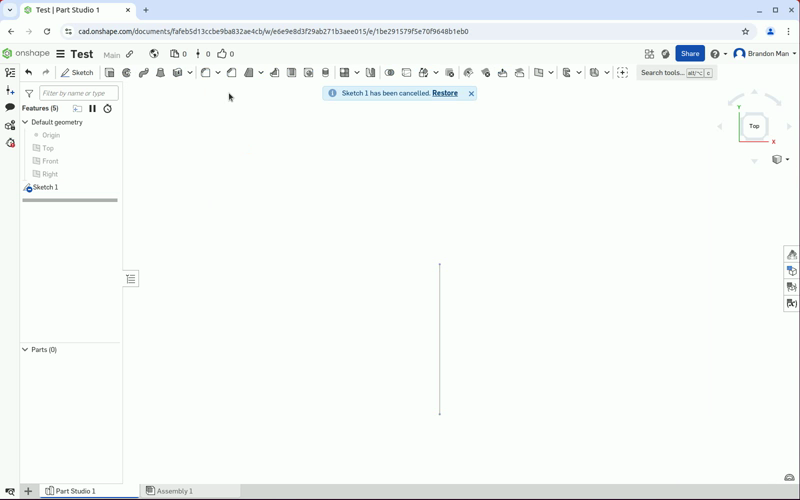
key(shift+s)
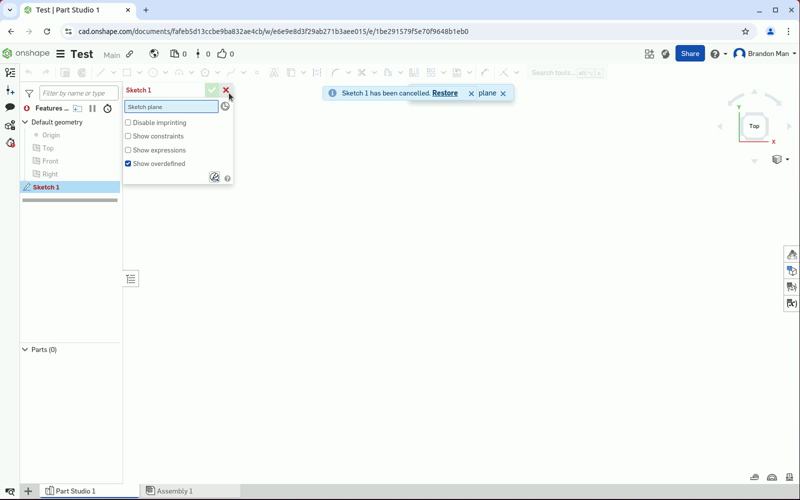
mouse_move(73, 150)
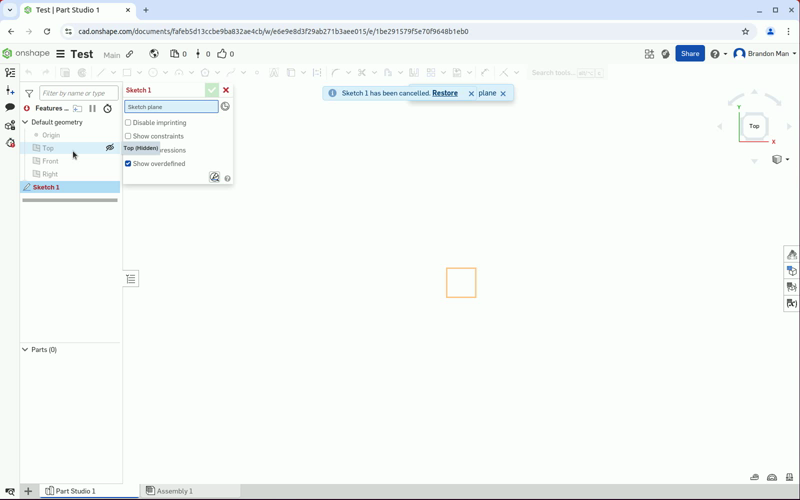
click(73, 150)
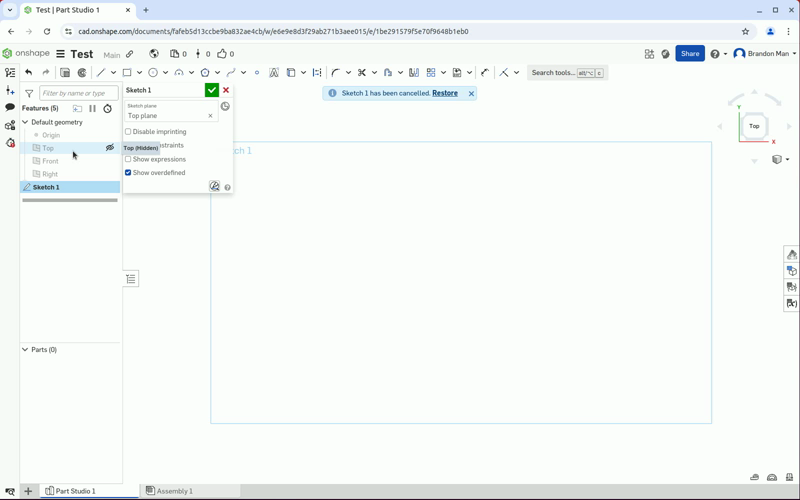
mouse_move(73, 352)
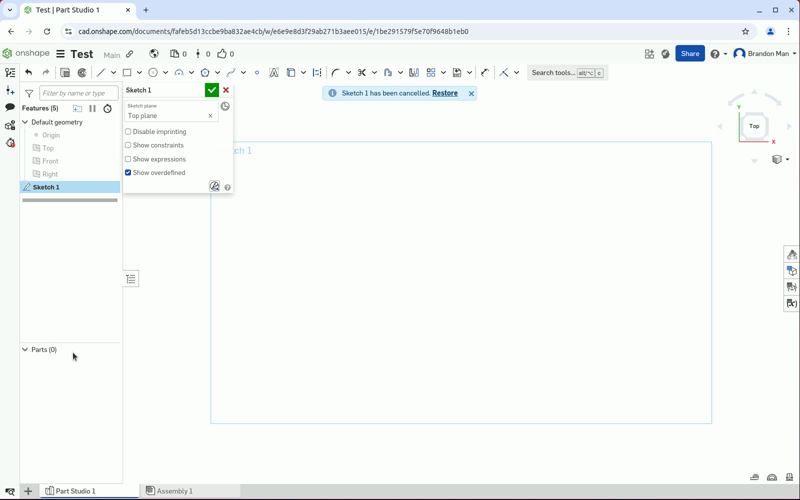
key(y)
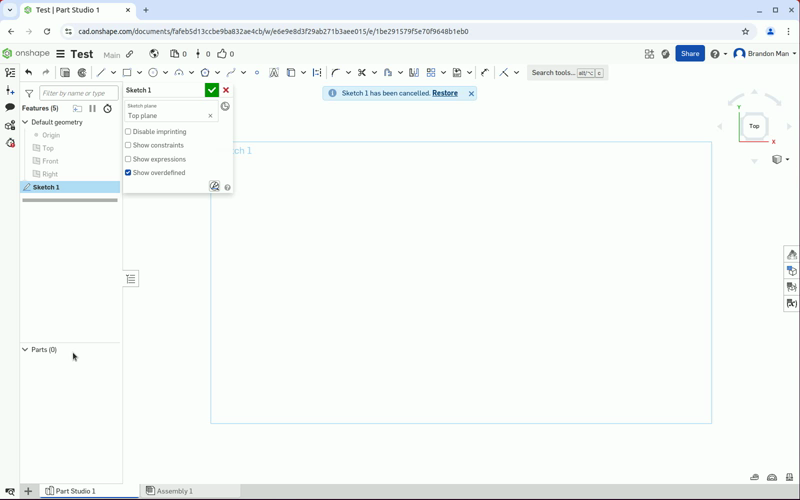
key(a)
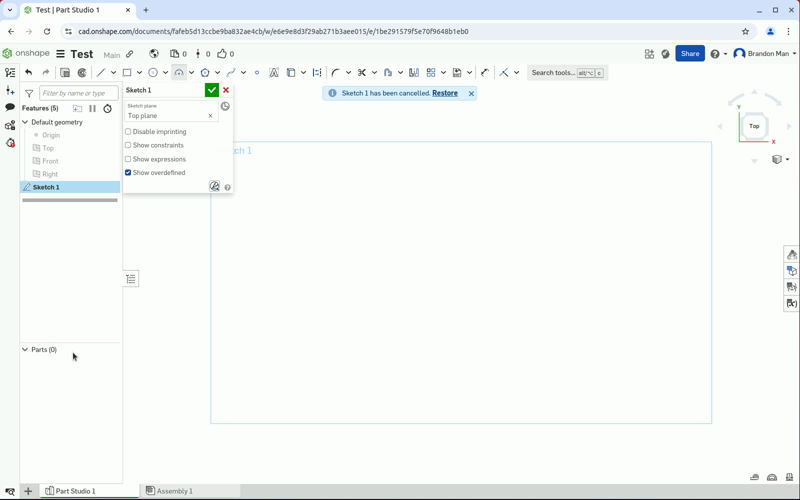
key_down(shift)
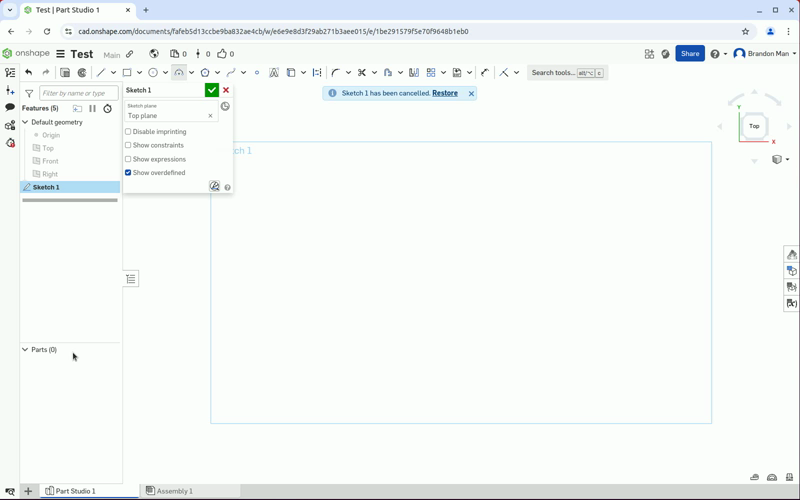
mouse_move(460, 279)
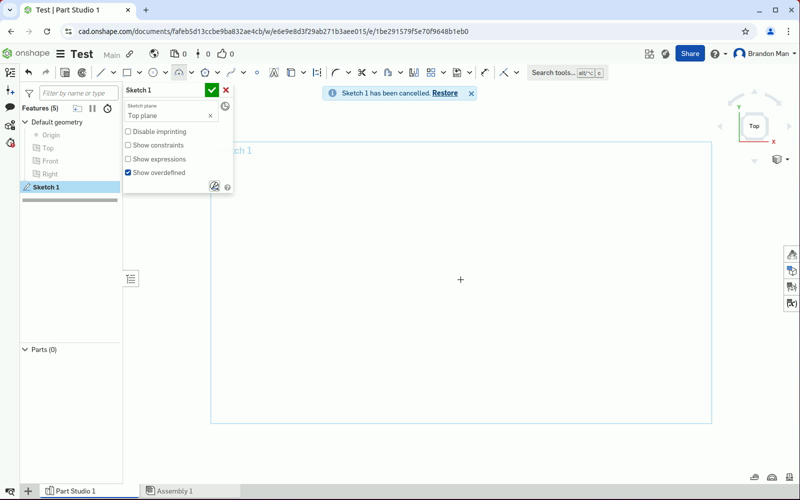
click(460, 279)
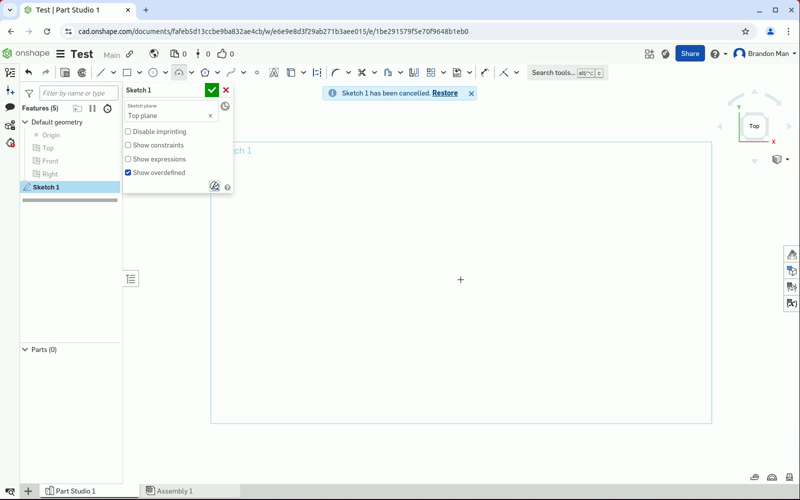
key_up(shift)
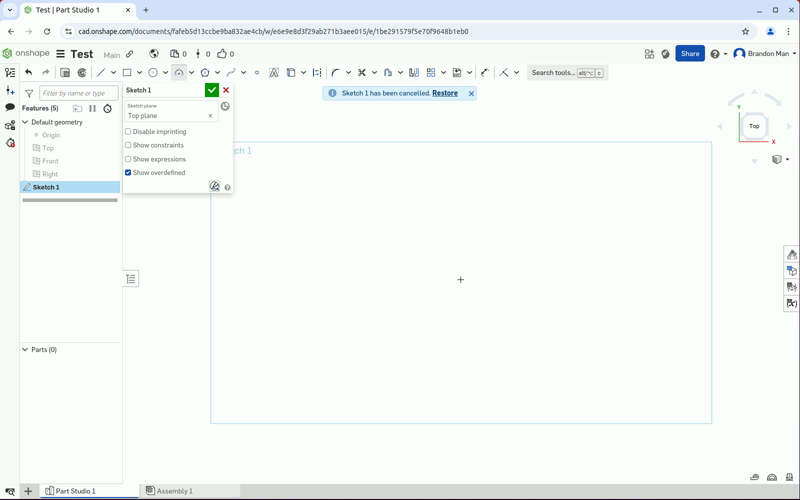
key_down(shift)
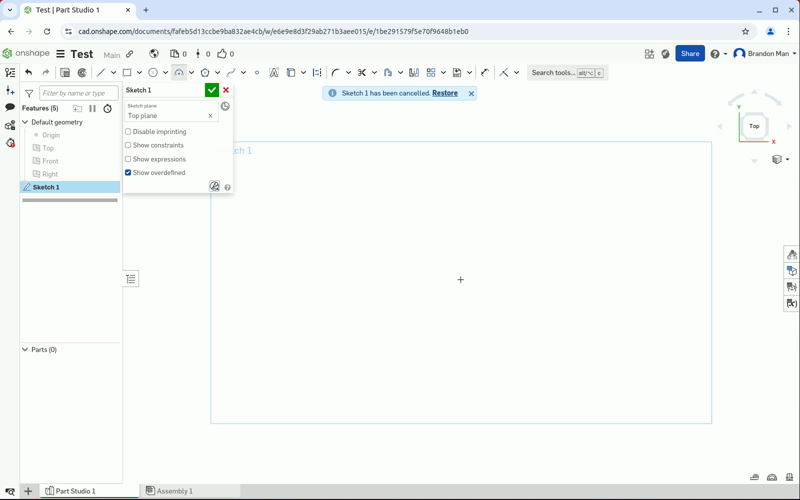
mouse_move(464, 282)
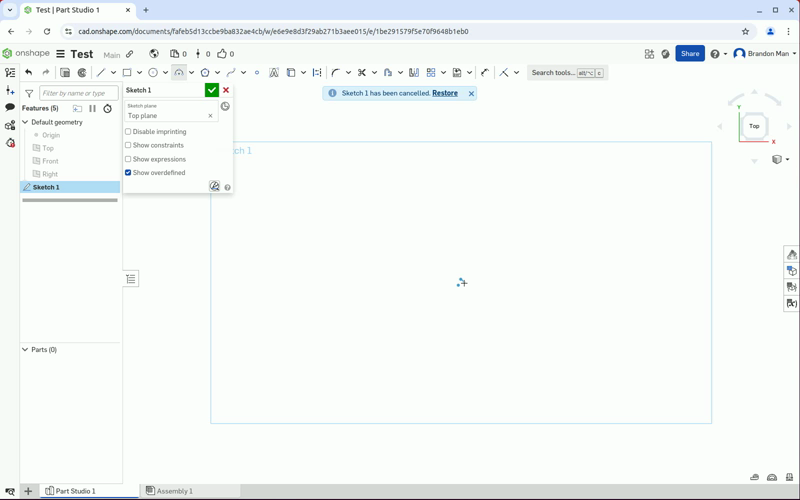
scroll(6)
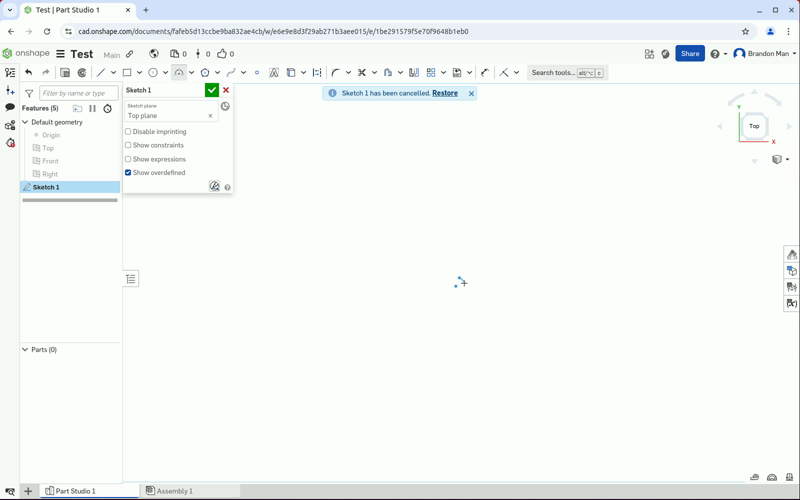
scroll(6)
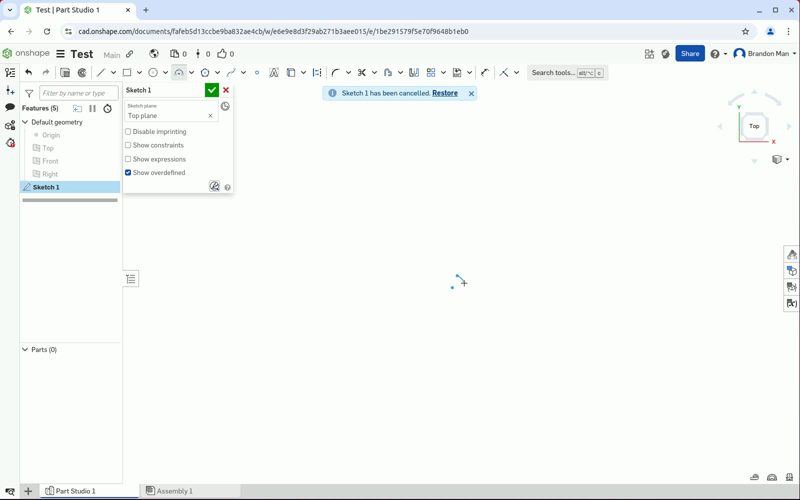
scroll(6)
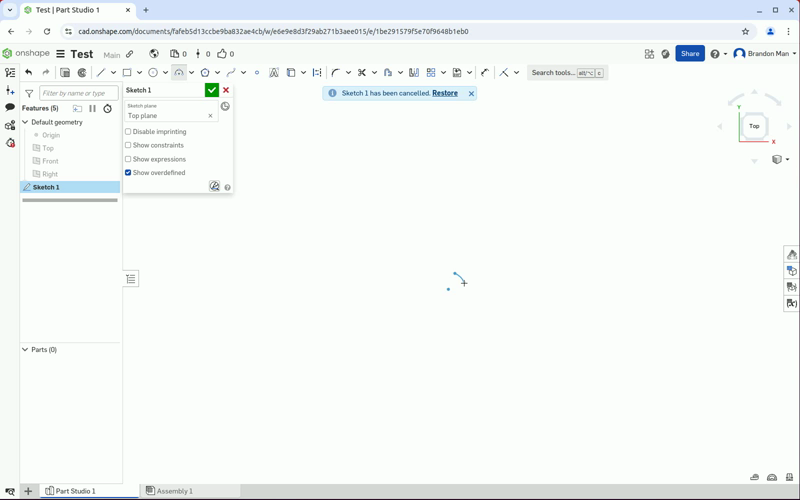
scroll(6)
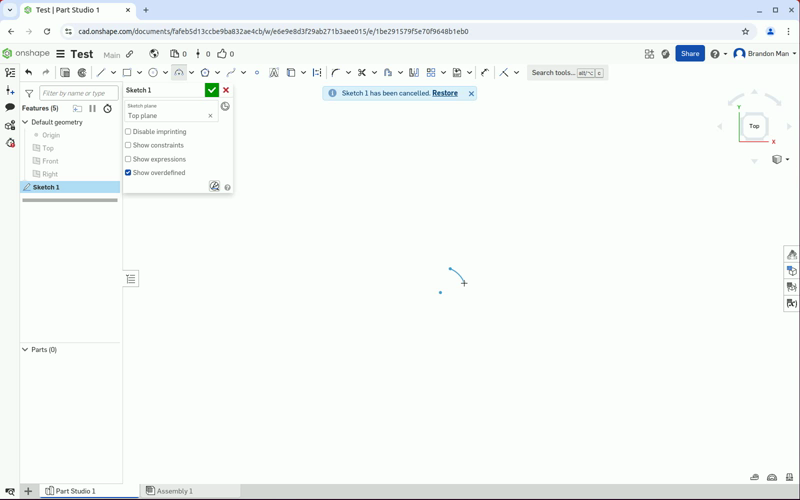
scroll(6)
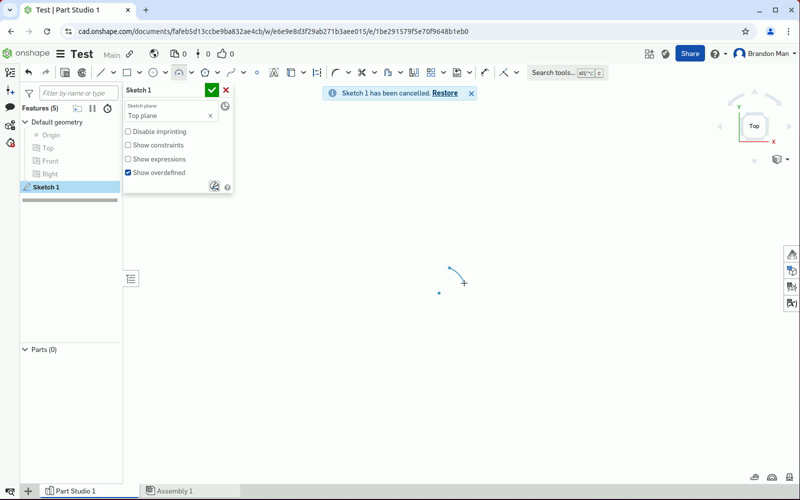
scroll(6)
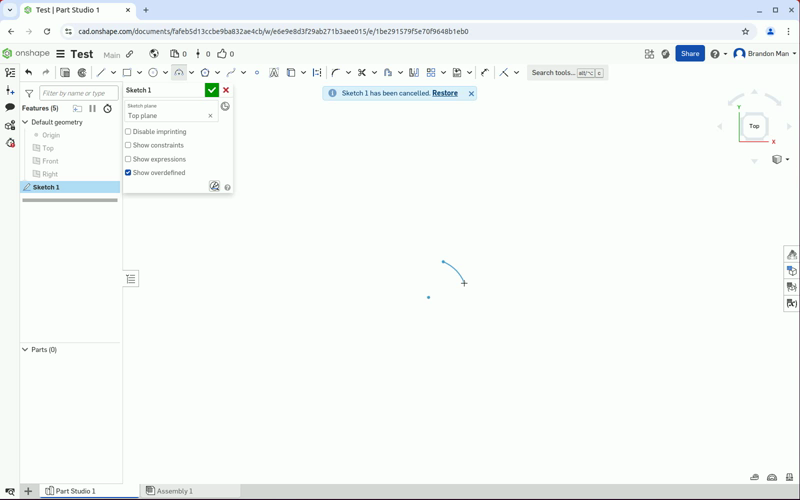
scroll(6)
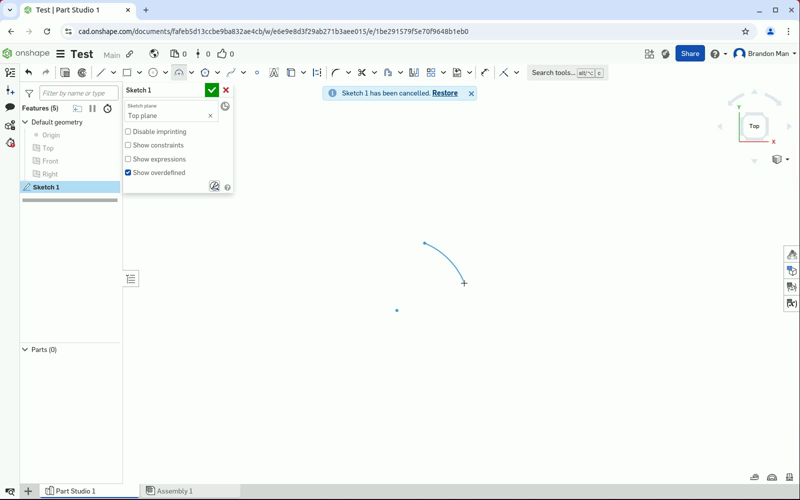
click(464, 282)
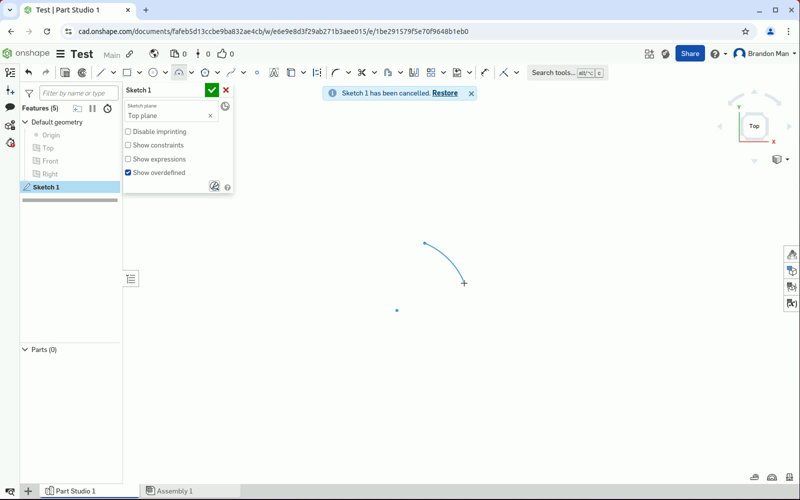
scroll(-6)
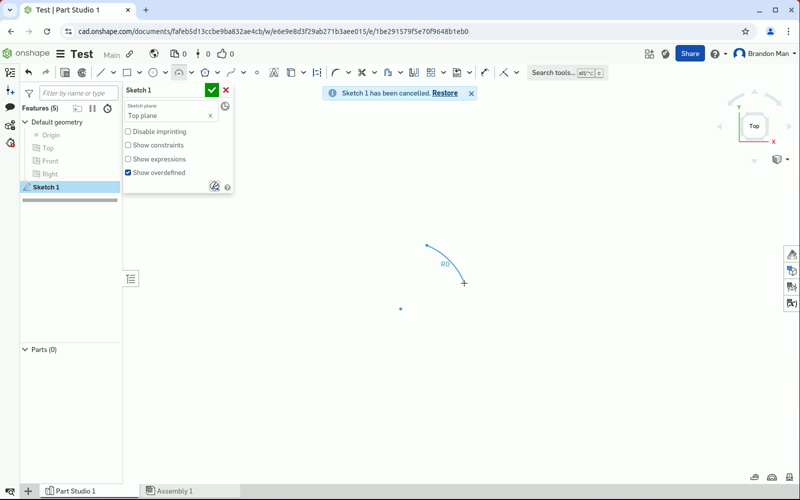
scroll(-6)
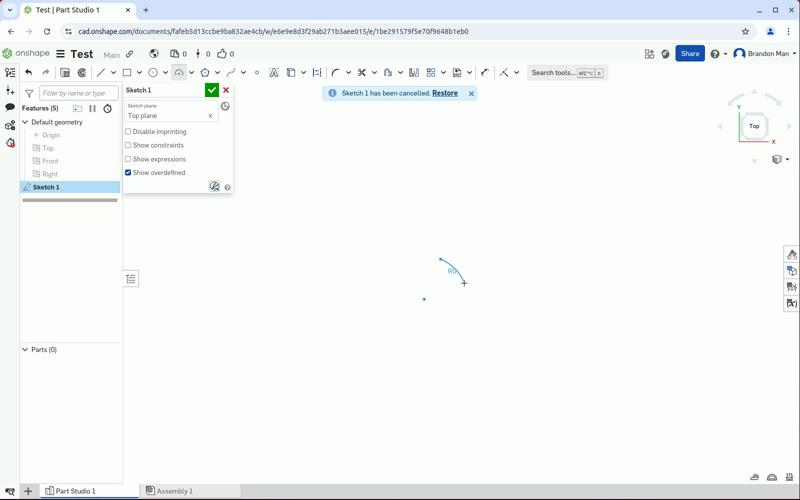
scroll(-6)
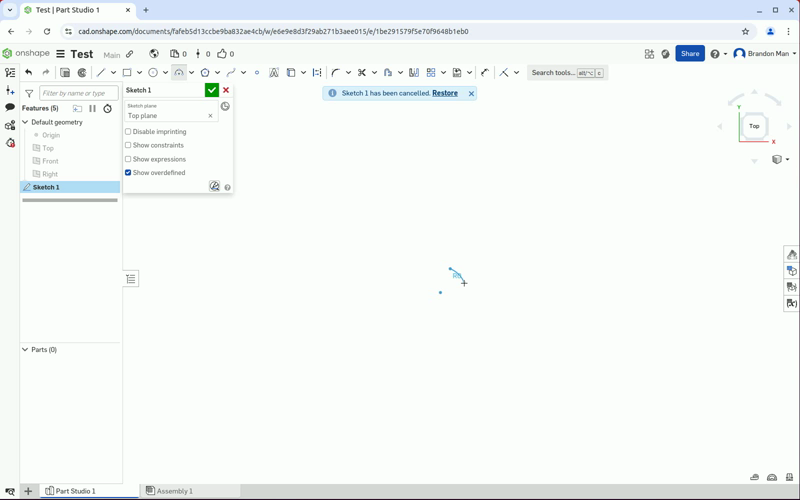
scroll(-6)
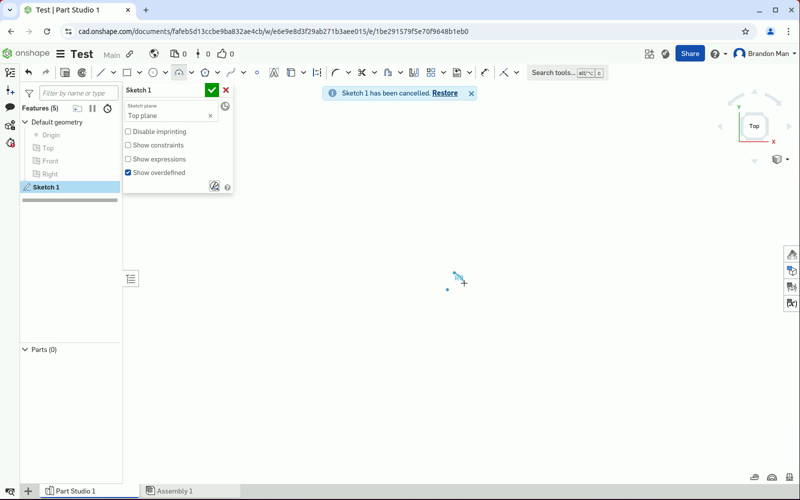
scroll(-6)
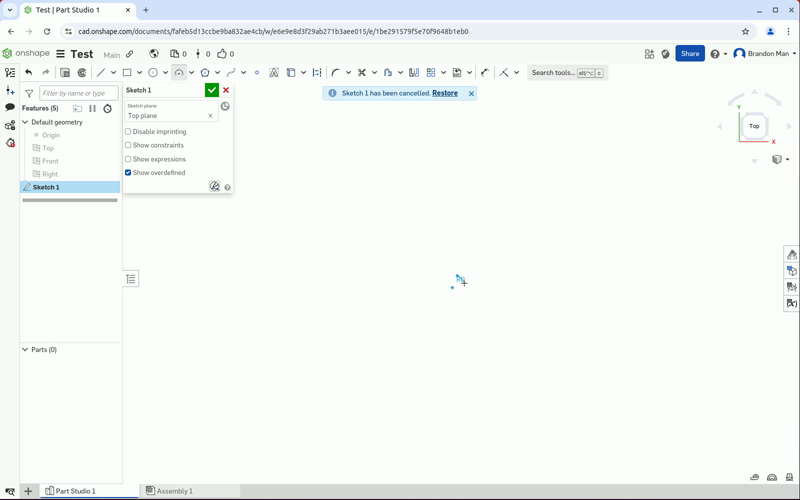
scroll(-6)
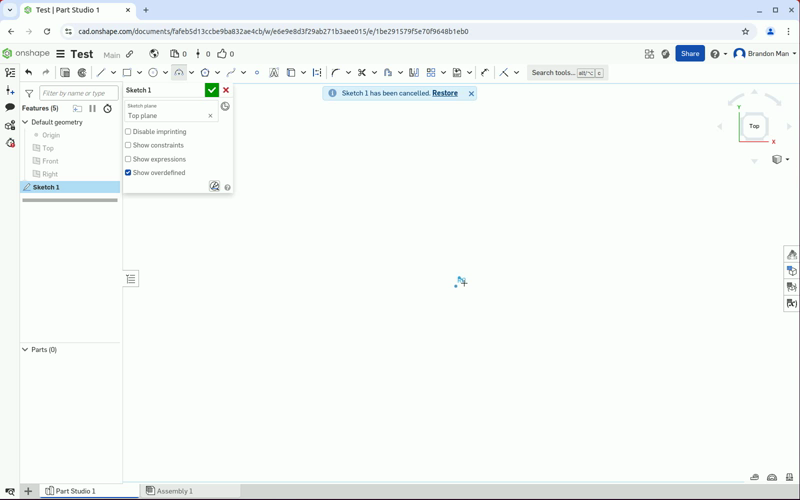
scroll(-6)
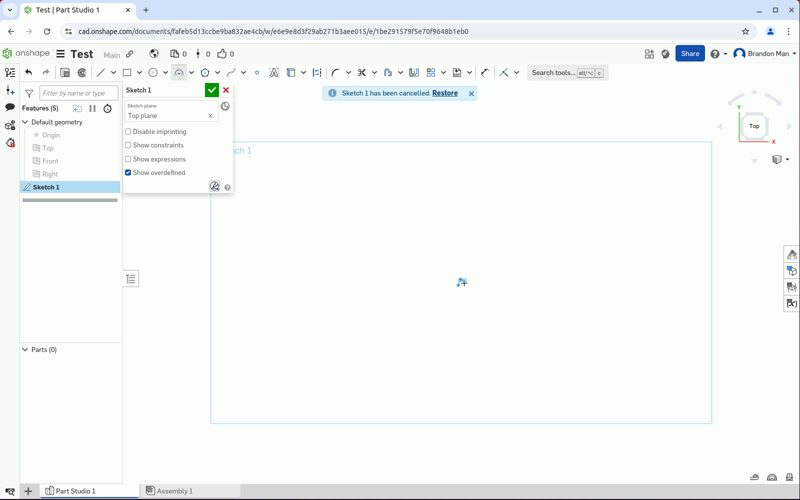
mouse_move(461, 282)
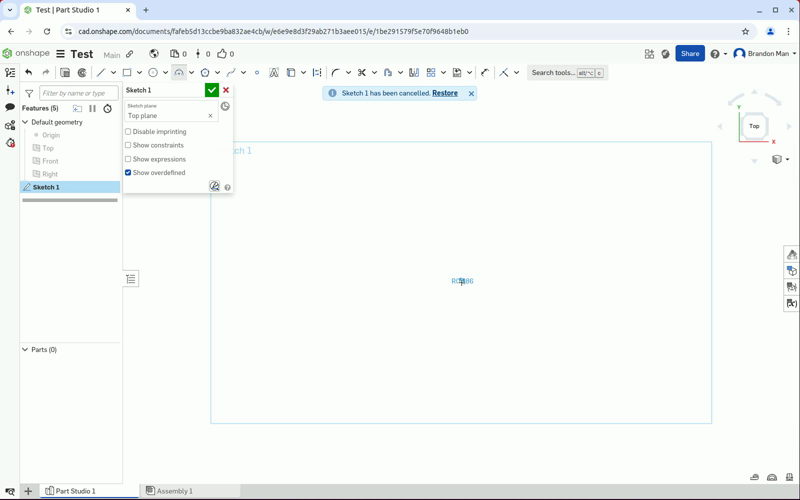
scroll(6)
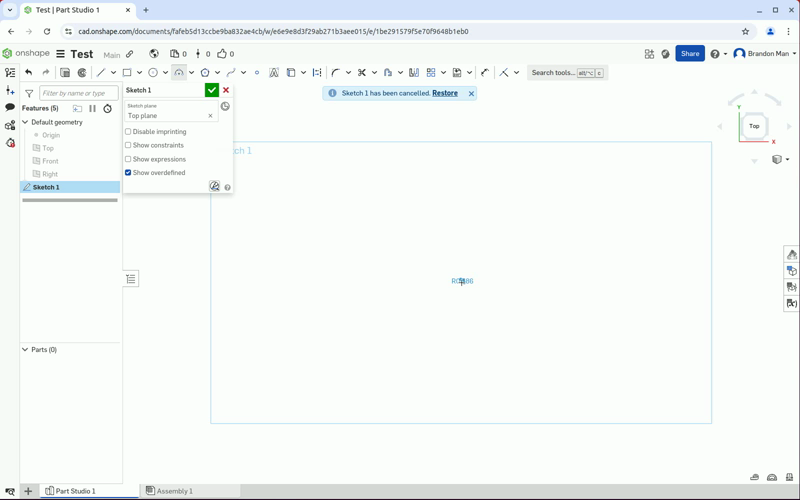
scroll(6)
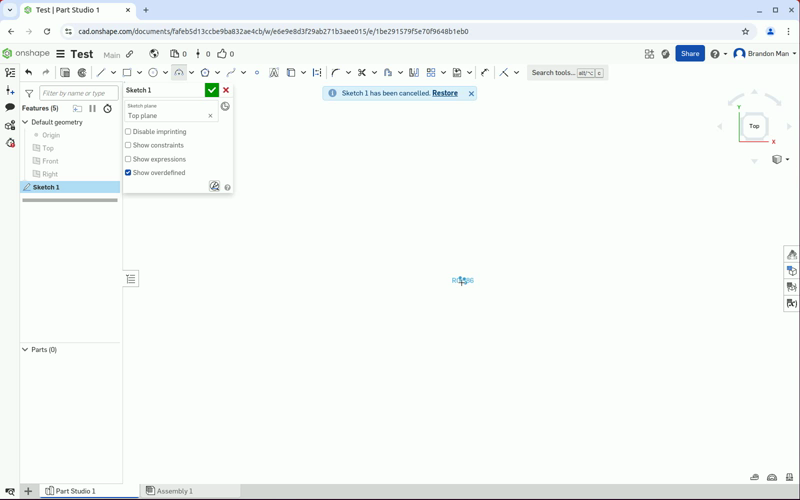
scroll(6)
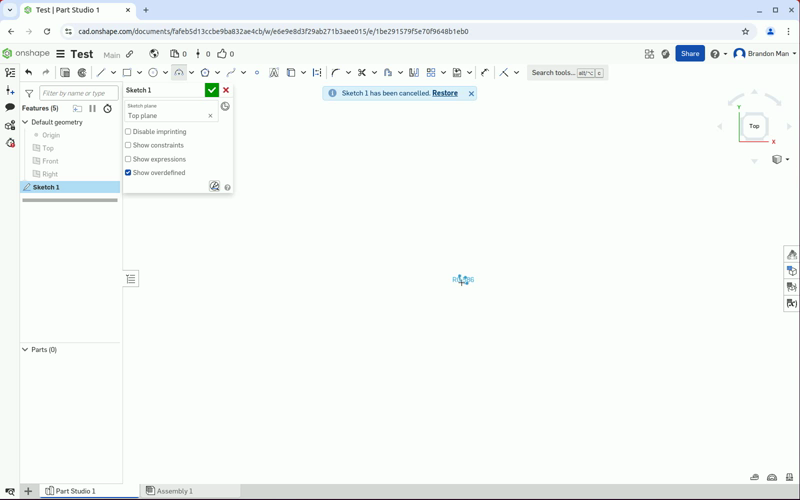
scroll(6)
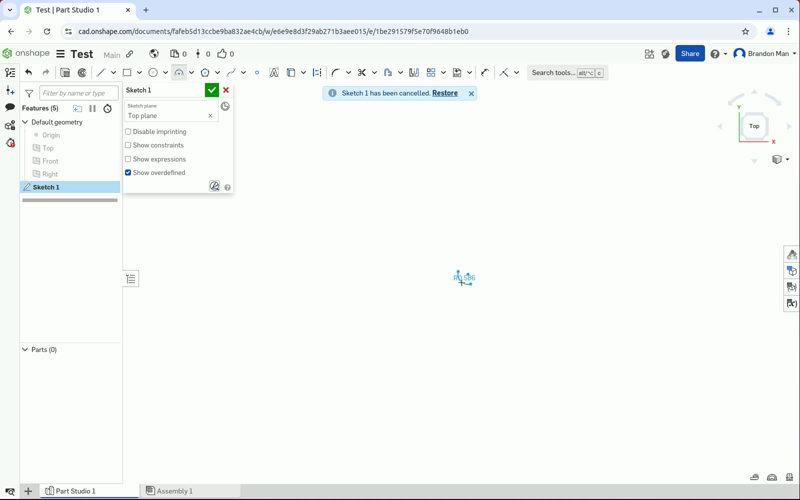
scroll(6)
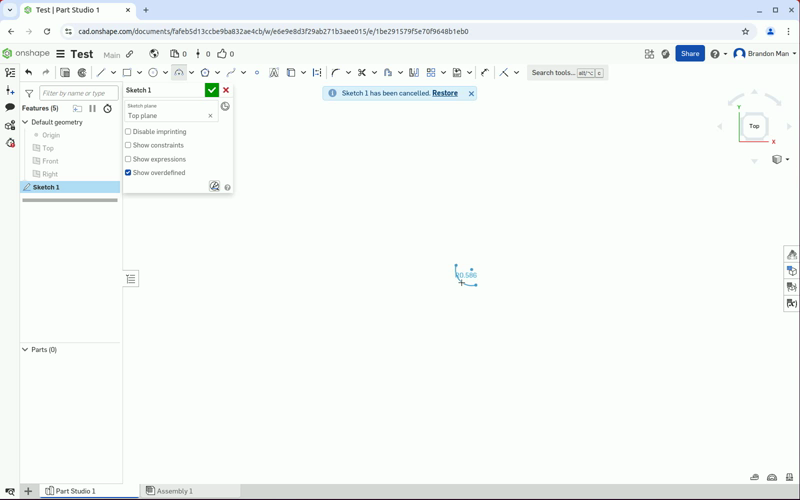
scroll(6)
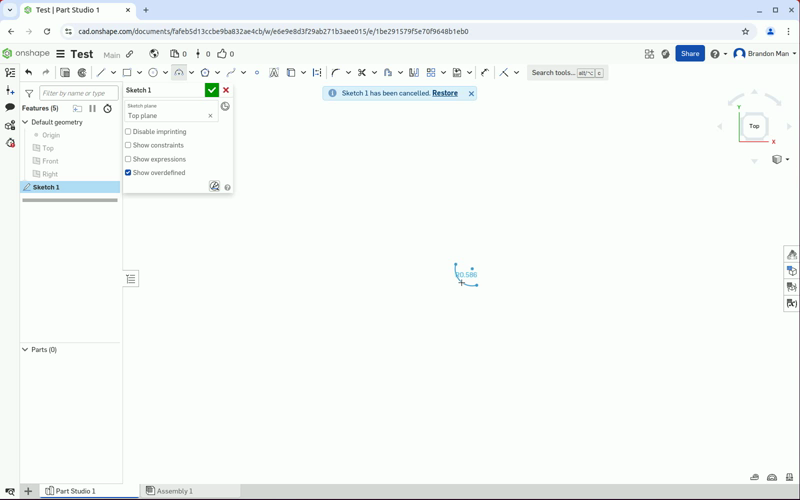
scroll(6)
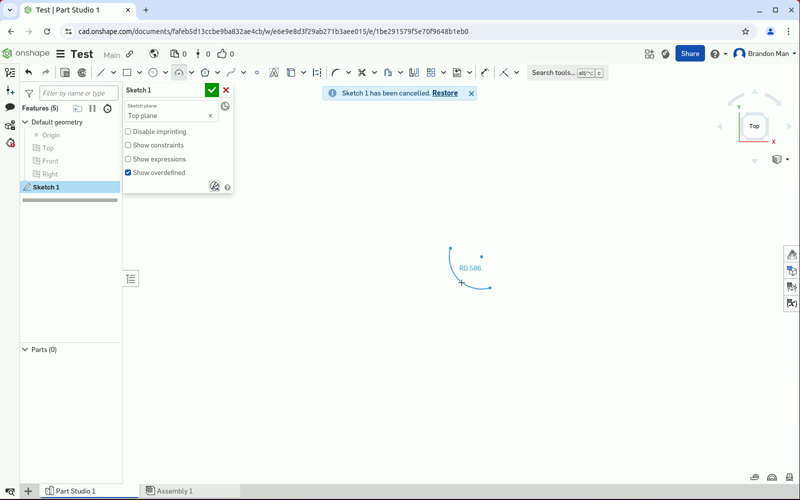
click(461, 282)
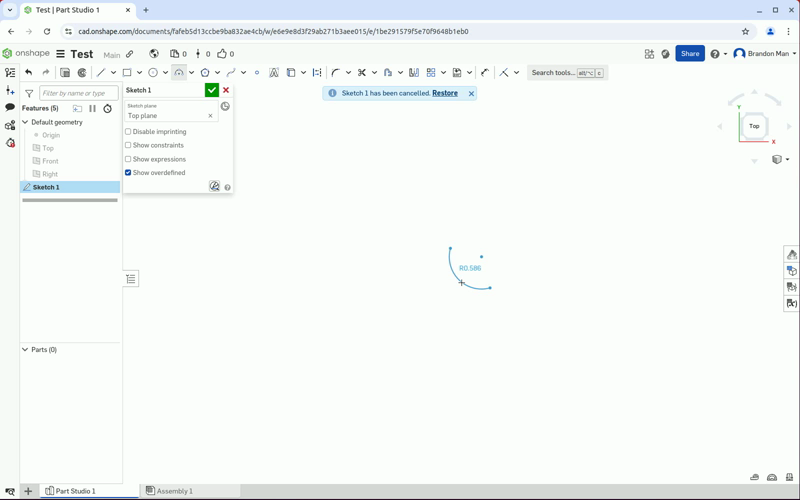
scroll(-6)
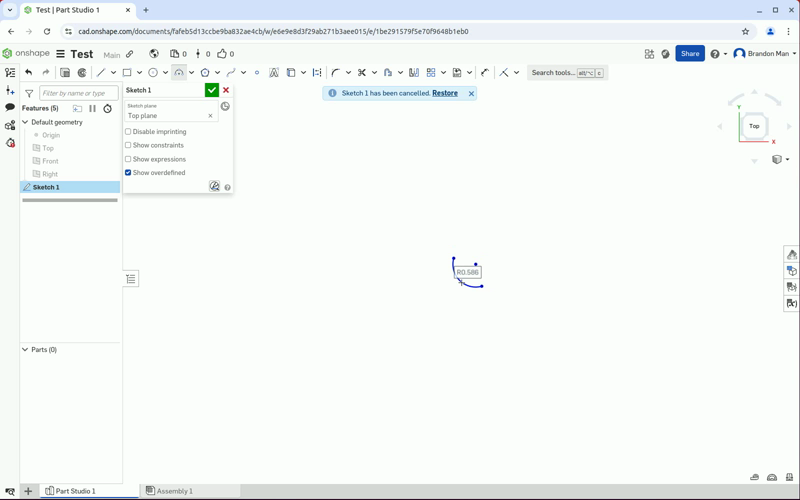
scroll(-6)
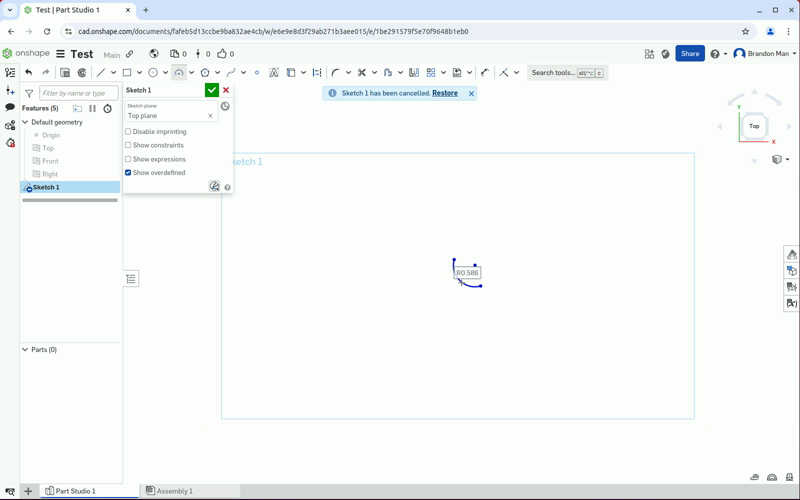
scroll(-6)
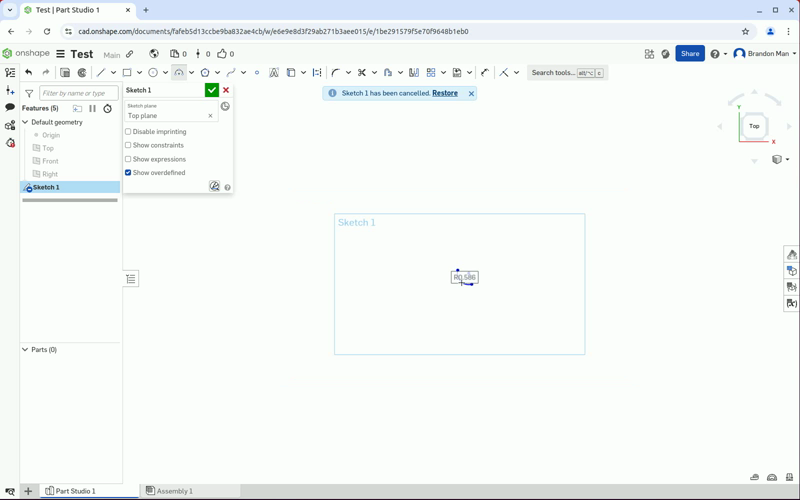
scroll(-6)
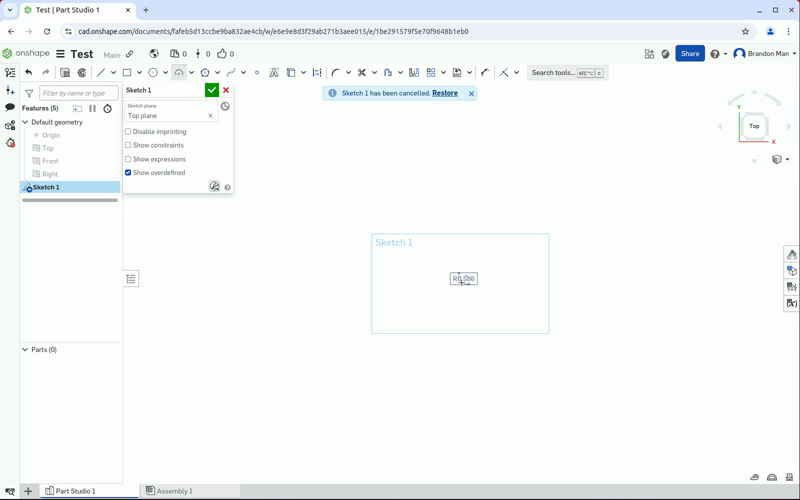
scroll(-6)
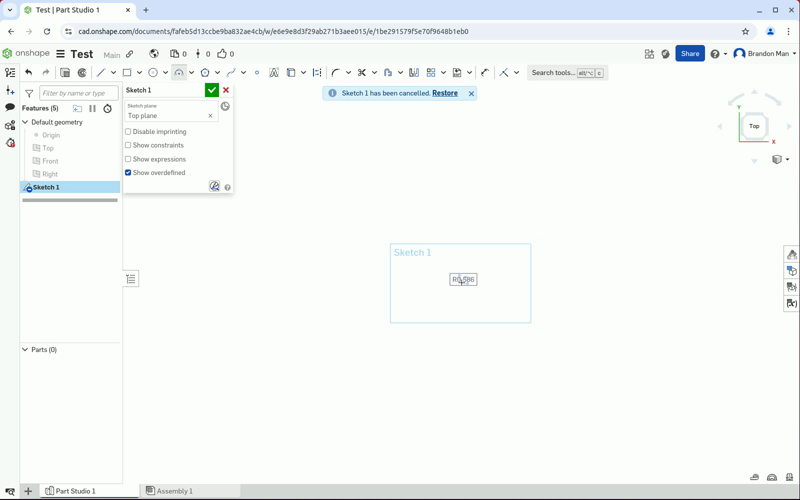
scroll(-6)
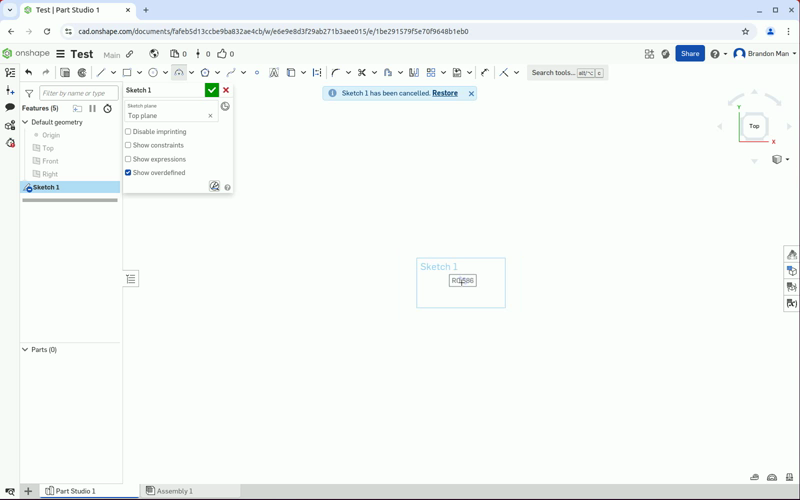
scroll(-6)
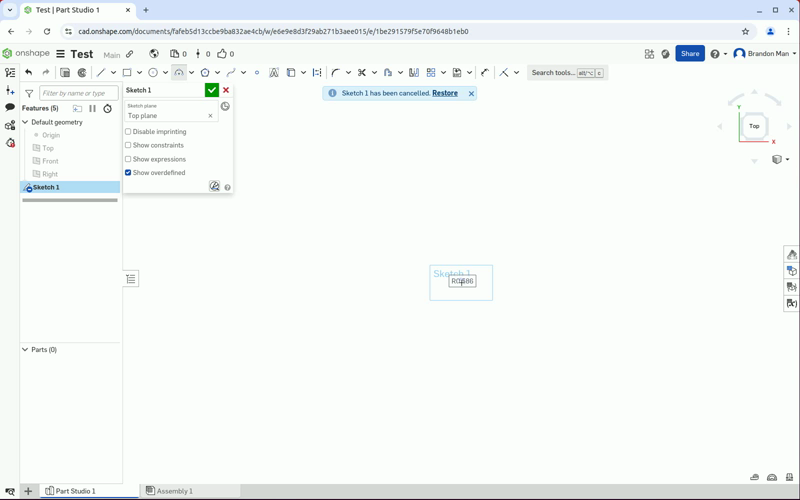
key_up(shift)
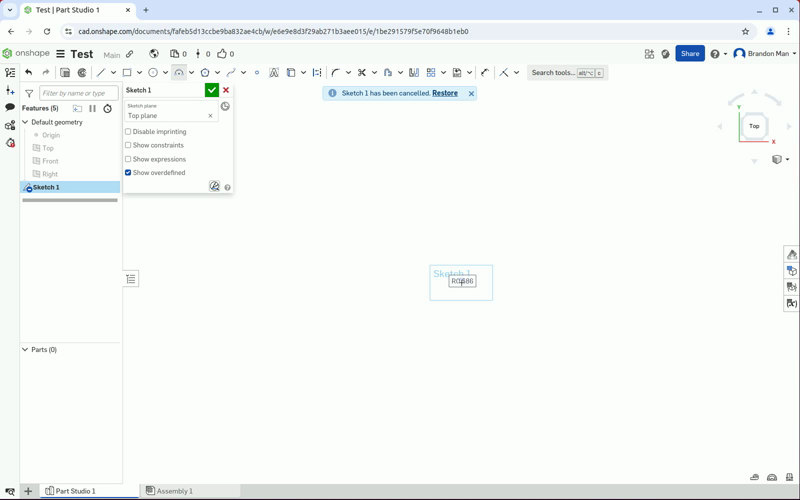
key(esc)
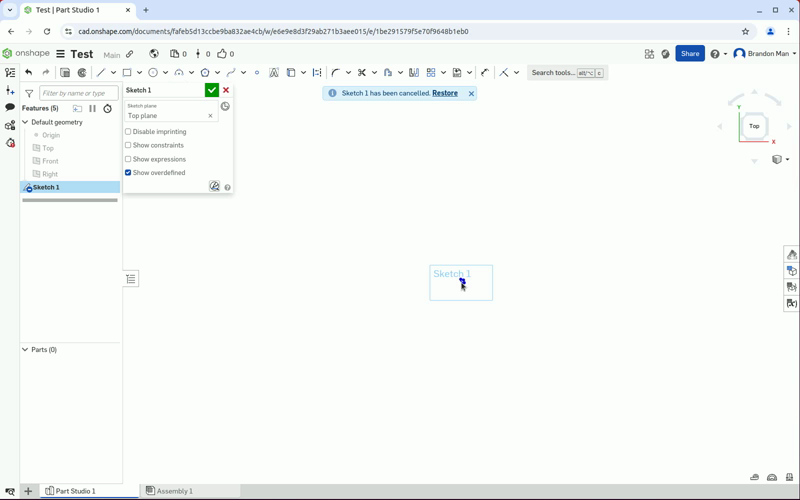
key(l)
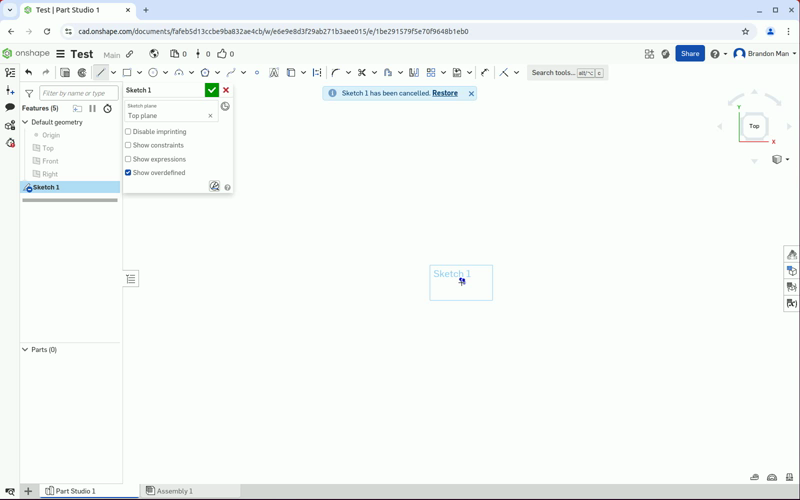
mouse_move(464, 282)
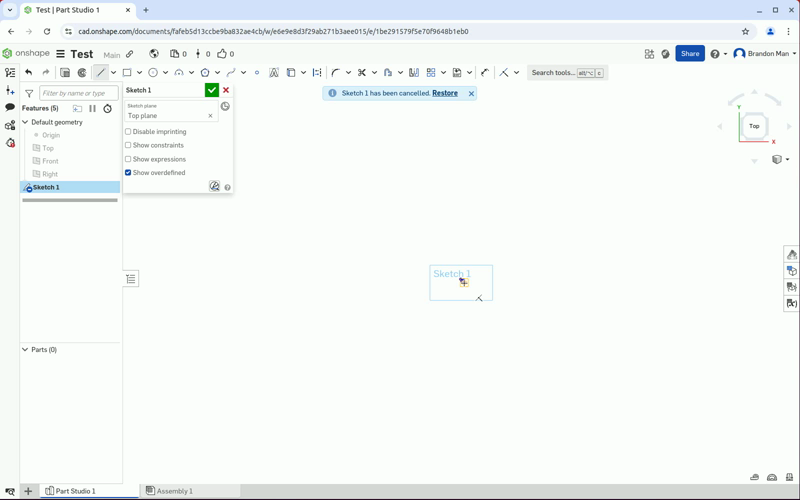
scroll(6)
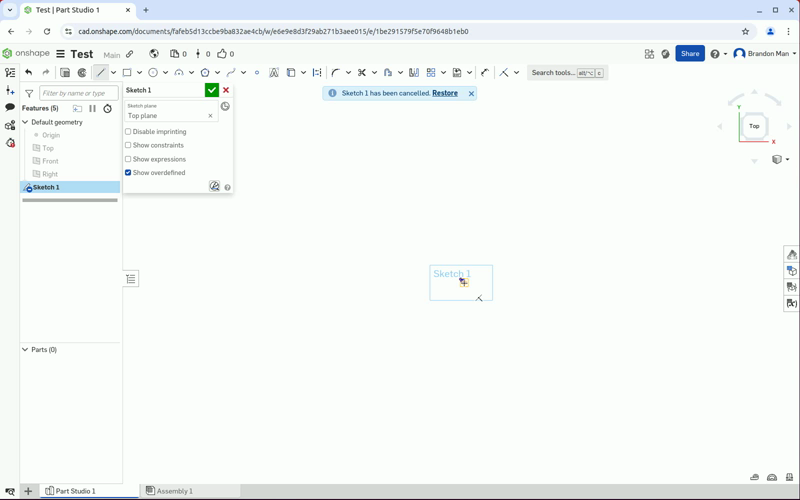
scroll(6)
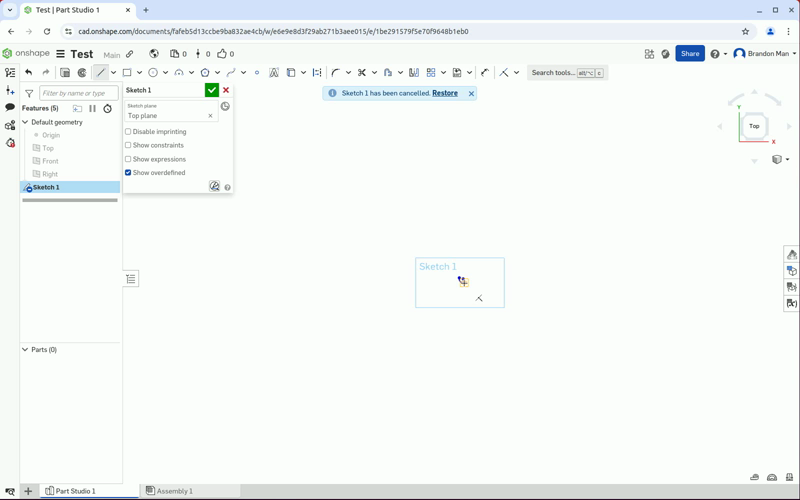
scroll(6)
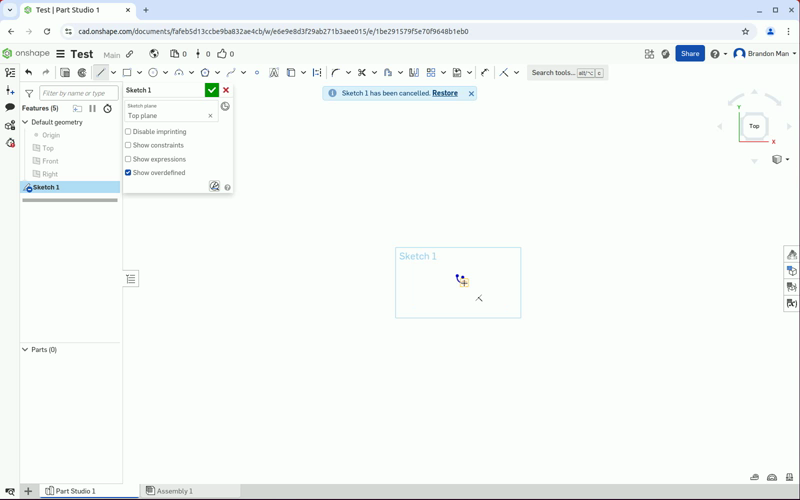
scroll(6)
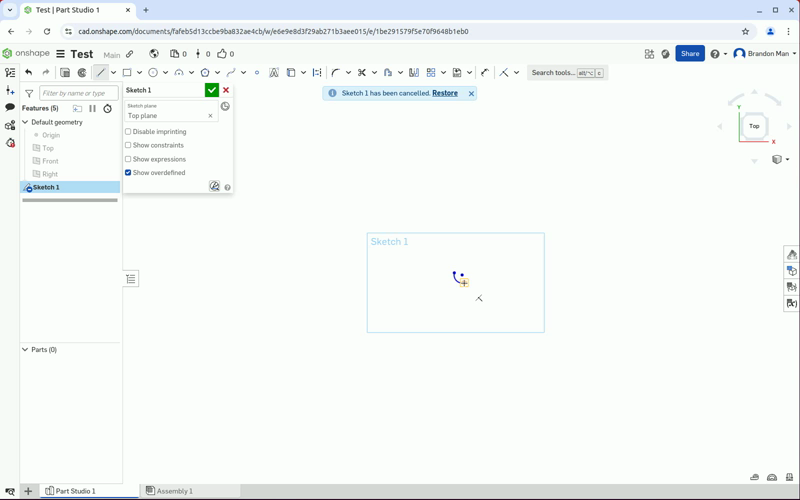
scroll(6)
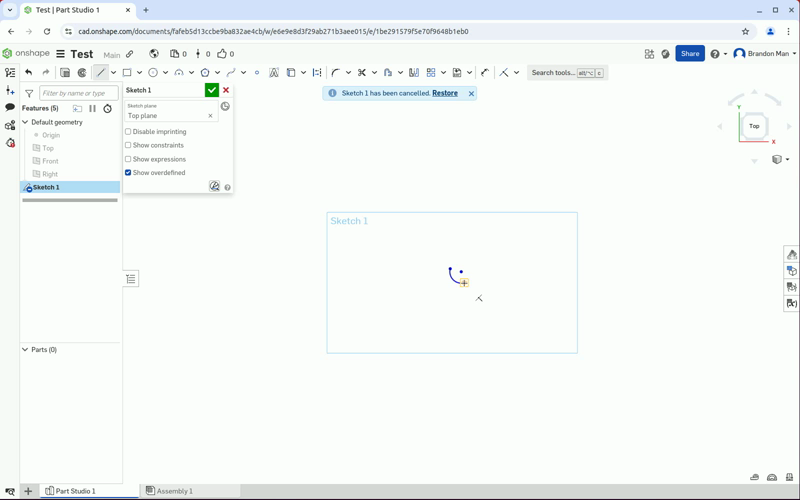
scroll(6)
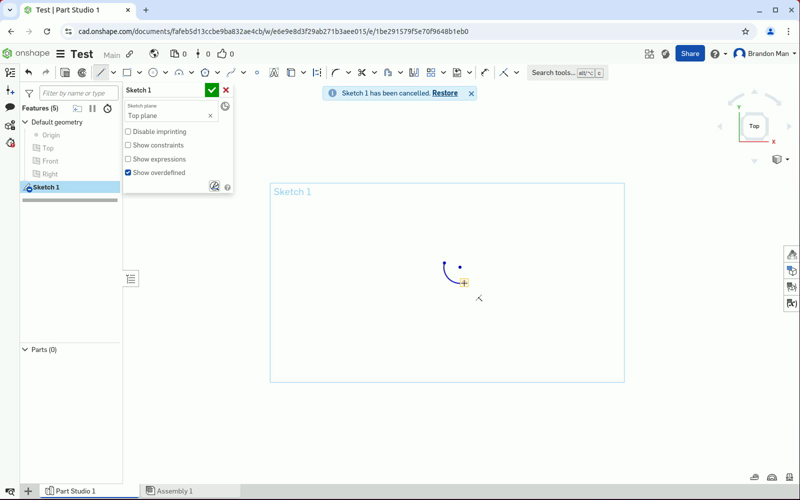
scroll(6)
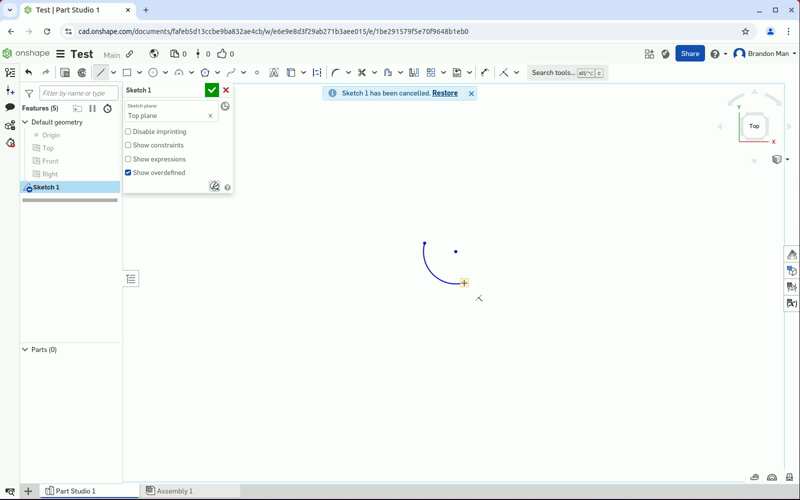
click(464, 282)
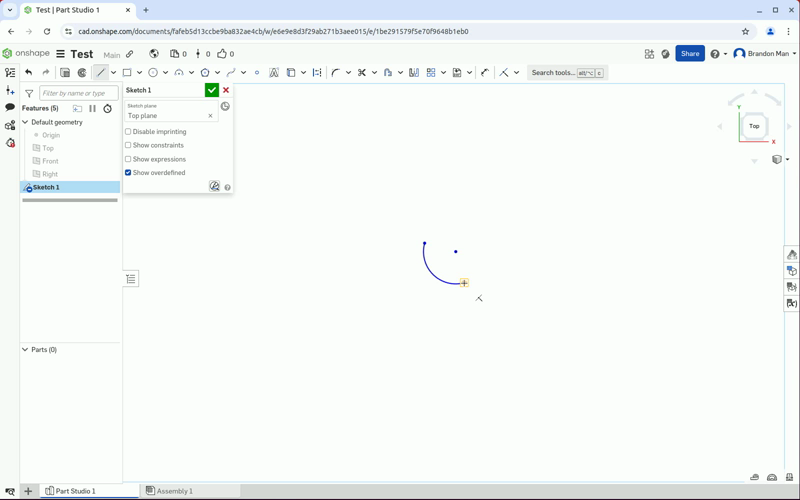
scroll(-6)
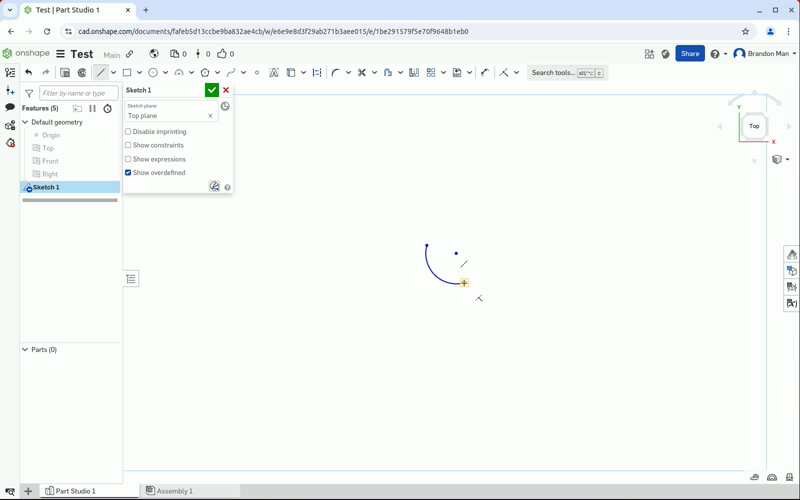
scroll(-6)
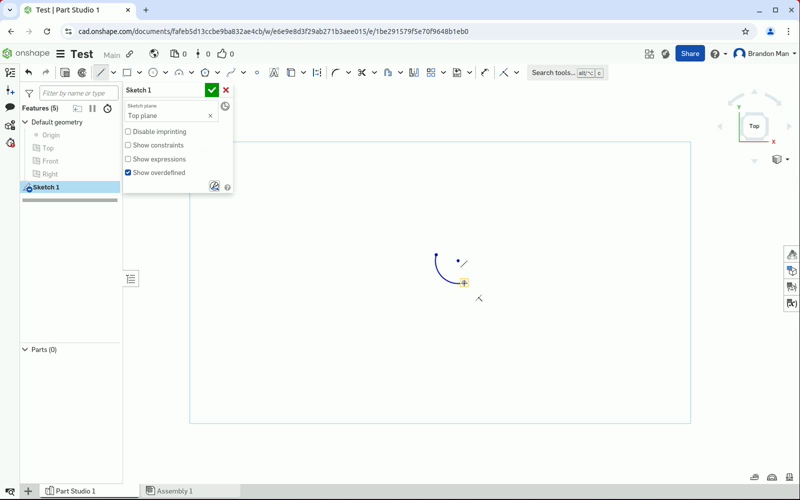
scroll(-6)
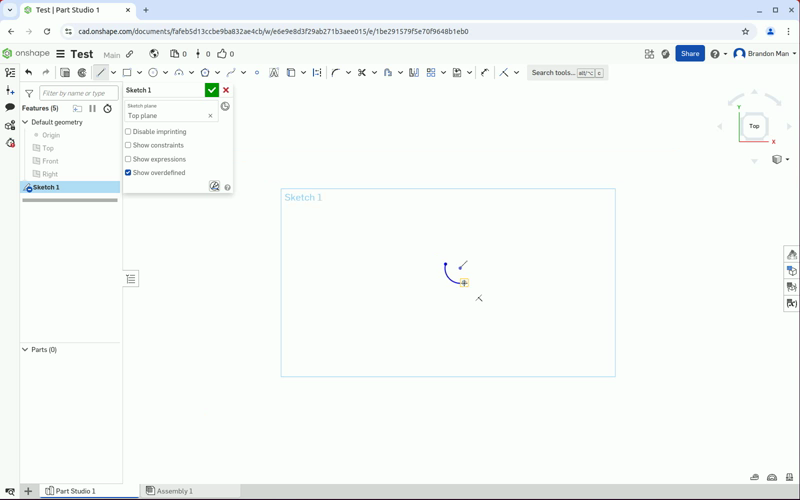
scroll(-6)
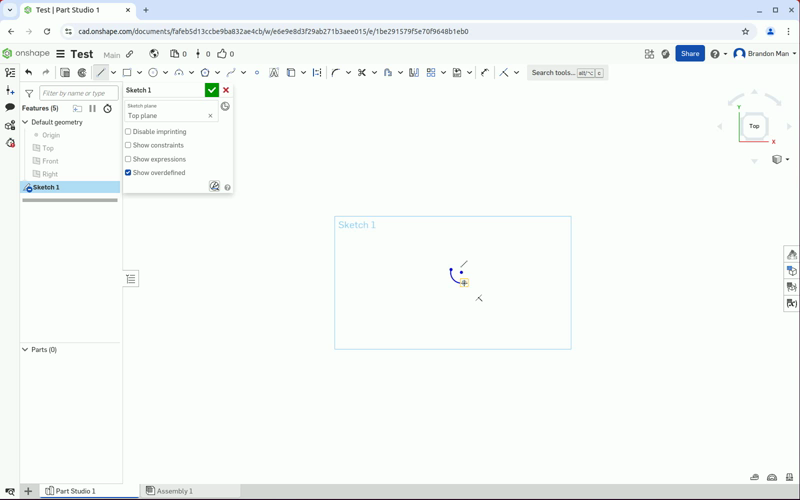
scroll(-6)
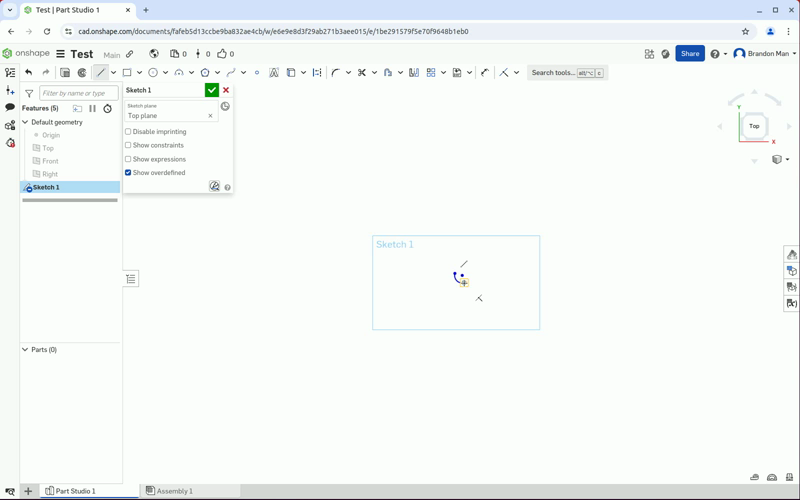
scroll(-6)
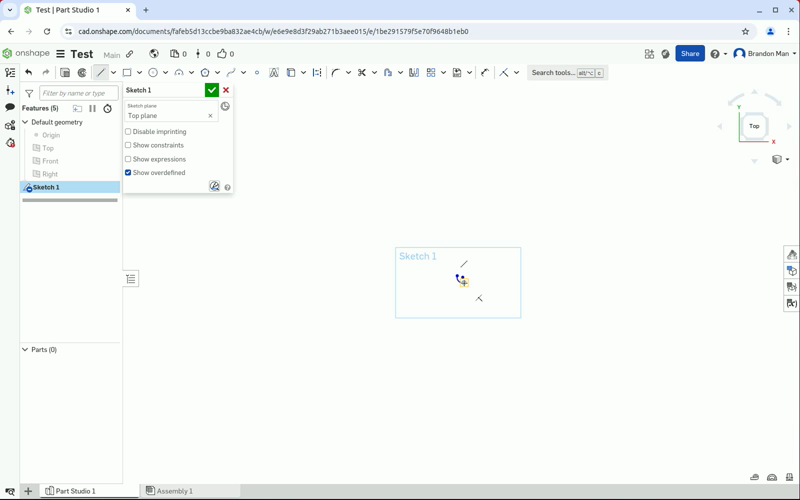
scroll(-6)
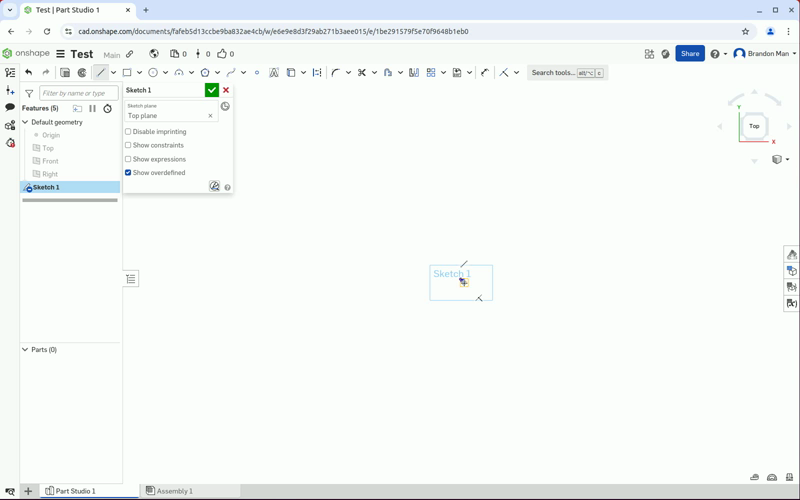
key_down(shift)
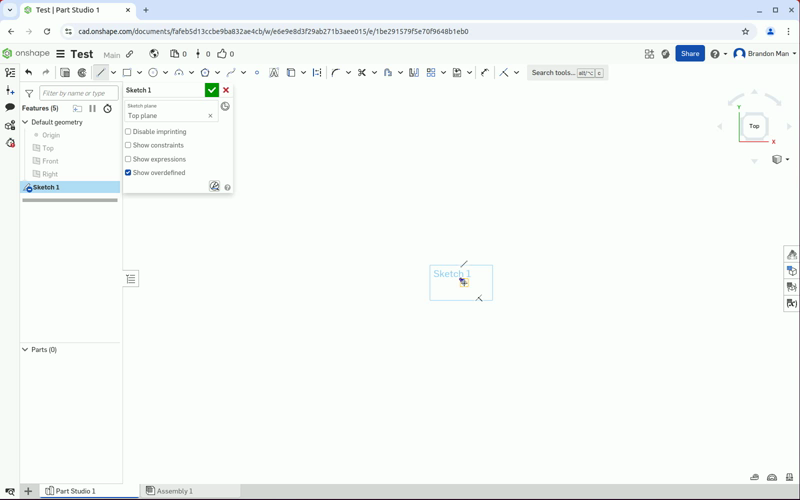
mouse_move(569, 282)
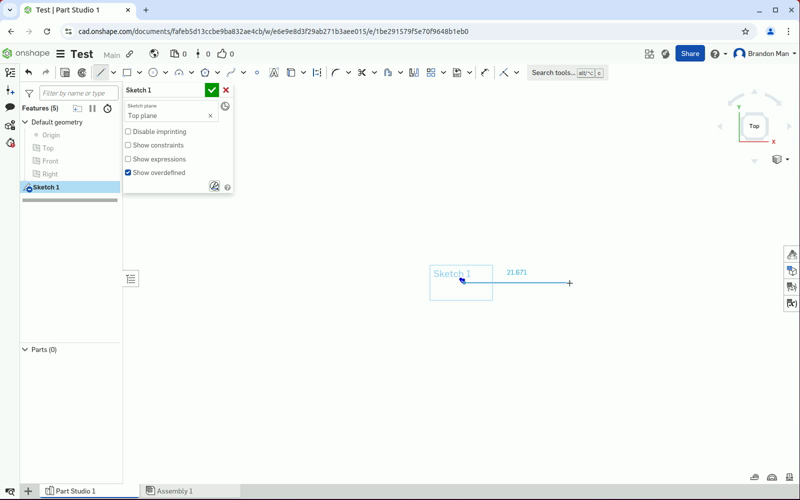
click(569, 282)
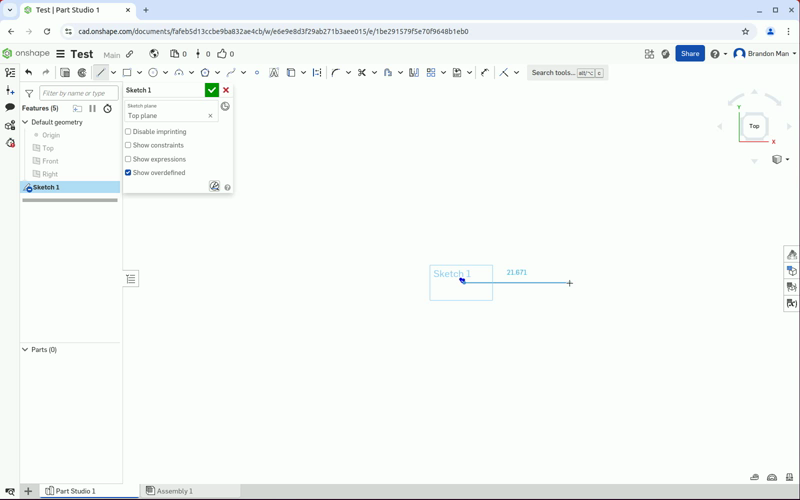
key_up(shift)
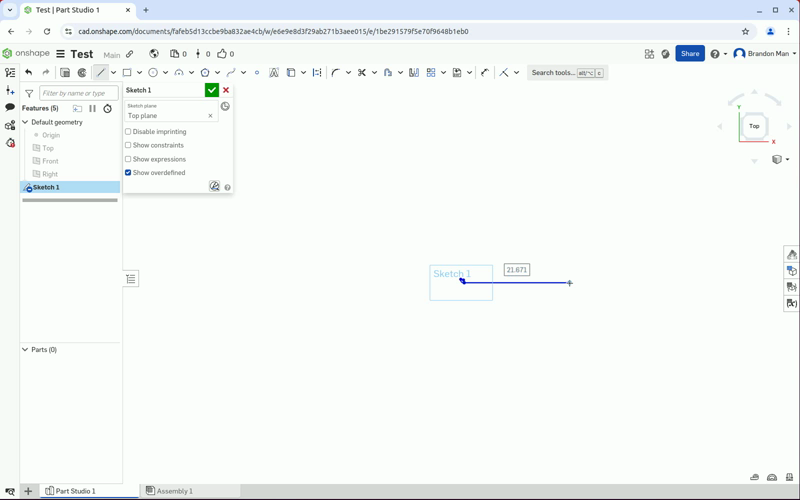
key(esc)
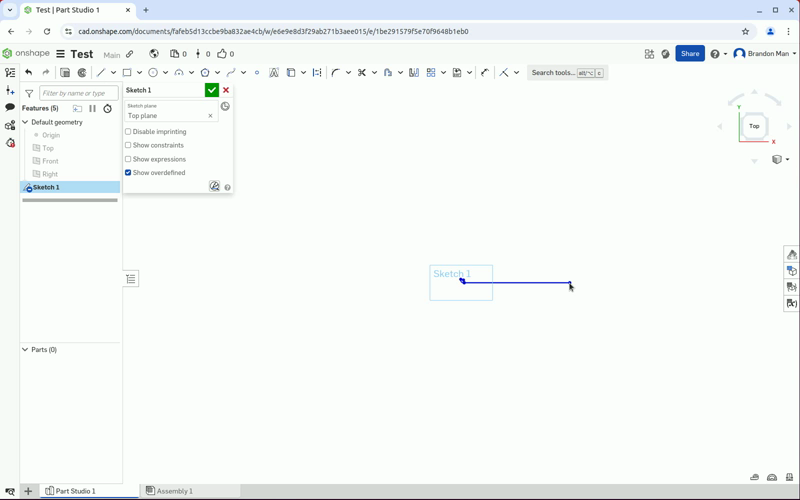
key(a)
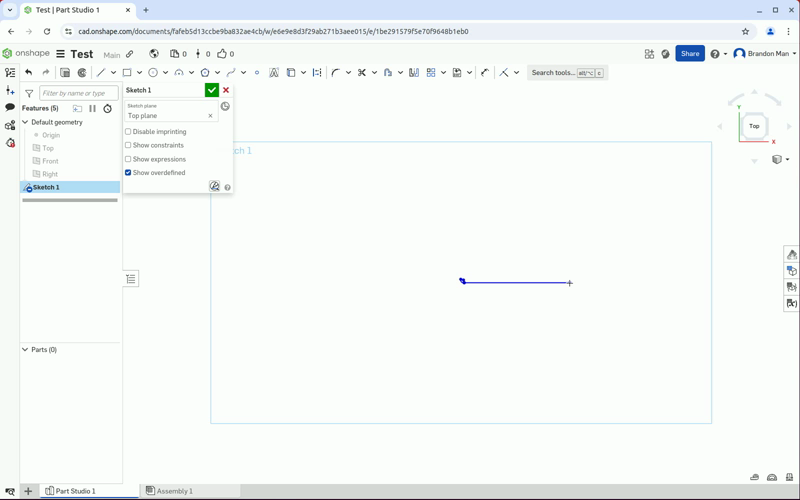
mouse_move(569, 282)
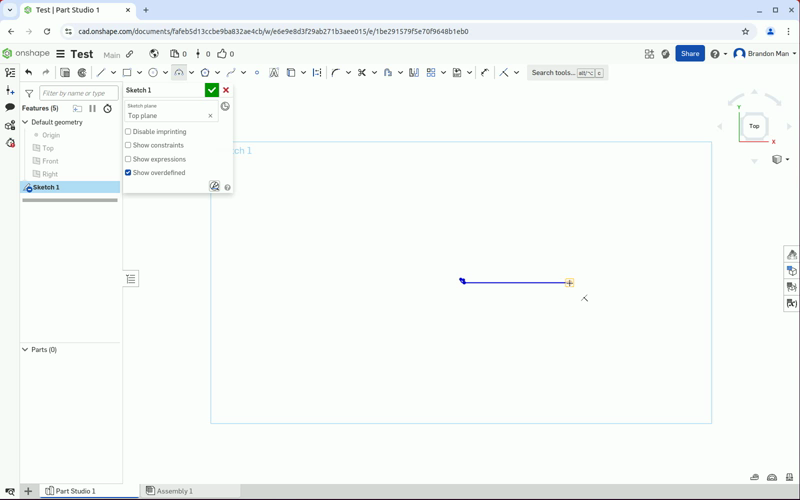
click(569, 282)
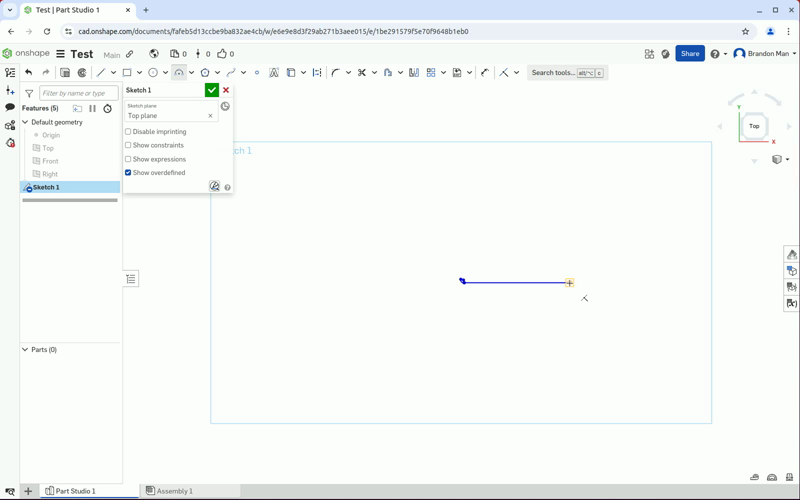
key_down(shift)
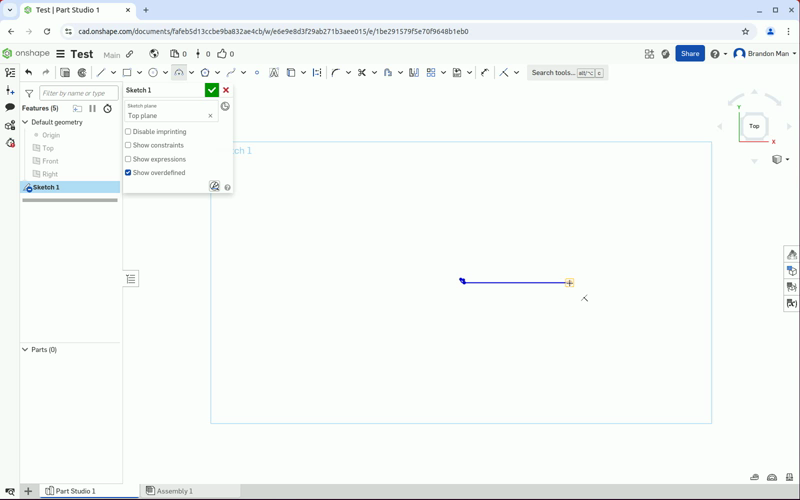
mouse_move(573, 279)
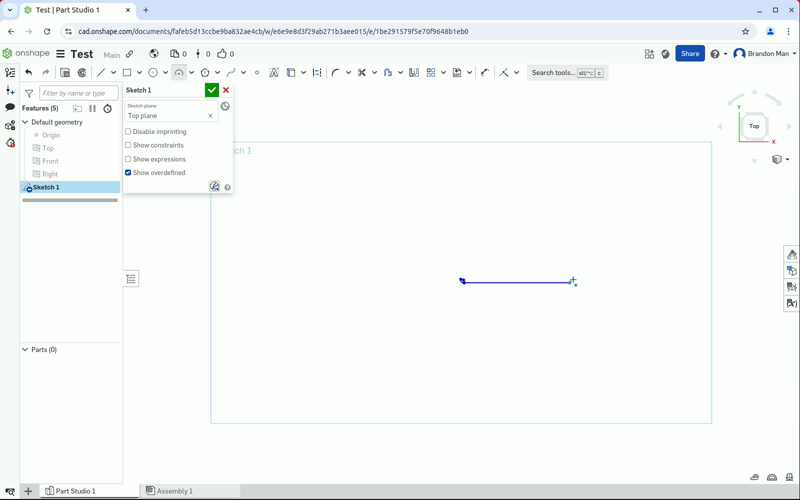
scroll(6)
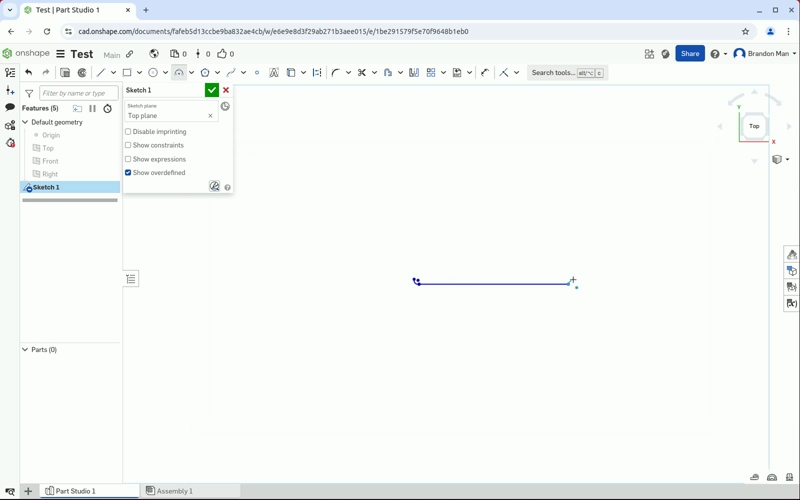
scroll(6)
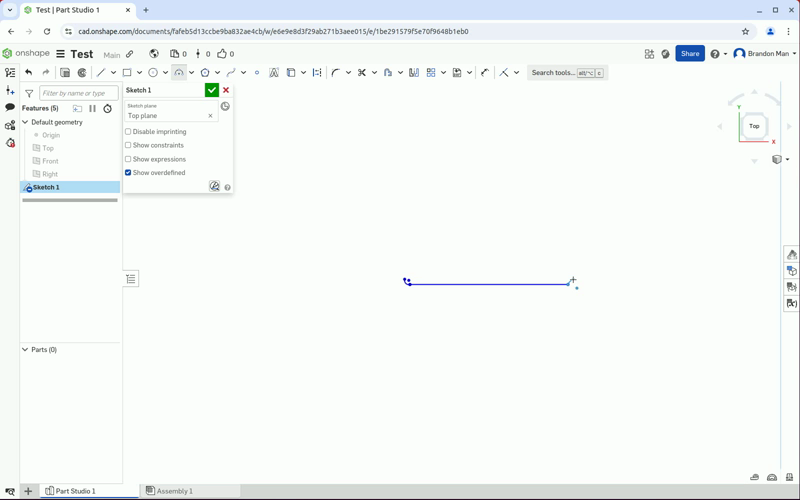
scroll(6)
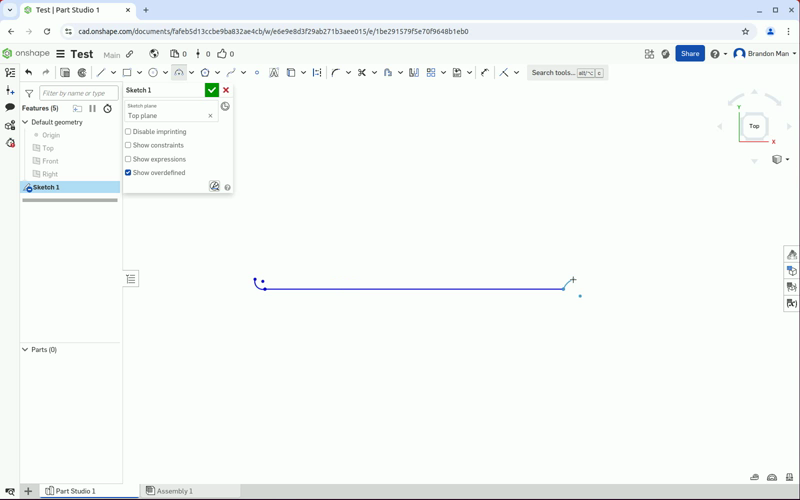
scroll(6)
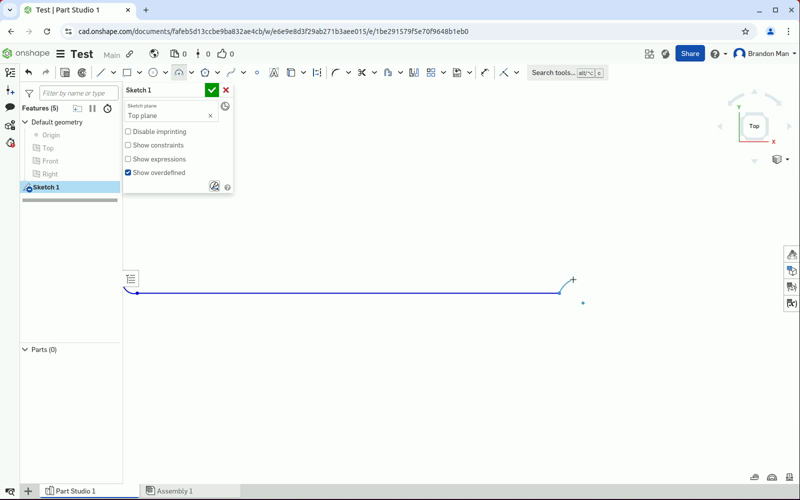
scroll(6)
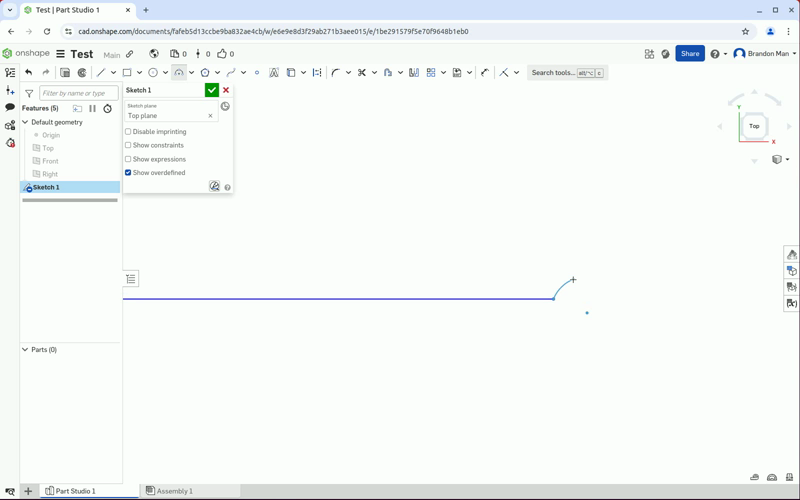
scroll(6)
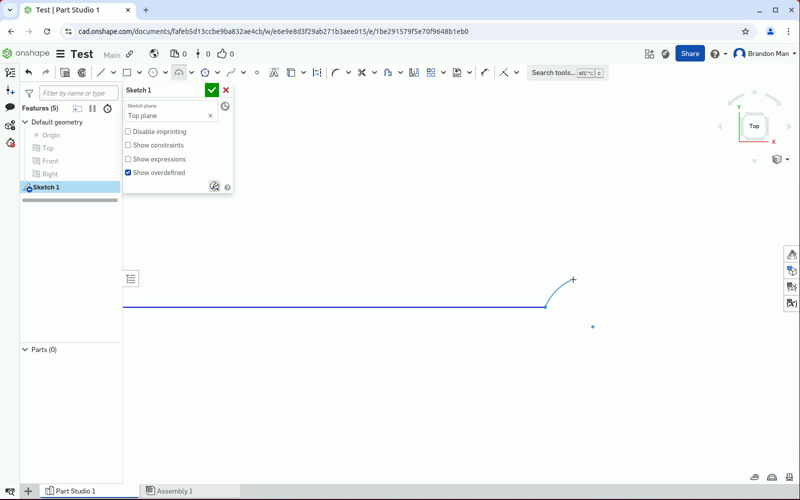
scroll(6)
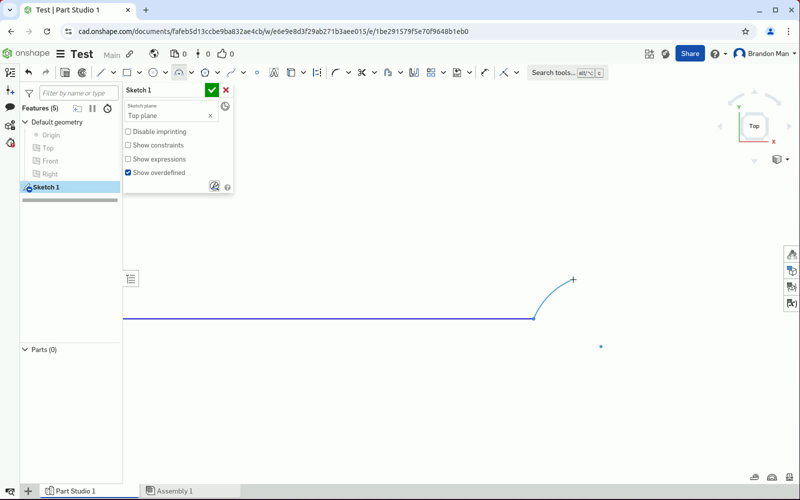
click(573, 279)
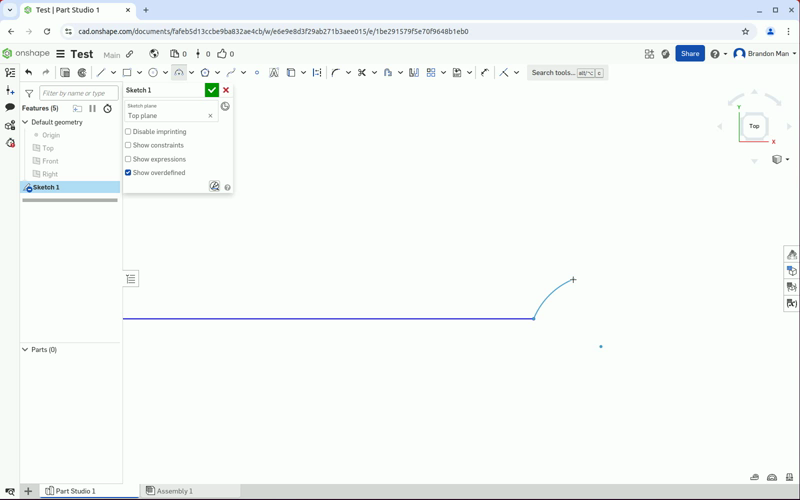
scroll(-6)
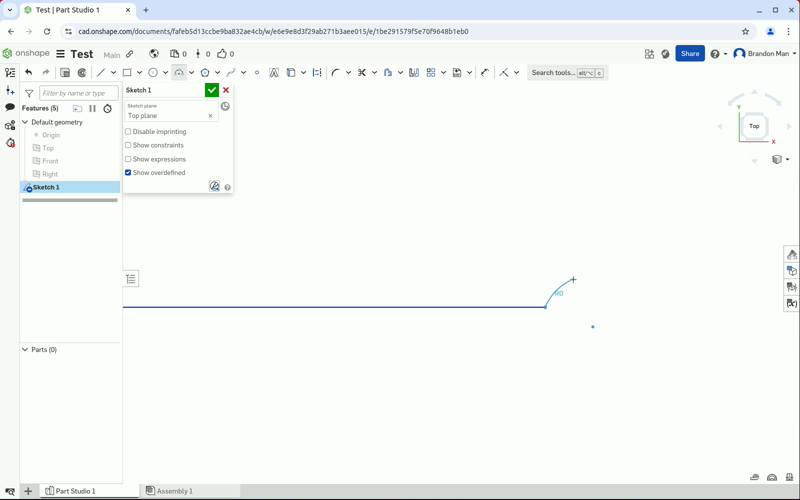
scroll(-6)
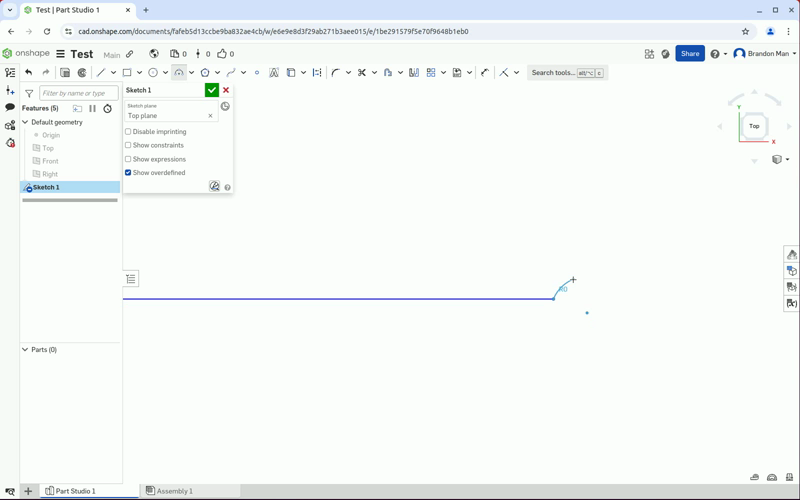
scroll(-6)
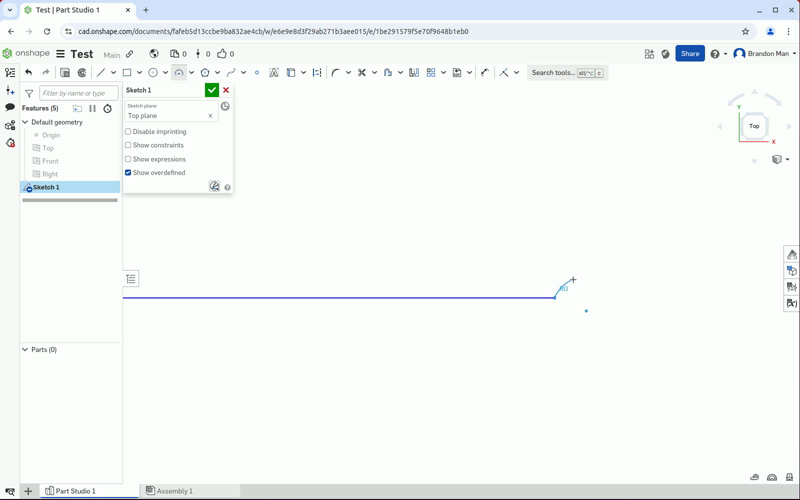
scroll(-6)
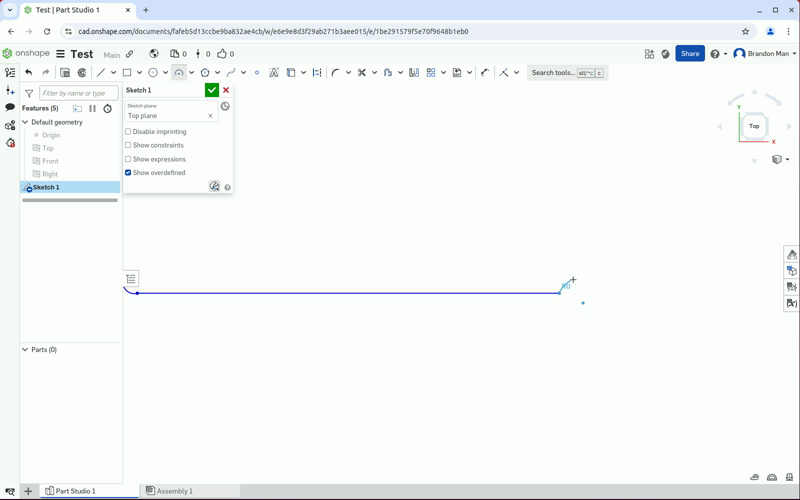
scroll(-6)
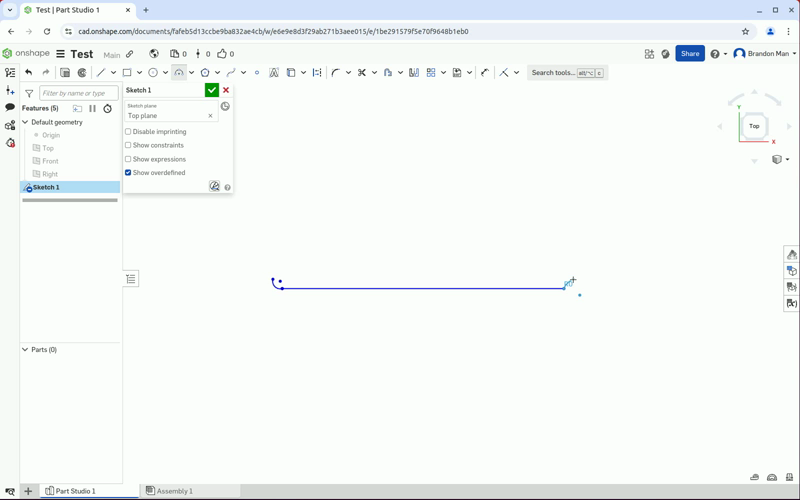
scroll(-6)
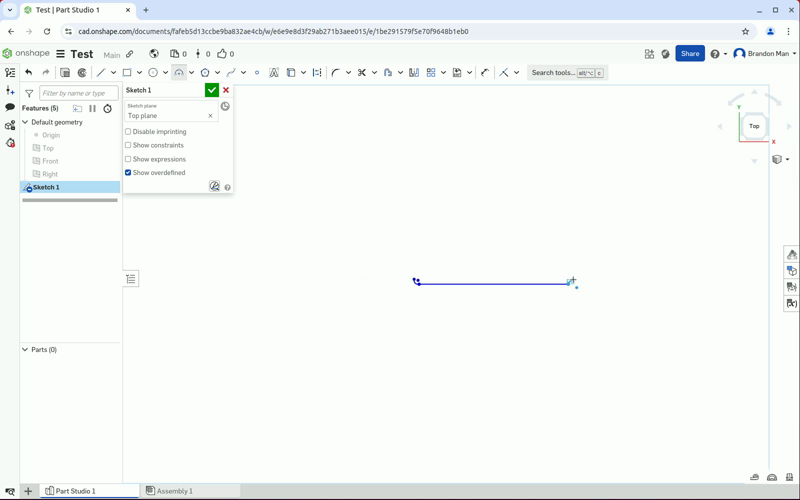
scroll(-6)
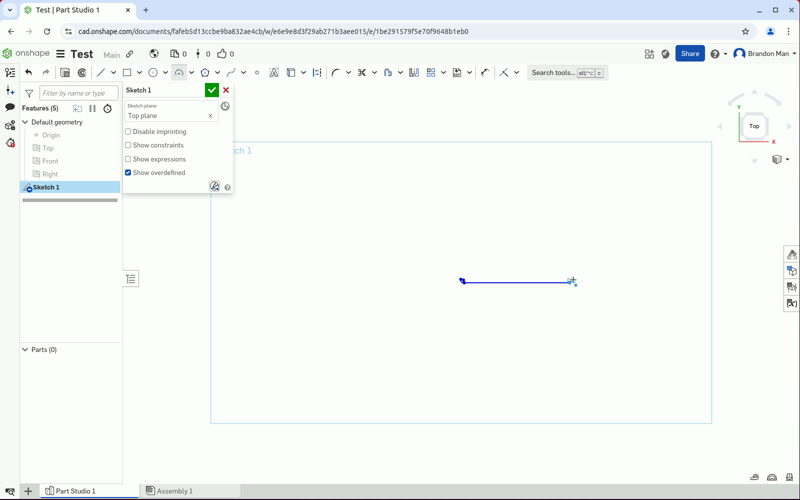
mouse_move(572, 282)
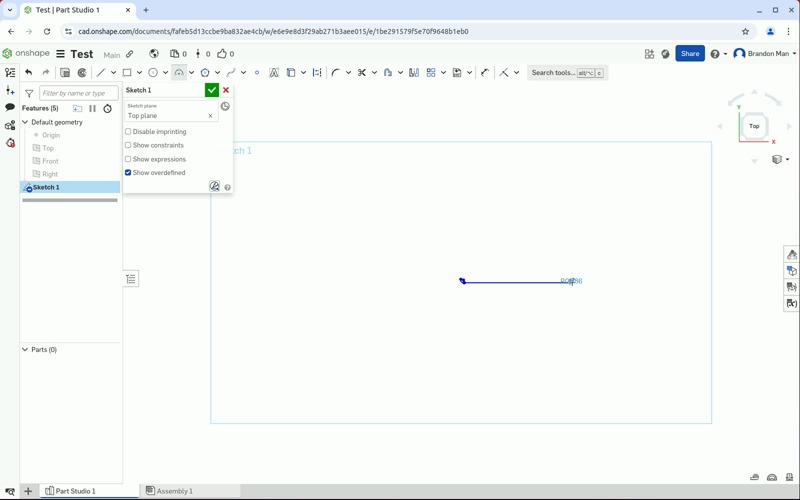
scroll(6)
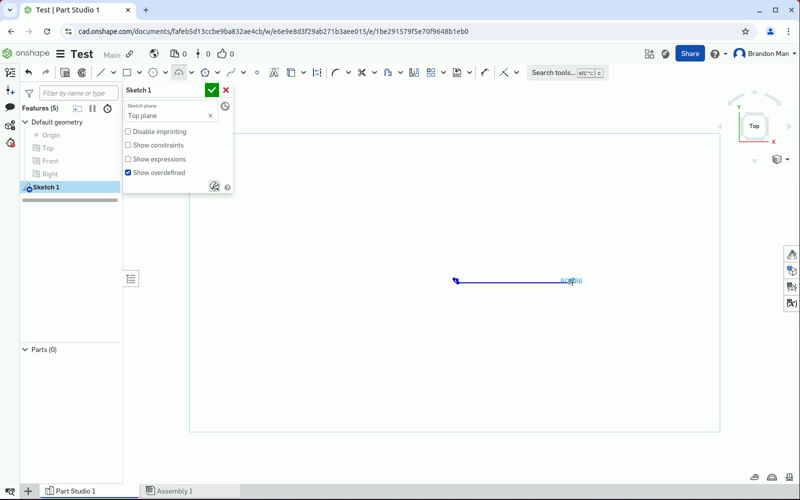
scroll(6)
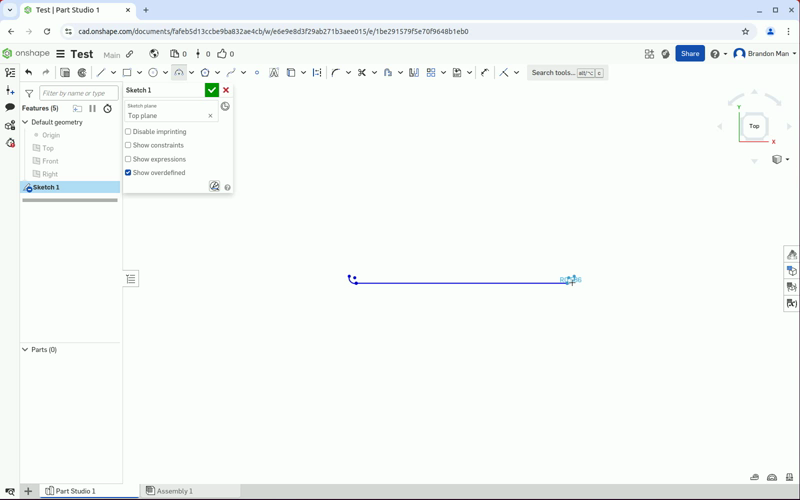
scroll(6)
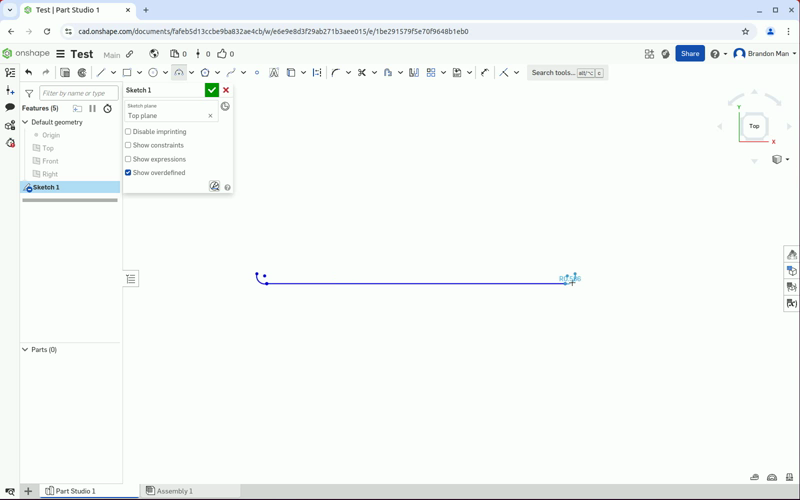
scroll(6)
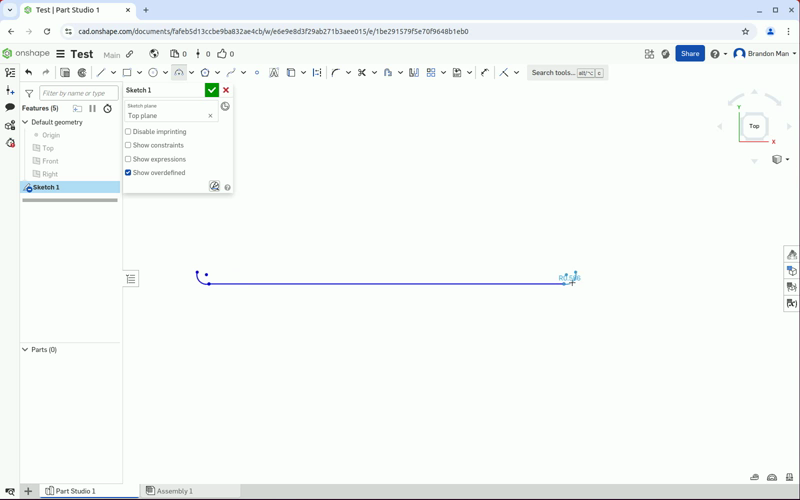
scroll(6)
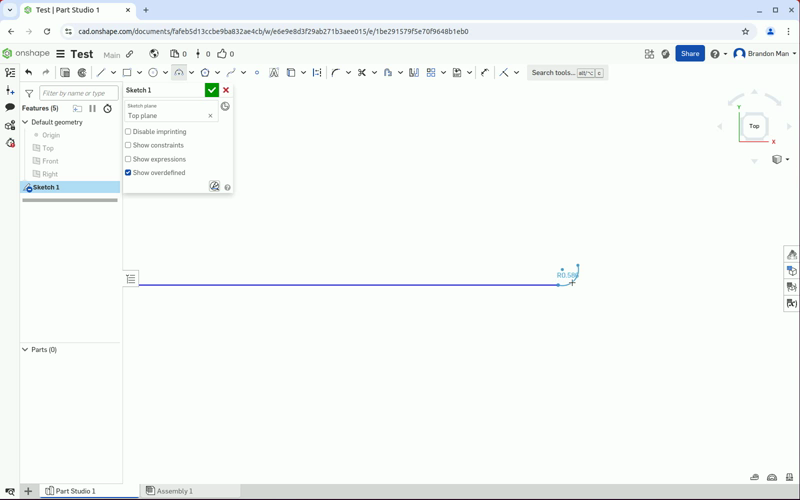
scroll(6)
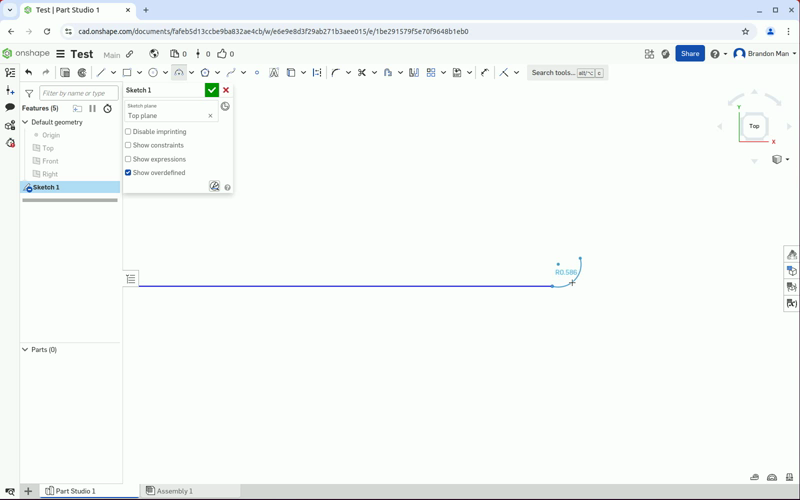
scroll(6)
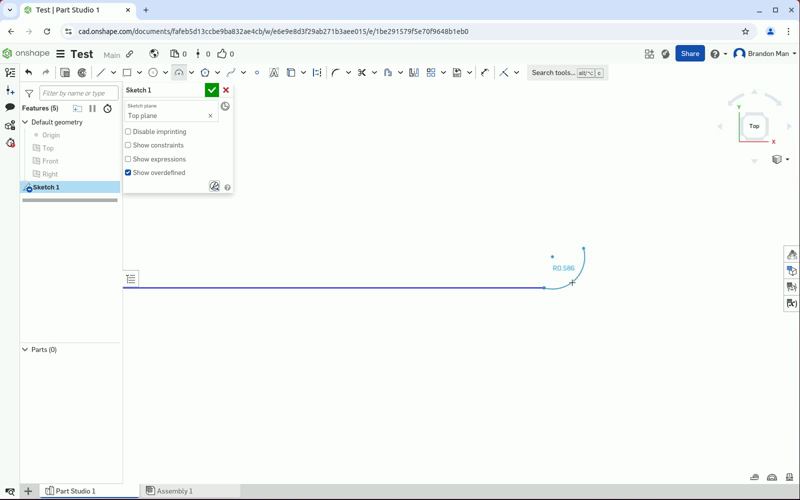
click(572, 282)
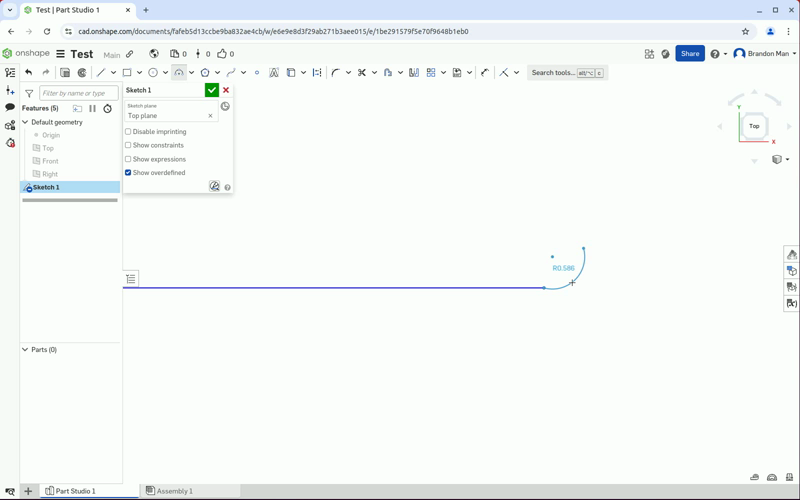
scroll(-6)
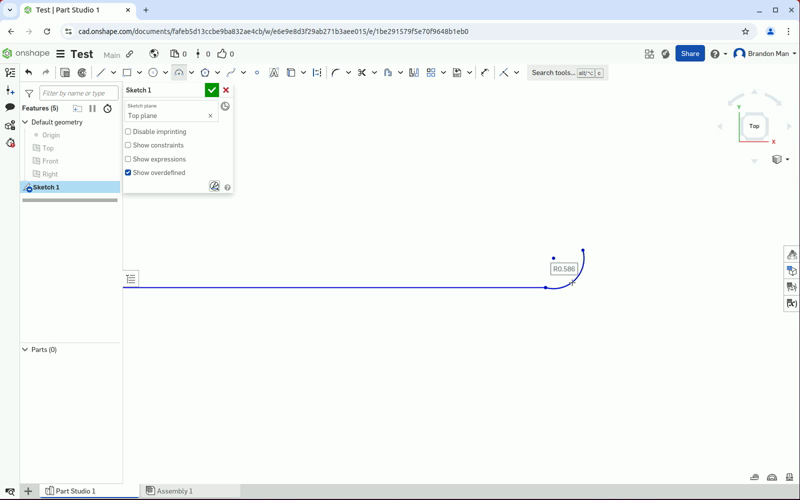
scroll(-6)
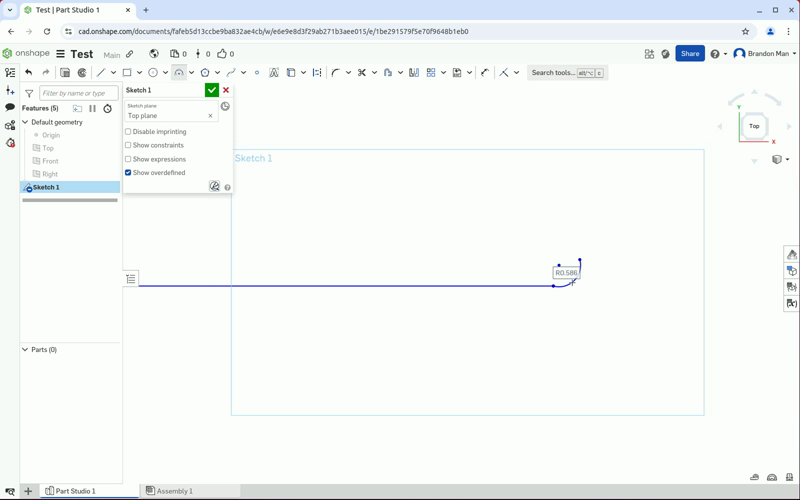
scroll(-6)
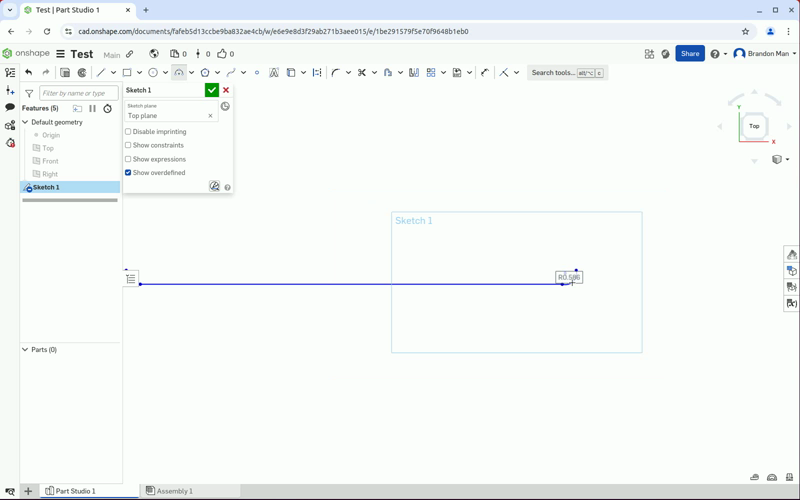
scroll(-6)
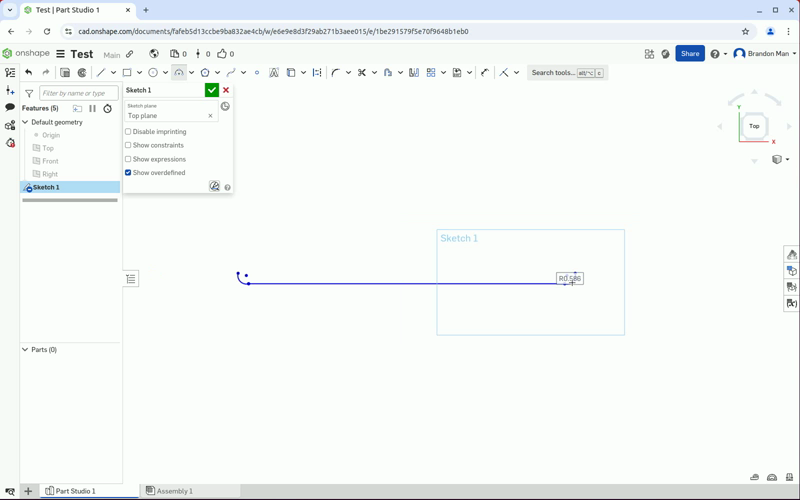
scroll(-6)
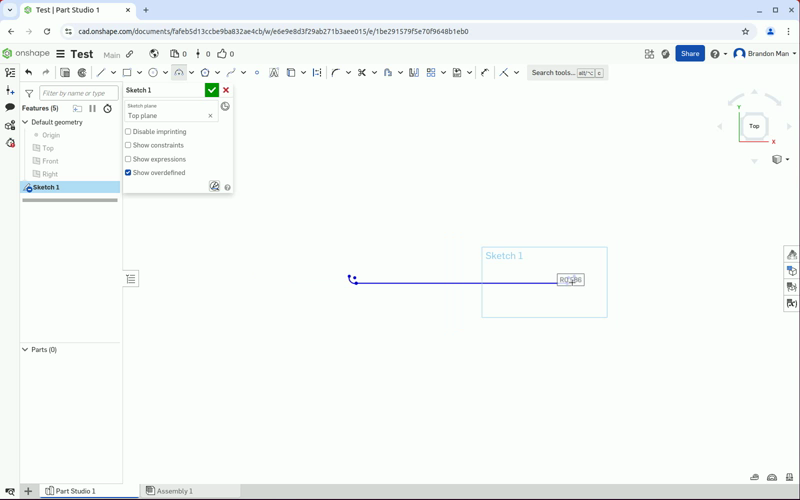
scroll(-6)
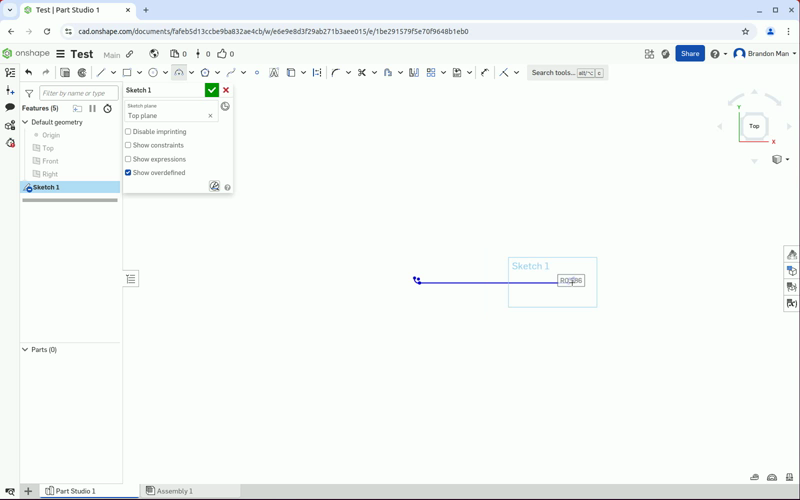
scroll(-6)
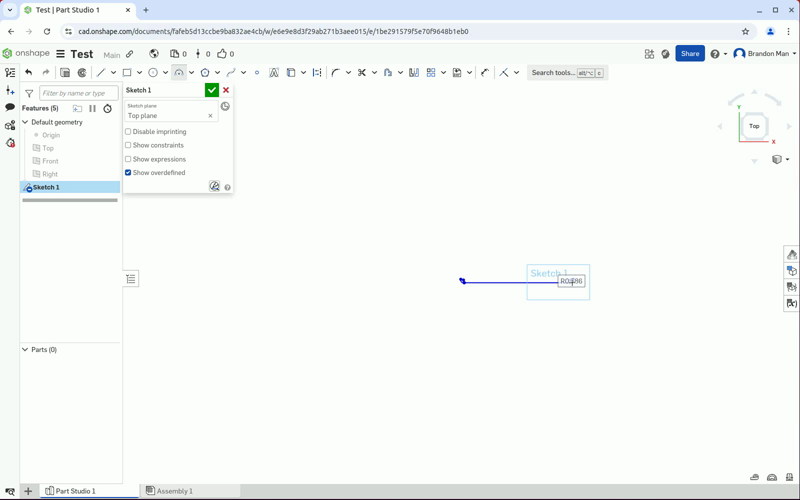
key_up(shift)
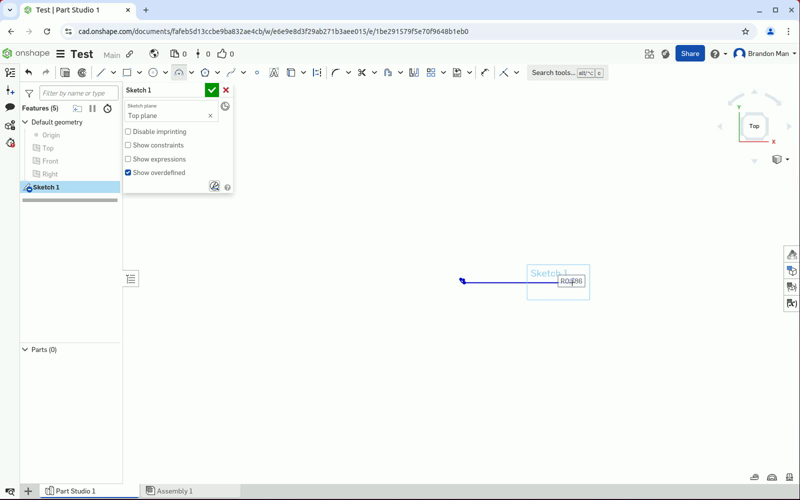
key(esc)
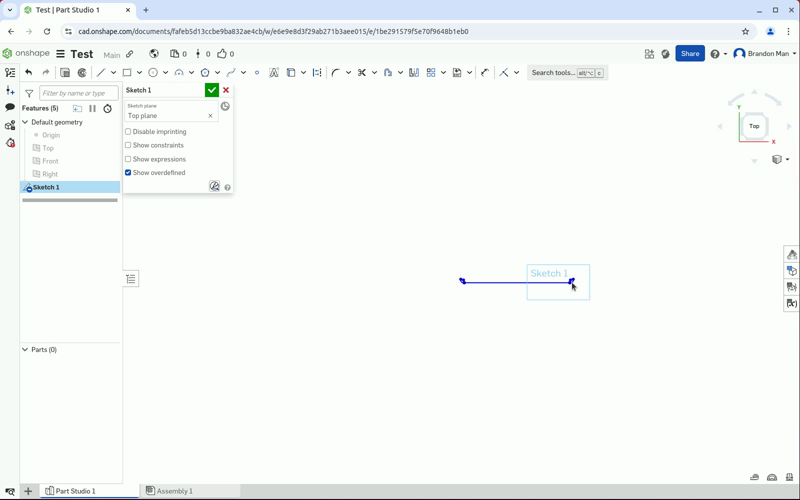
key(l)
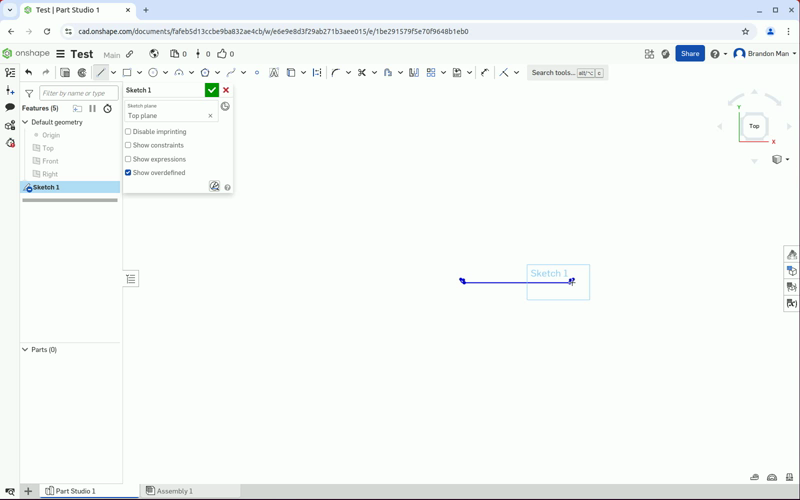
mouse_move(573, 279)
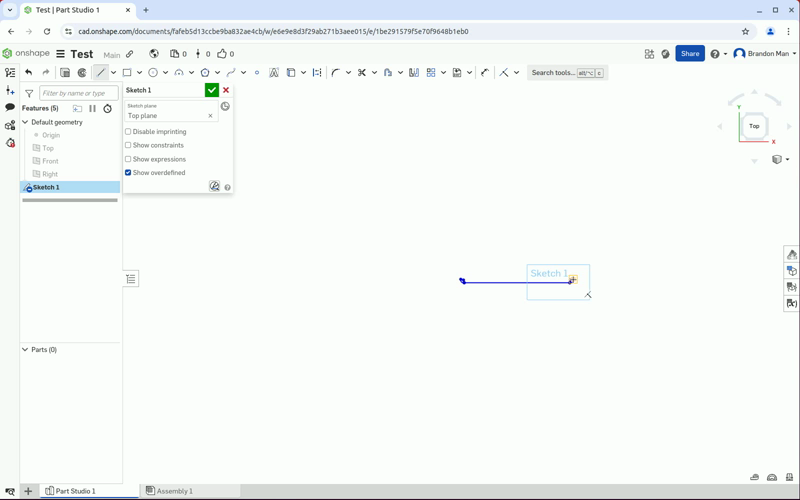
scroll(6)
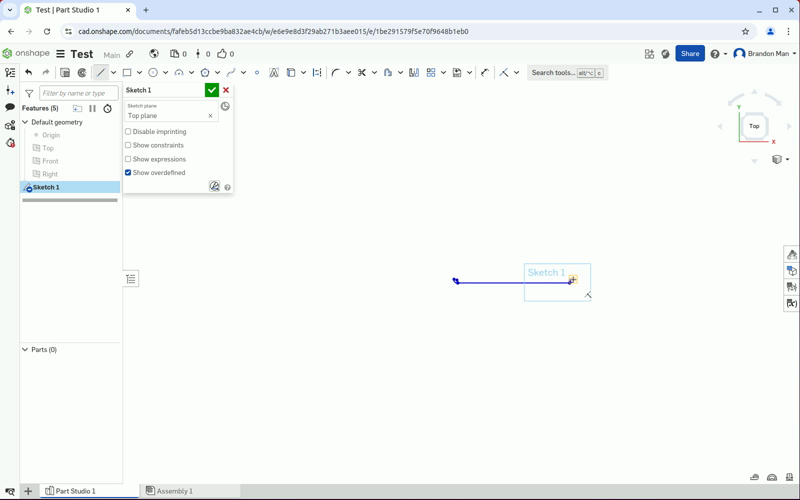
scroll(6)
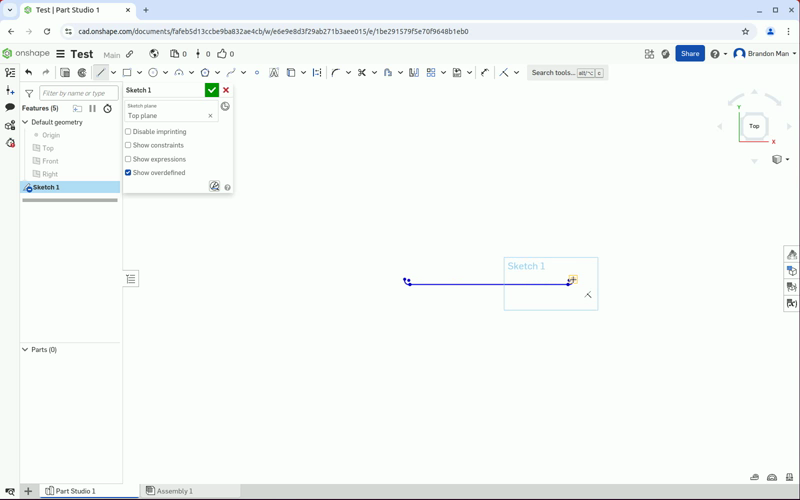
scroll(6)
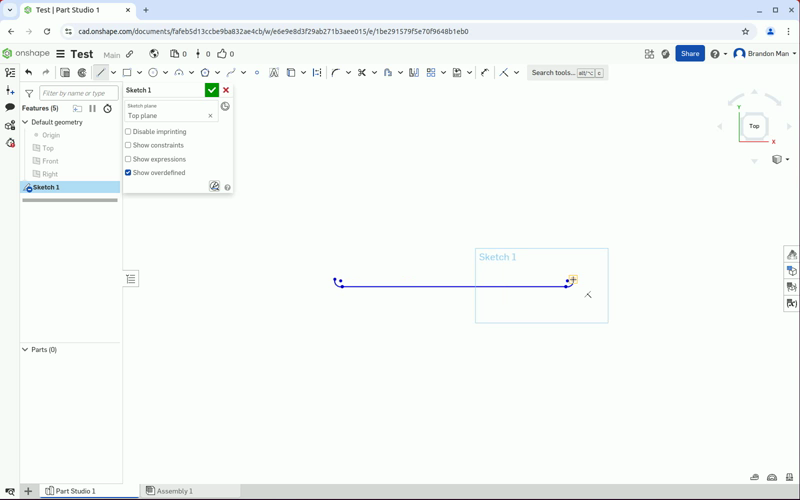
scroll(6)
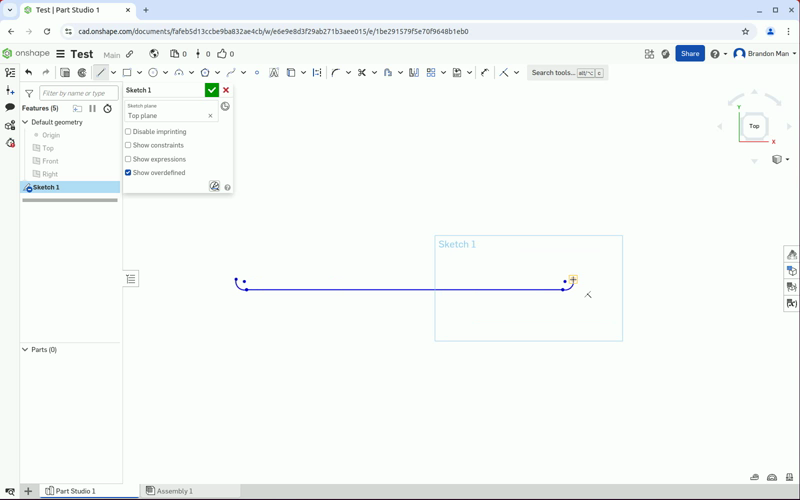
scroll(6)
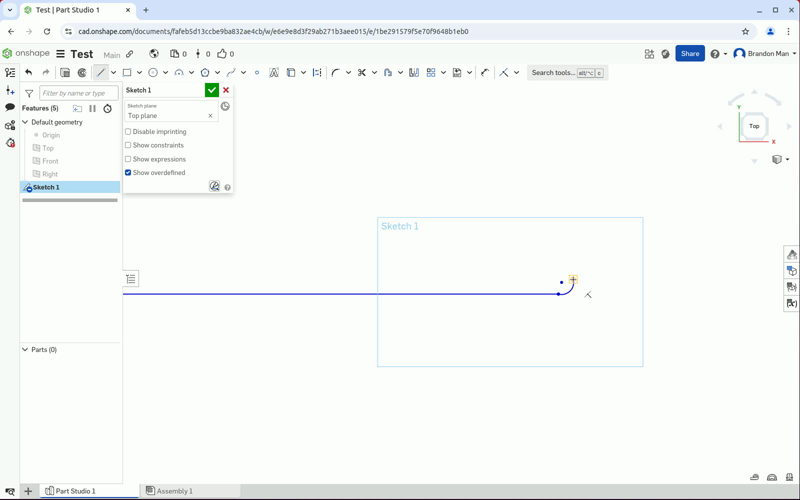
scroll(6)
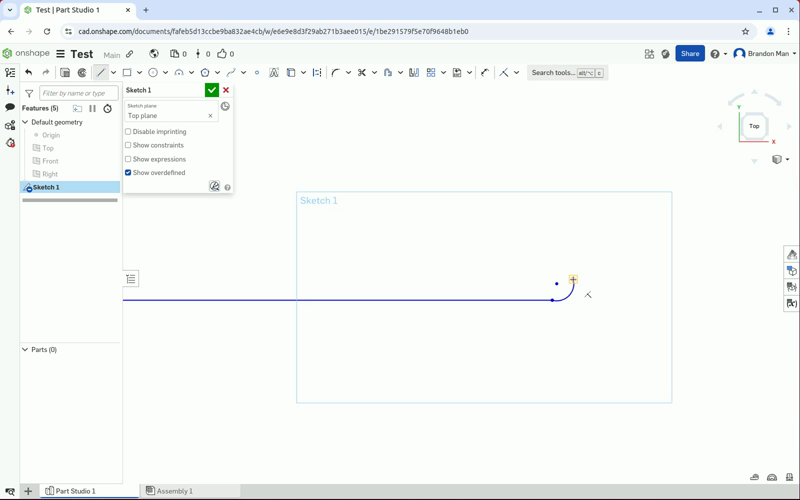
scroll(6)
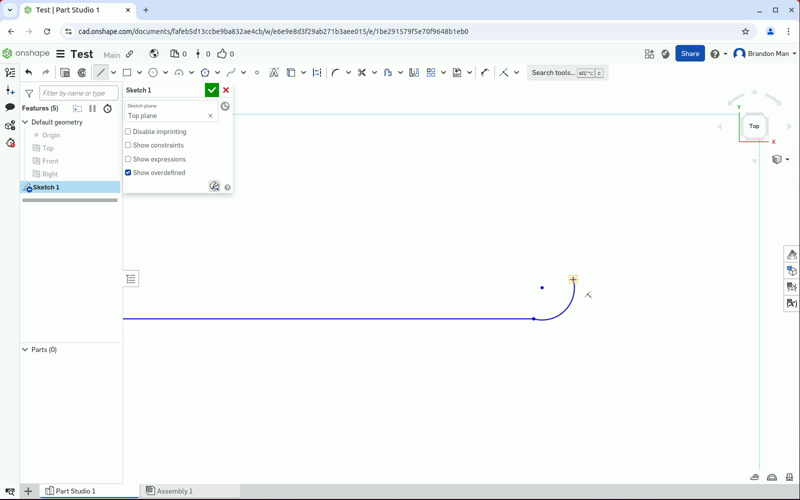
click(573, 279)
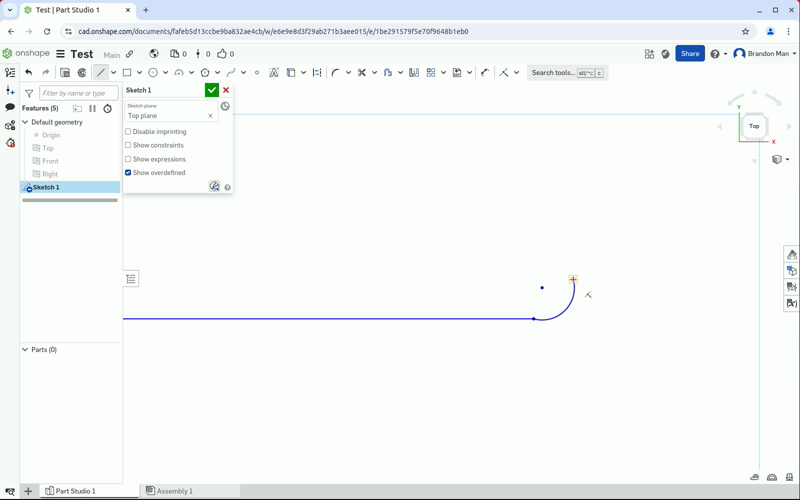
scroll(-6)
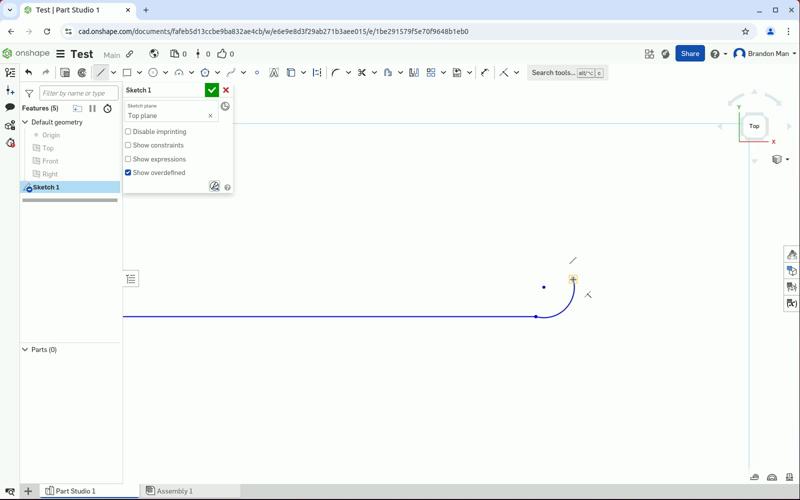
scroll(-6)
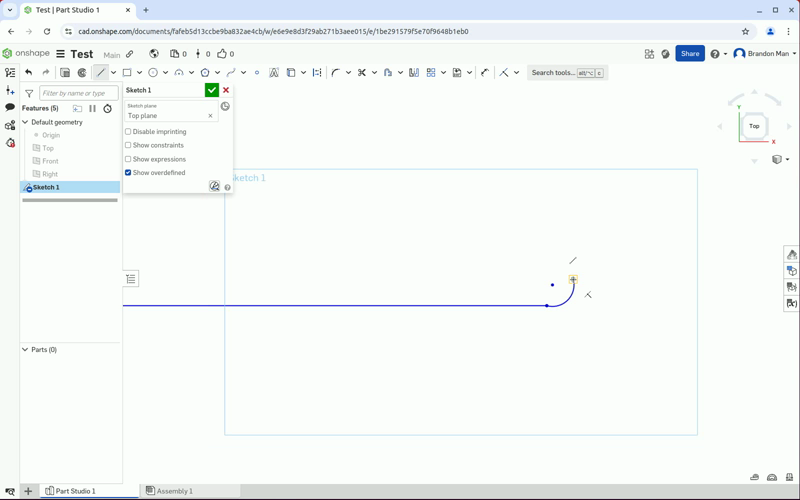
scroll(-6)
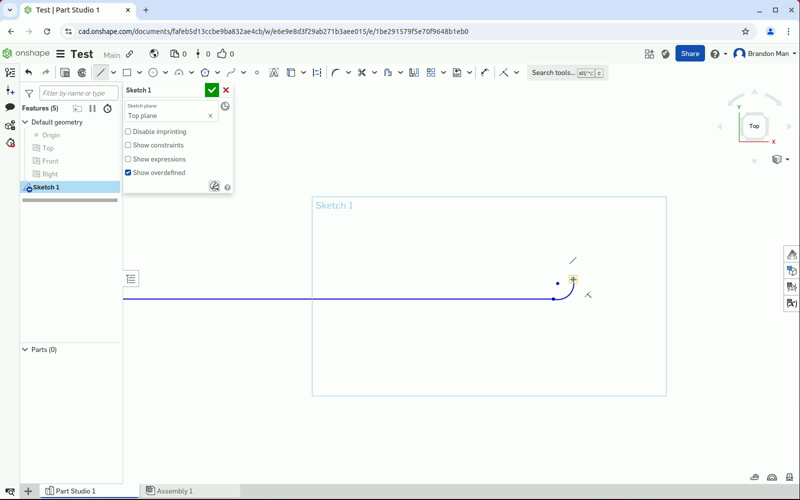
scroll(-6)
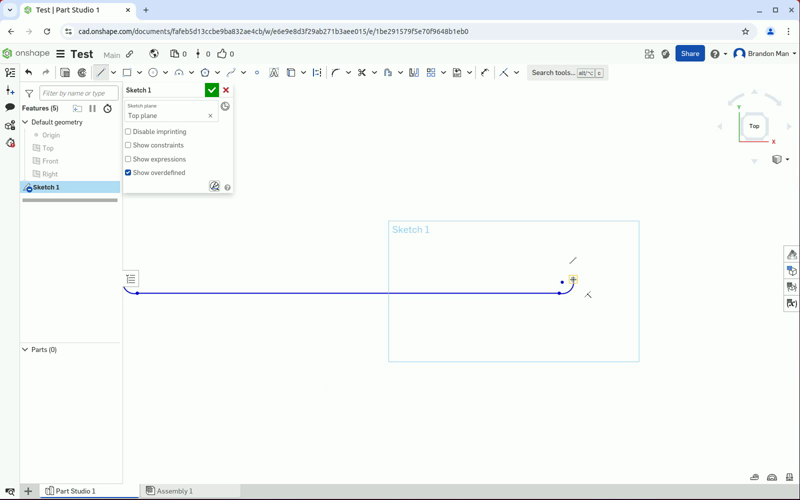
scroll(-6)
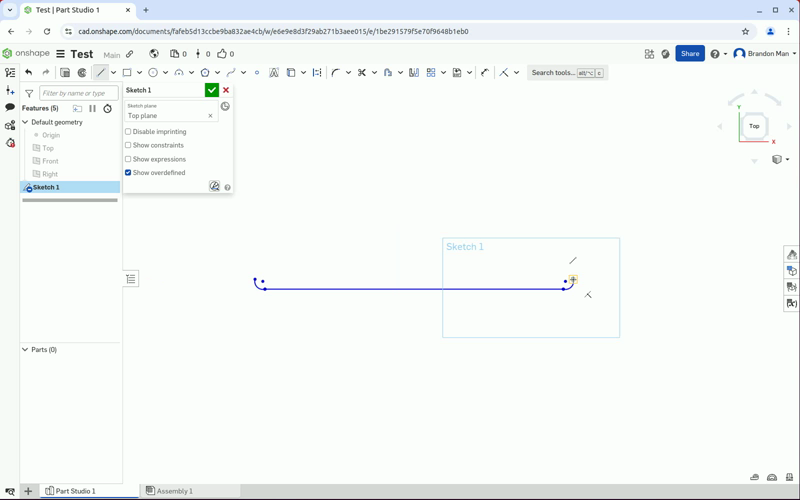
scroll(-6)
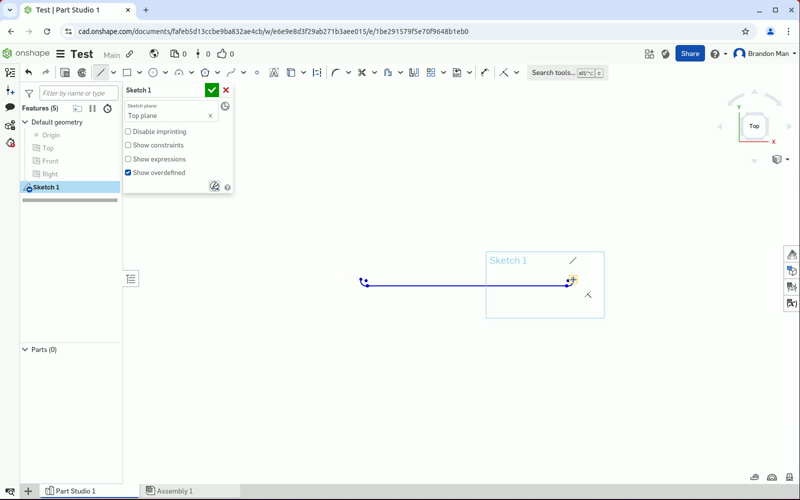
scroll(-6)
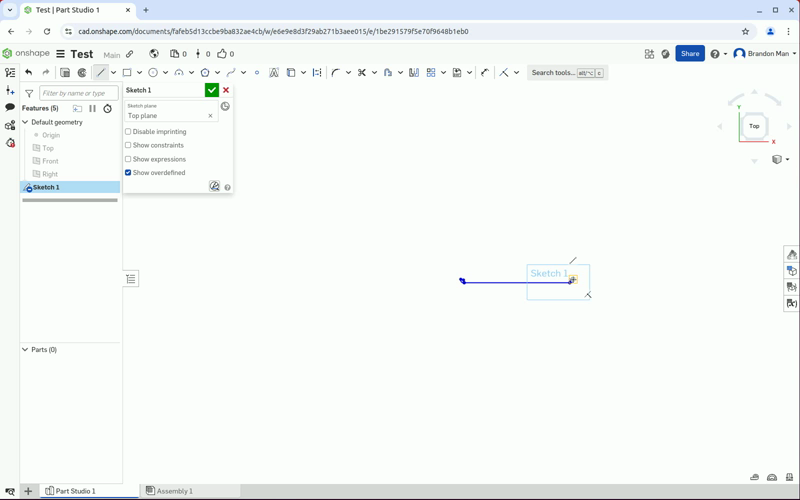
key_down(shift)
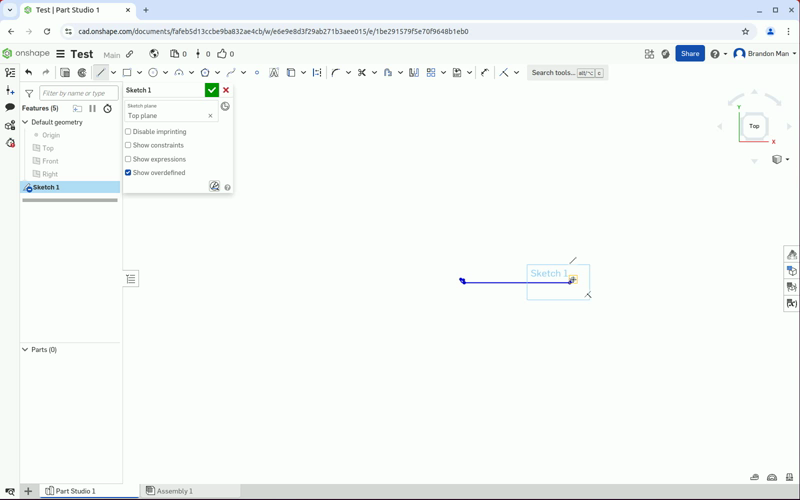
mouse_move(573, 215)
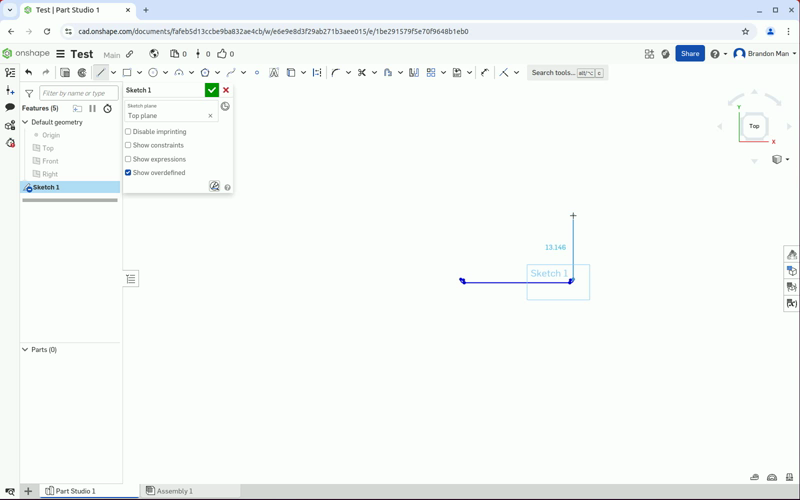
click(573, 215)
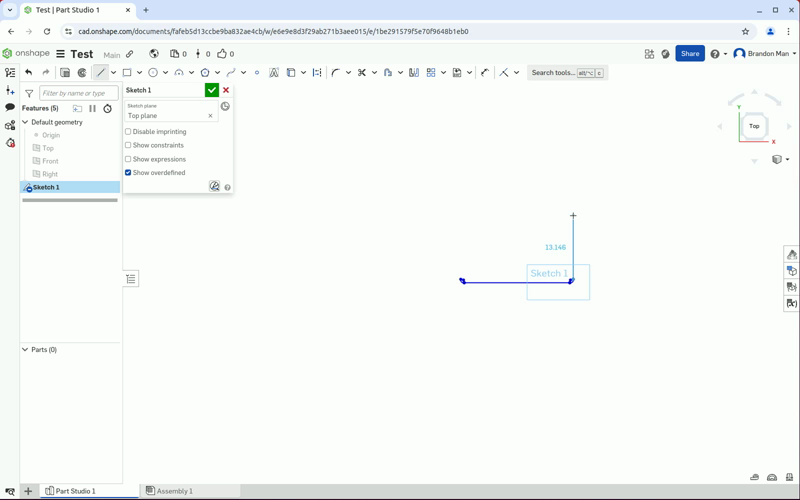
key_up(shift)
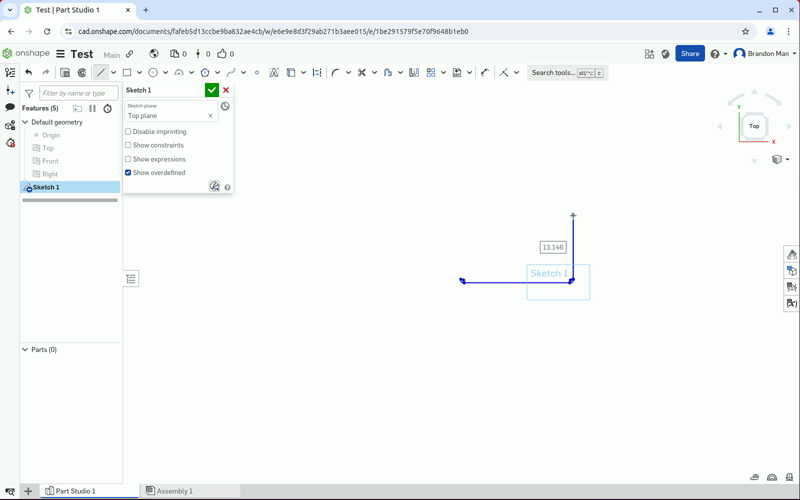
key(esc)
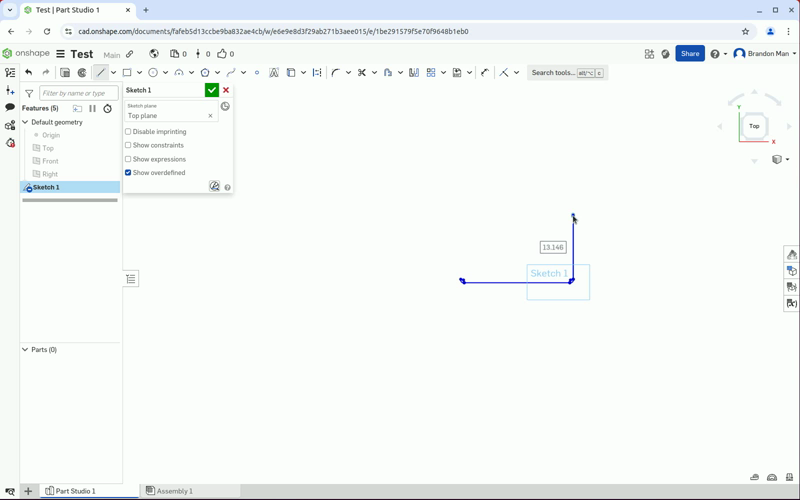
key(a)
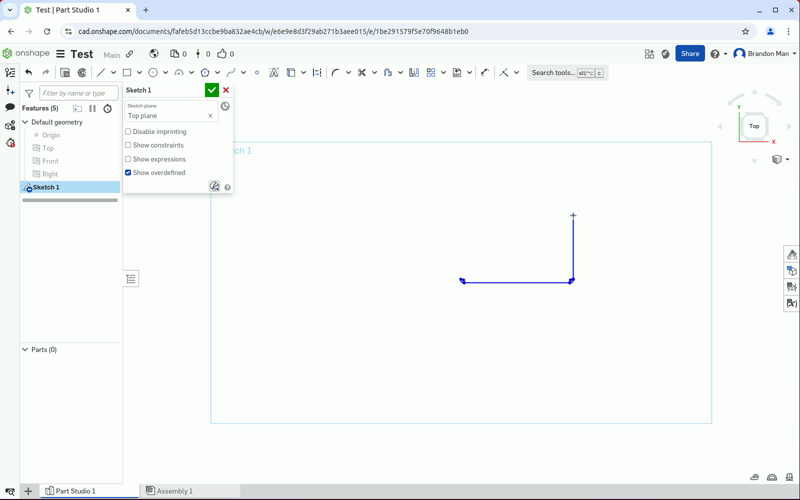
mouse_move(573, 215)
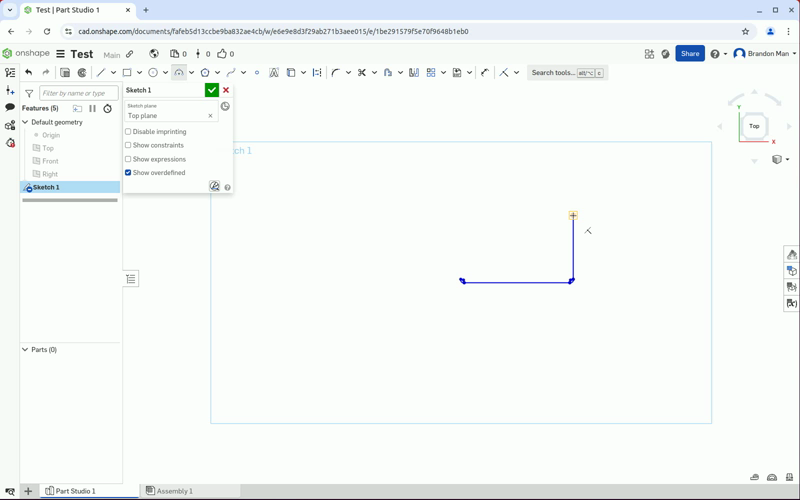
click(573, 215)
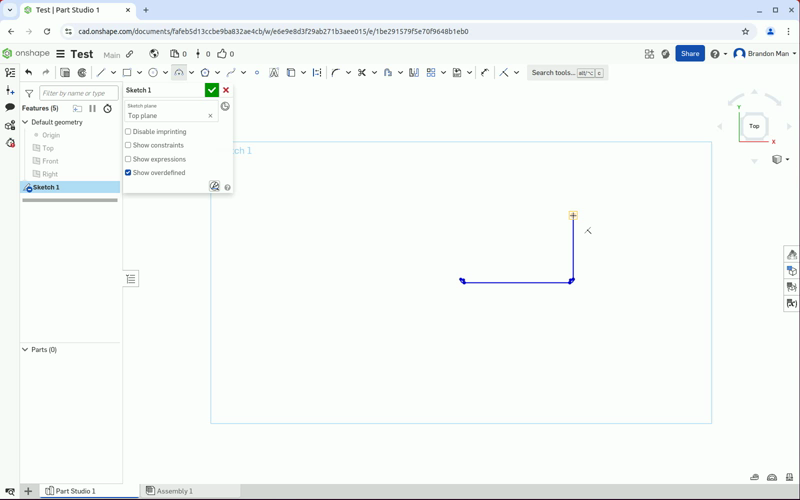
key_down(shift)
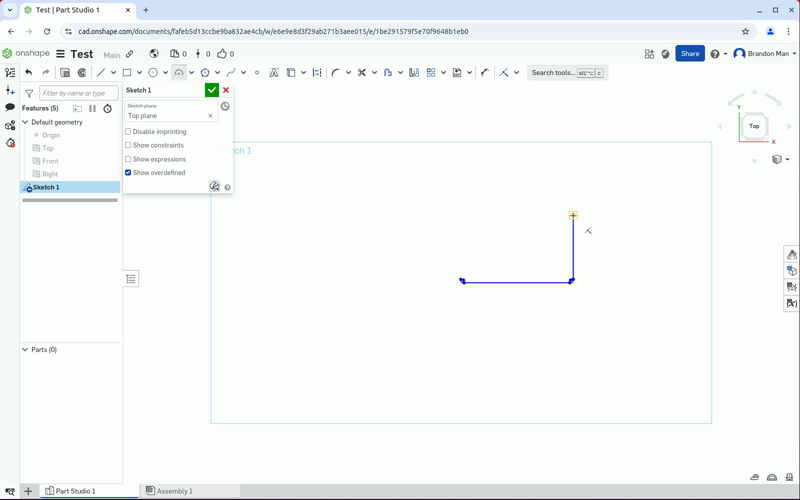
mouse_move(569, 212)
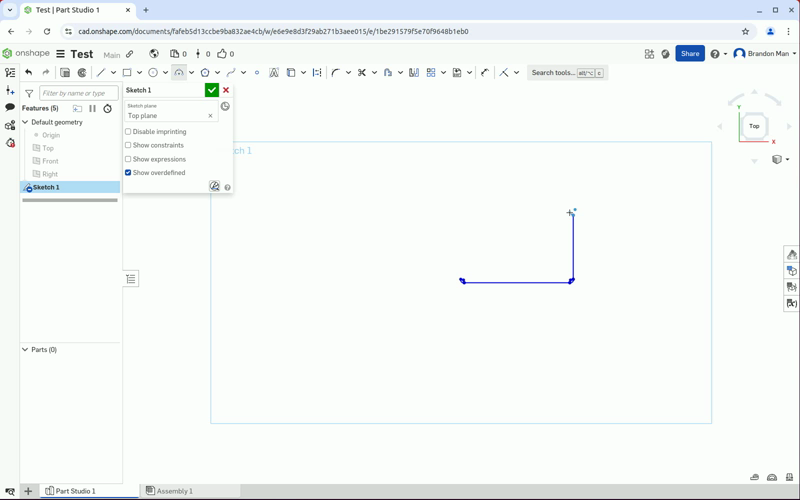
scroll(6)
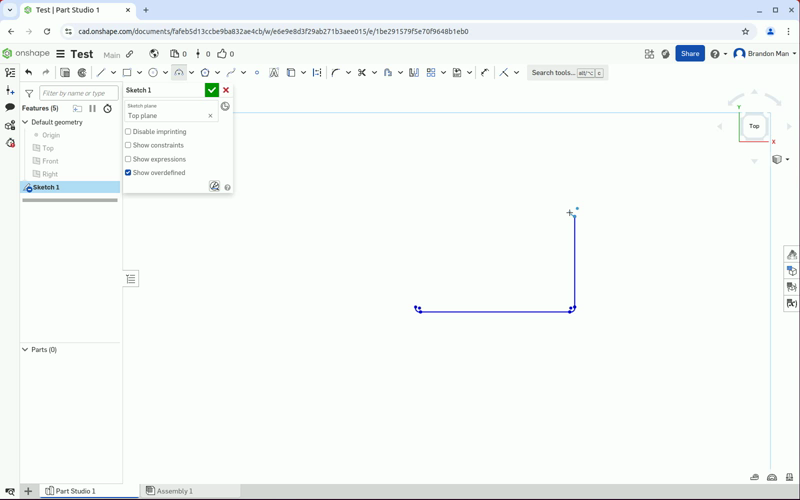
scroll(6)
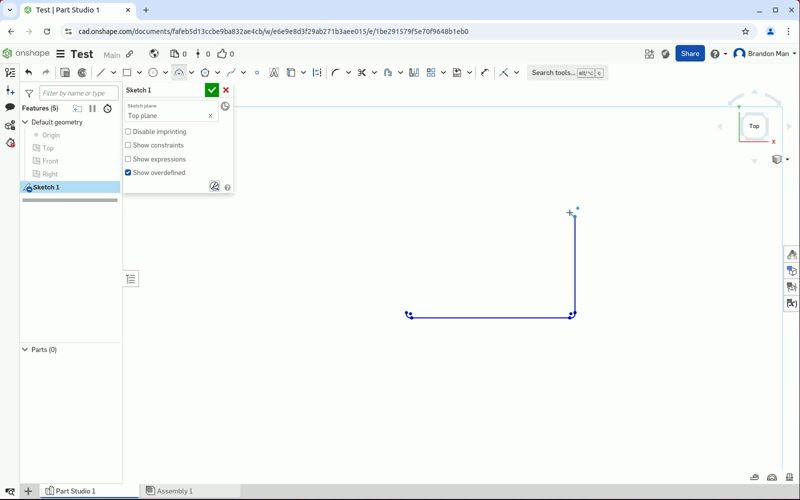
scroll(6)
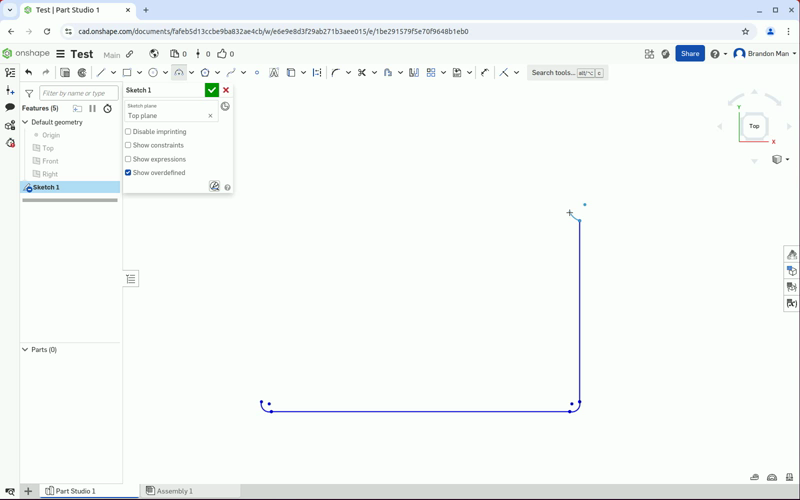
scroll(6)
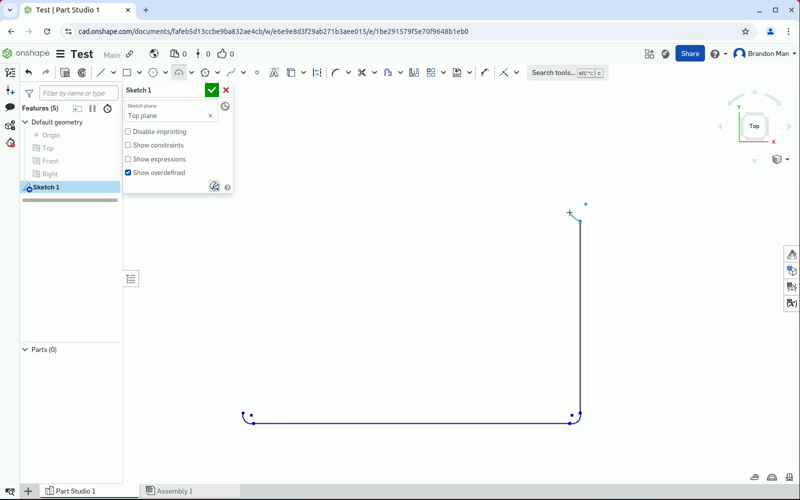
scroll(6)
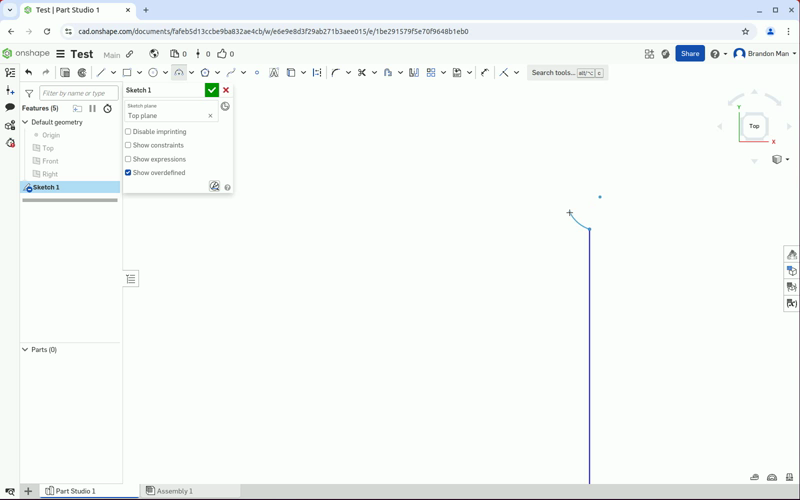
scroll(6)
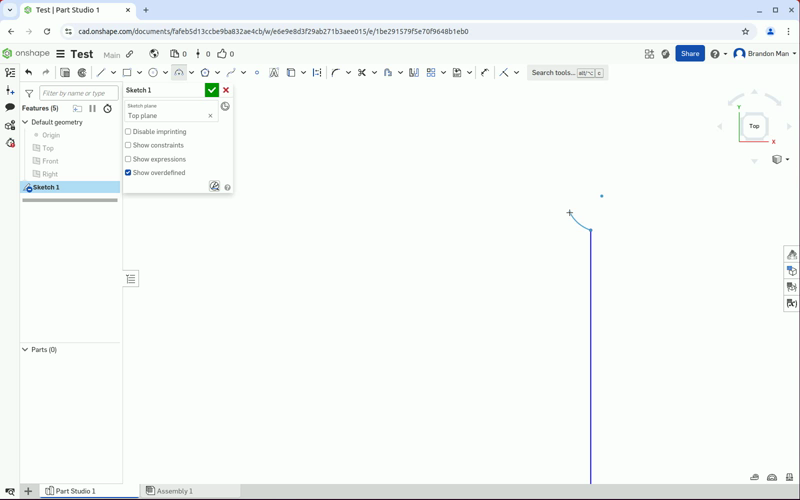
scroll(6)
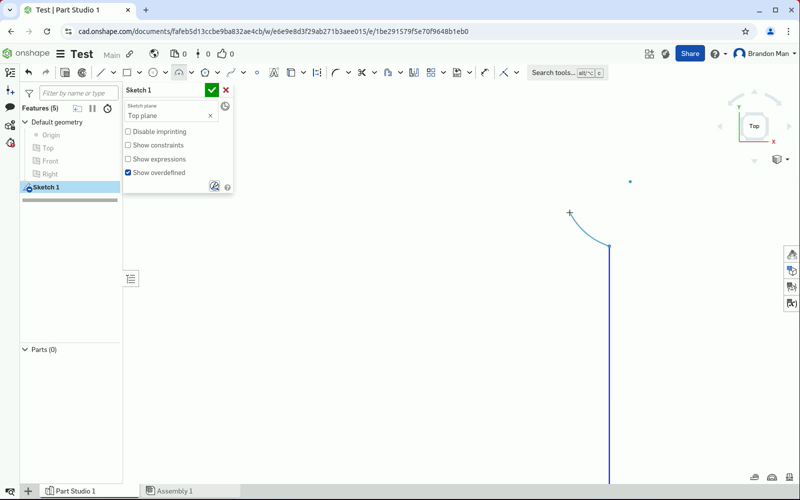
click(569, 212)
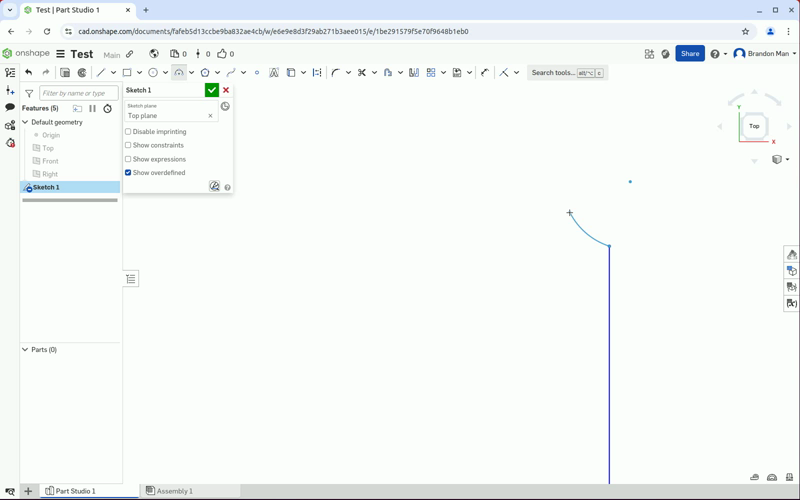
scroll(-6)
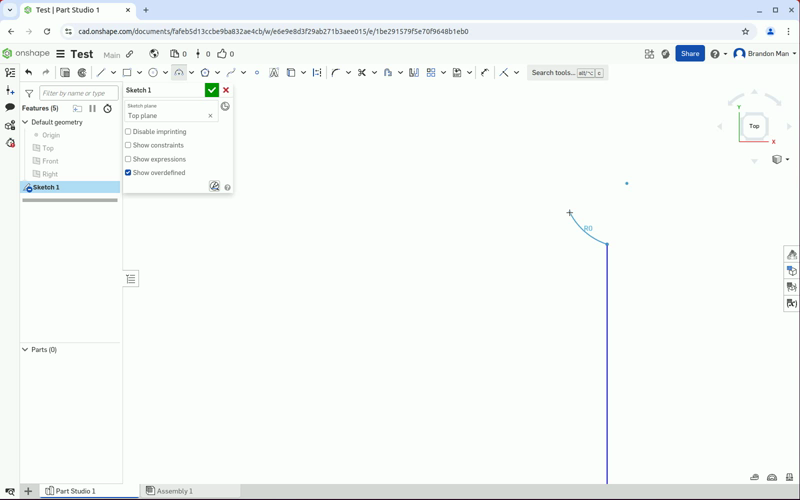
scroll(-6)
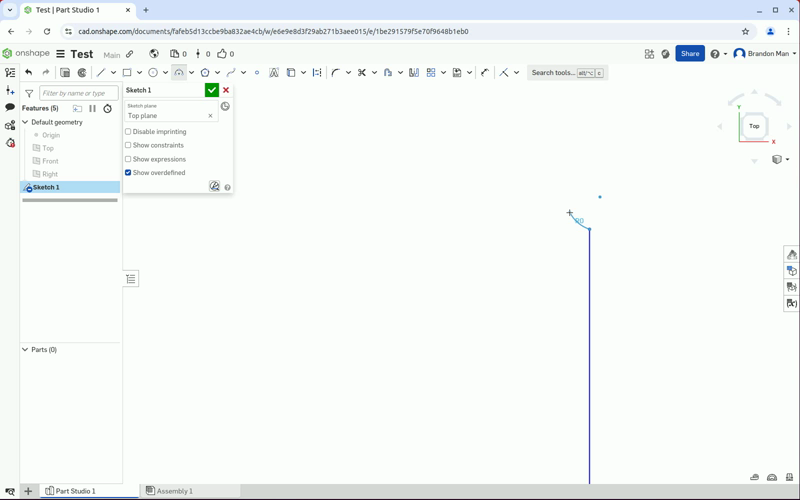
scroll(-6)
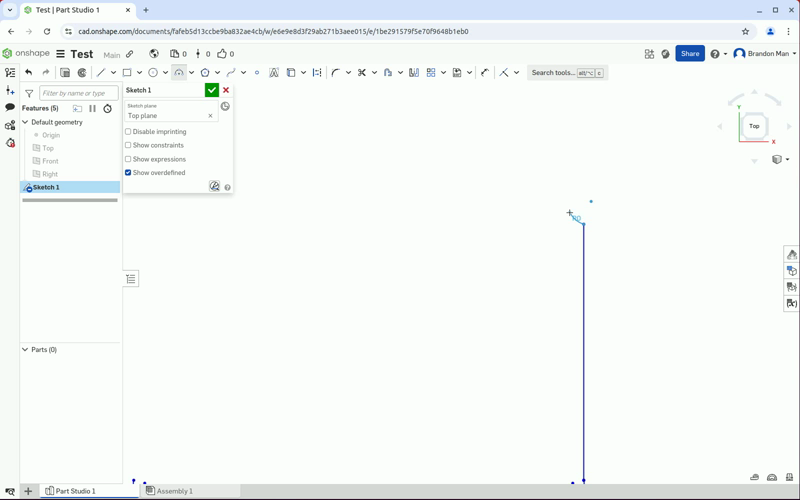
scroll(-6)
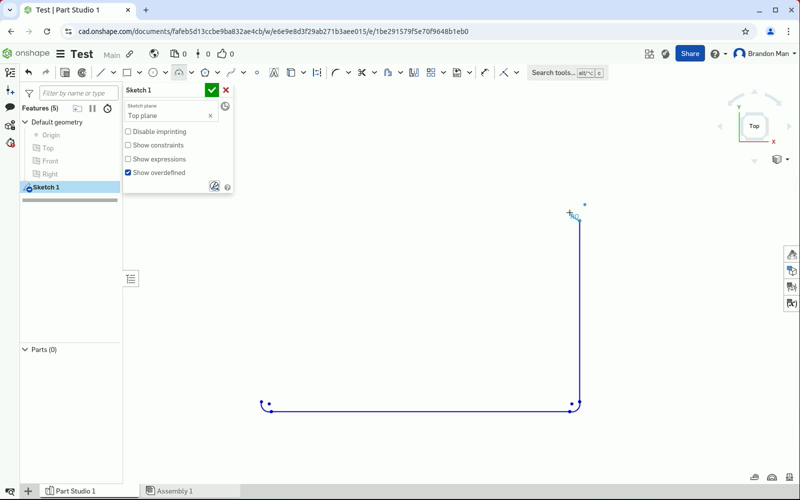
scroll(-6)
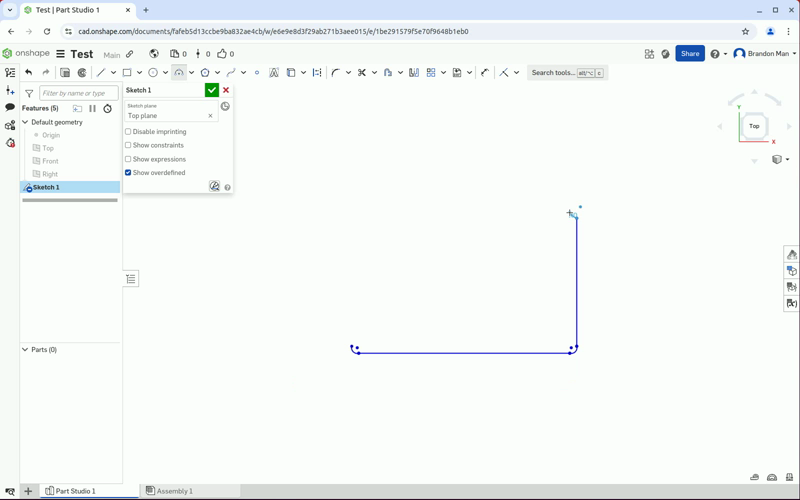
scroll(-6)
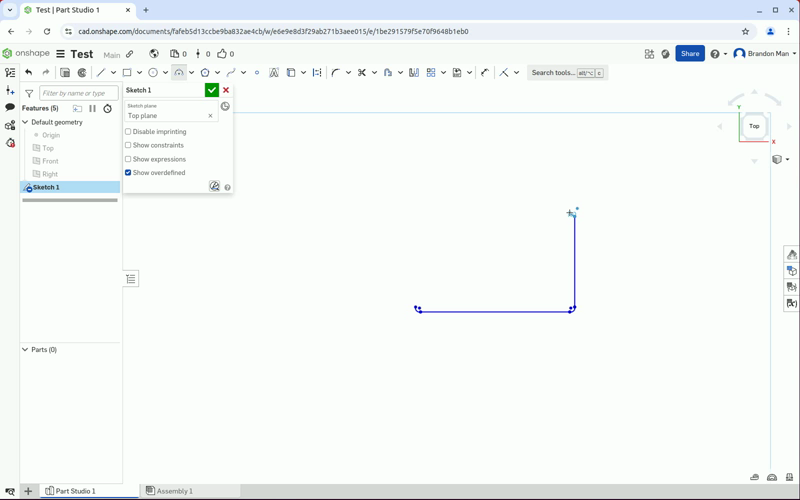
scroll(-6)
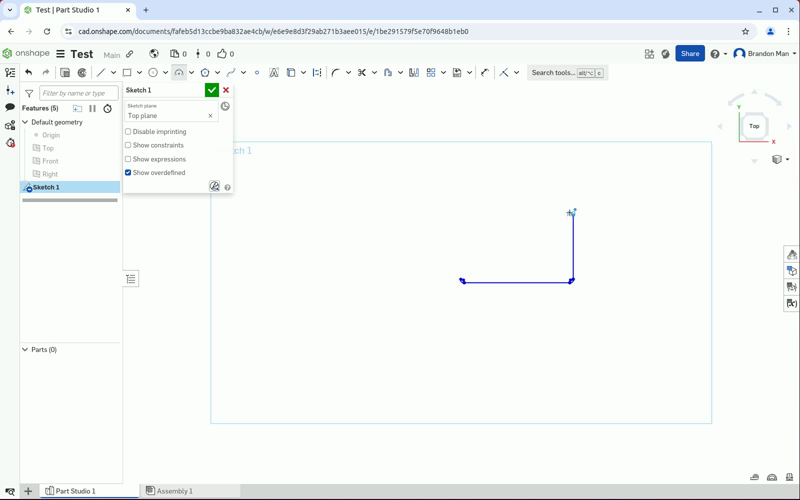
mouse_move(572, 213)
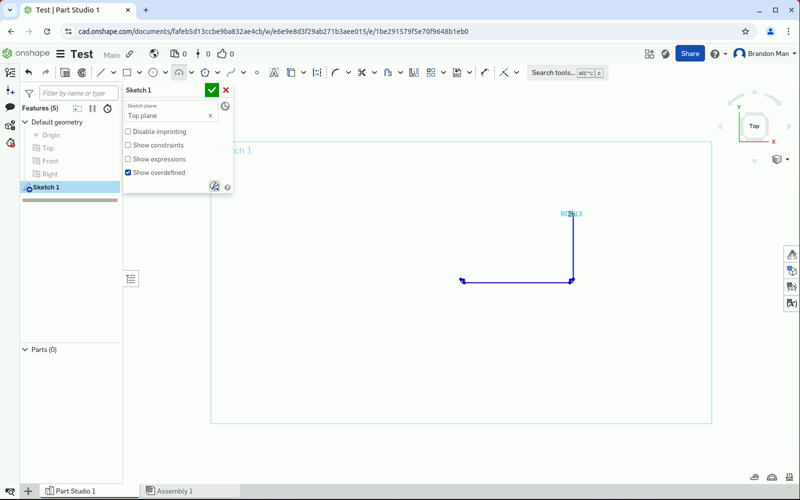
scroll(6)
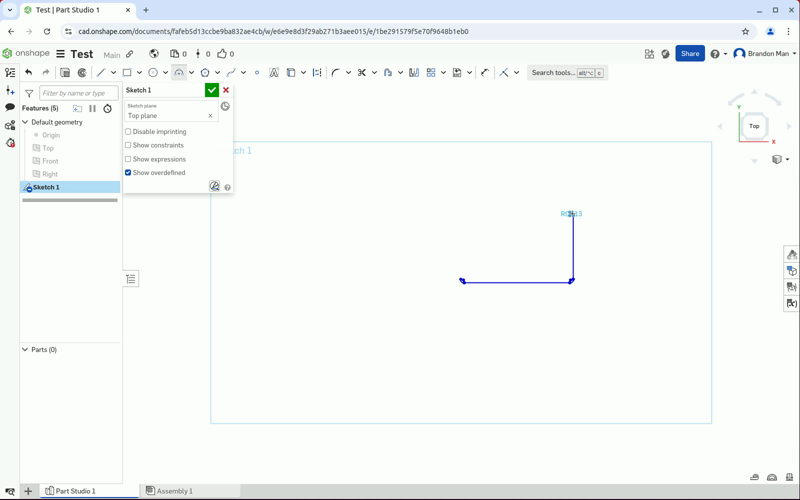
scroll(6)
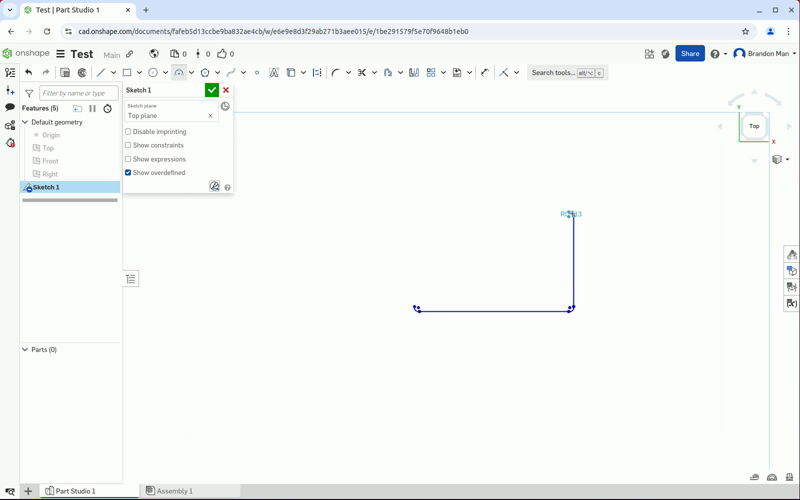
scroll(6)
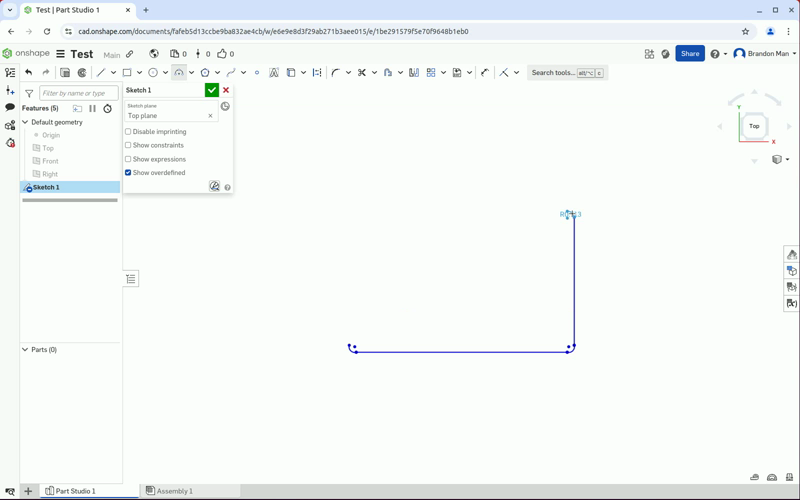
scroll(6)
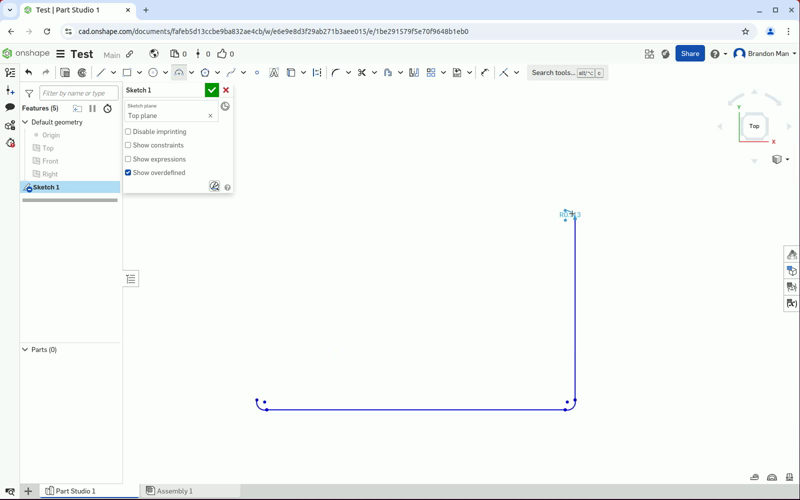
scroll(6)
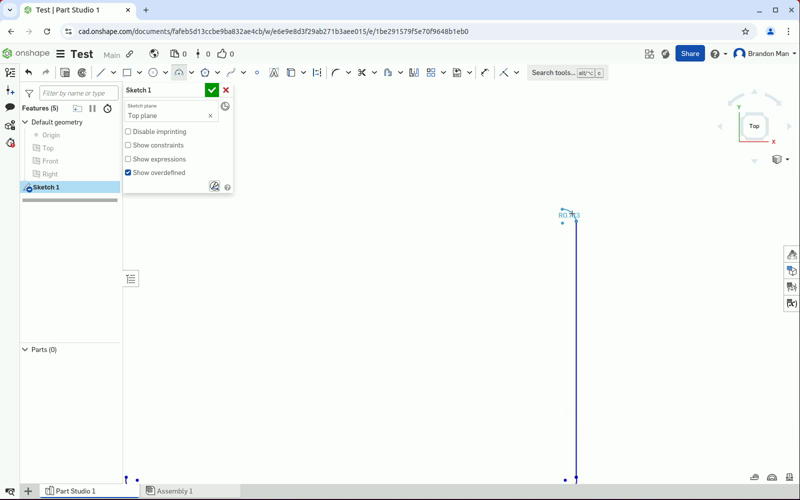
scroll(6)
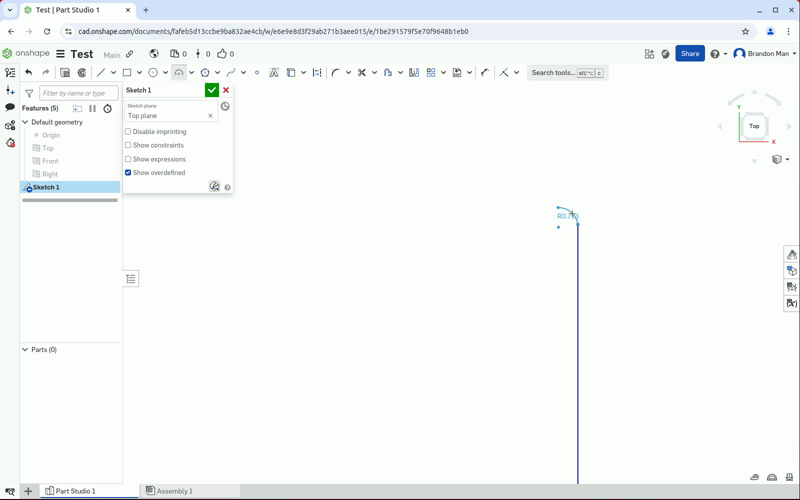
scroll(6)
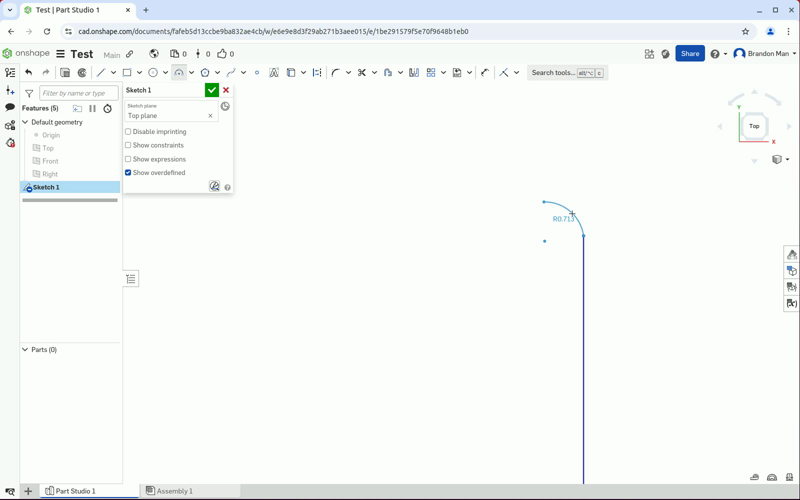
click(572, 213)
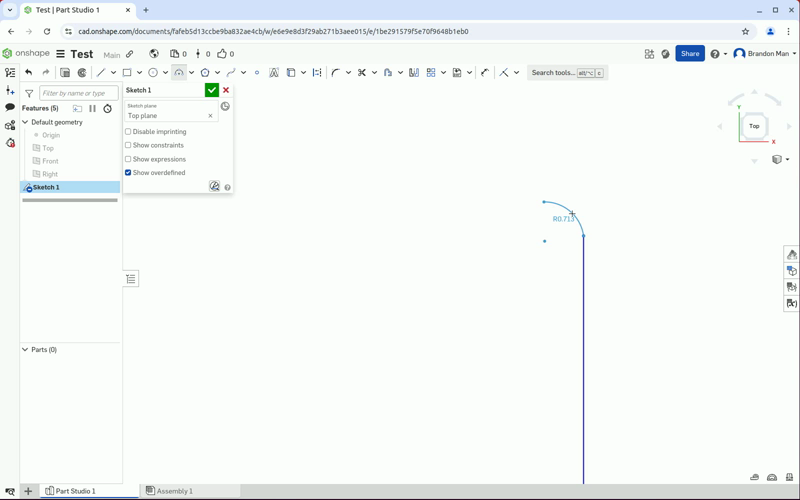
scroll(-6)
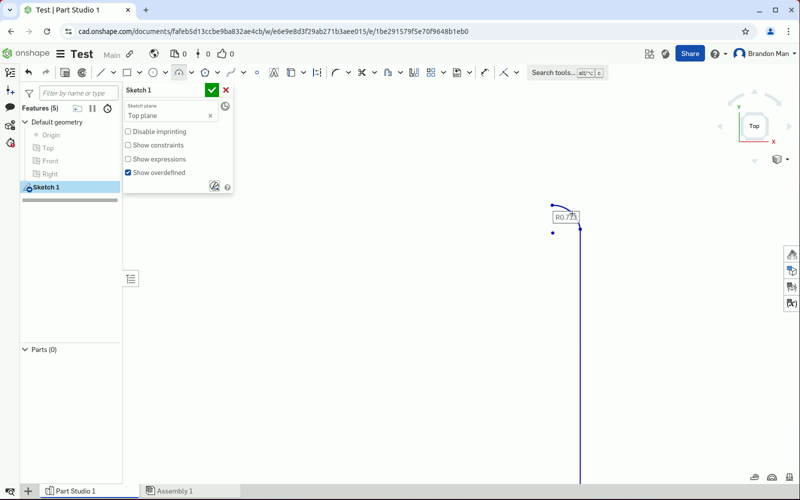
scroll(-6)
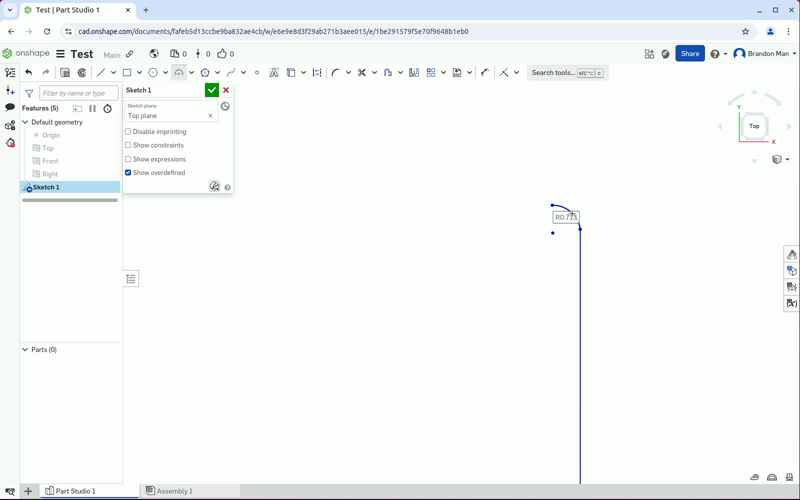
scroll(-6)
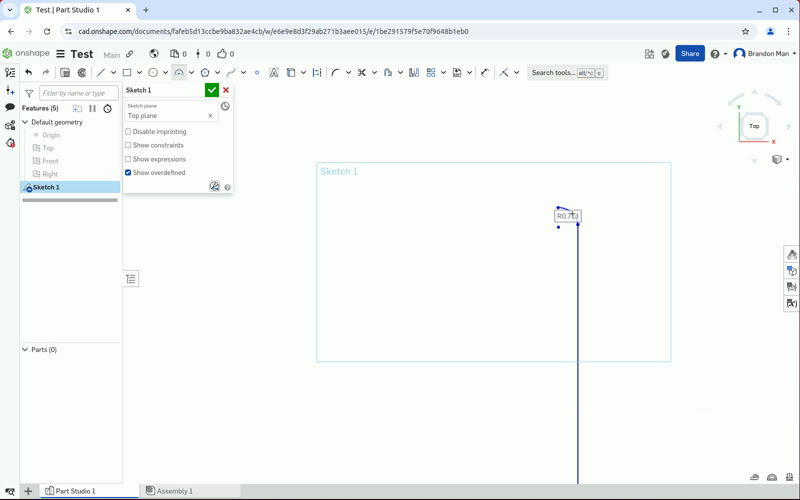
scroll(-6)
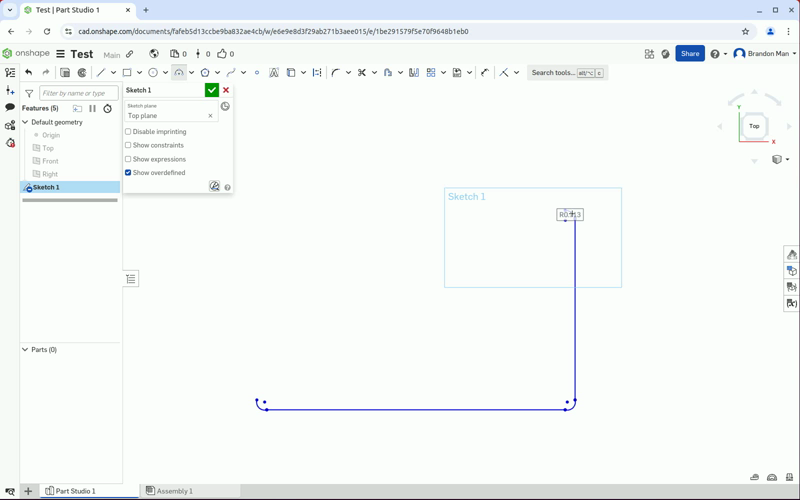
scroll(-6)
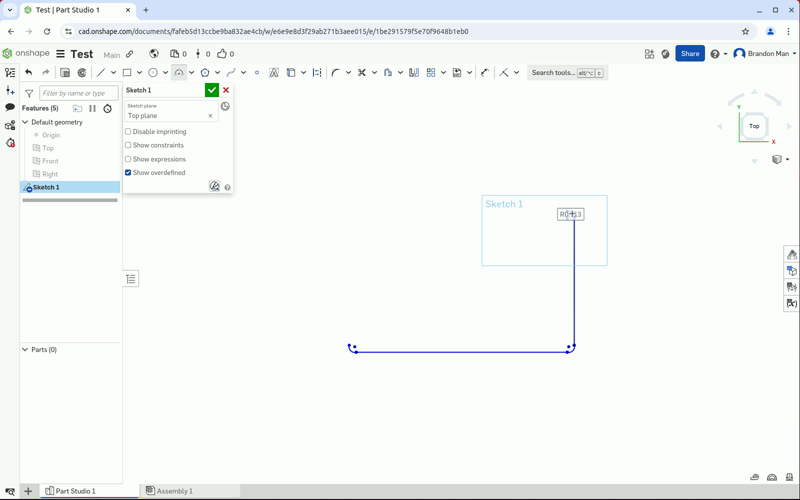
scroll(-6)
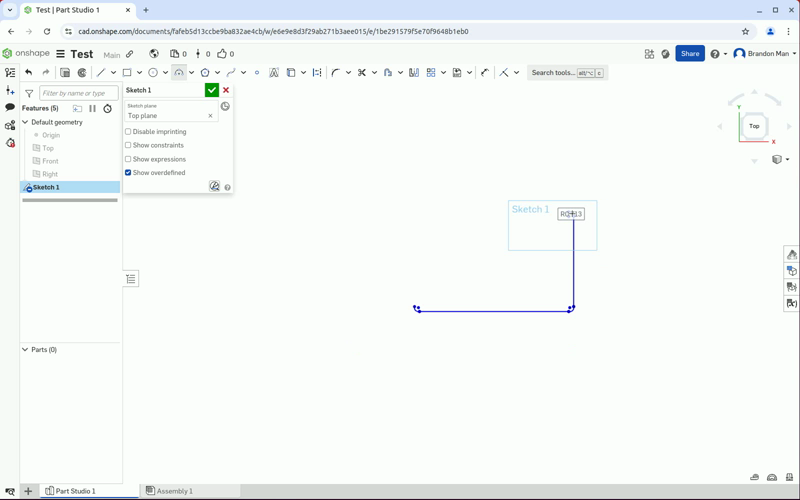
scroll(-6)
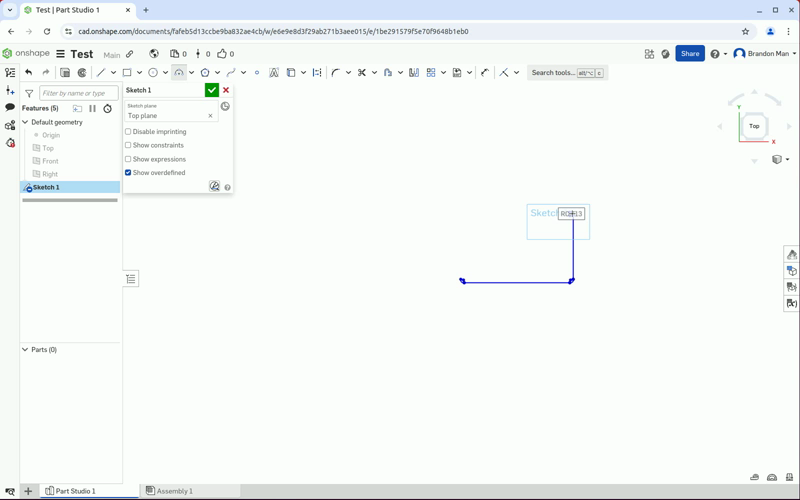
key_up(shift)
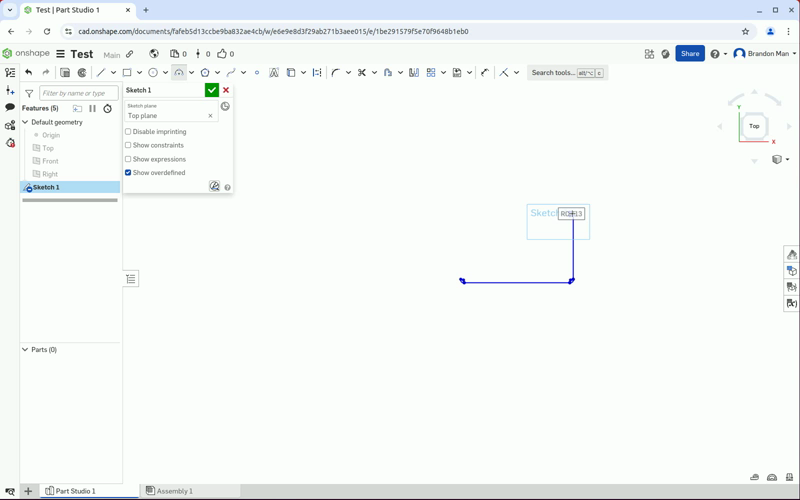
key(esc)
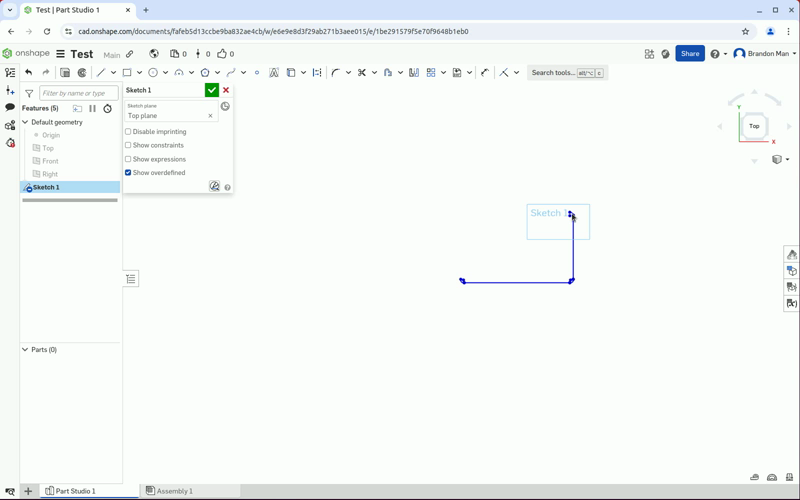
key(l)
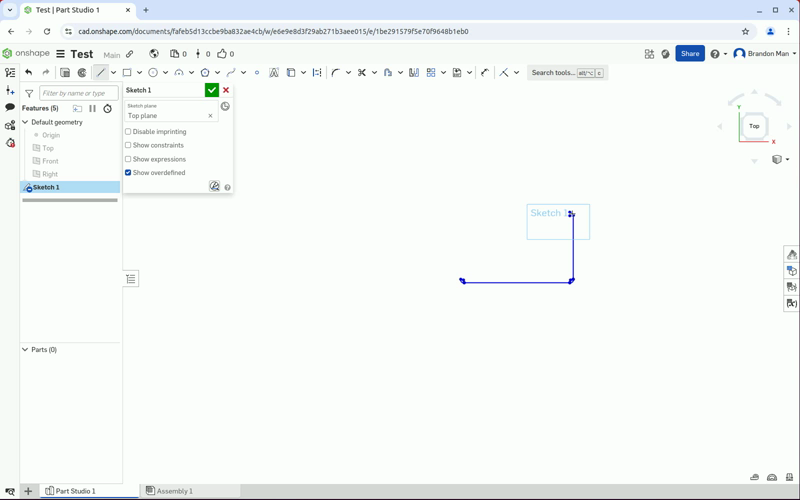
mouse_move(569, 212)
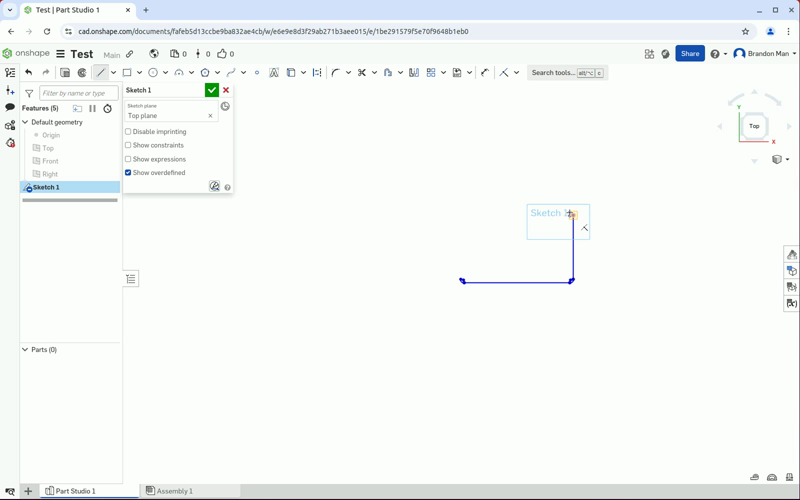
scroll(6)
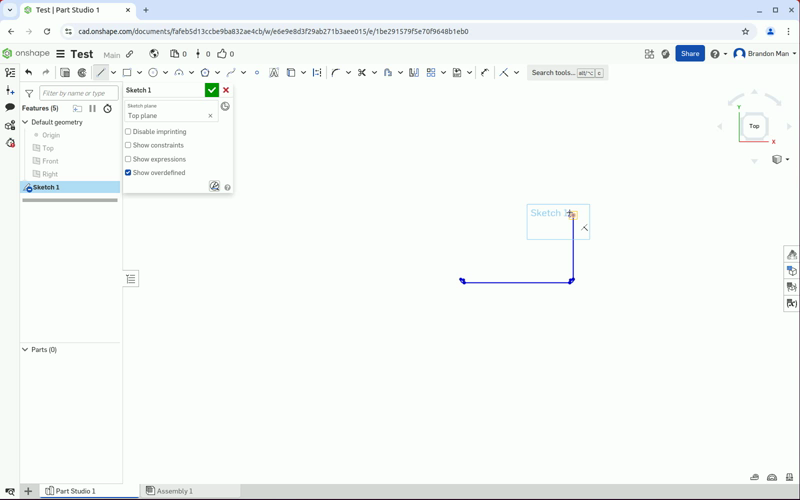
scroll(6)
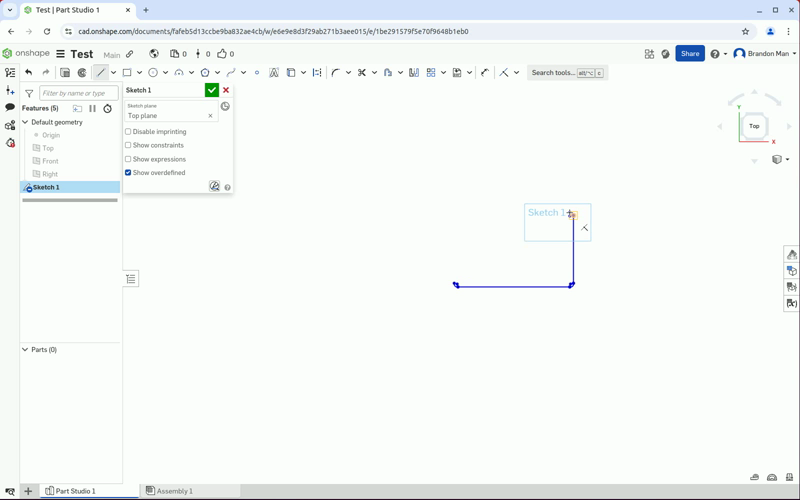
scroll(6)
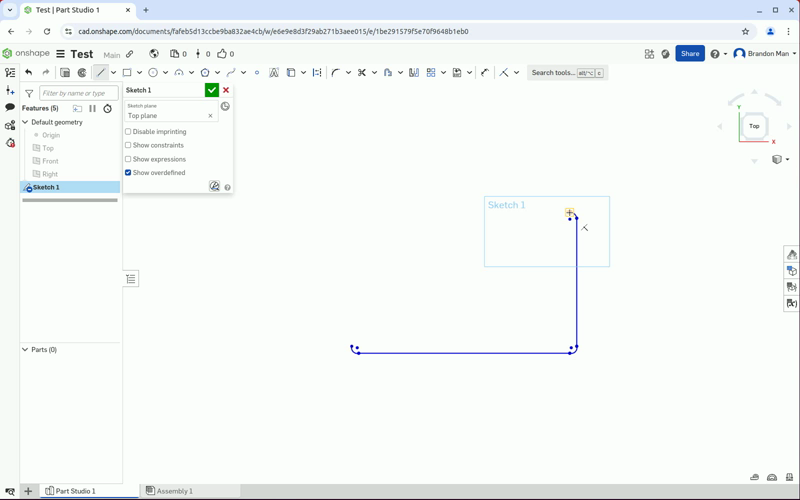
scroll(6)
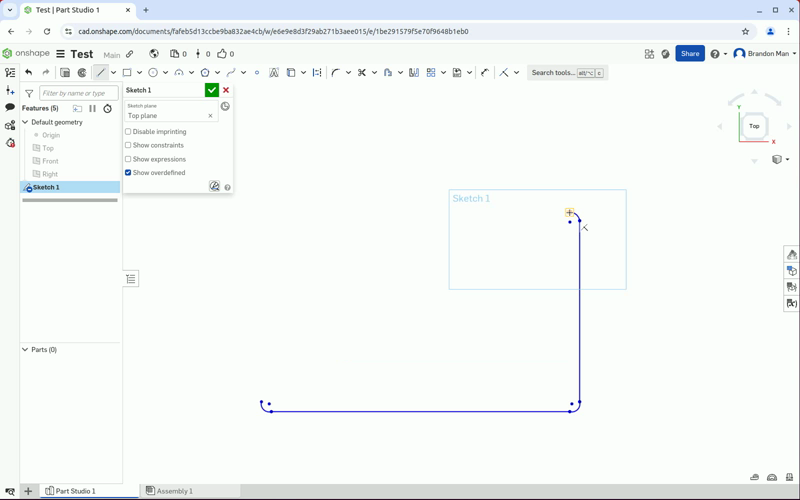
scroll(6)
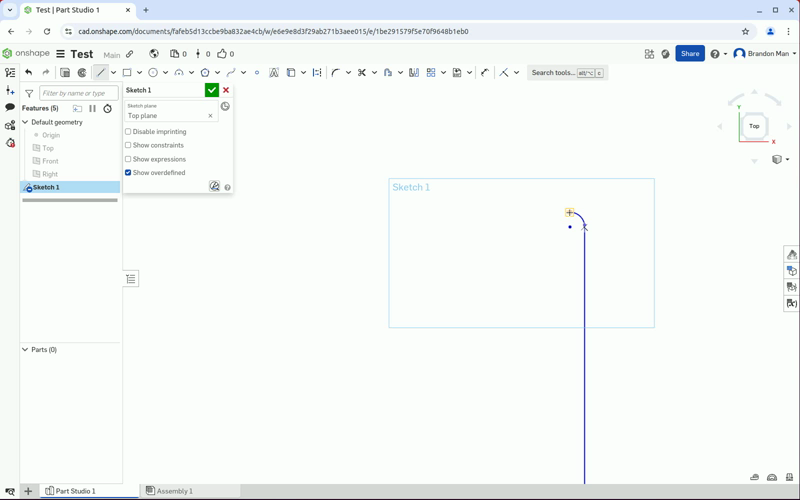
scroll(6)
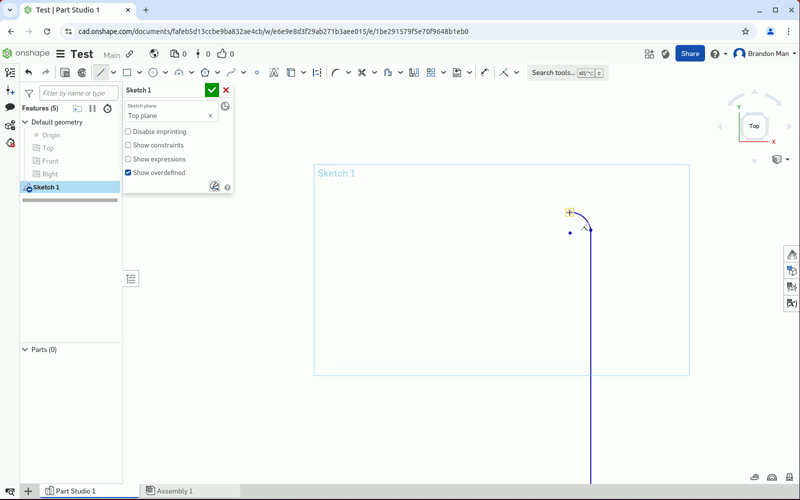
scroll(6)
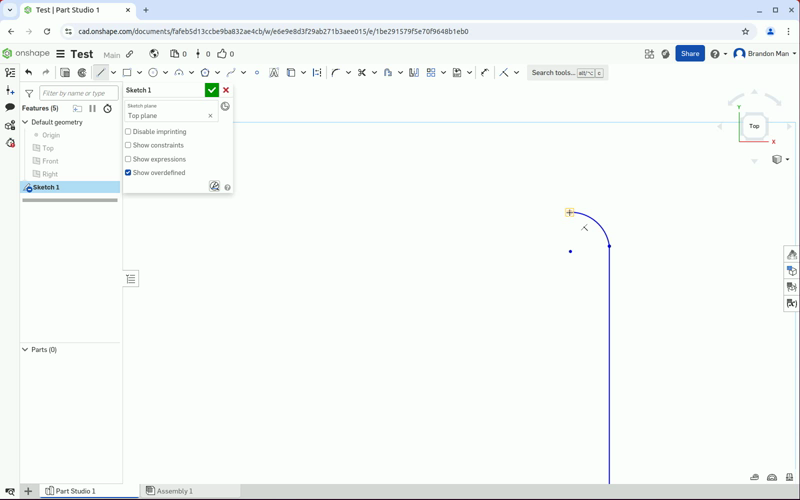
click(569, 212)
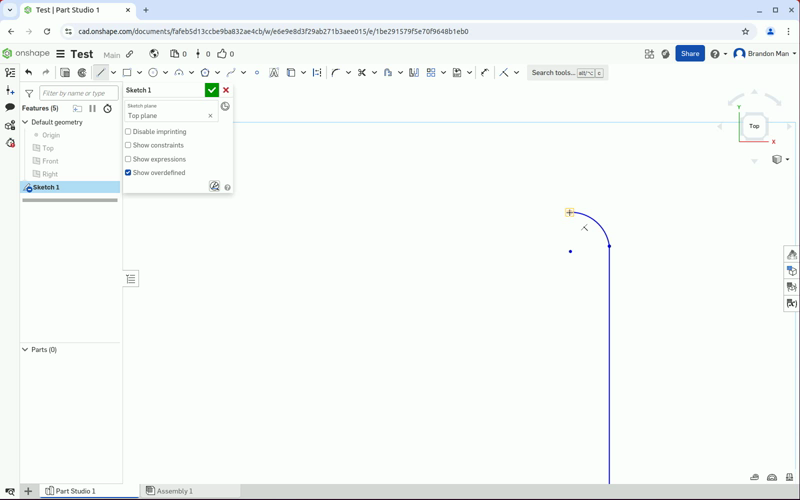
scroll(-6)
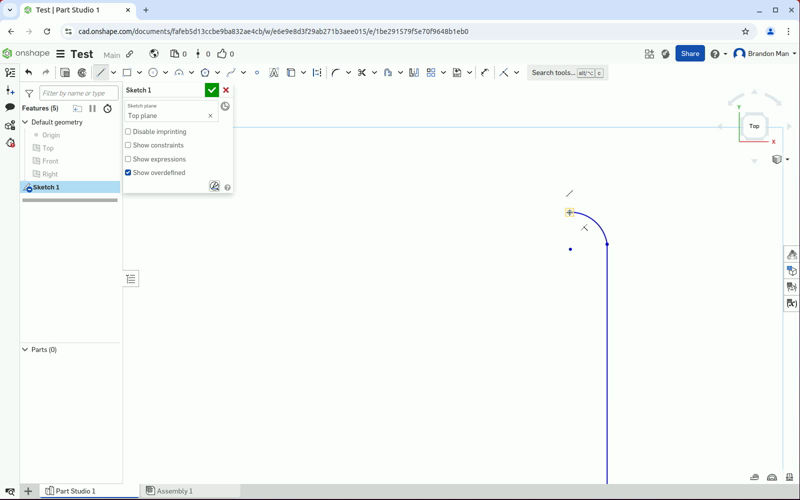
scroll(-6)
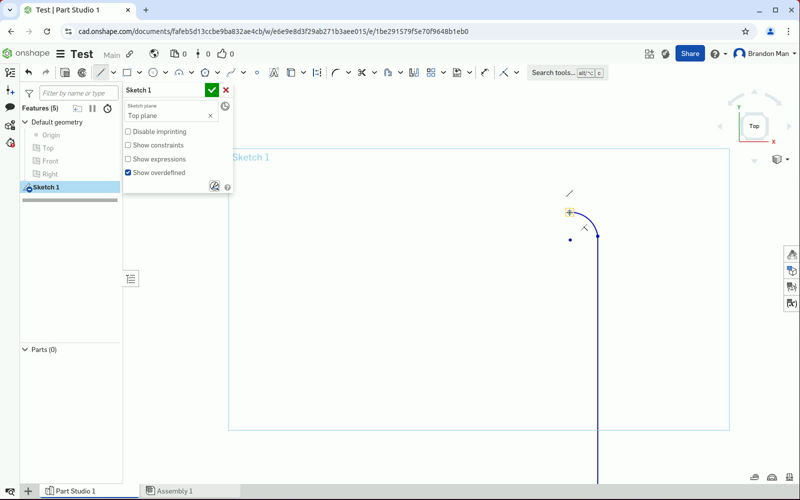
scroll(-6)
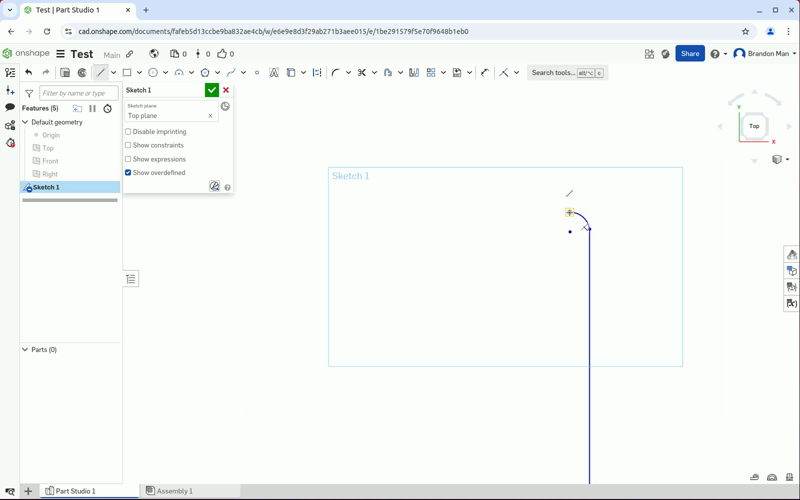
scroll(-6)
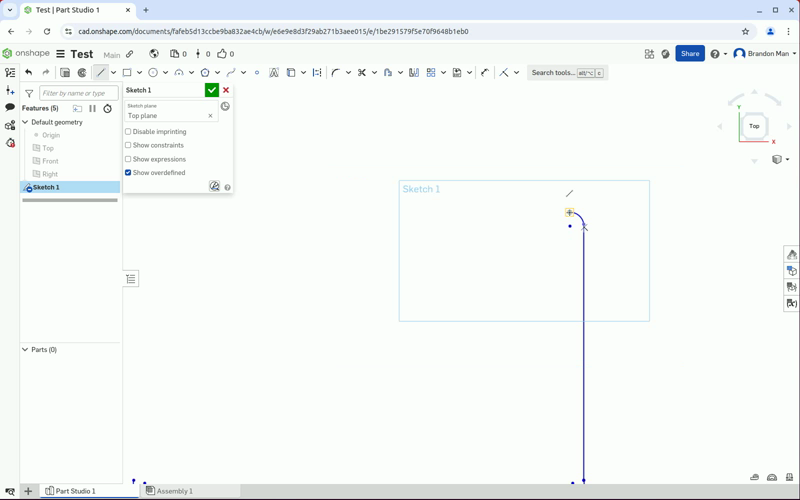
scroll(-6)
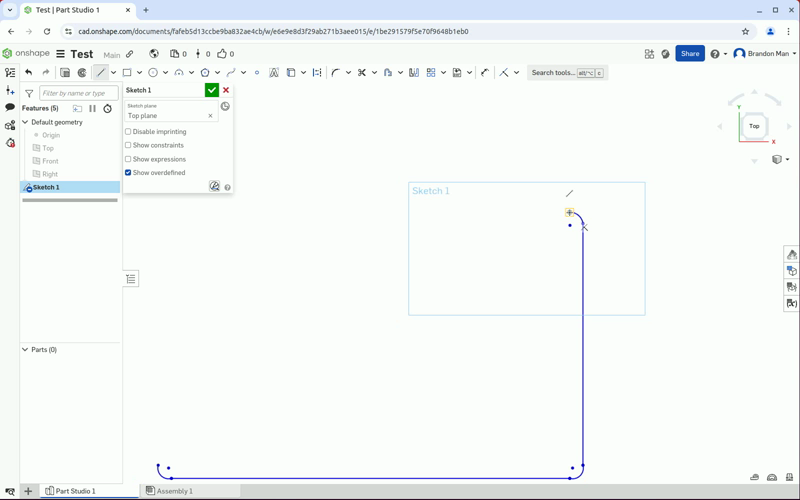
scroll(-6)
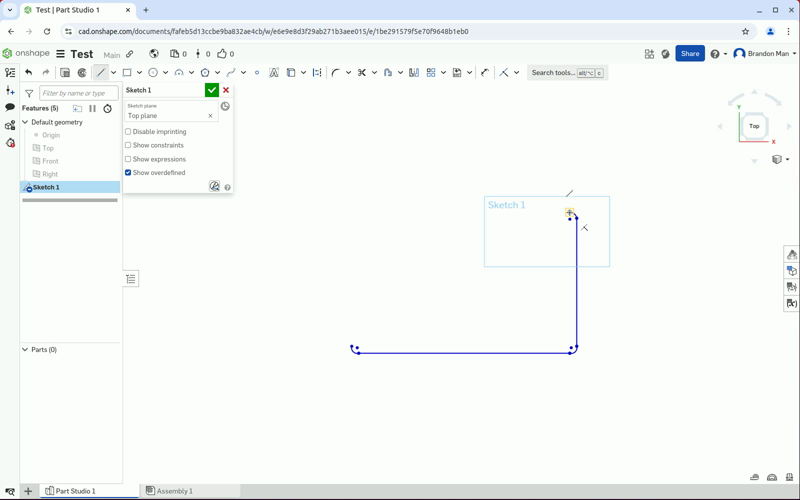
scroll(-6)
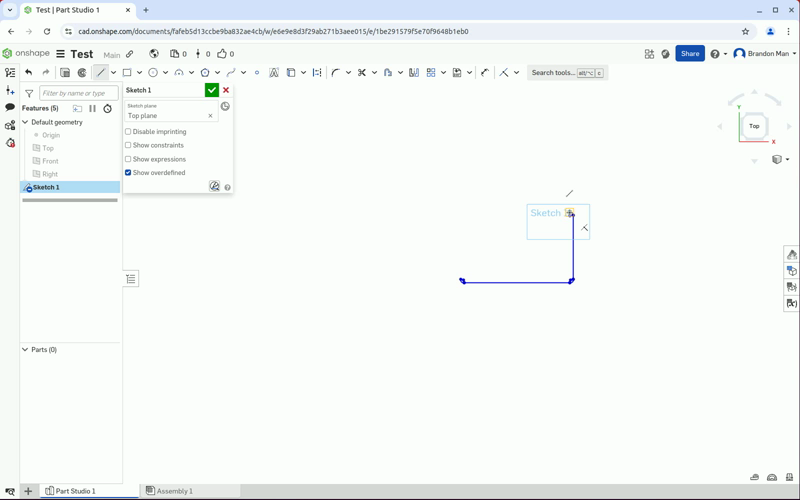
key_down(shift)
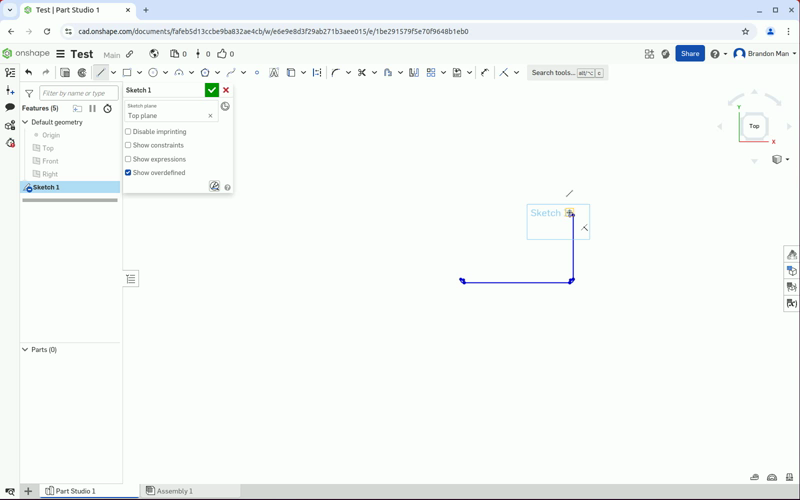
mouse_move(464, 212)
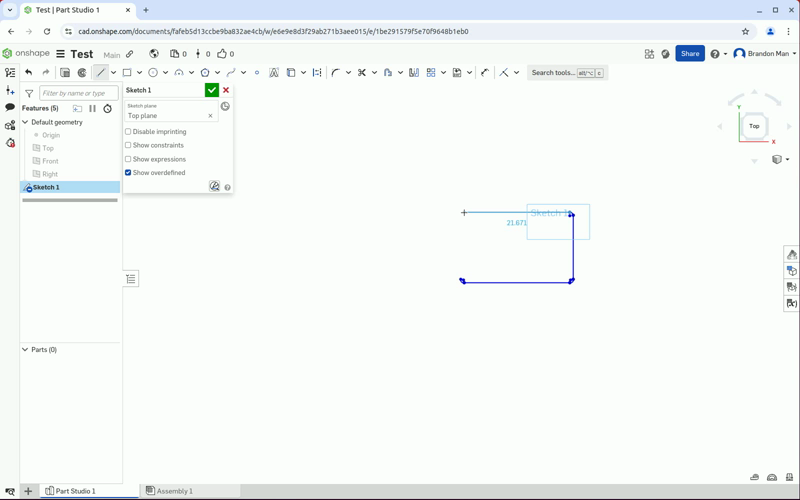
click(464, 212)
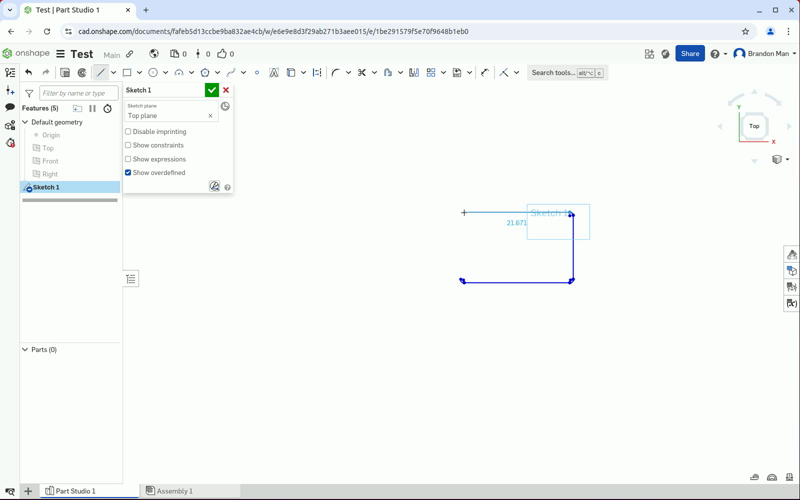
key_up(shift)
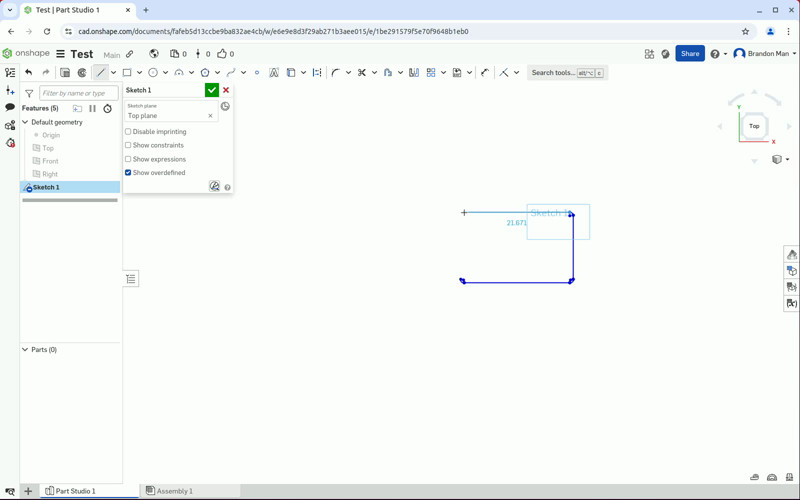
key(esc)
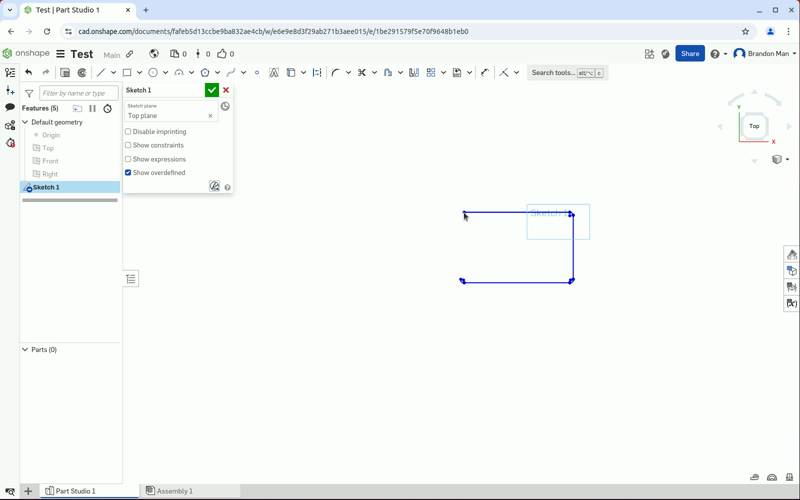
key(a)
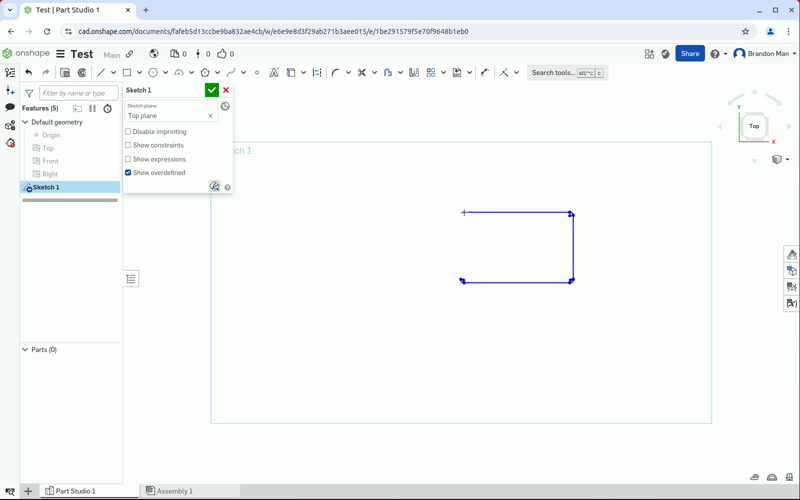
mouse_move(464, 212)
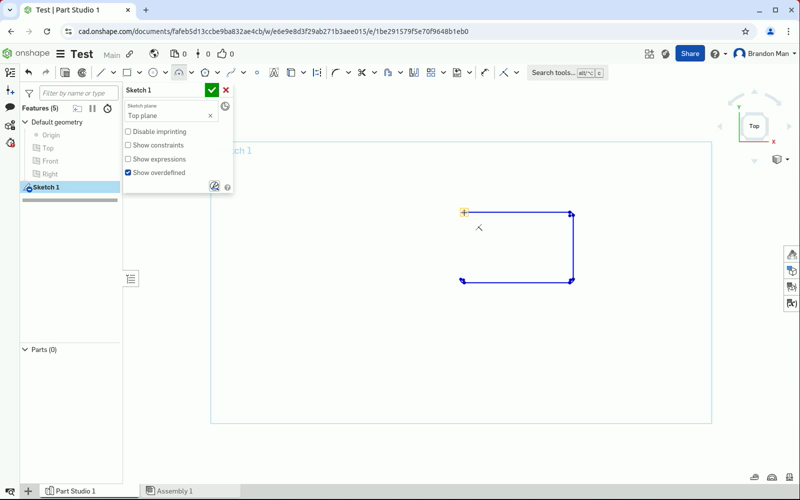
click(464, 212)
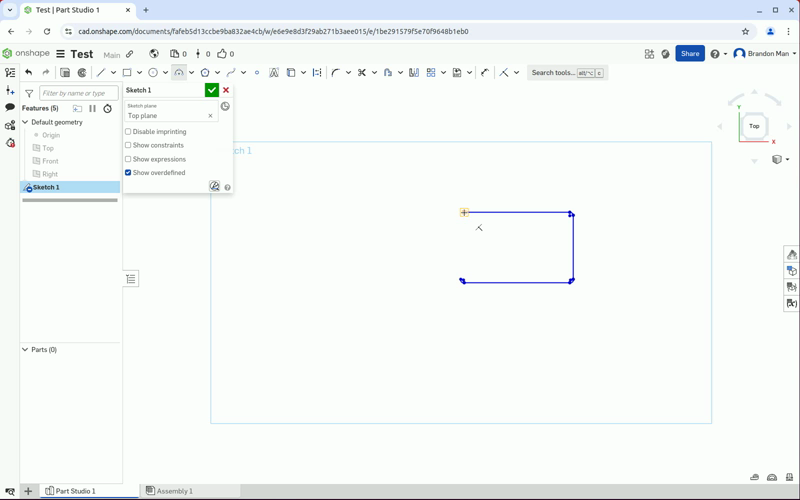
key_down(shift)
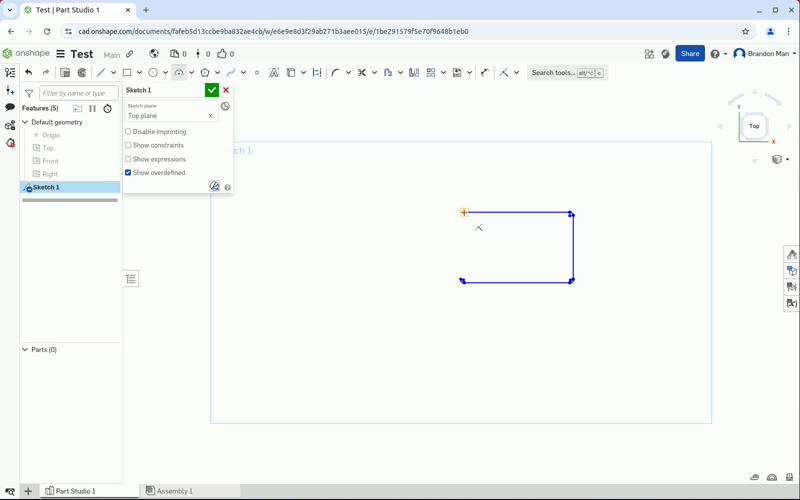
mouse_move(460, 215)
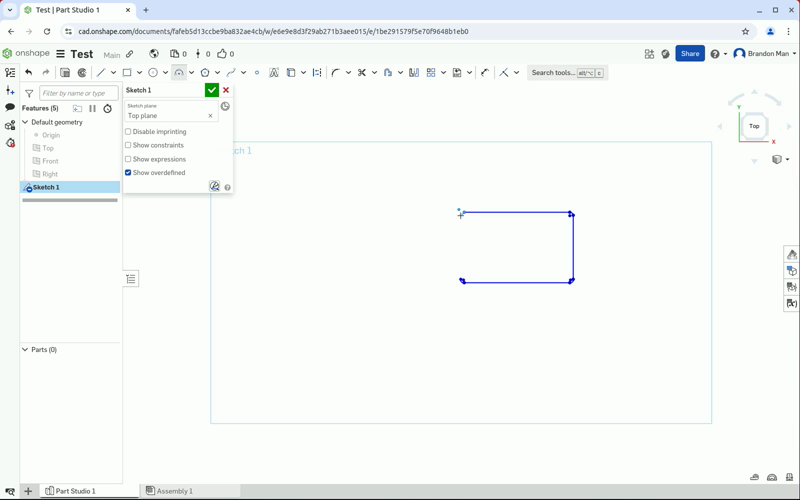
scroll(6)
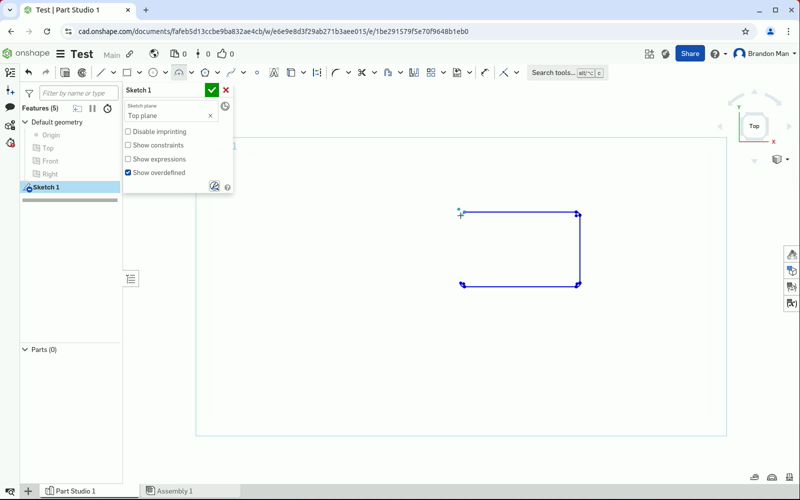
scroll(6)
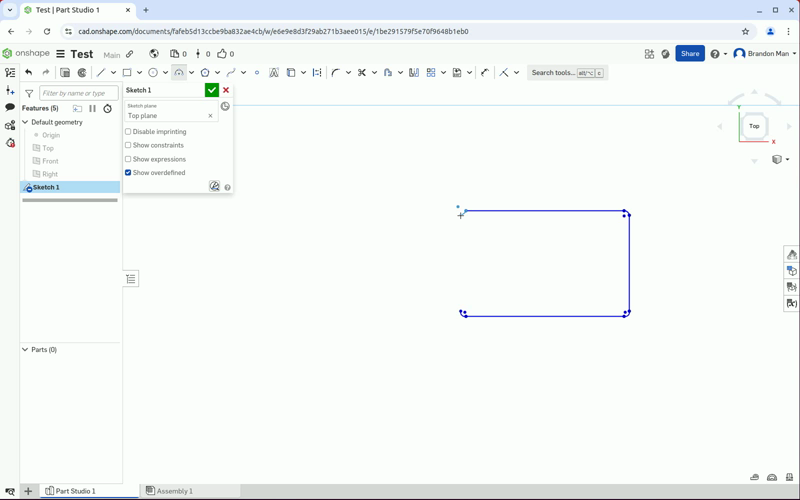
scroll(6)
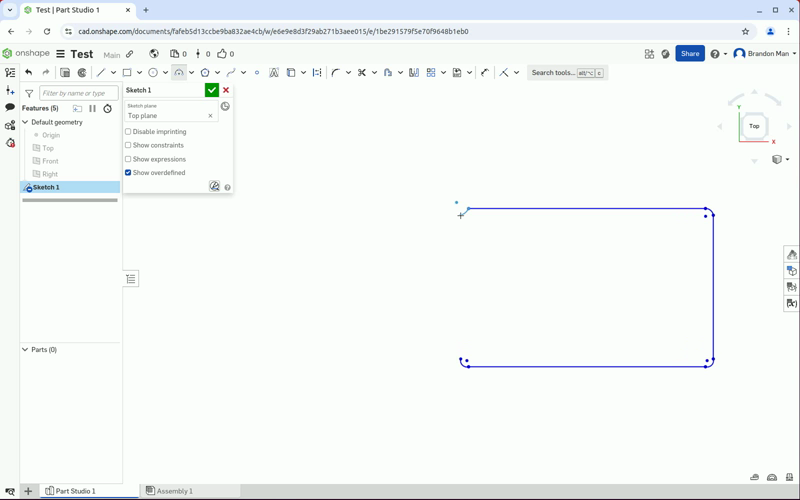
scroll(6)
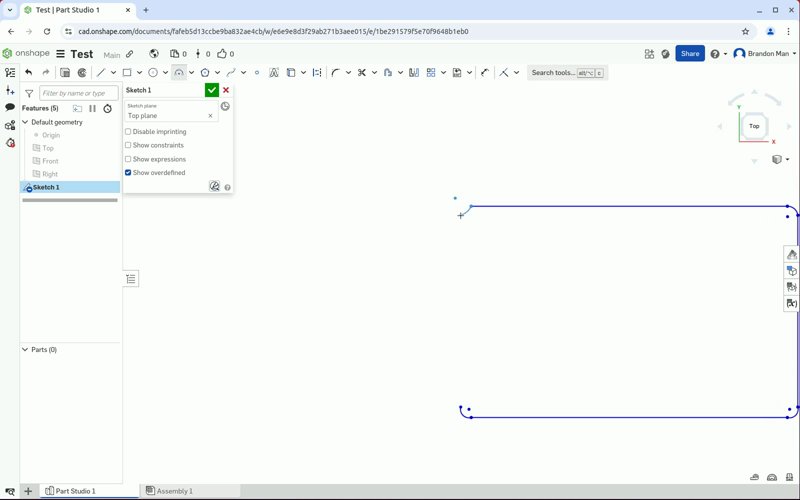
scroll(6)
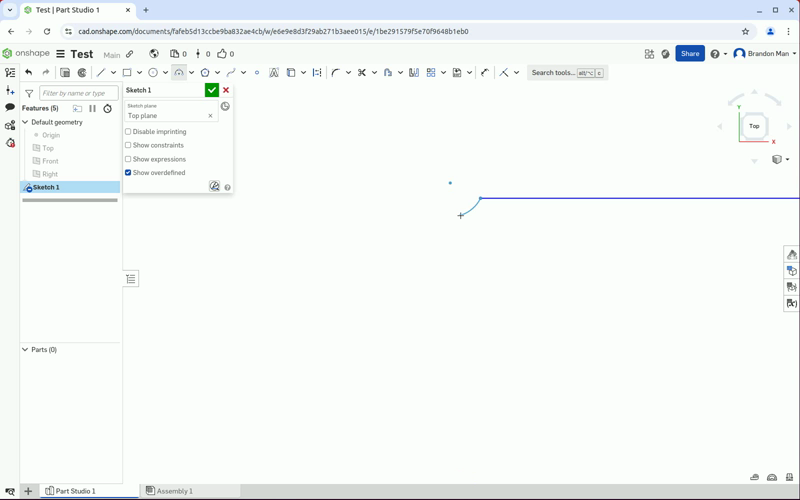
scroll(6)
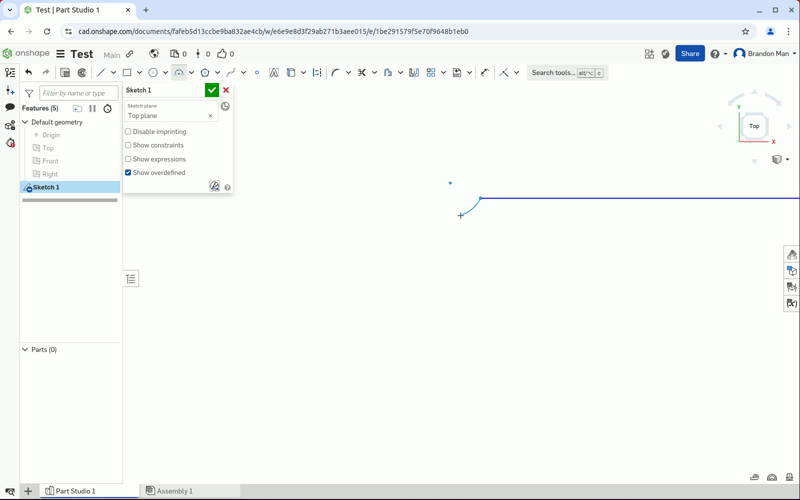
scroll(6)
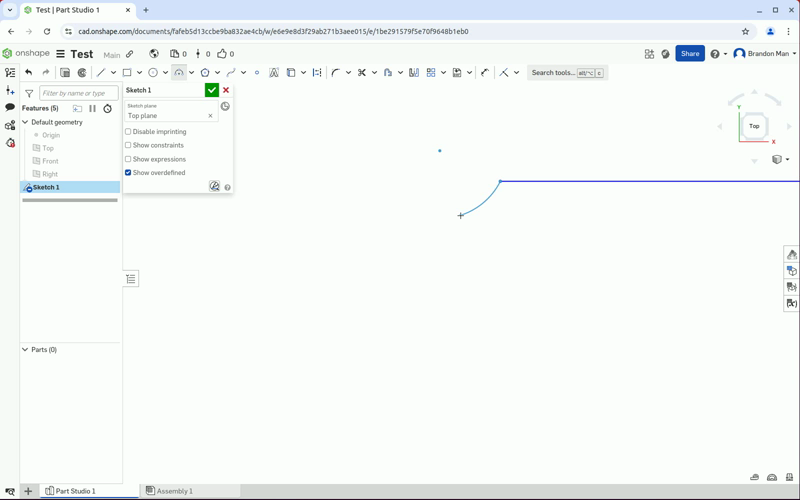
click(460, 215)
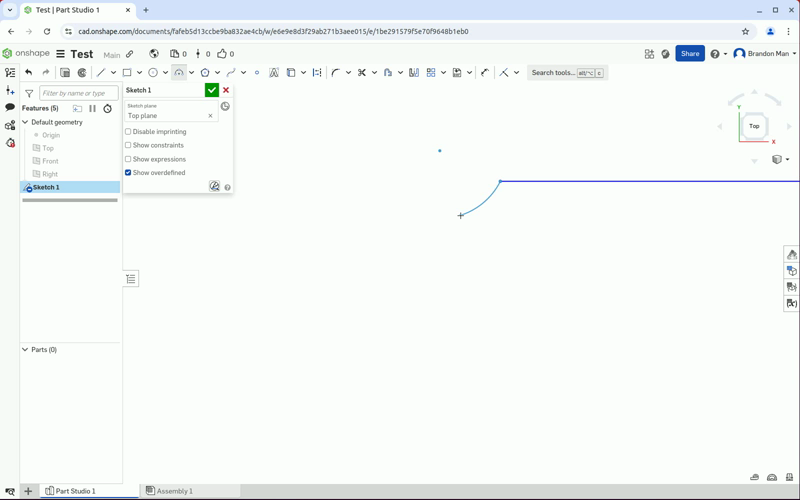
scroll(-6)
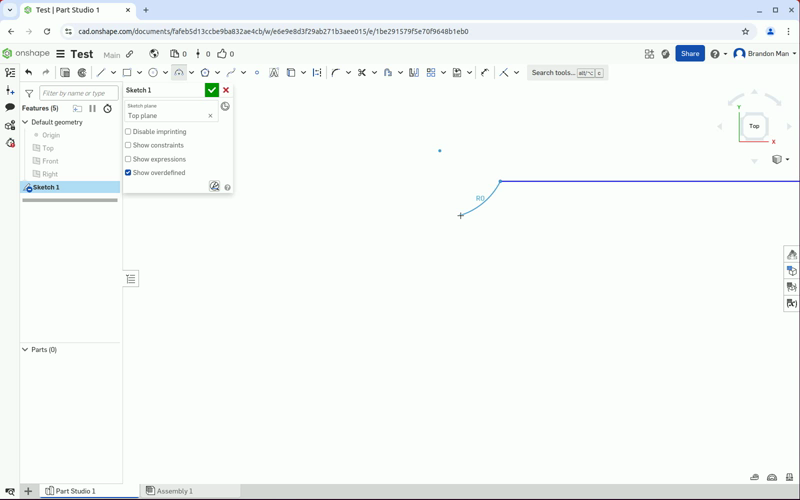
scroll(-6)
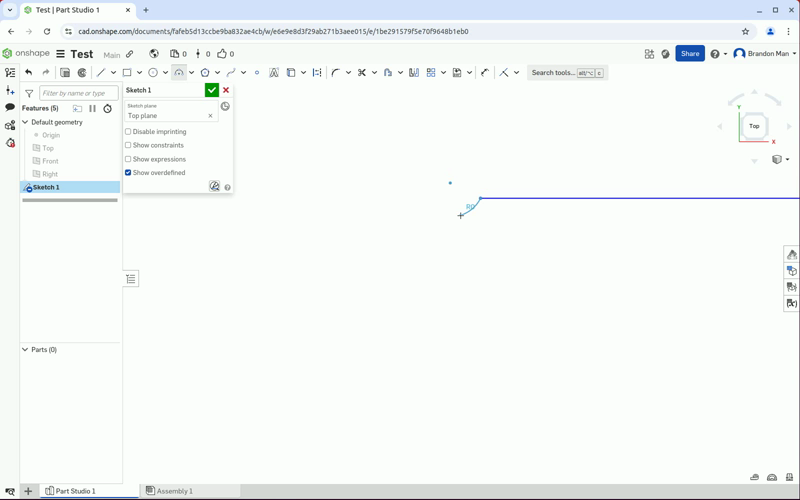
scroll(-6)
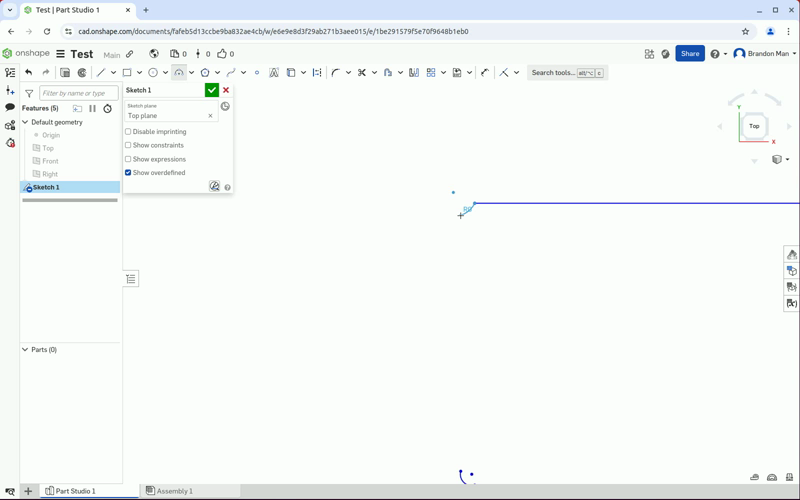
scroll(-6)
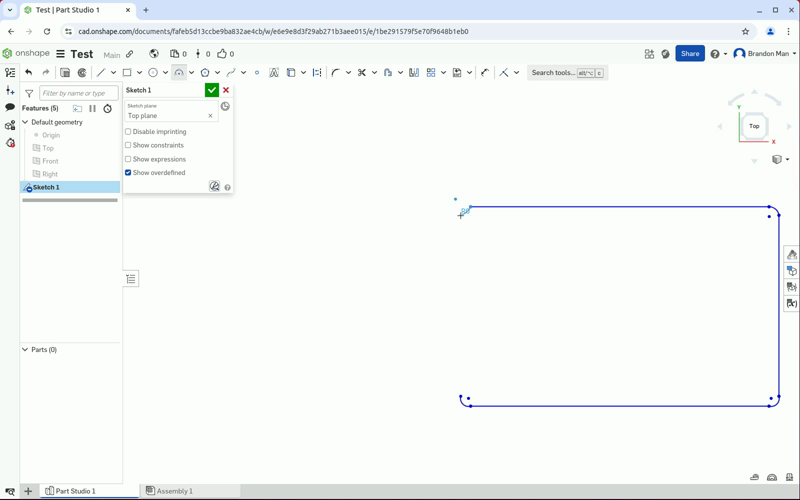
scroll(-6)
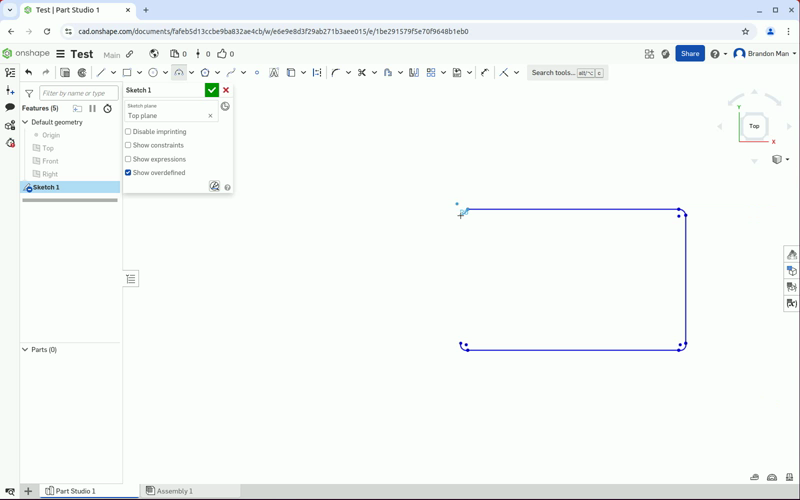
scroll(-6)
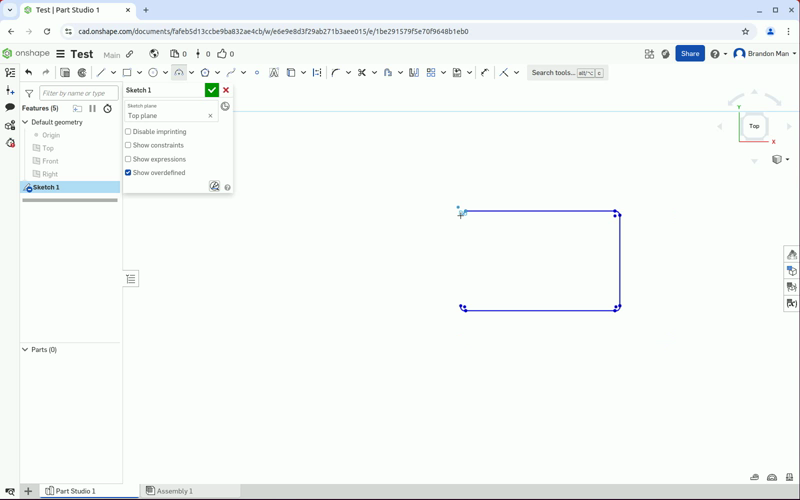
scroll(-6)
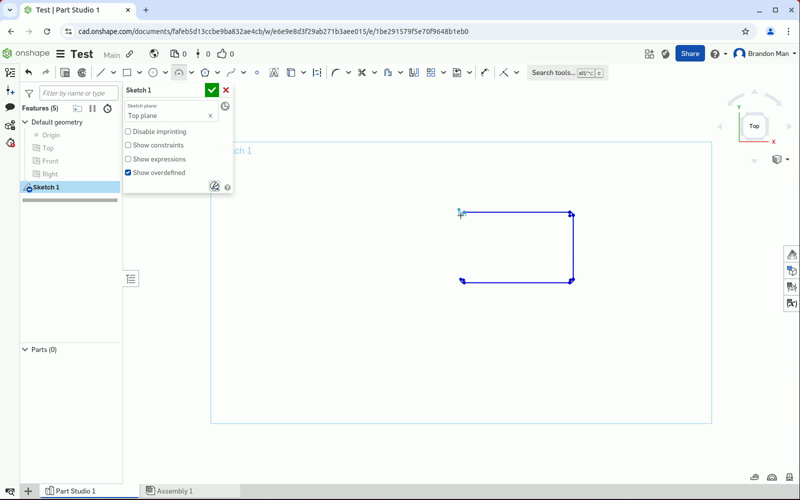
mouse_move(461, 213)
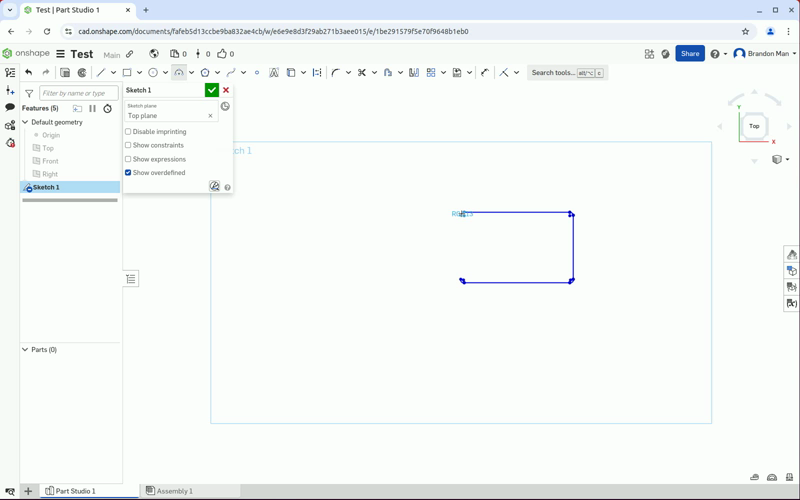
scroll(6)
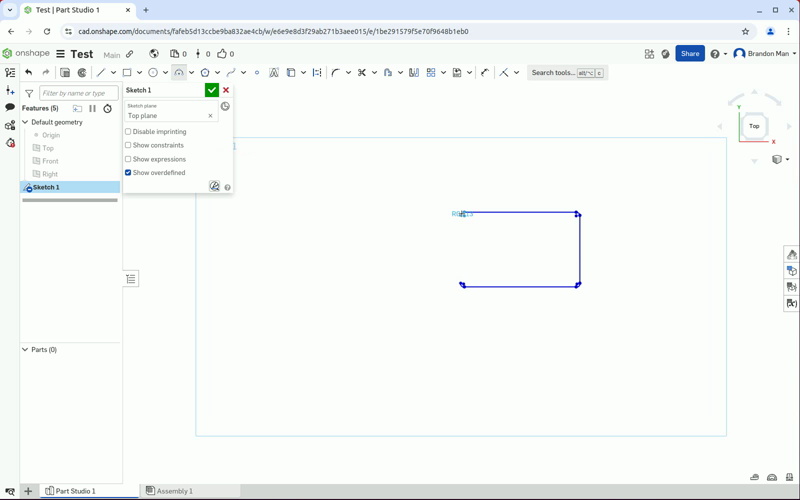
scroll(6)
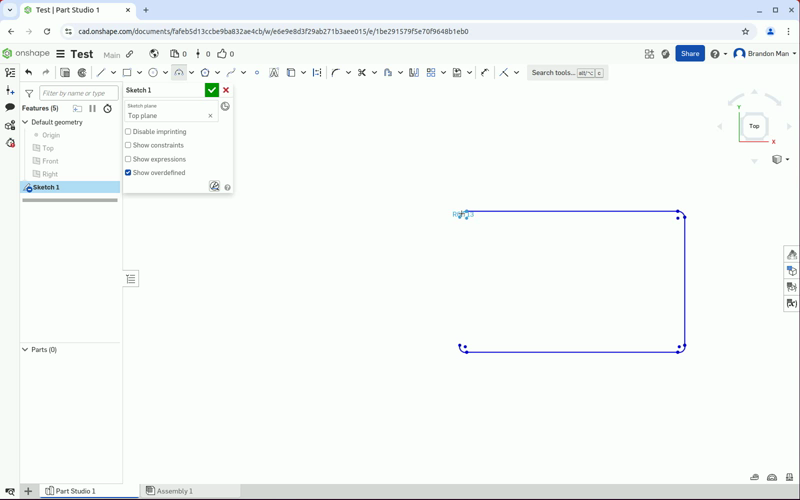
scroll(6)
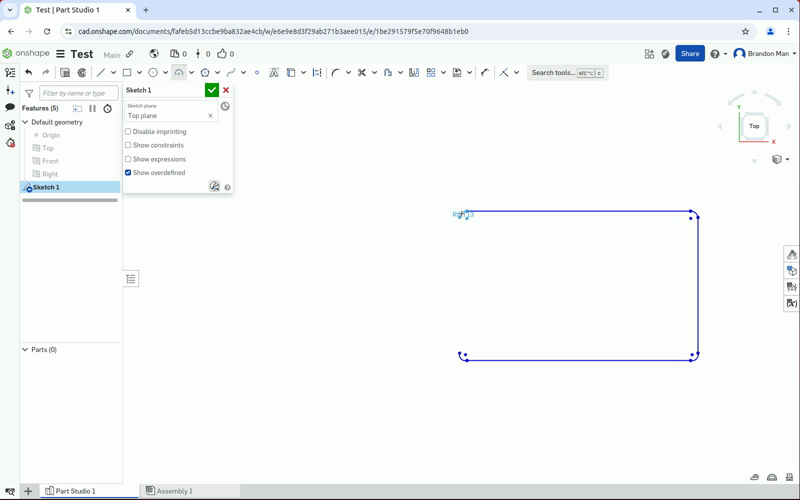
scroll(6)
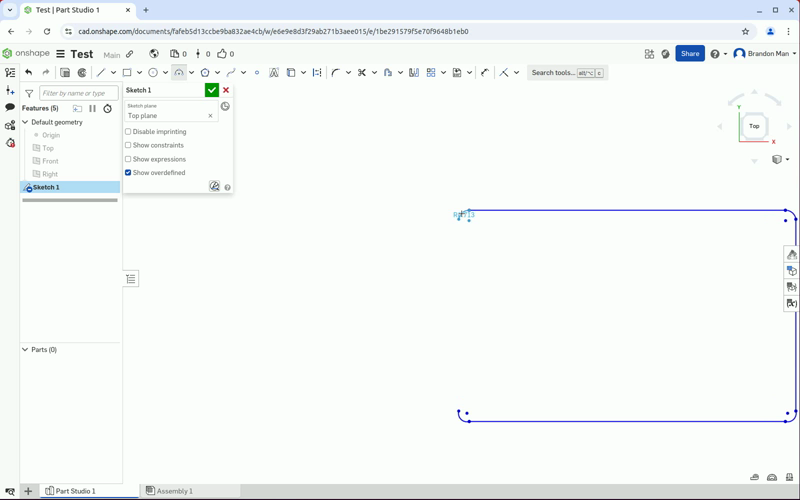
scroll(6)
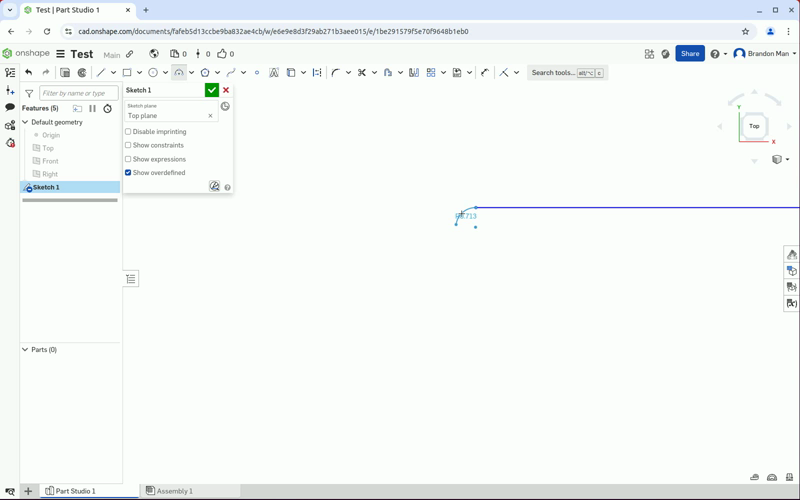
scroll(6)
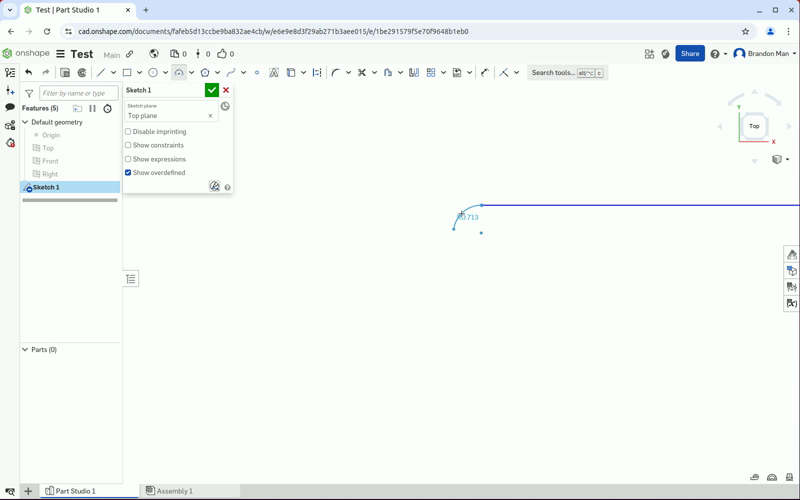
scroll(6)
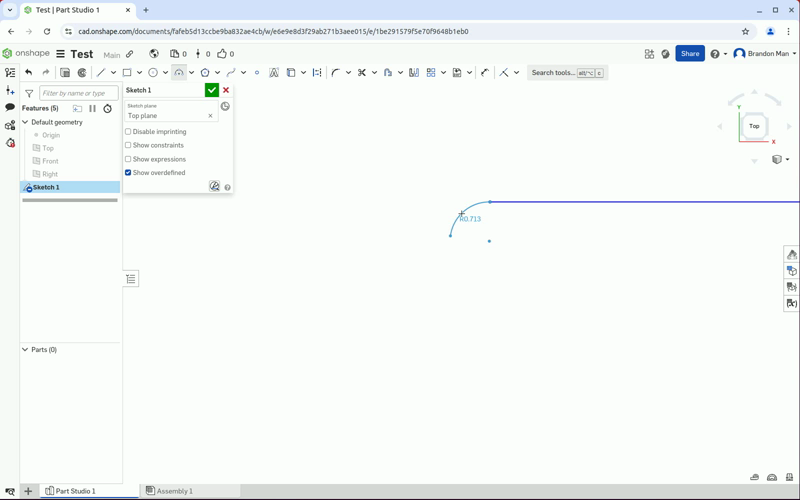
click(461, 213)
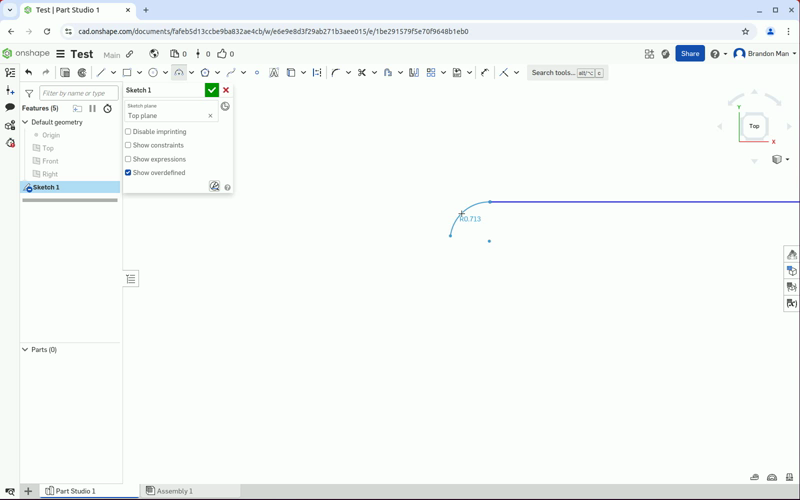
scroll(-6)
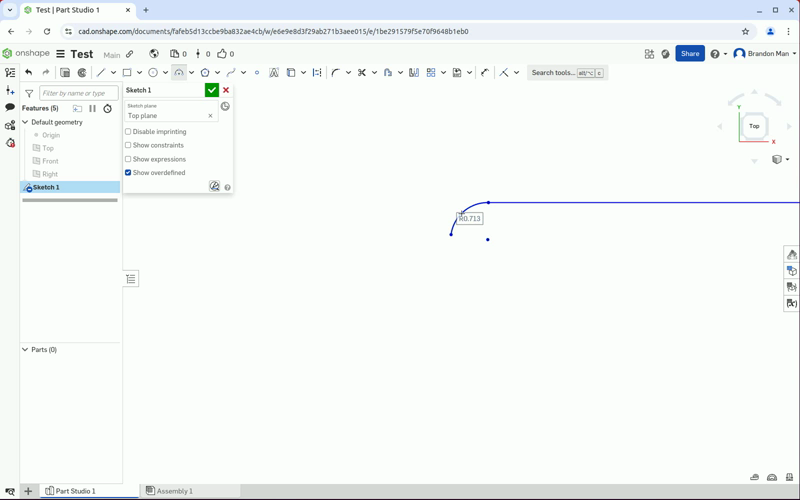
scroll(-6)
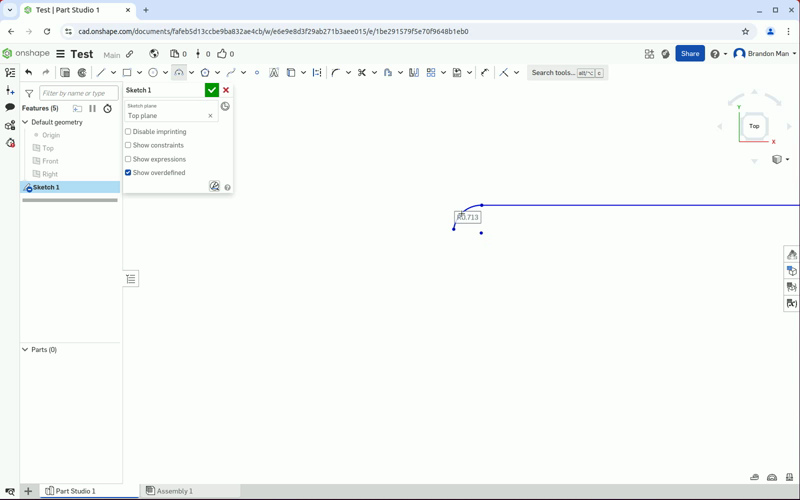
scroll(-6)
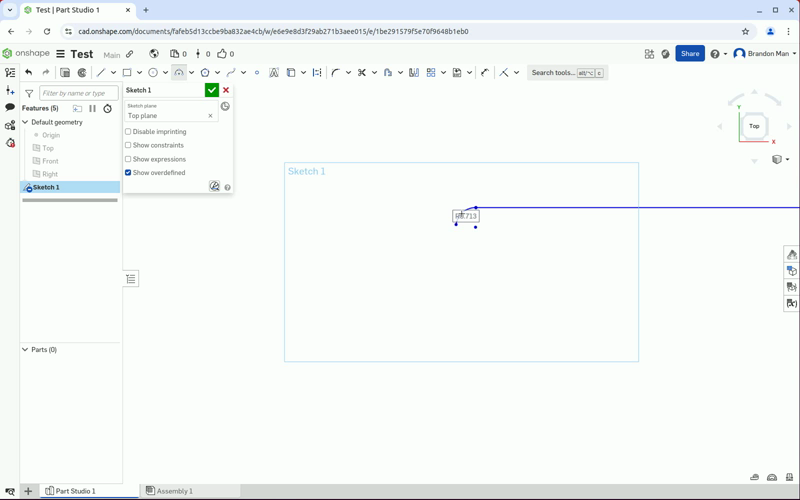
scroll(-6)
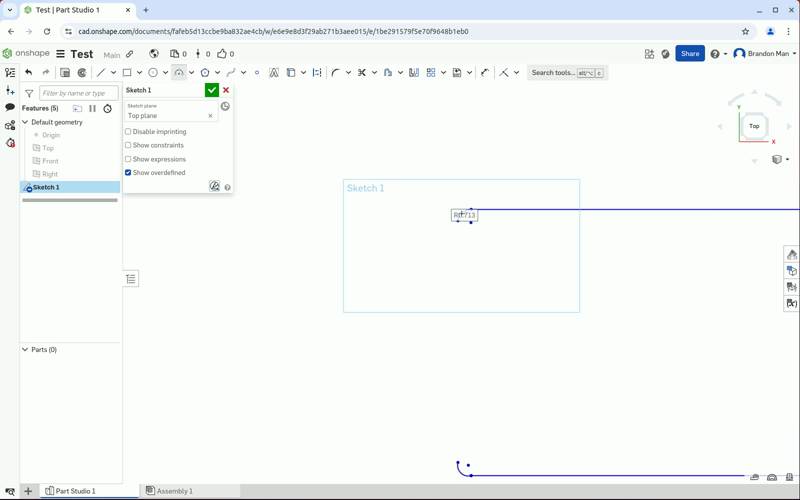
scroll(-6)
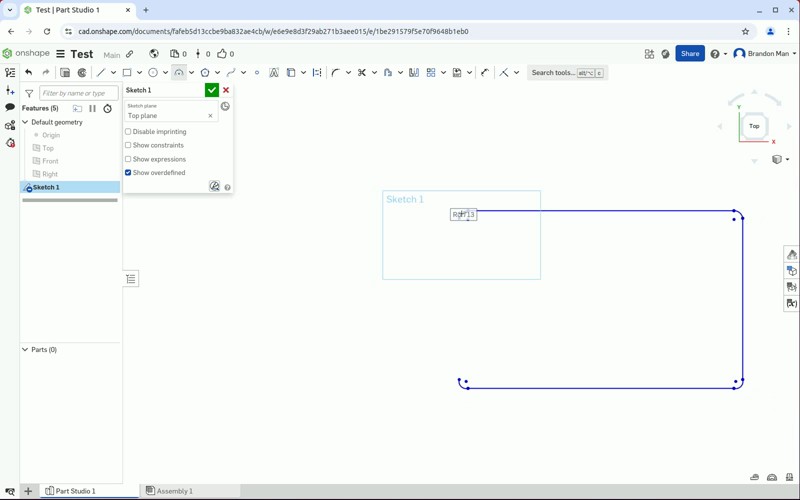
scroll(-6)
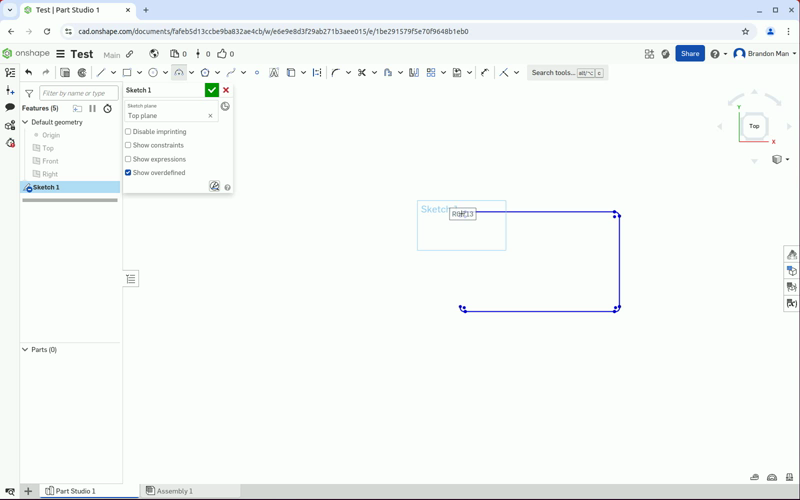
scroll(-6)
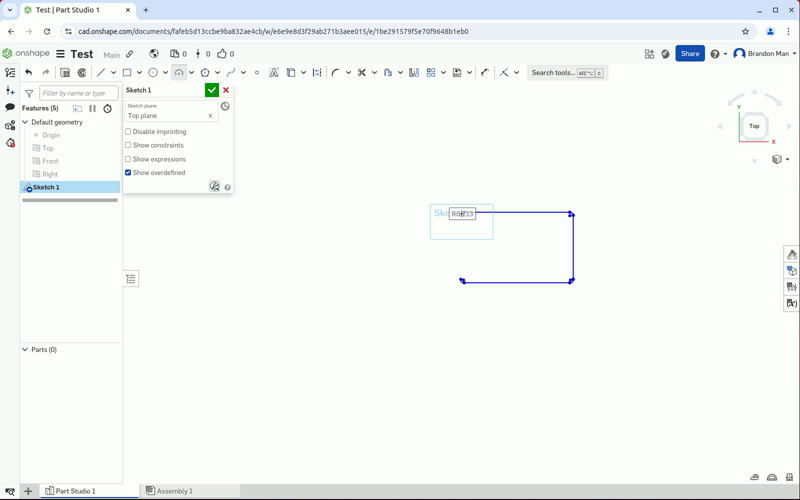
key_up(shift)
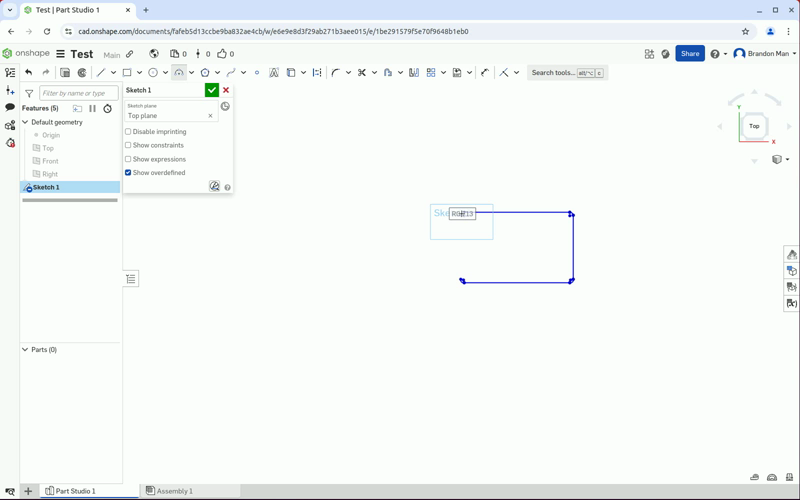
key(esc)
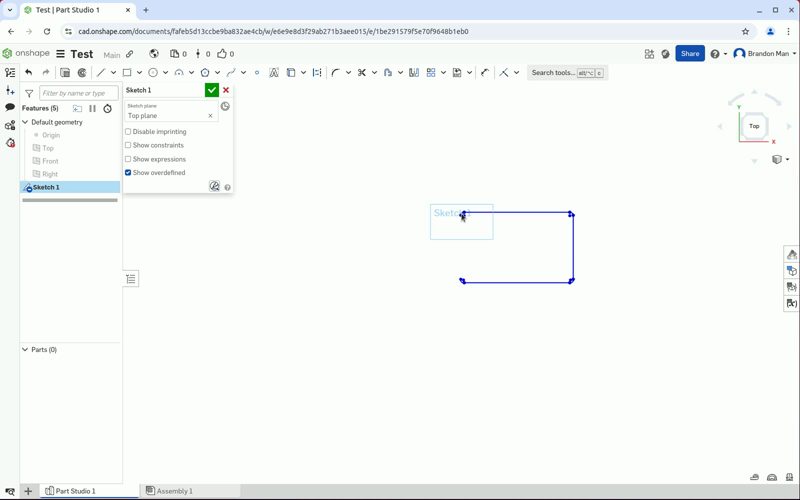
key(l)
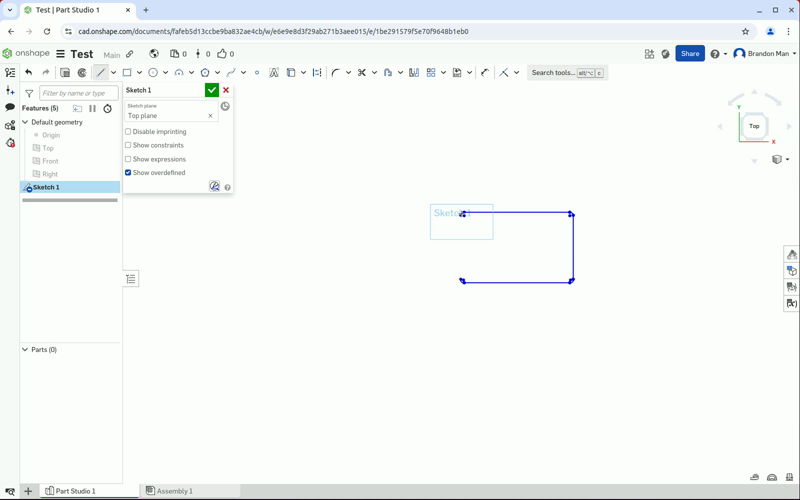
mouse_move(460, 215)
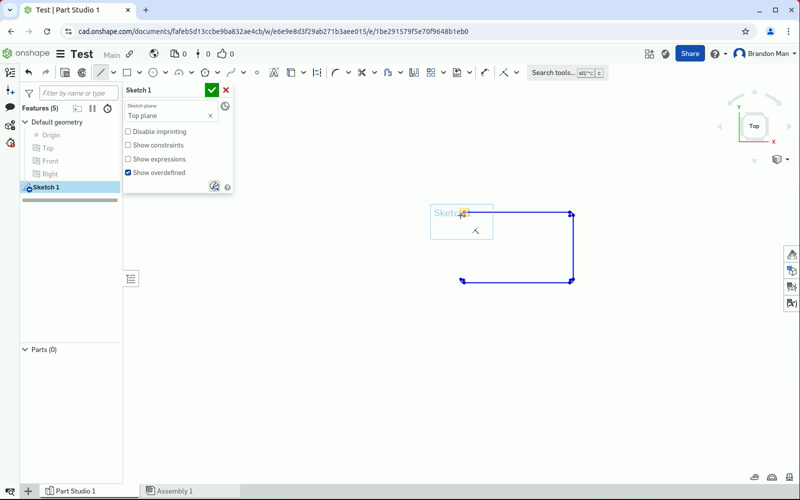
scroll(6)
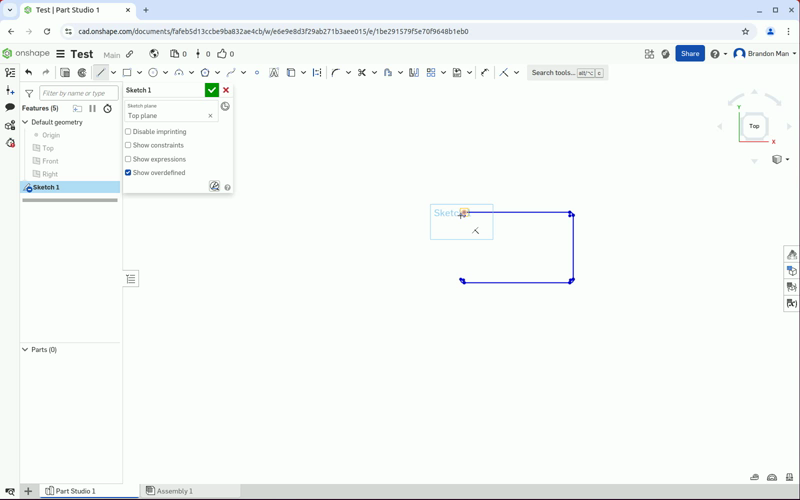
scroll(6)
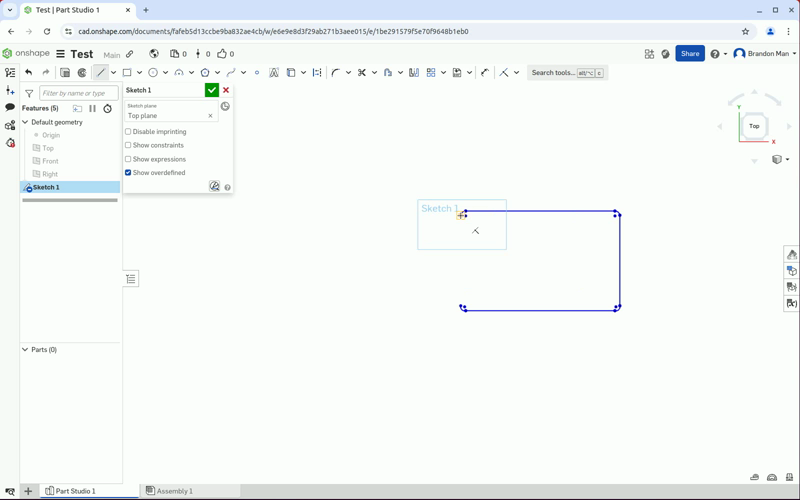
scroll(6)
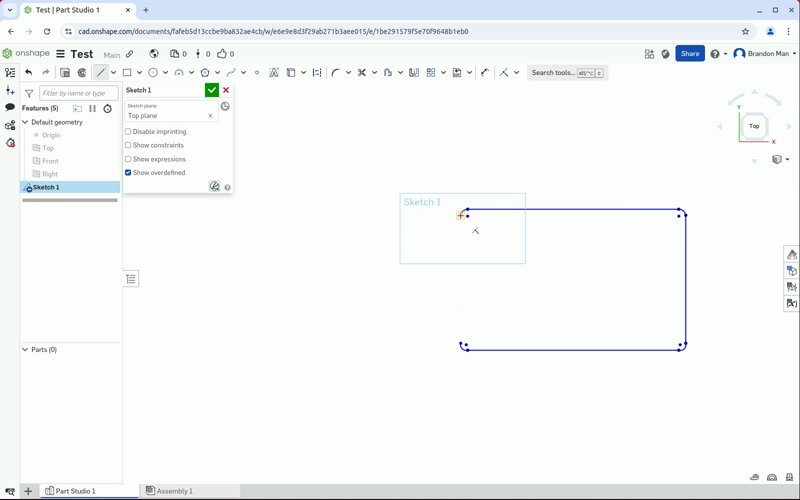
scroll(6)
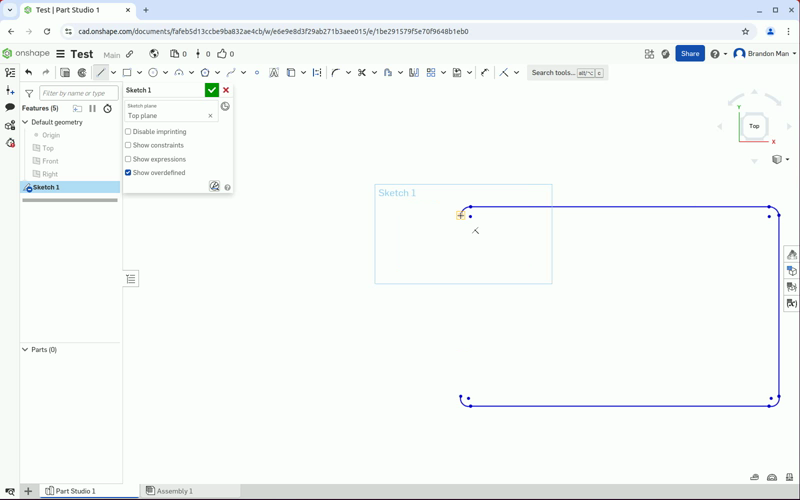
scroll(6)
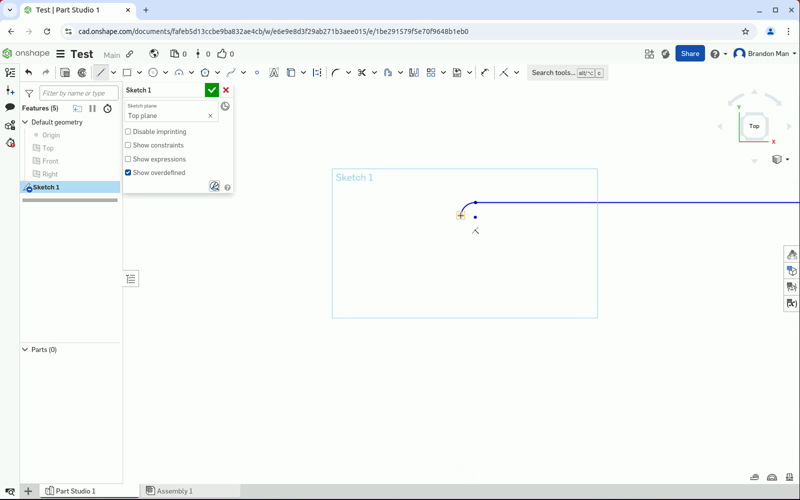
scroll(6)
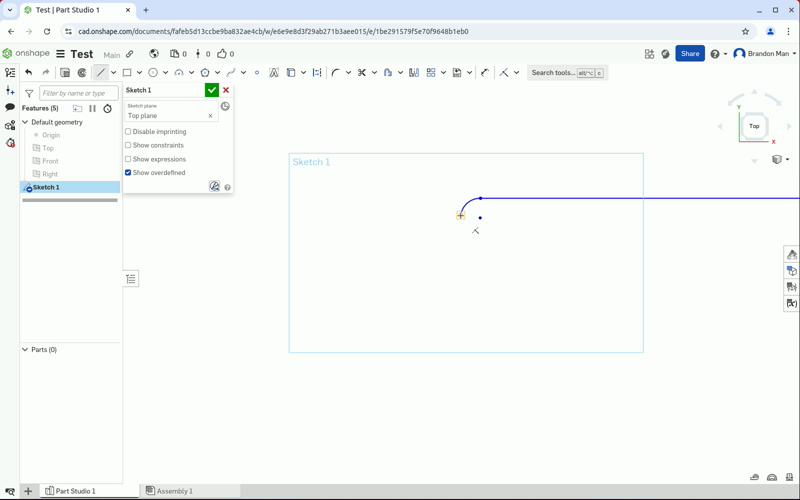
scroll(6)
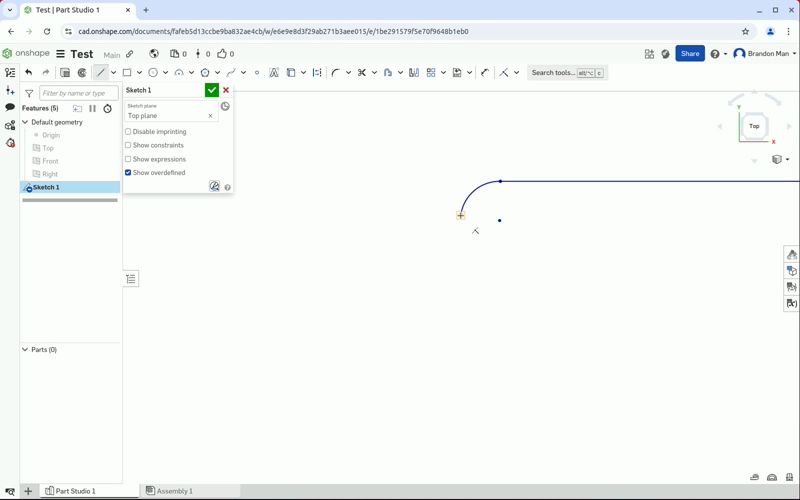
click(460, 215)
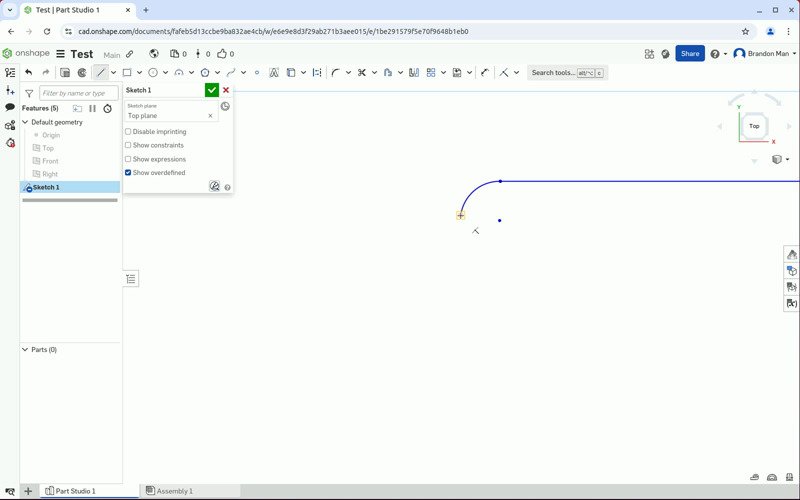
scroll(-6)
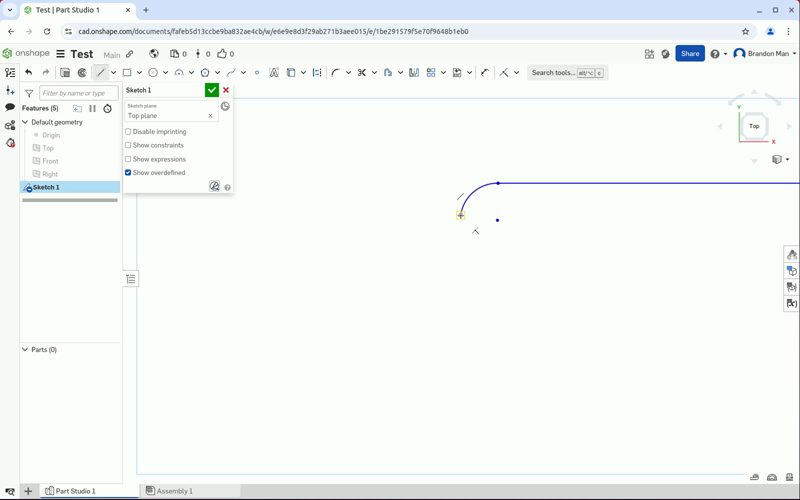
scroll(-6)
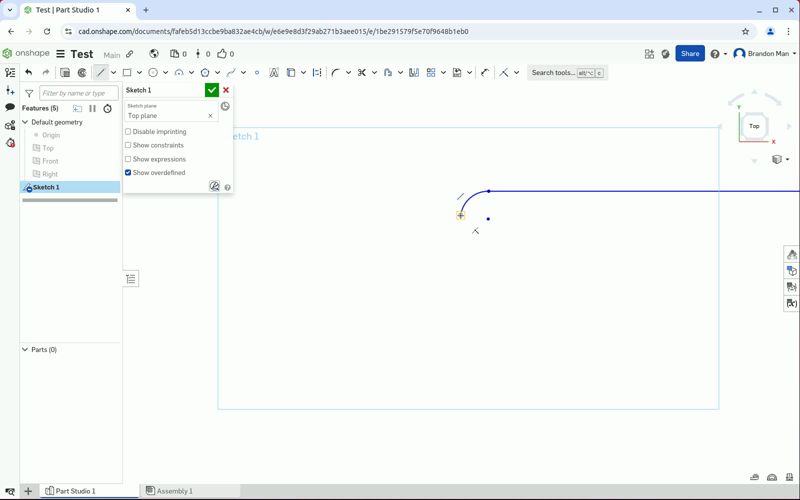
scroll(-6)
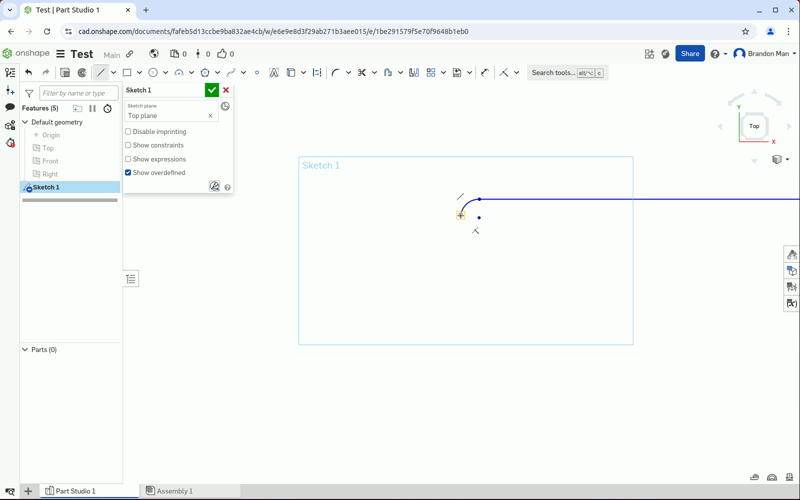
scroll(-6)
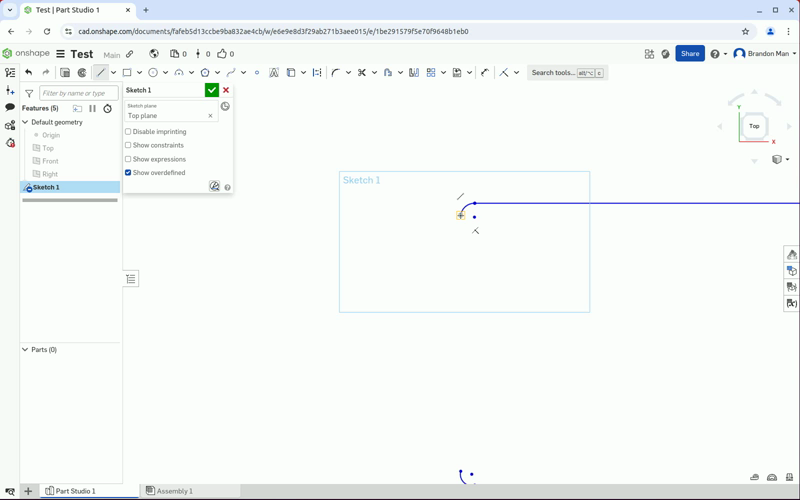
scroll(-6)
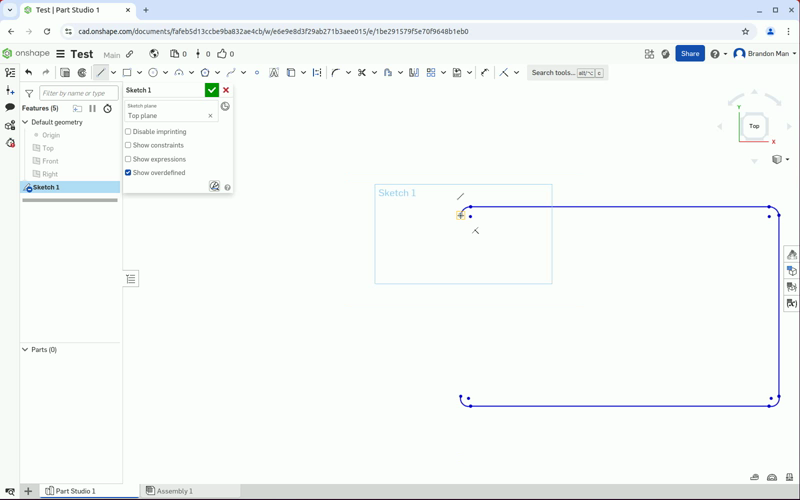
scroll(-6)
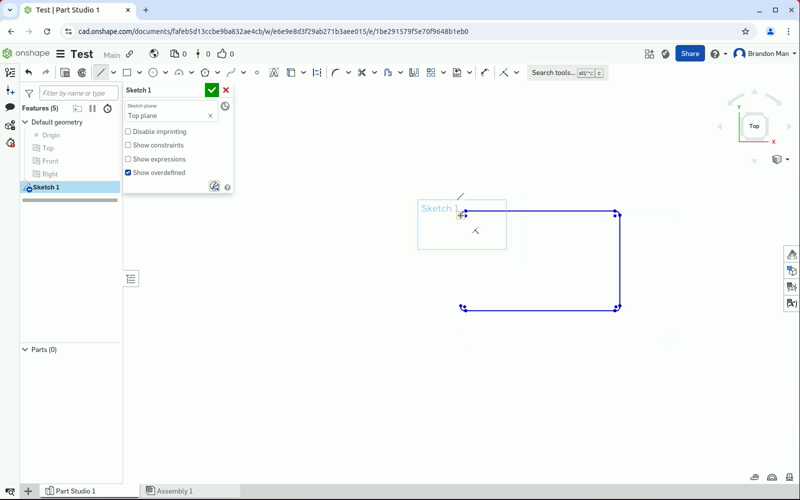
scroll(-6)
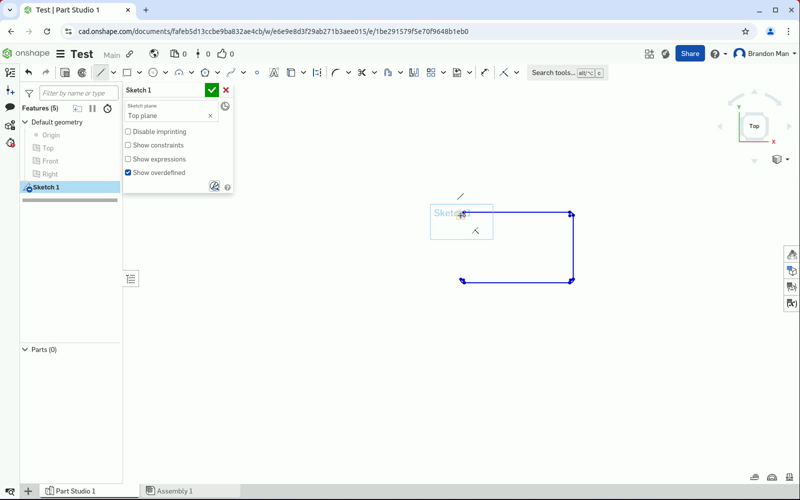
key_down(shift)
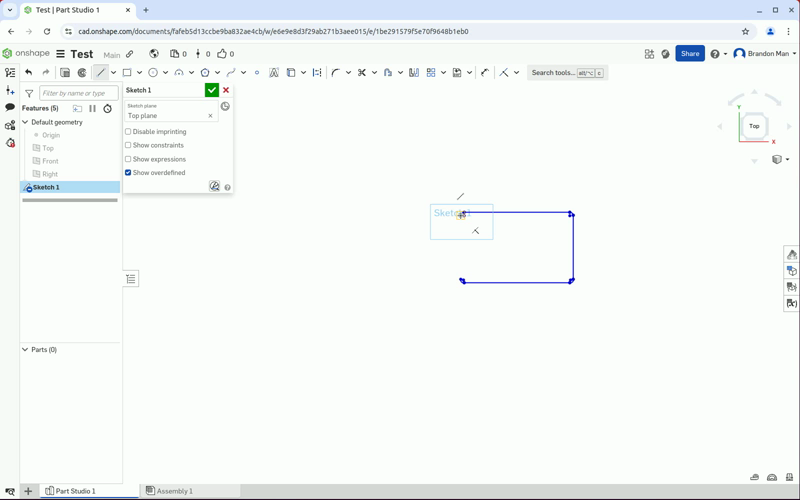
mouse_move(460, 279)
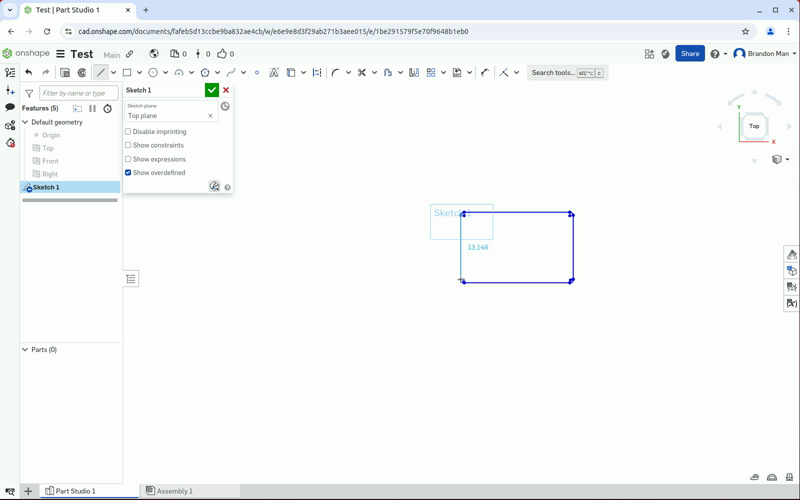
scroll(6)
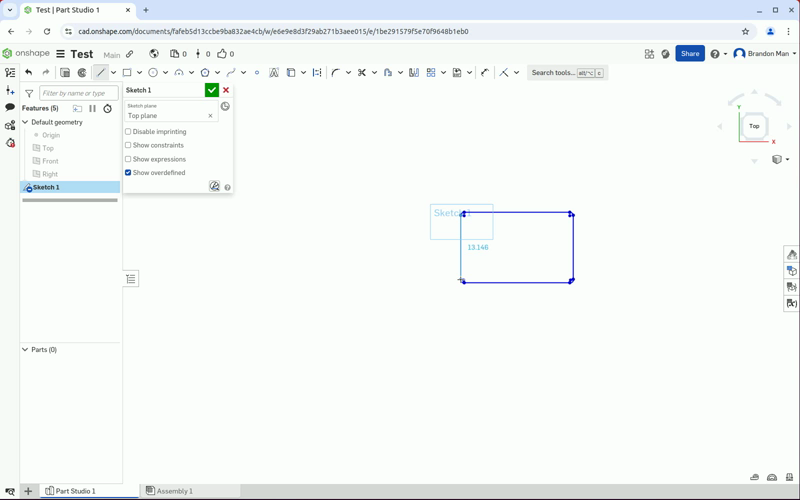
scroll(6)
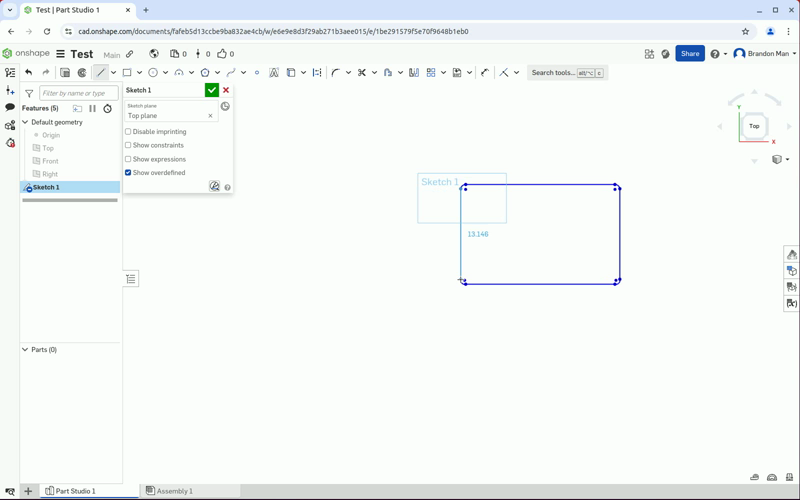
scroll(6)
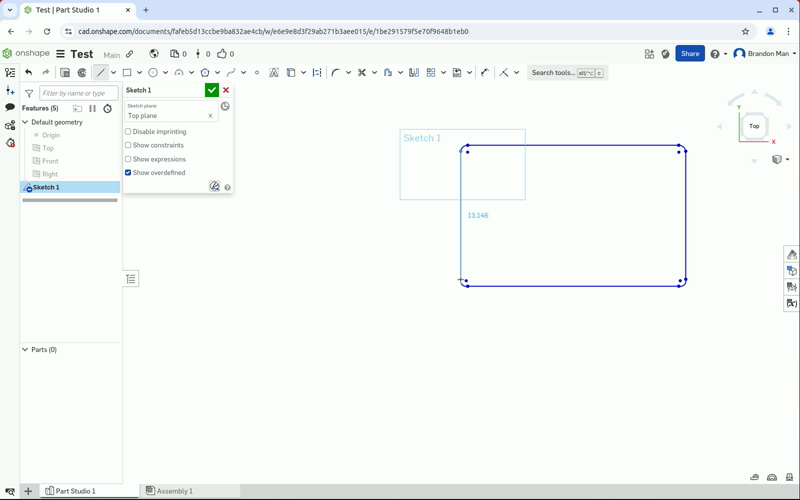
scroll(6)
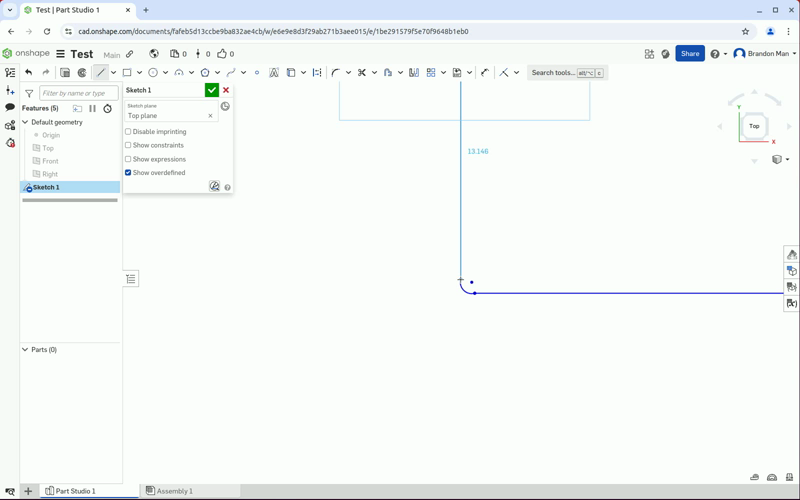
scroll(6)
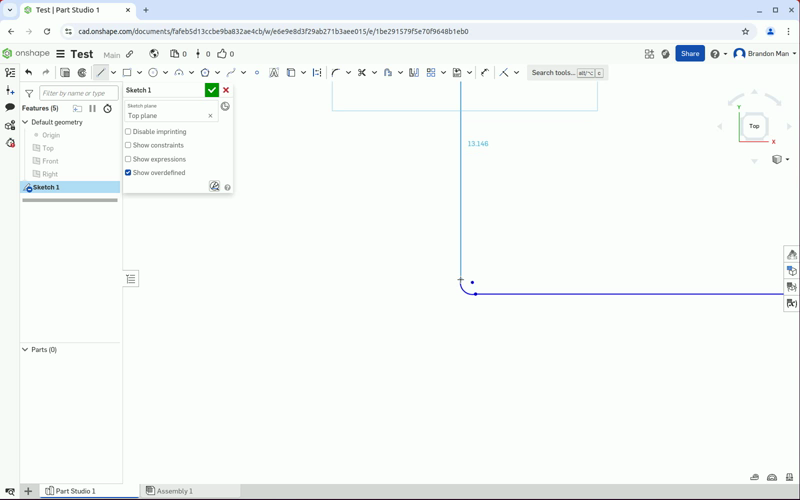
scroll(6)
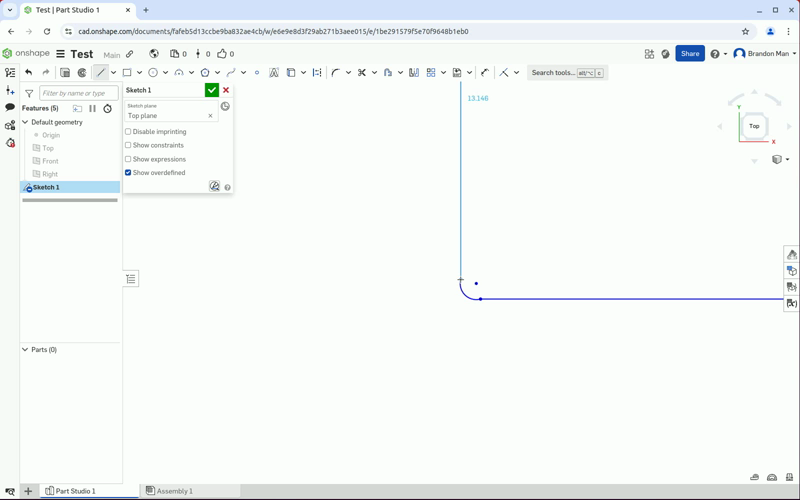
scroll(6)
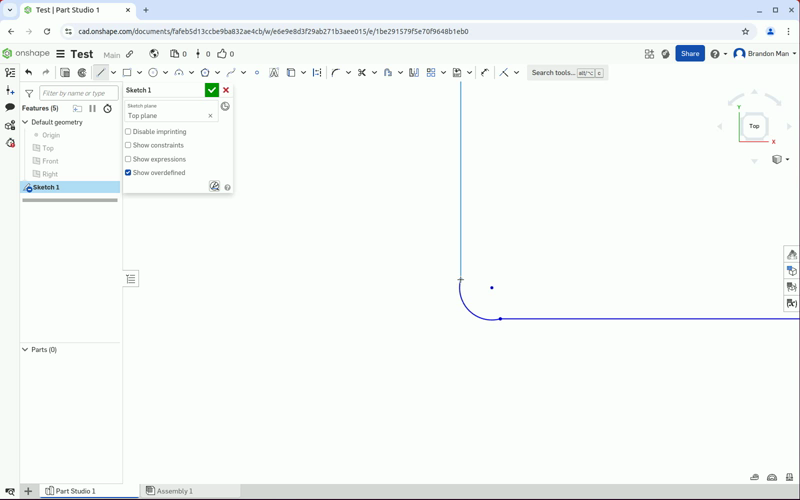
key_up(shift)
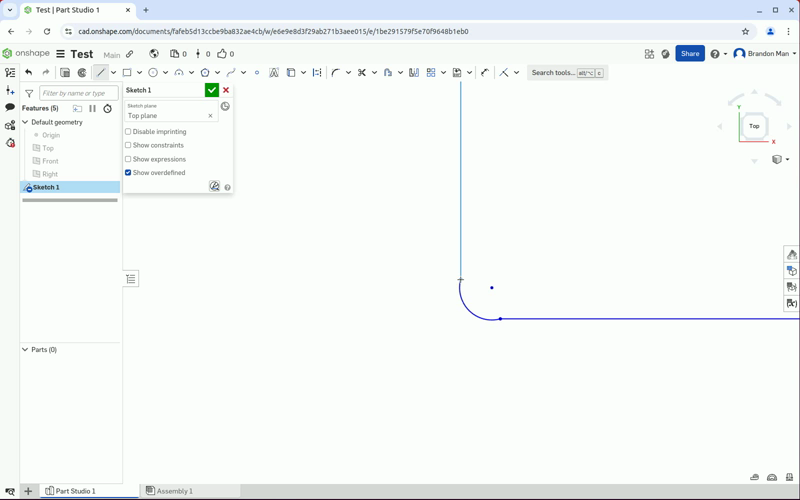
click(460, 279)
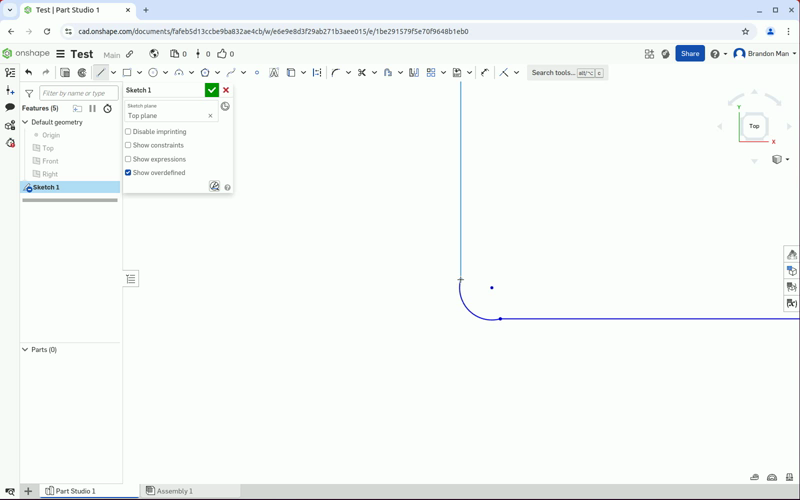
scroll(-6)
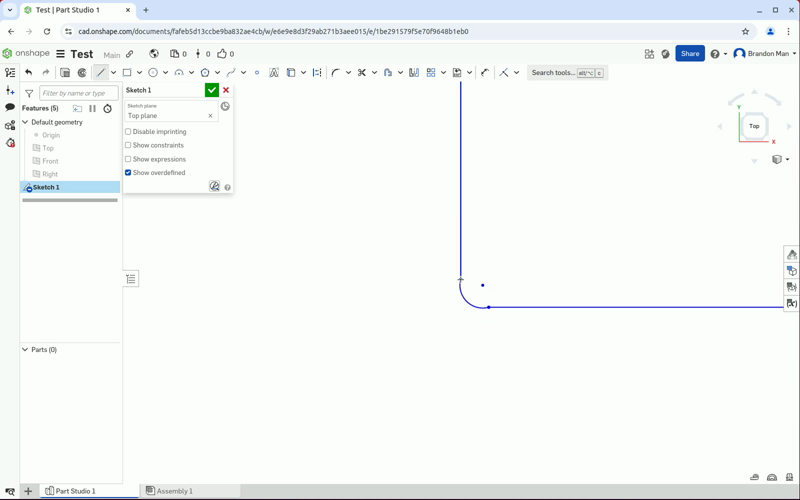
scroll(-6)
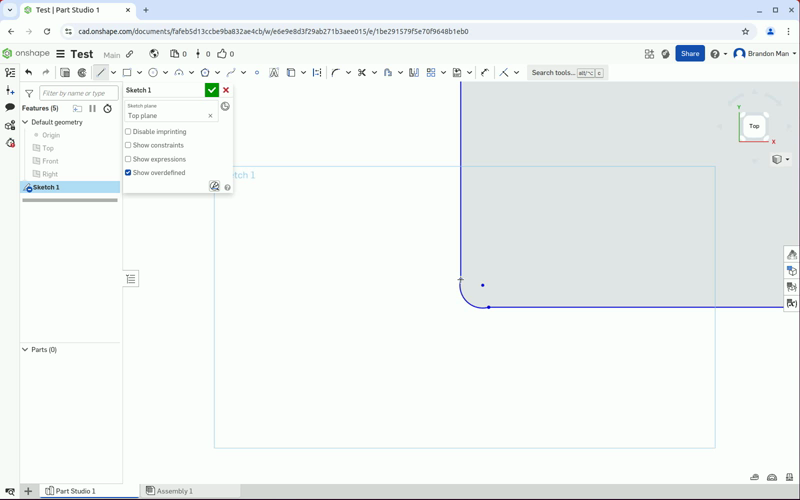
scroll(-6)
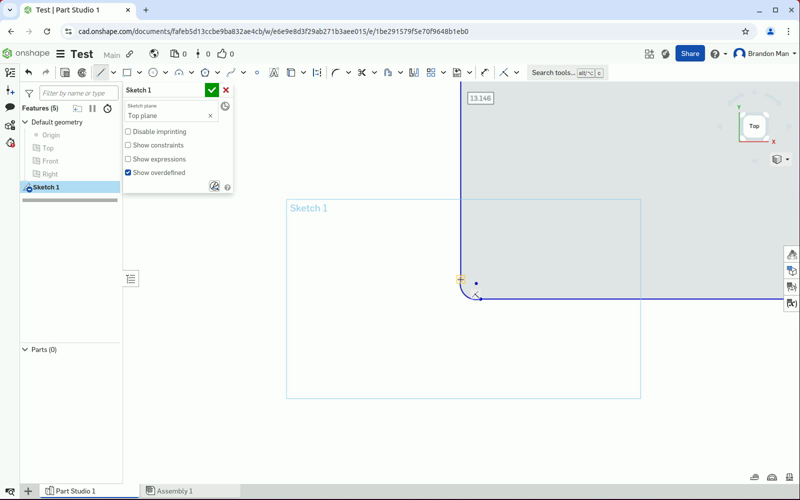
scroll(-6)
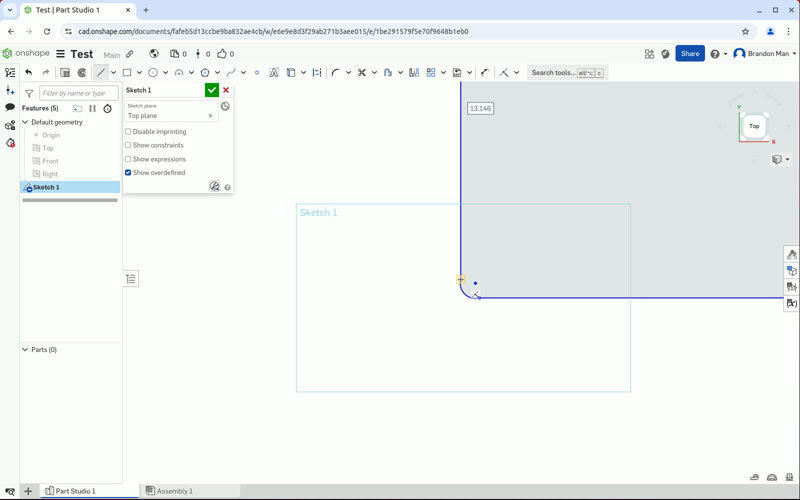
scroll(-6)
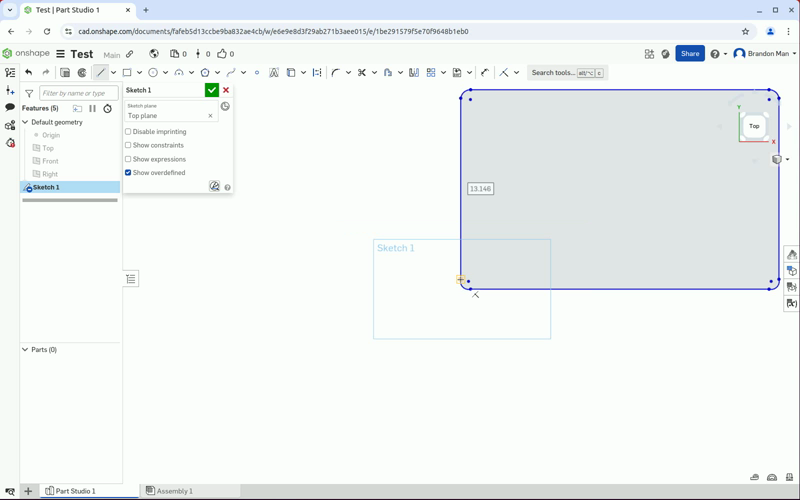
scroll(-6)
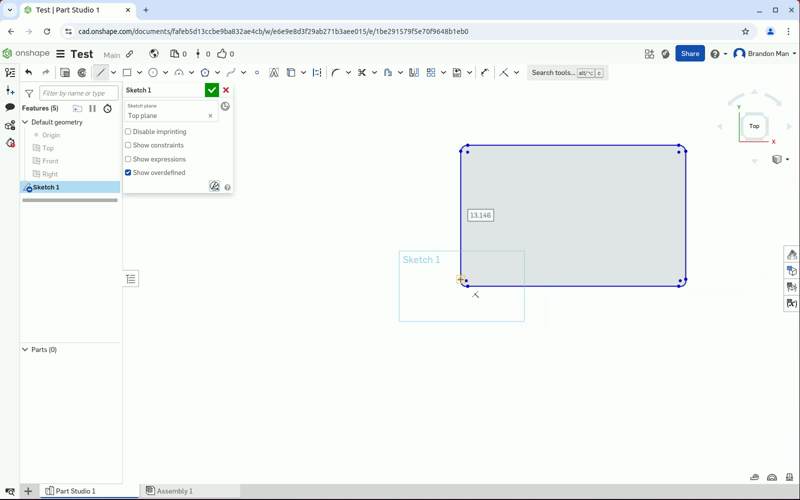
scroll(-6)
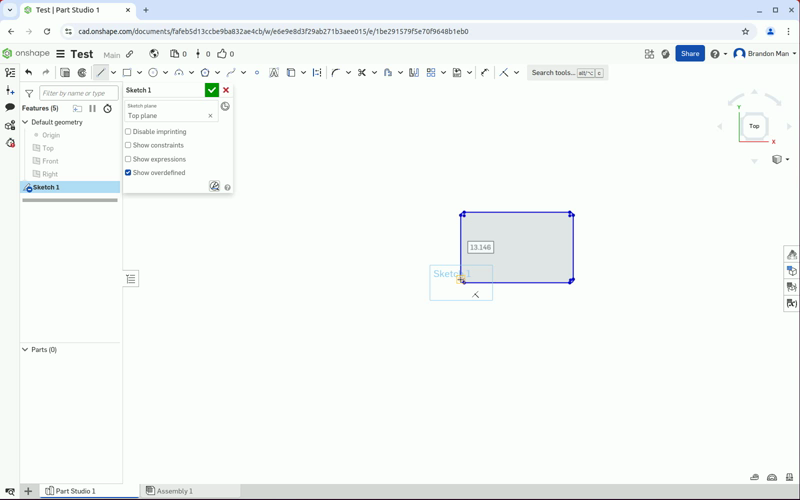
key(esc)
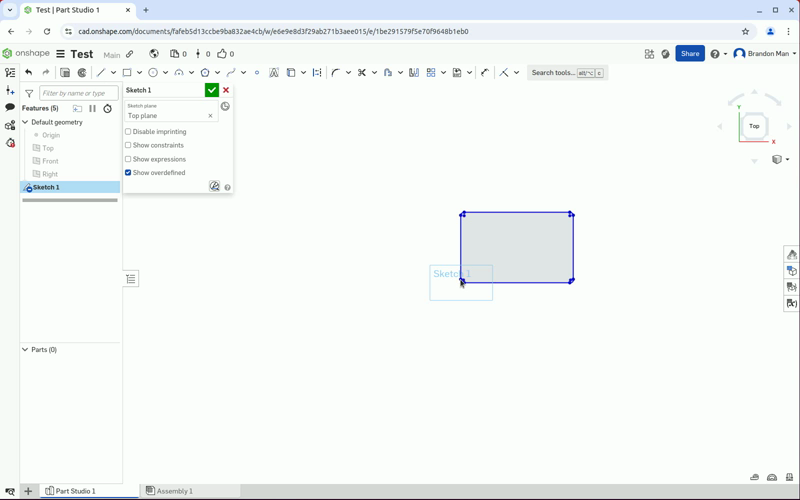
mouse_move(545, 262)
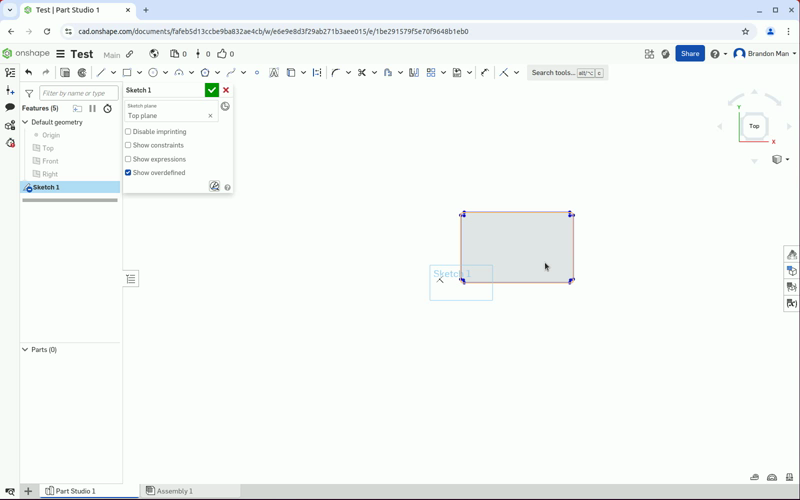
click(545, 262)
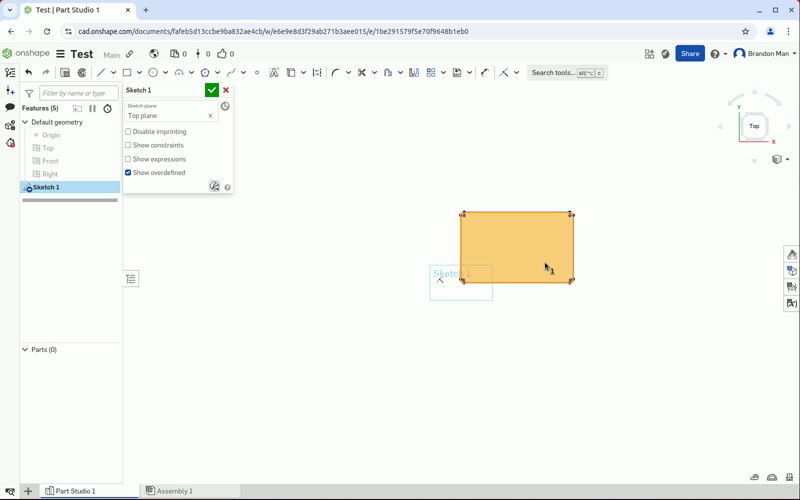
mouse_move(73, 352)
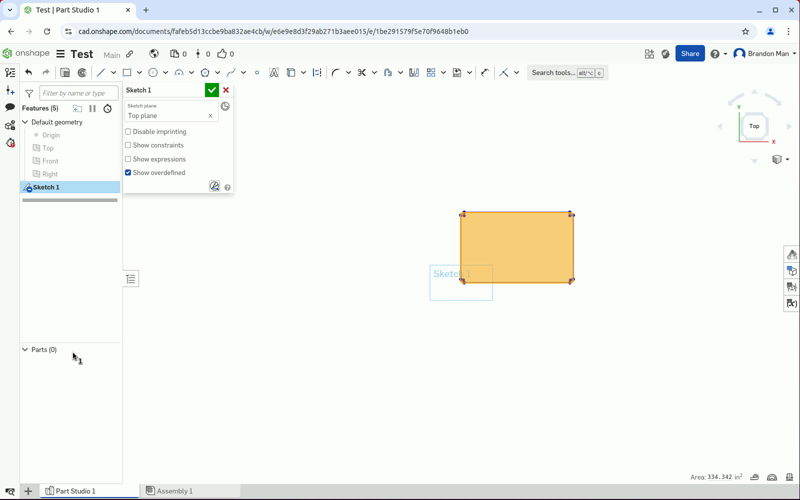
key(shift+y)
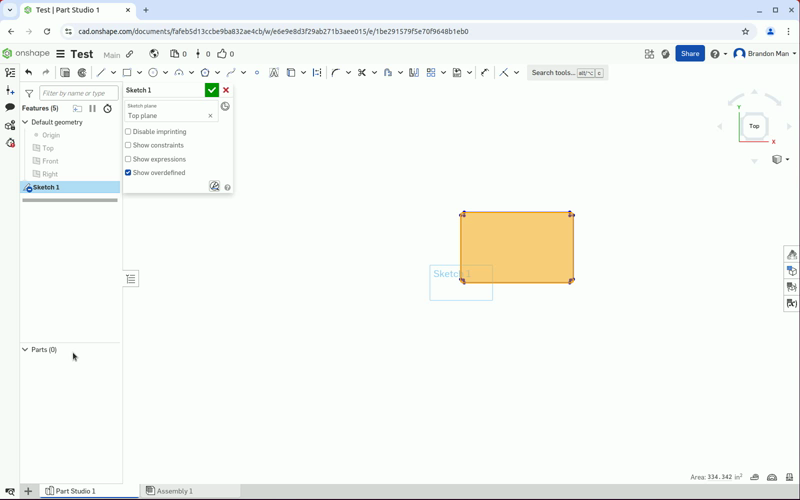
key(shift+e)
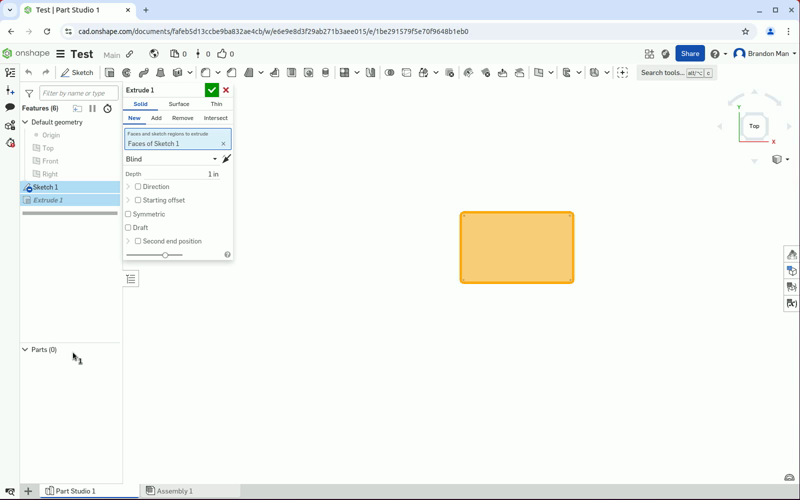
mouse_move(143, 106)
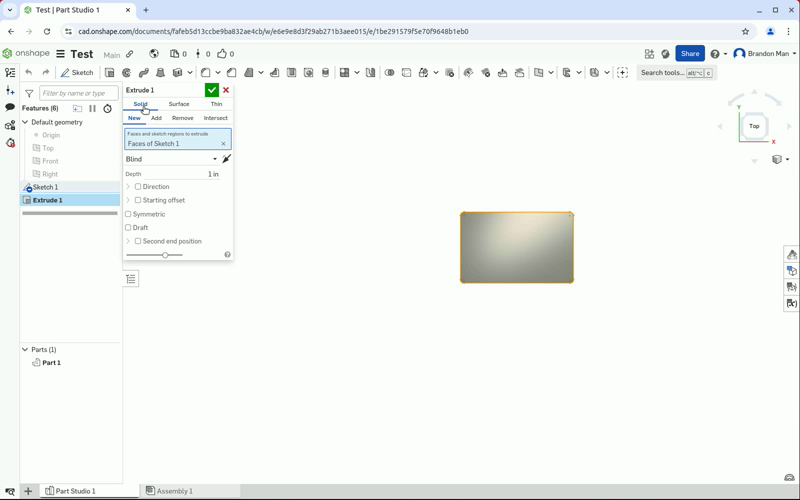
click(143, 106)
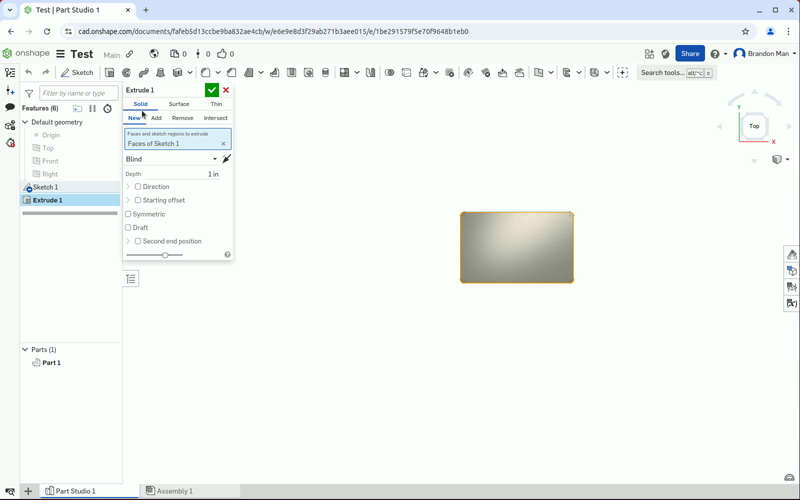
mouse_move(137, 120)
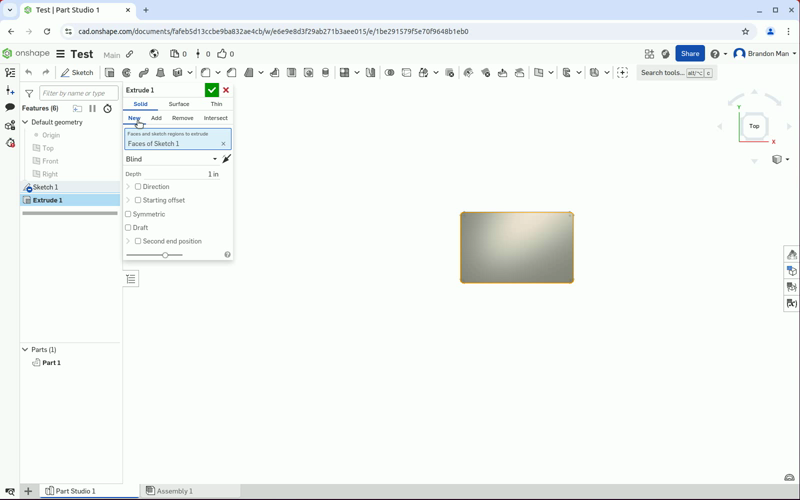
click(137, 120)
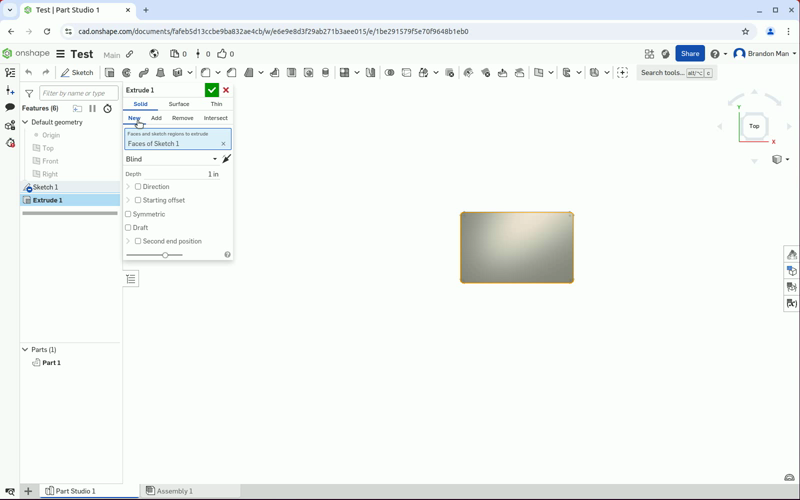
key(tab, 4)
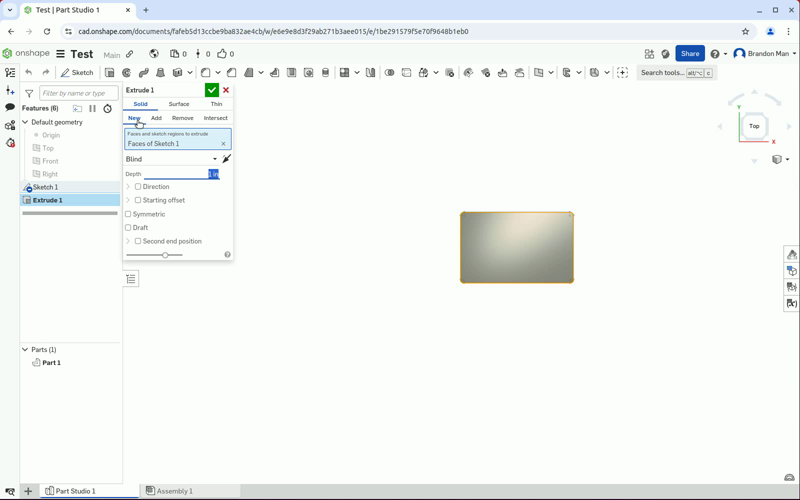
text(-0.241)
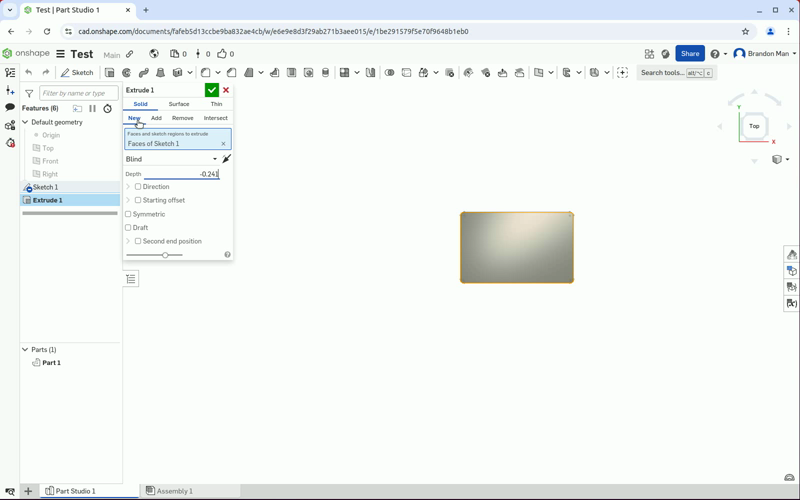
key(enter)
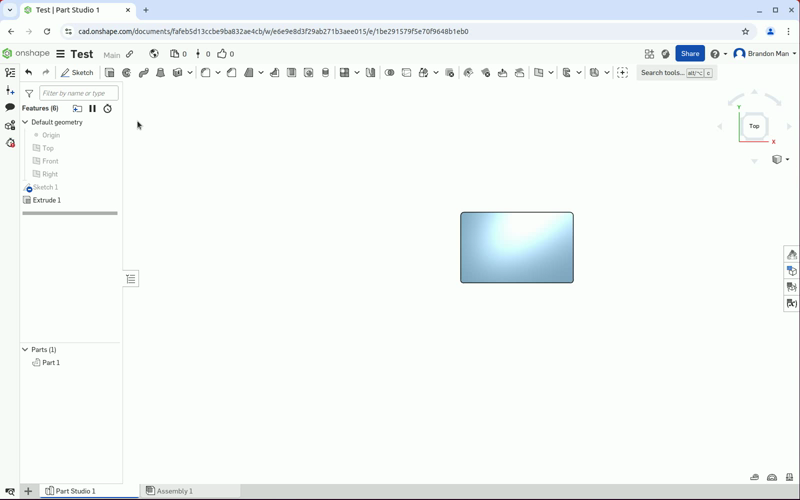
key(shift+h)
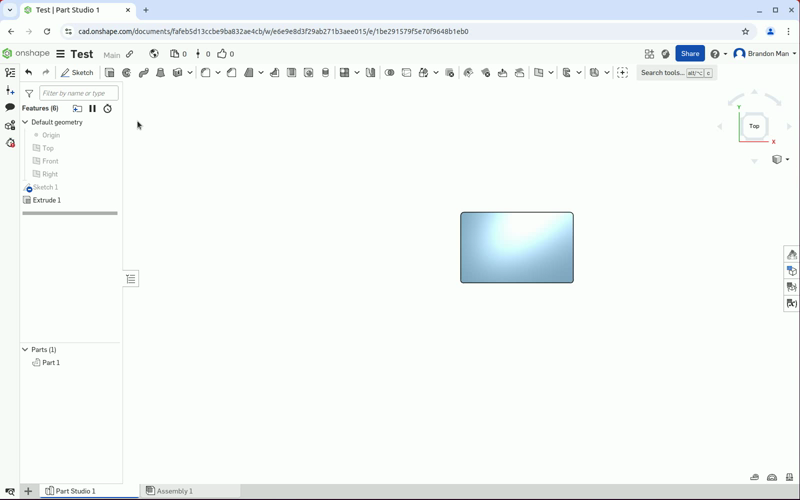
key(shift+h)
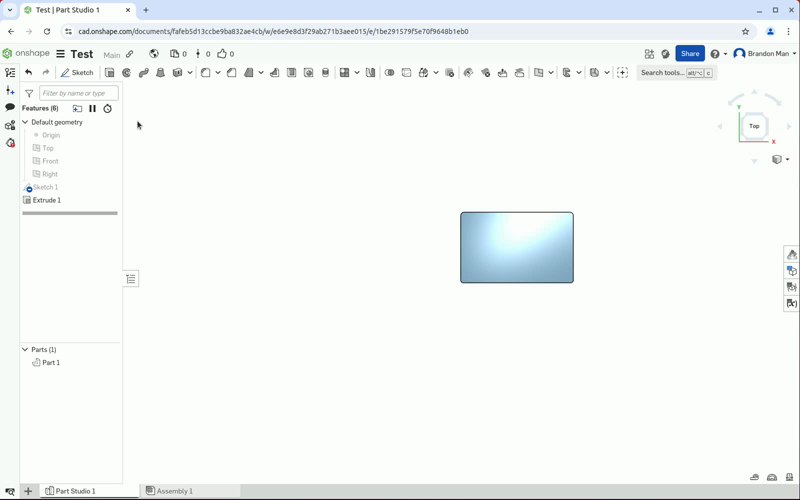
mouse_move(73, 189)
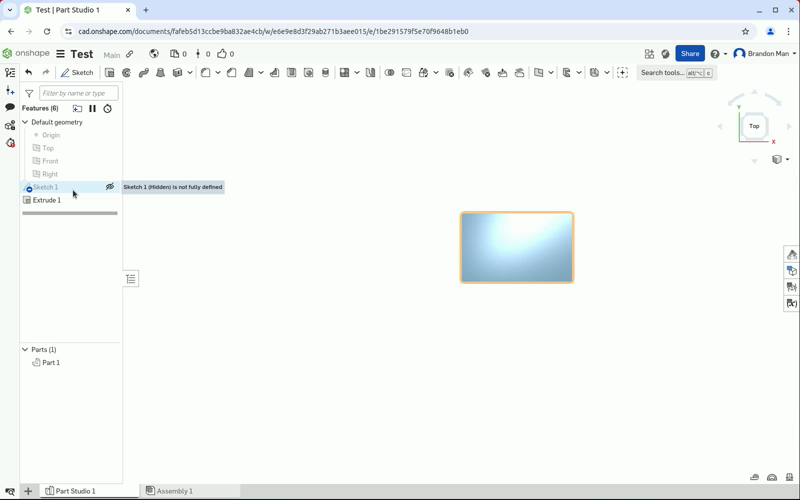
click(73, 189)
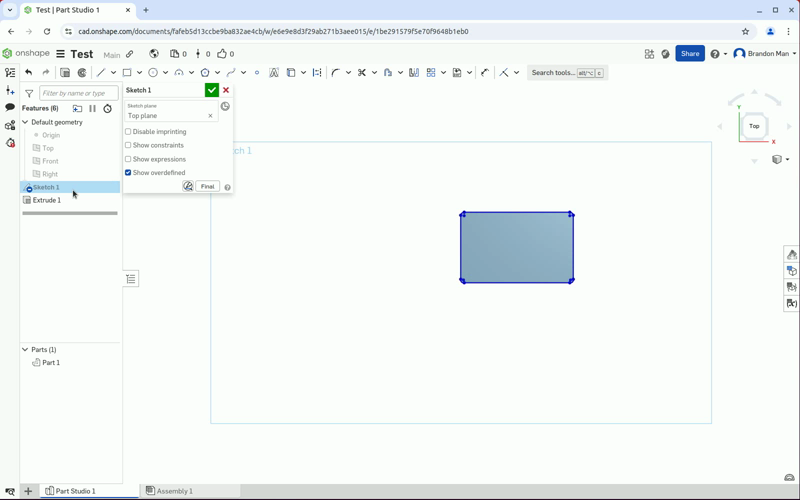
mouse_move(229, 92)
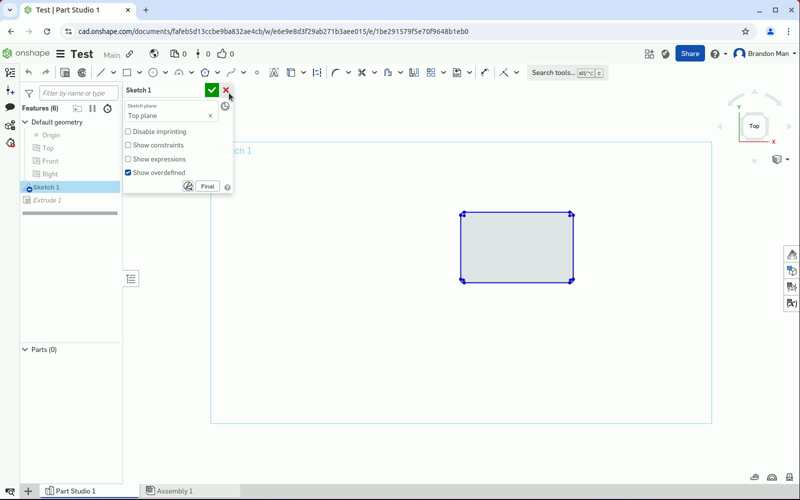
click(229, 92)
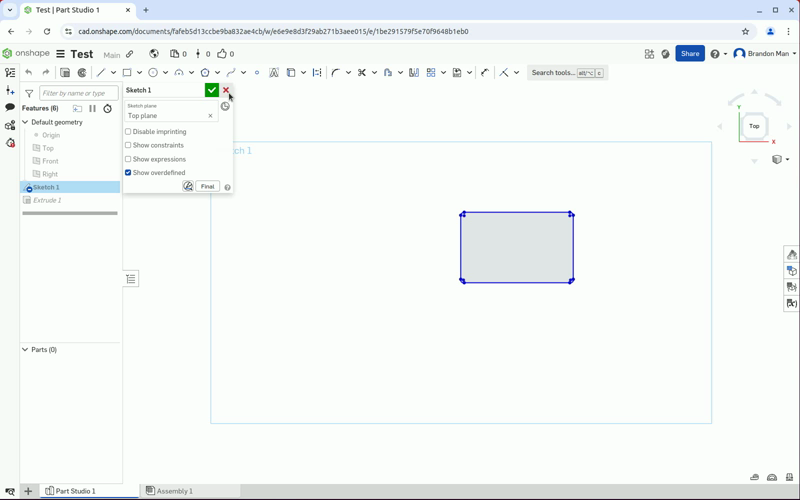
key(shift+s)
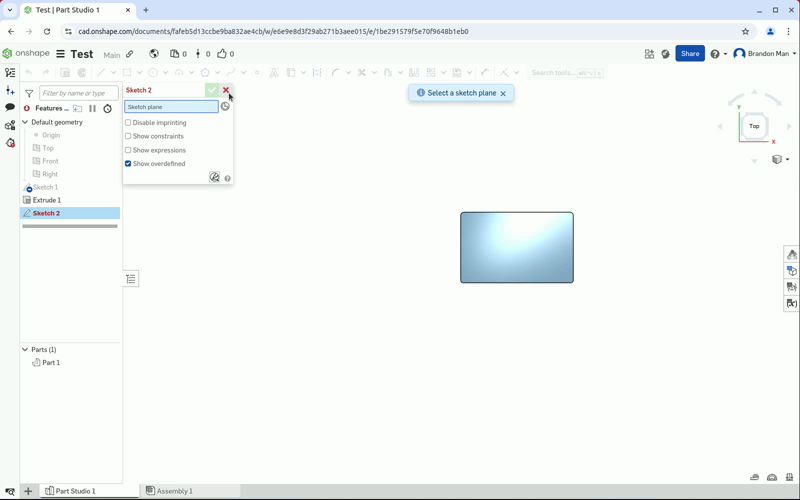
mouse_move(73, 150)
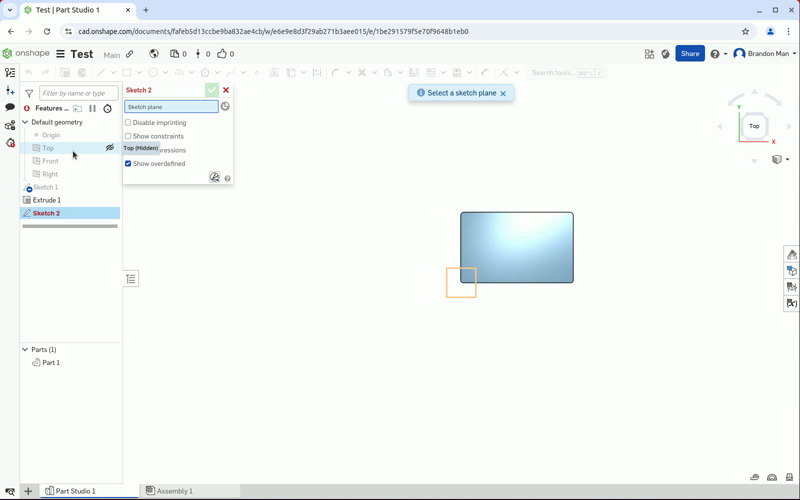
click(73, 150)
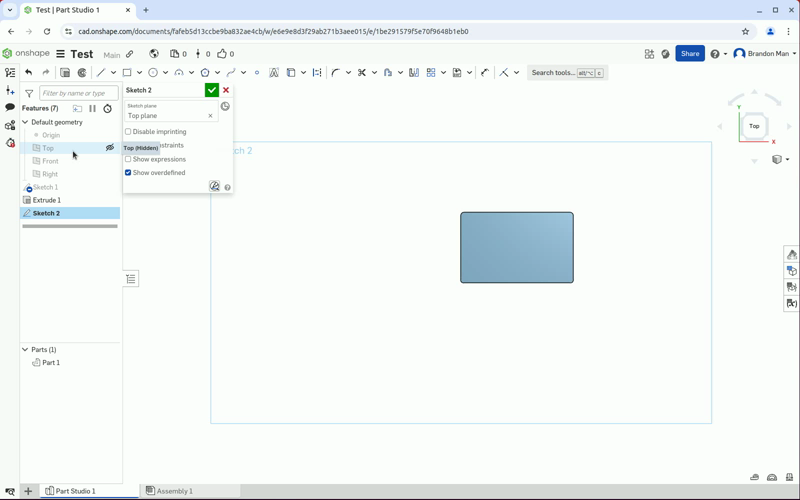
mouse_move(73, 352)
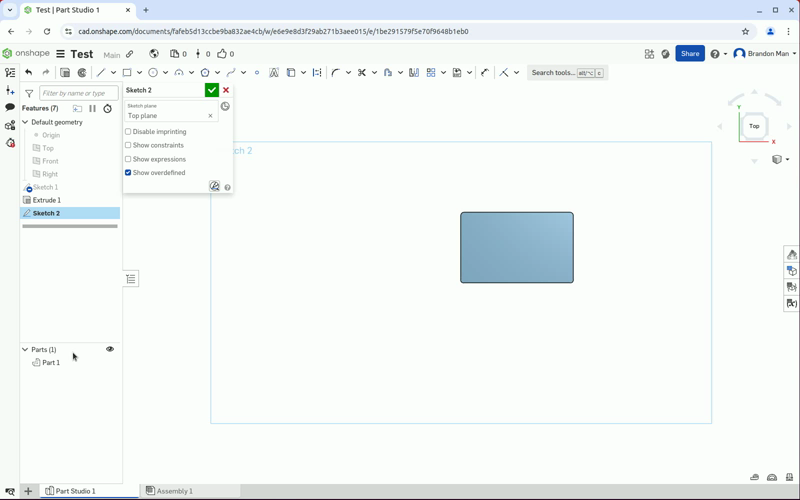
key(y)
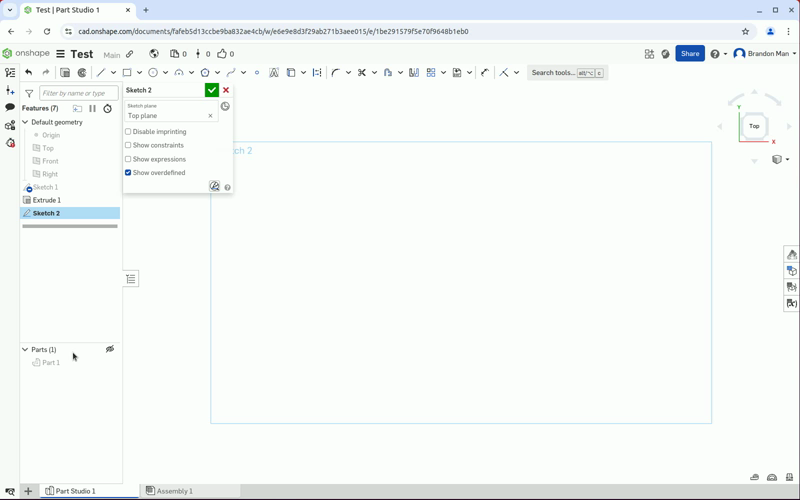
key(c)
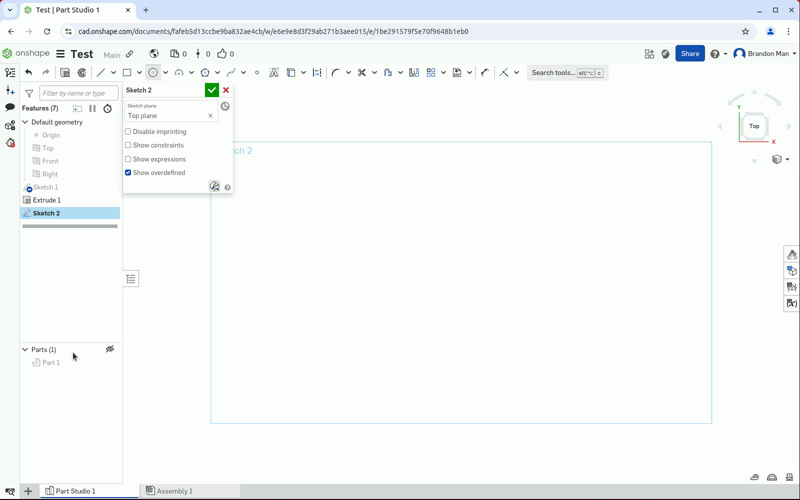
key_down(shift)
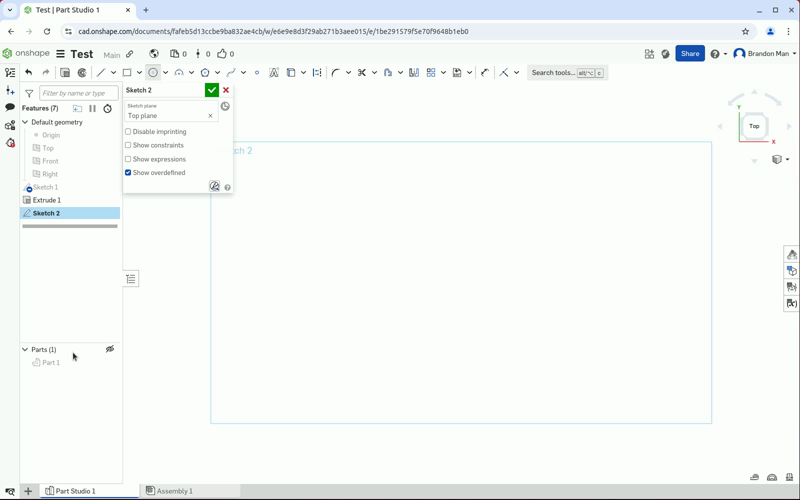
mouse_move(569, 278)
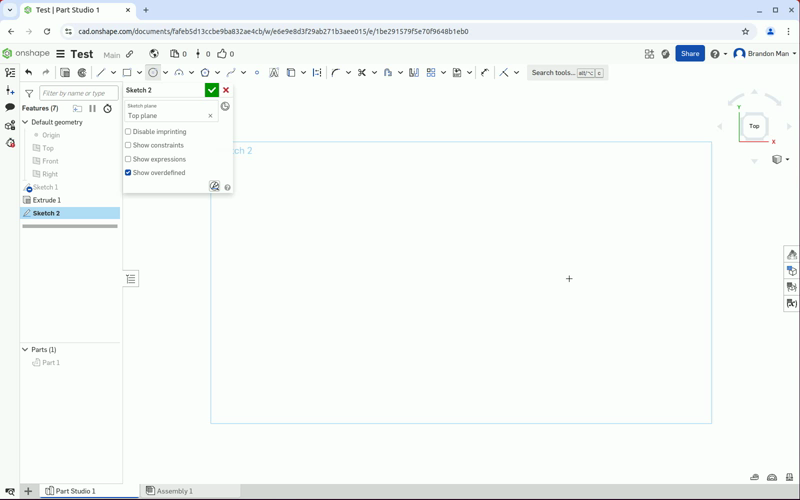
click(569, 278)
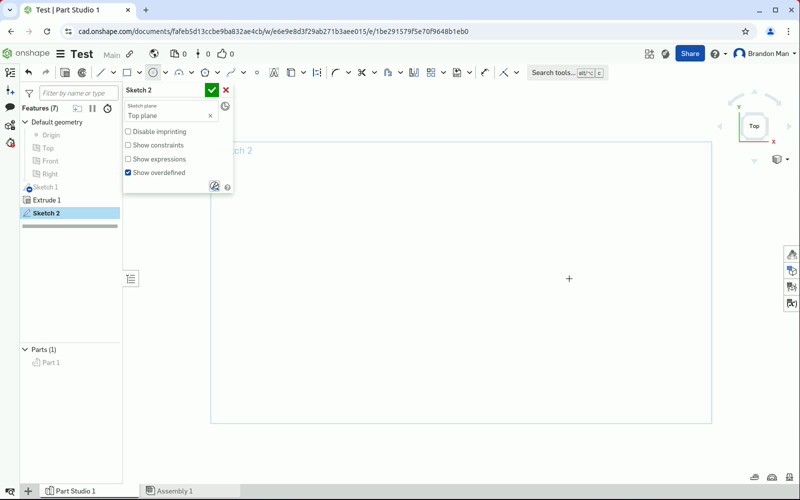
key_up(shift)
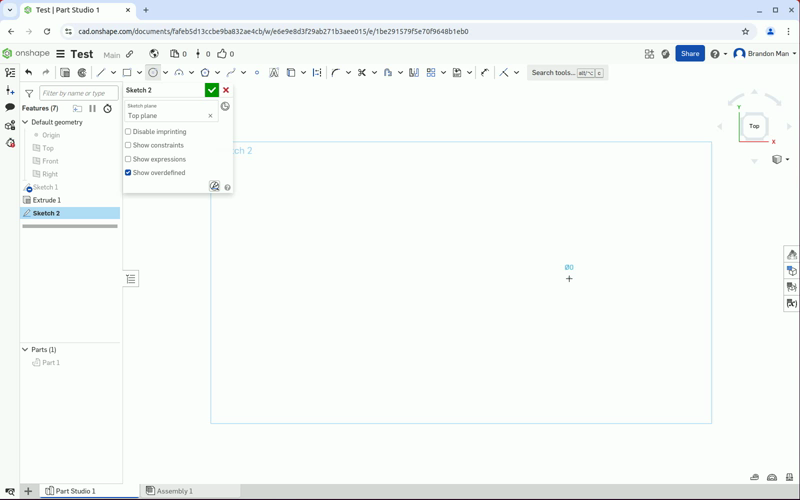
mouse_move(570, 278)
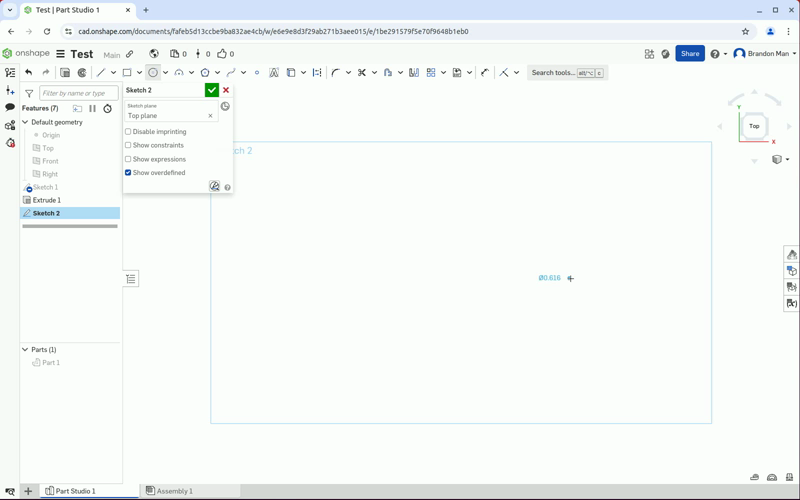
scroll(6)
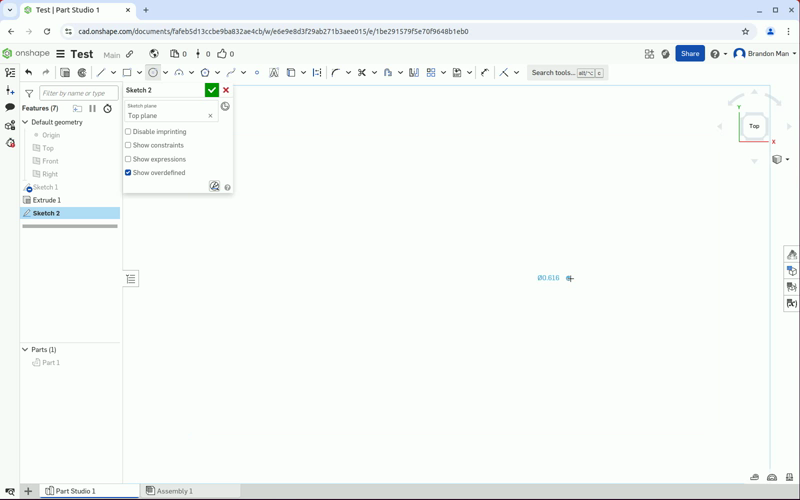
scroll(6)
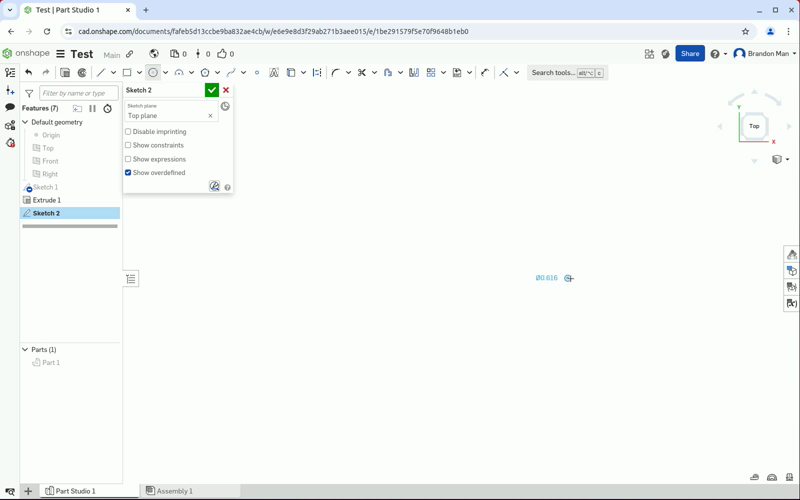
scroll(6)
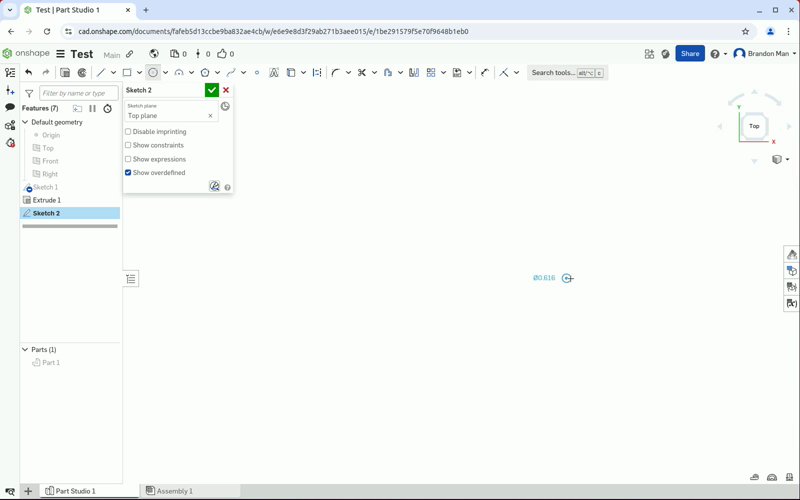
scroll(6)
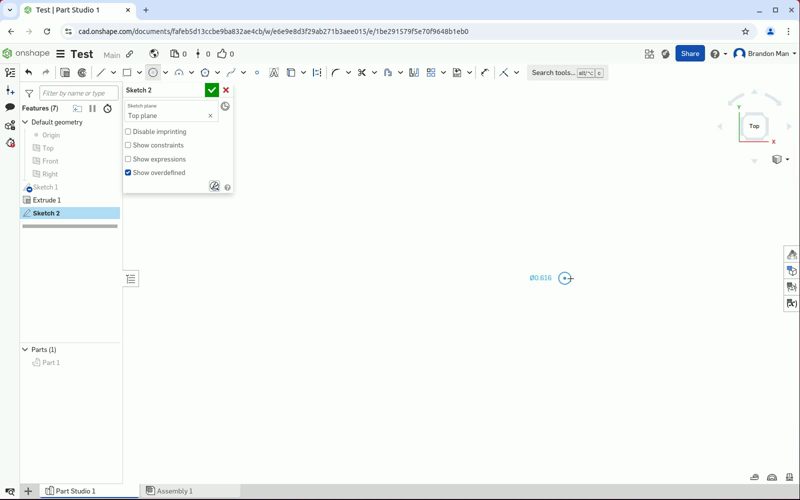
scroll(6)
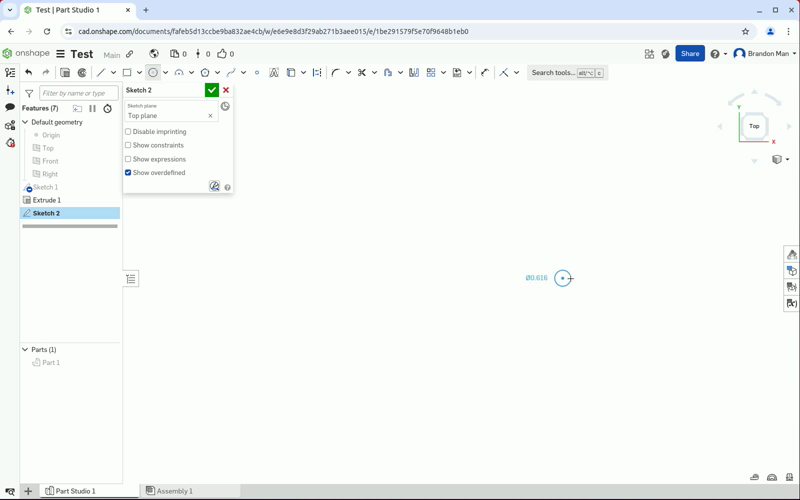
scroll(6)
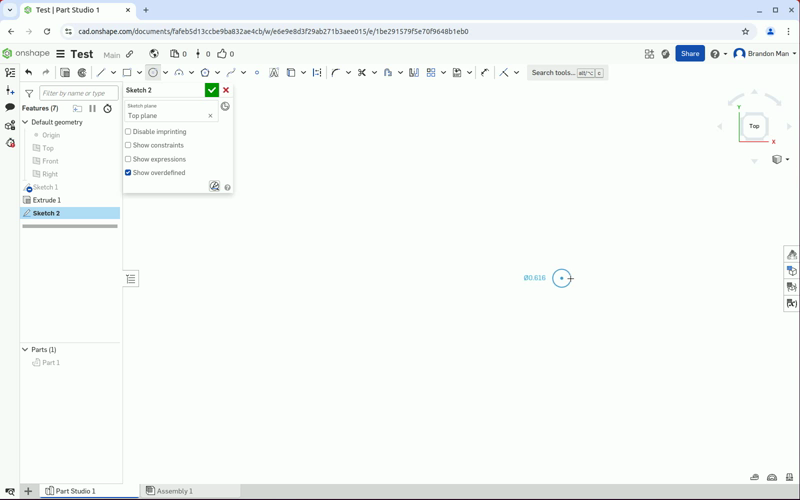
scroll(6)
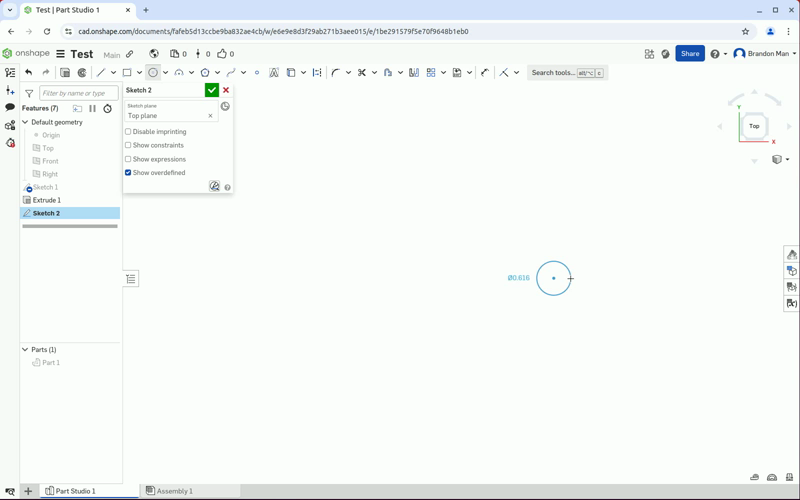
click(570, 278)
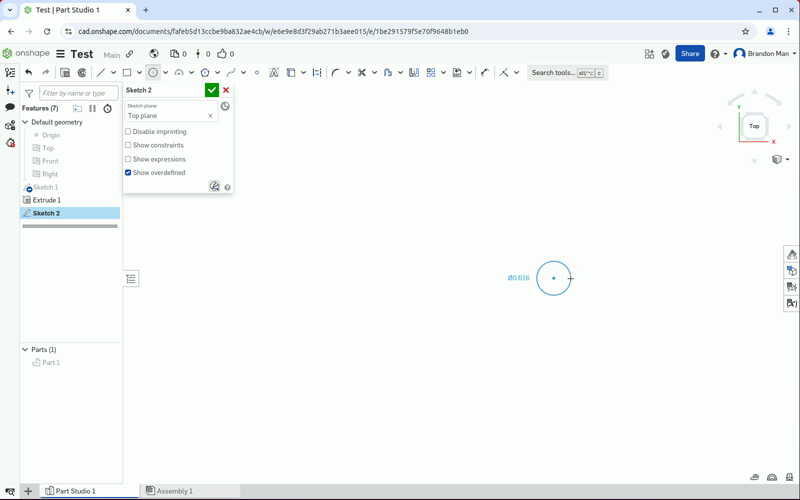
scroll(-6)
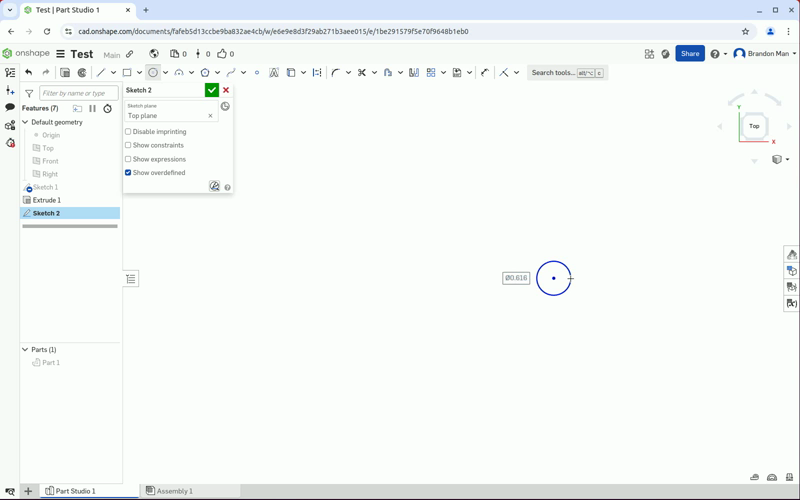
scroll(-6)
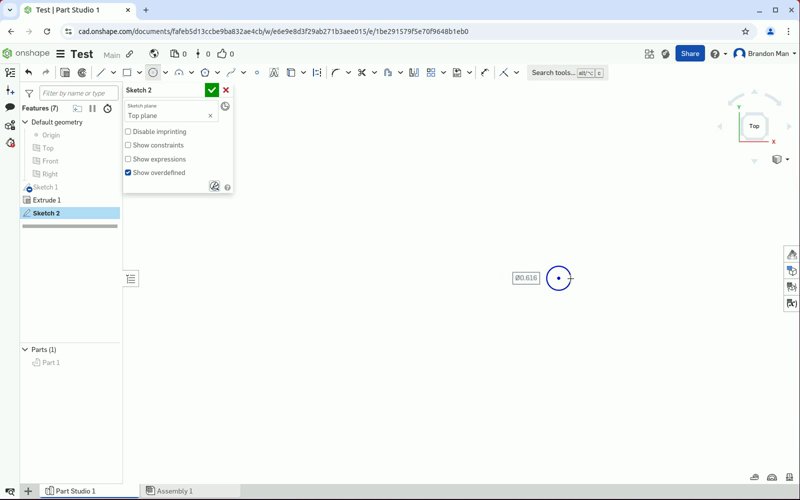
scroll(-6)
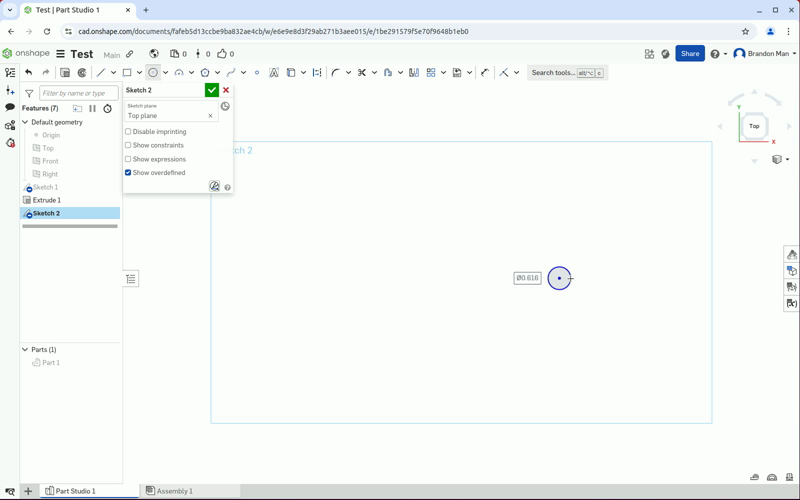
scroll(-6)
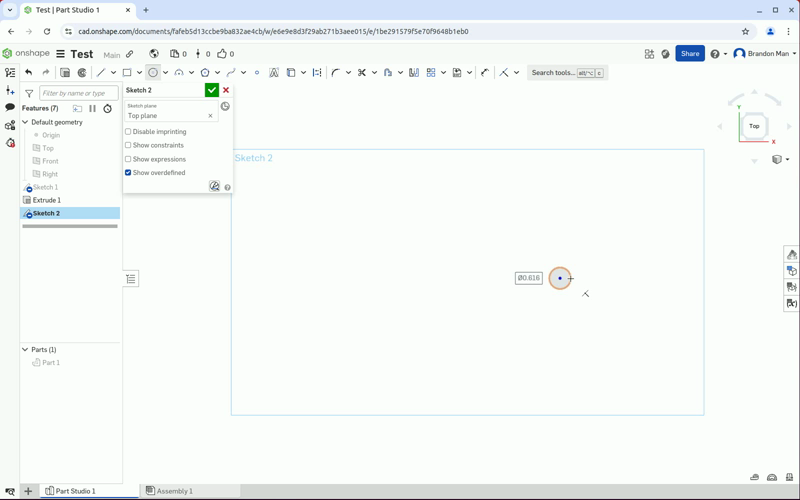
scroll(-6)
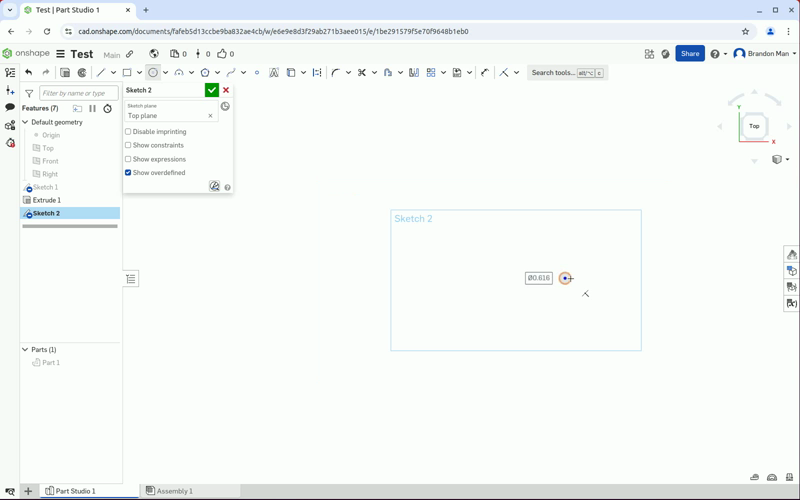
scroll(-6)
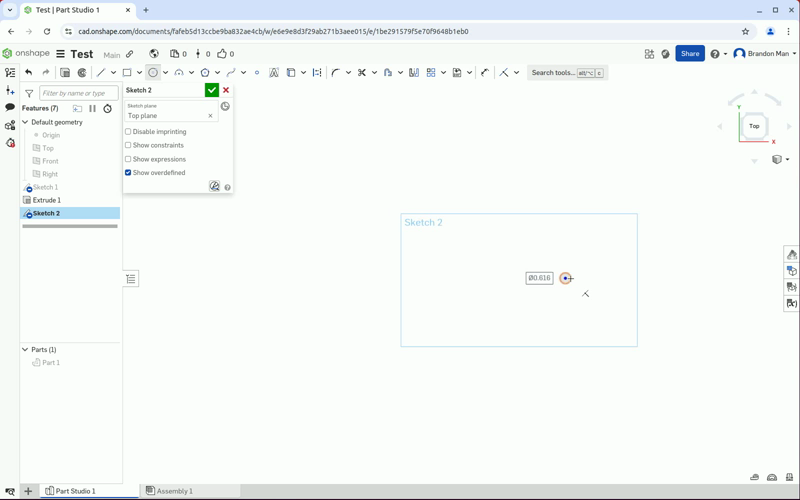
scroll(-6)
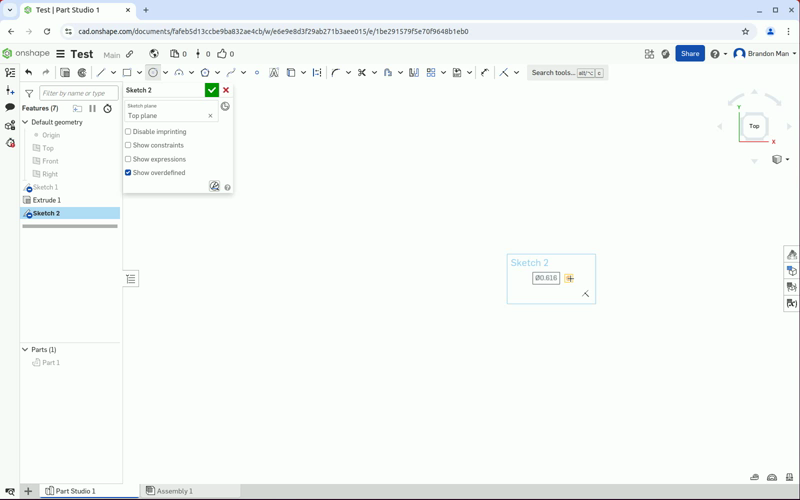
key(esc)
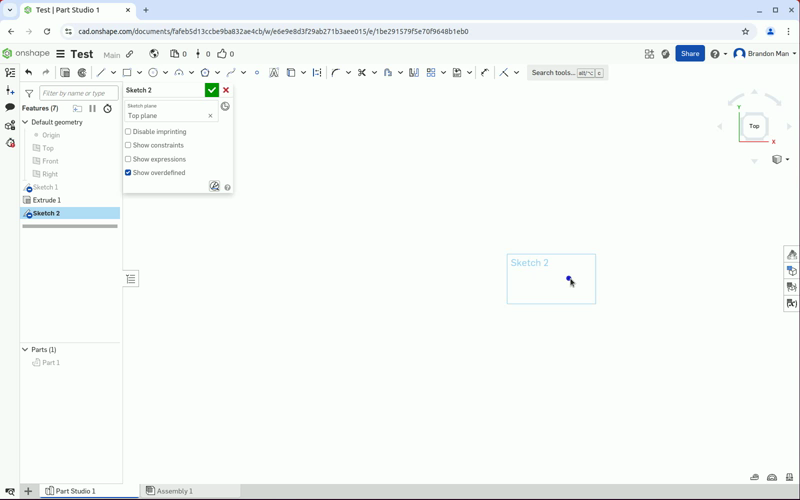
mouse_move(570, 279)
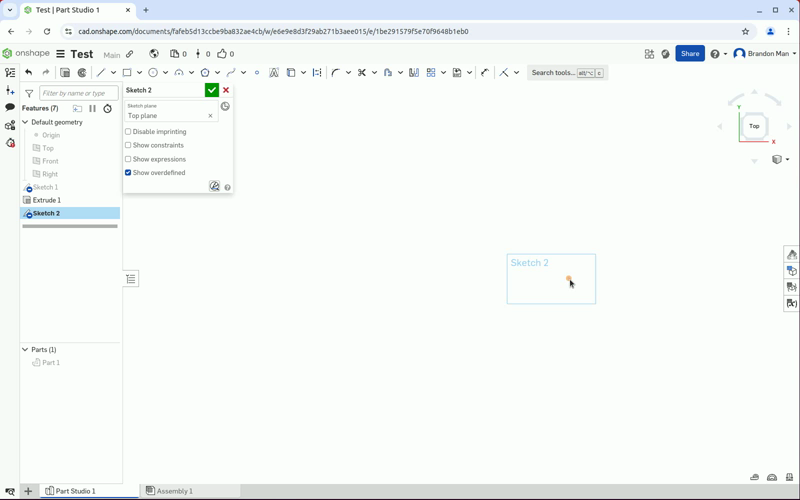
scroll(6)
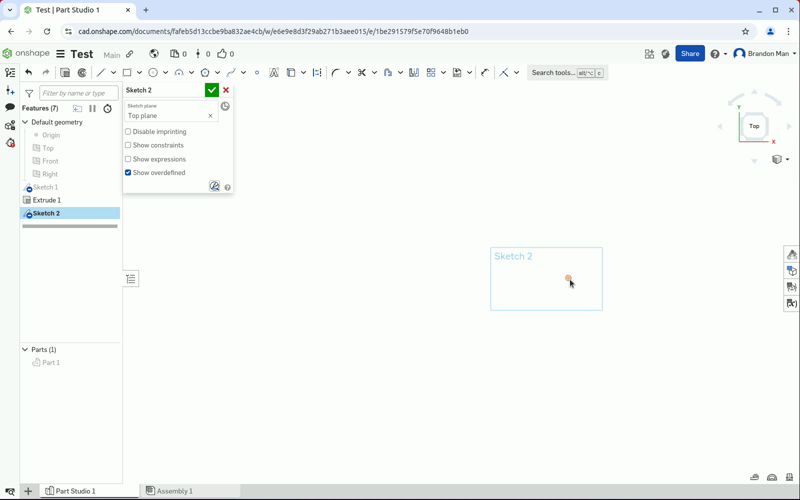
scroll(6)
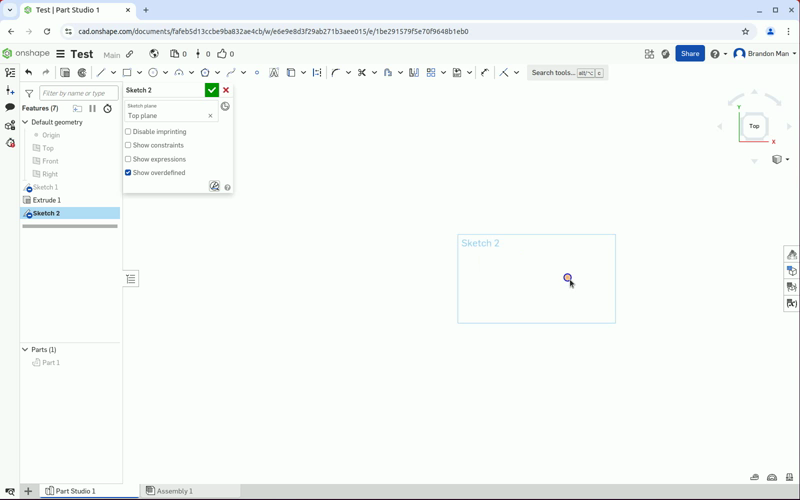
scroll(6)
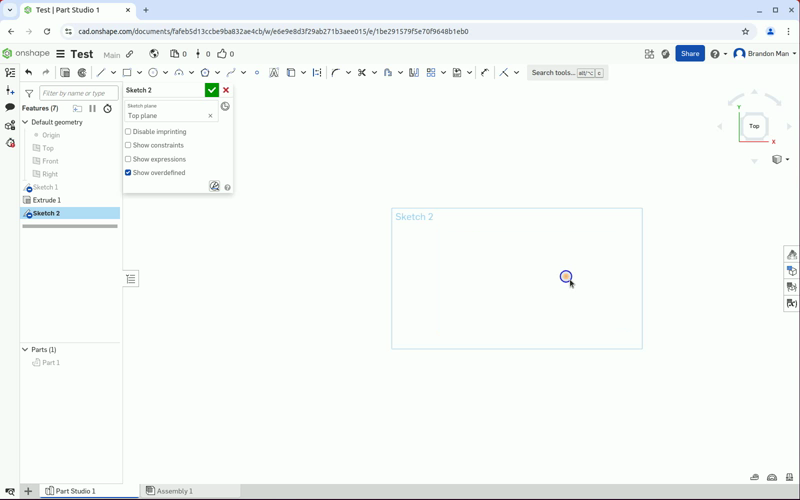
scroll(6)
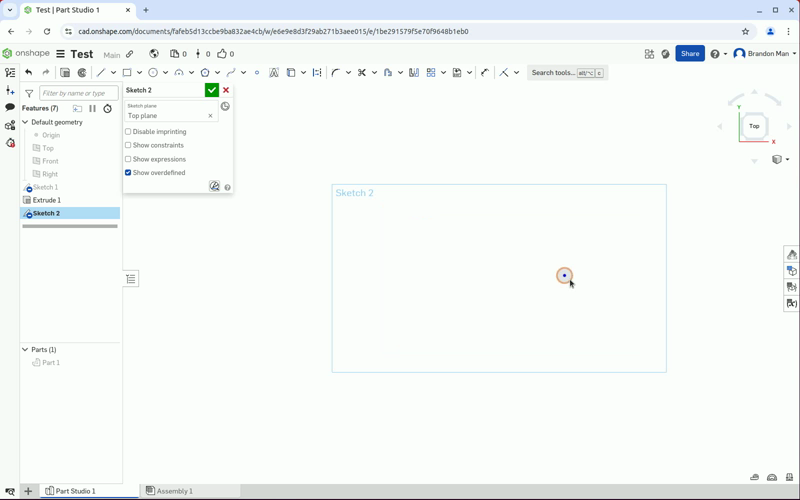
scroll(6)
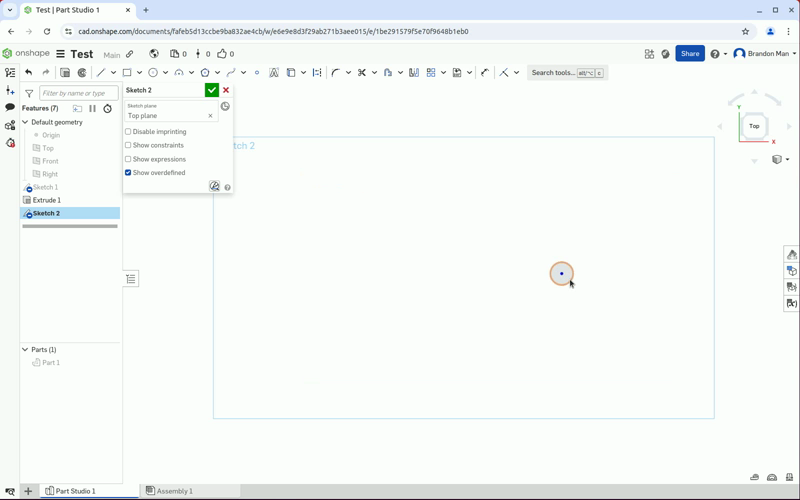
scroll(6)
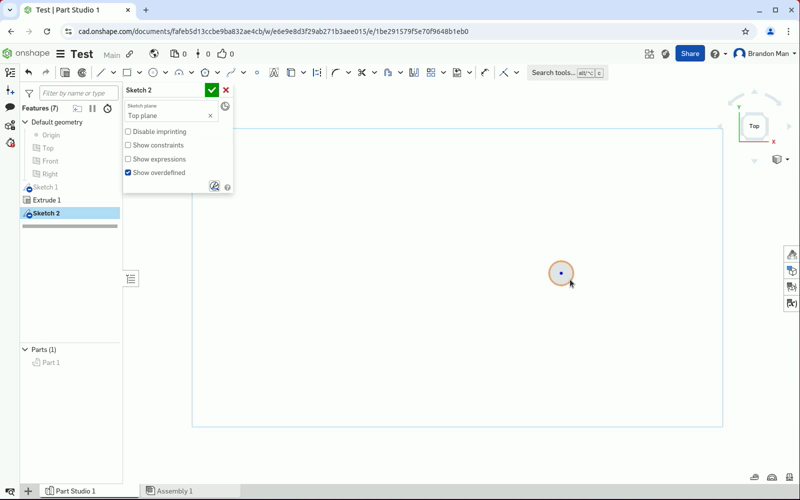
scroll(6)
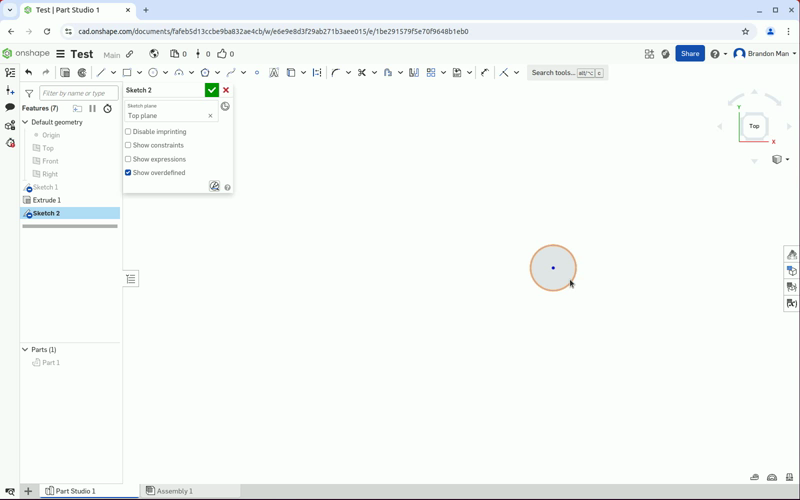
click(570, 279)
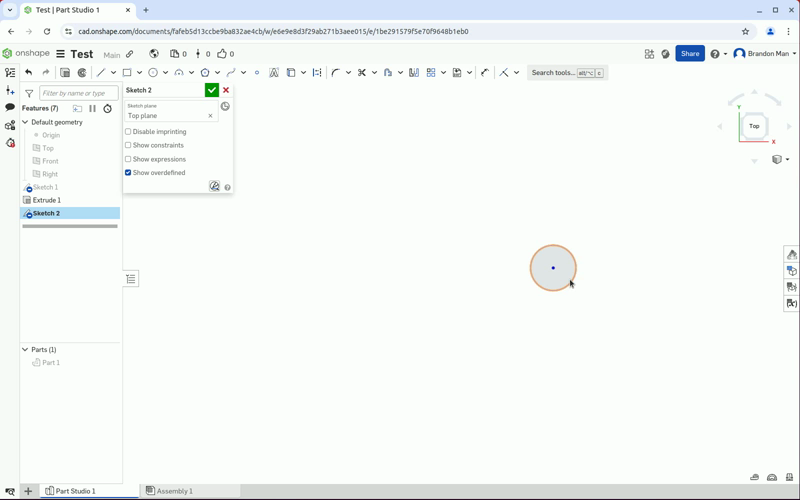
scroll(-6)
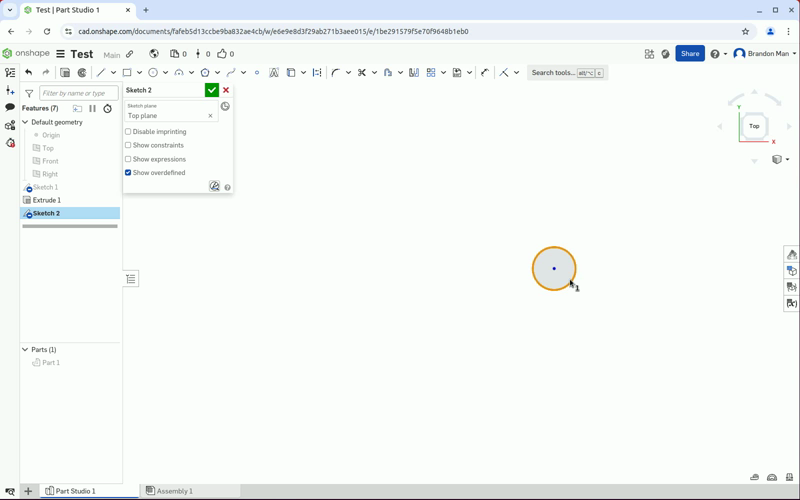
scroll(-6)
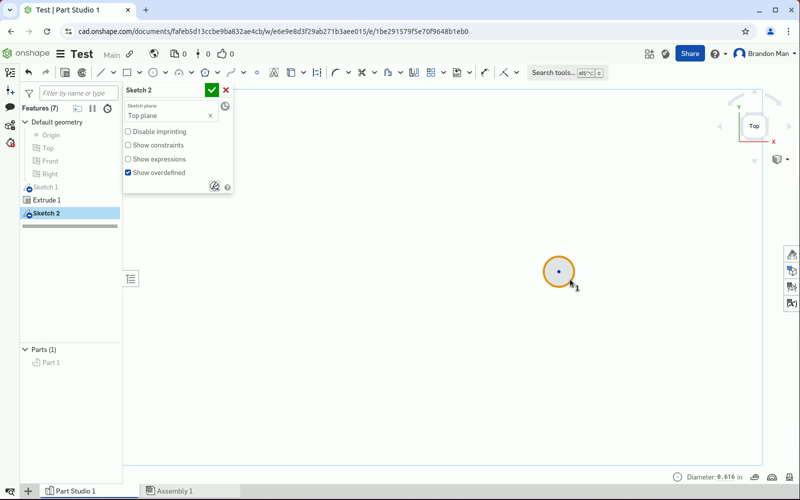
scroll(-6)
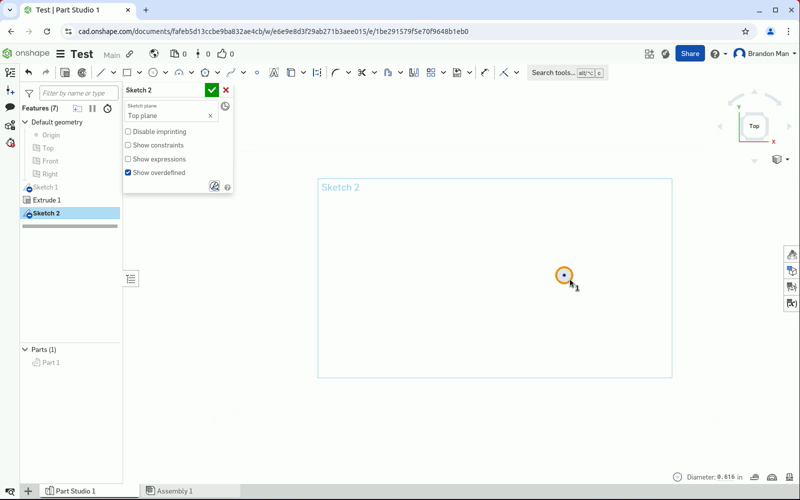
scroll(-6)
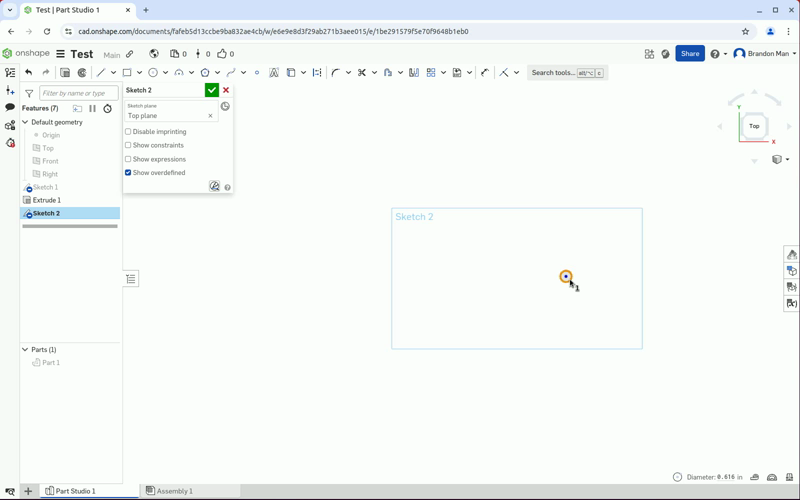
scroll(-6)
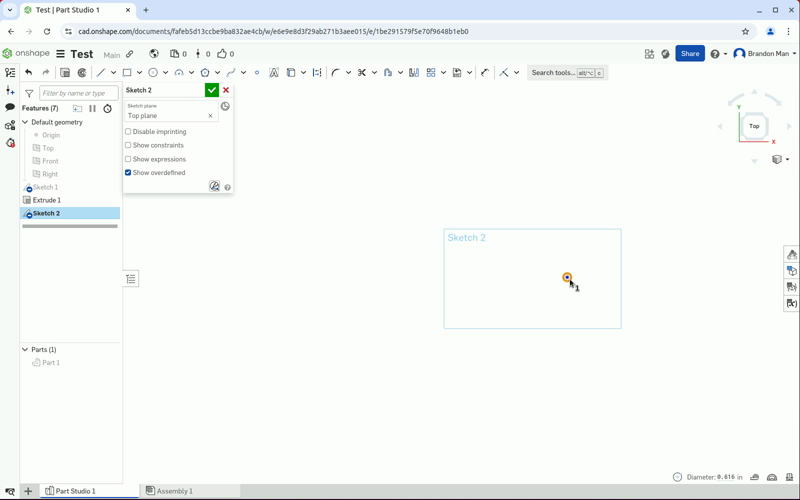
scroll(-6)
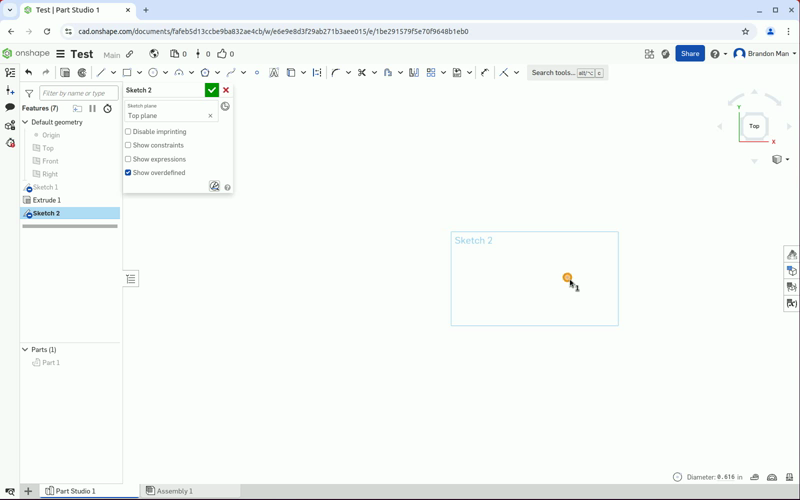
scroll(-6)
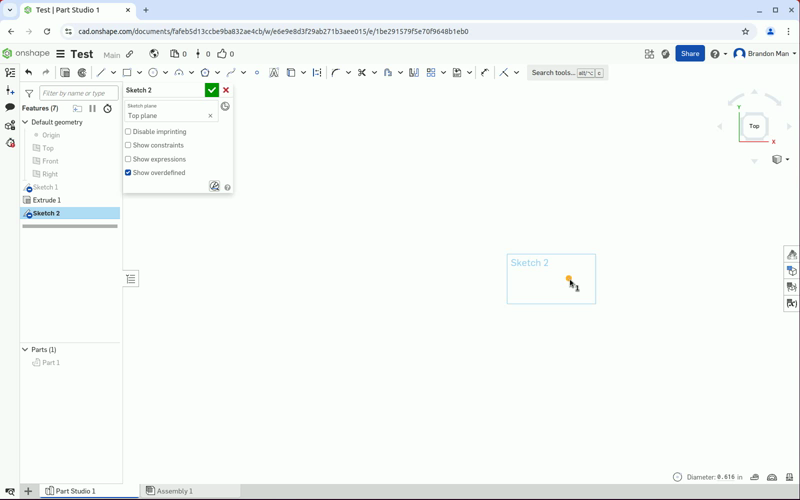
mouse_move(73, 352)
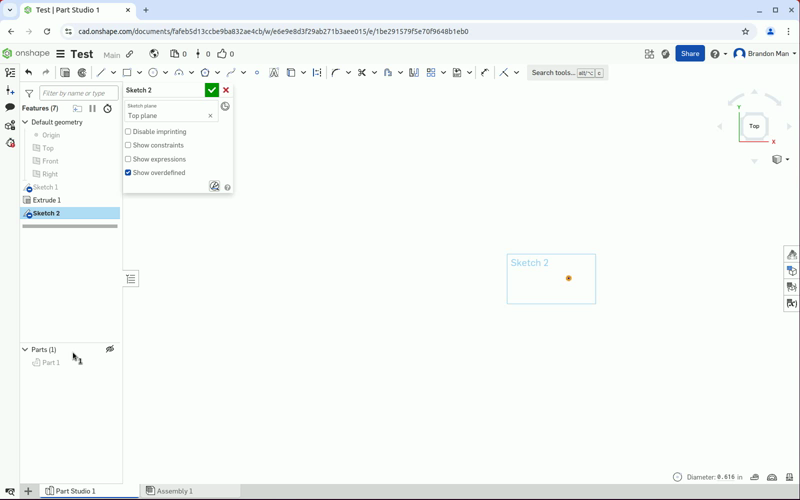
key(shift+y)
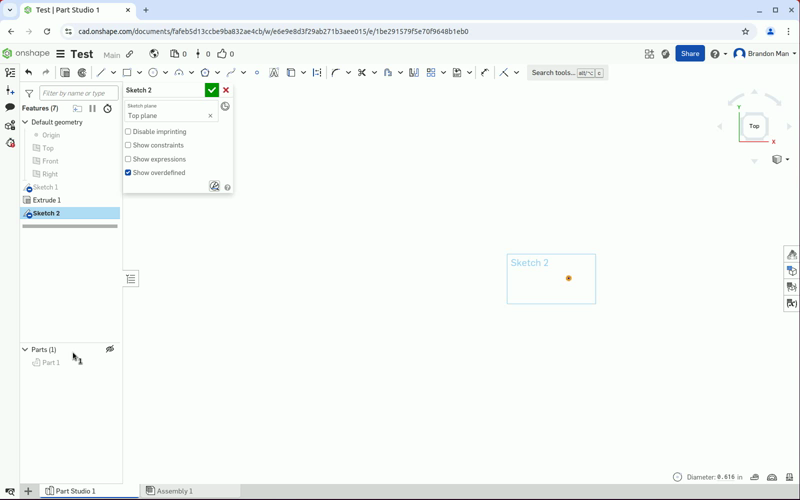
key(shift+e)
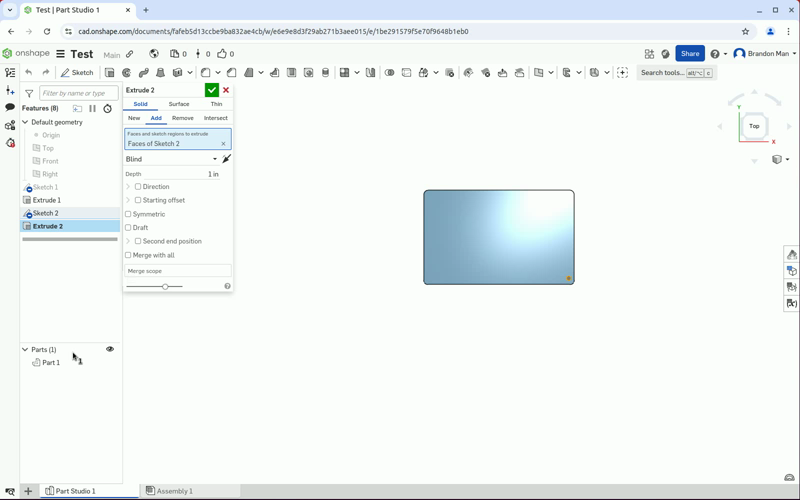
mouse_move(143, 106)
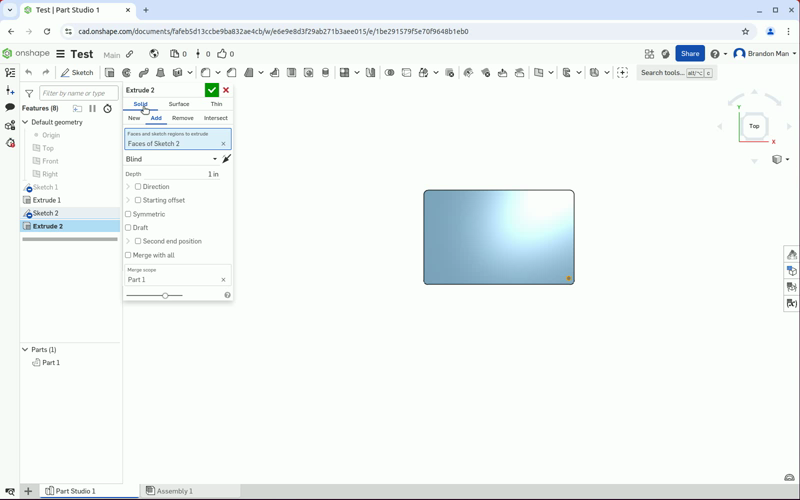
click(143, 106)
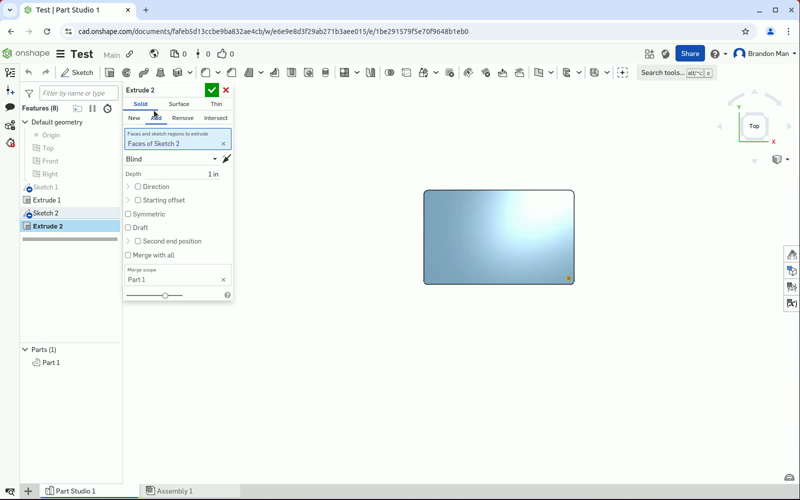
mouse_move(186, 120)
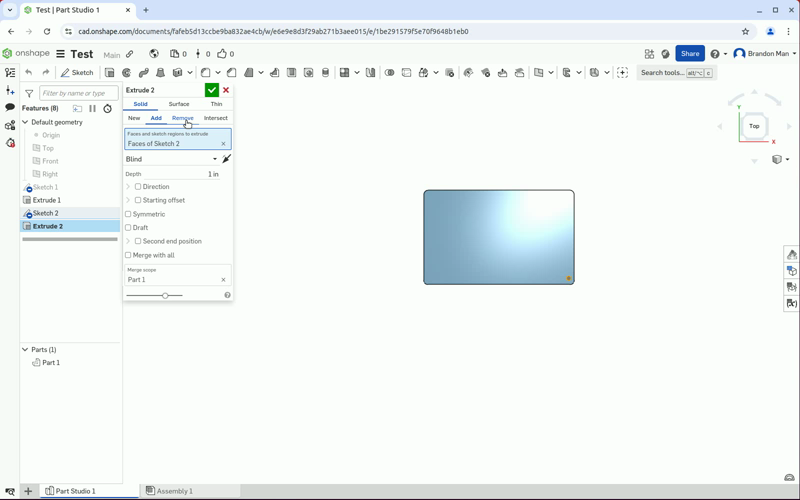
click(186, 120)
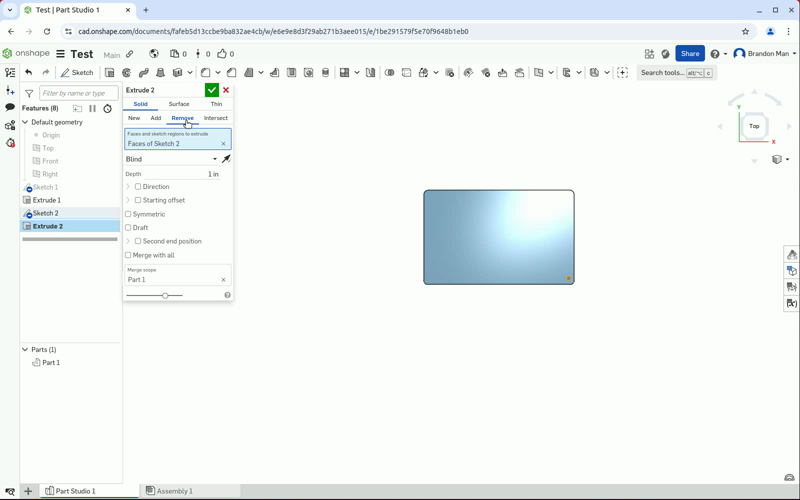
key(tab, 4)
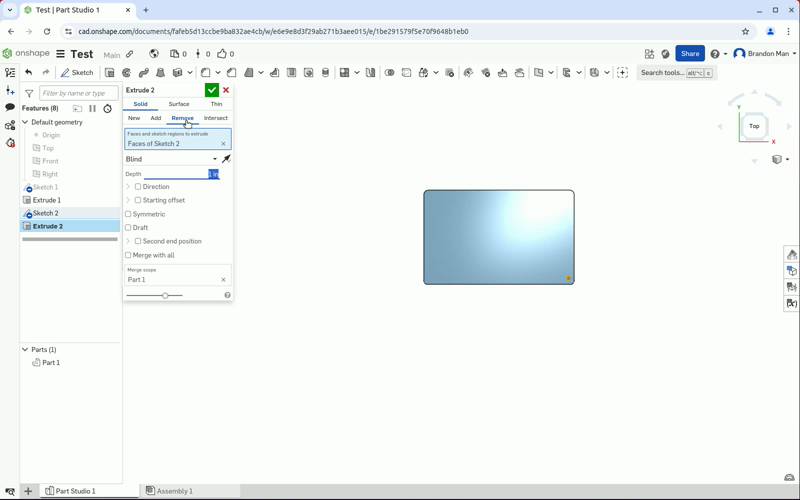
text(6.74)
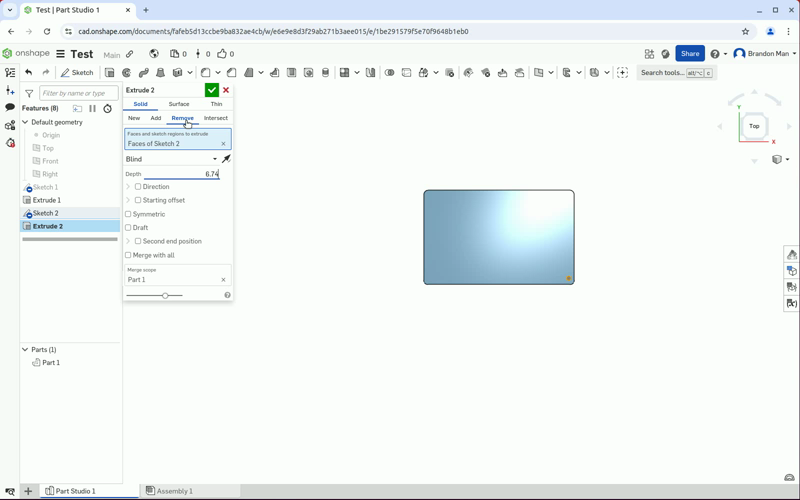
key(tab, 6)
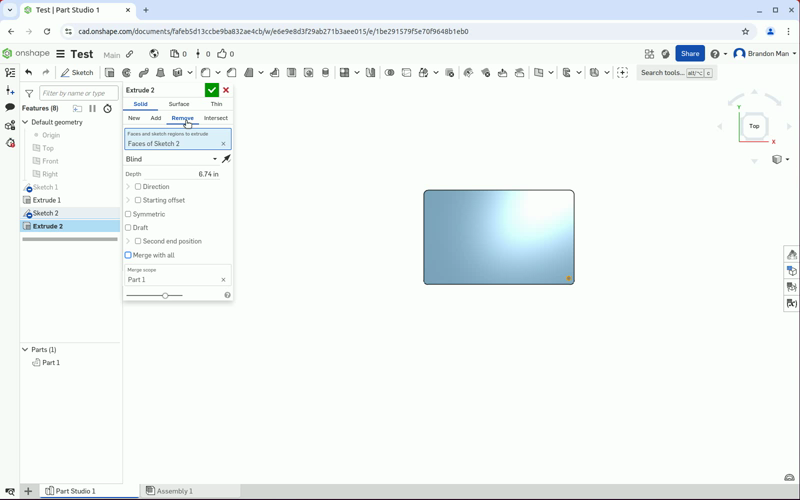
key(space)
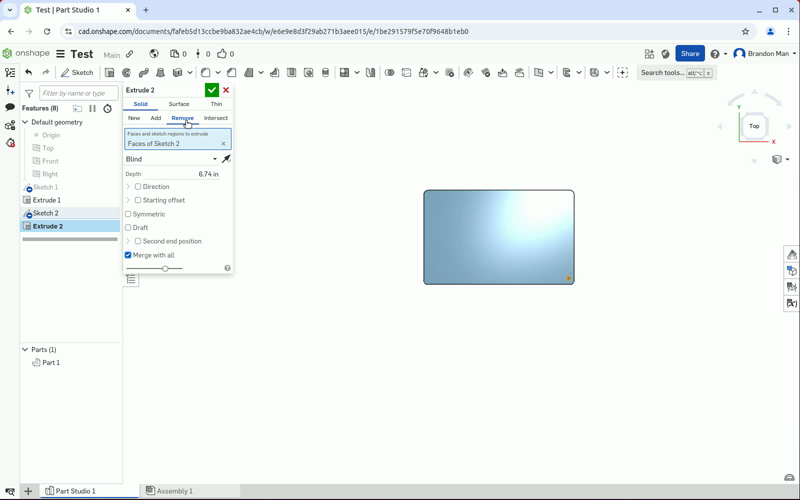
key(enter)
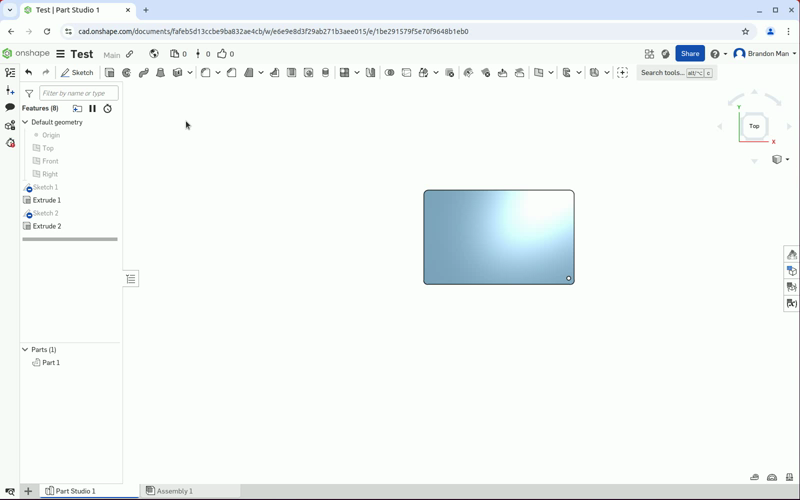
key(shift+h)
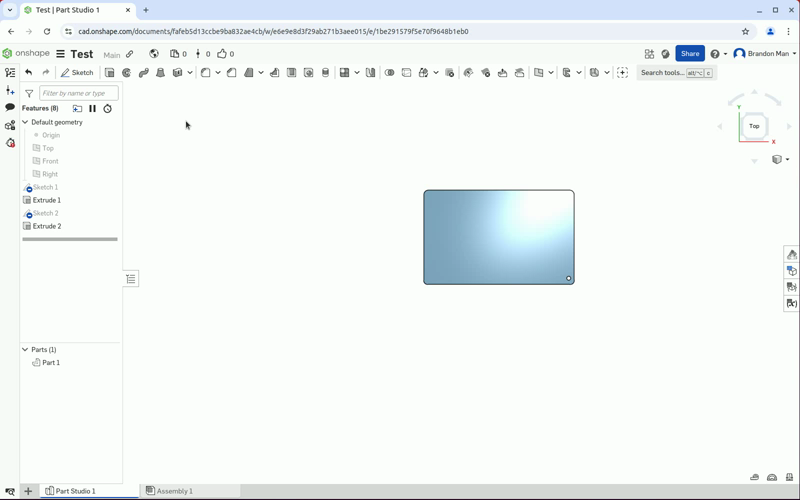
key(shift+h)
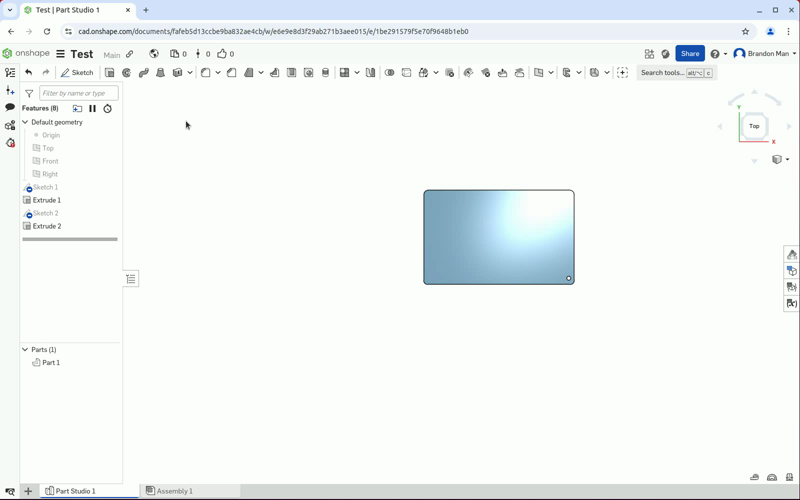
mouse_move(73, 189)
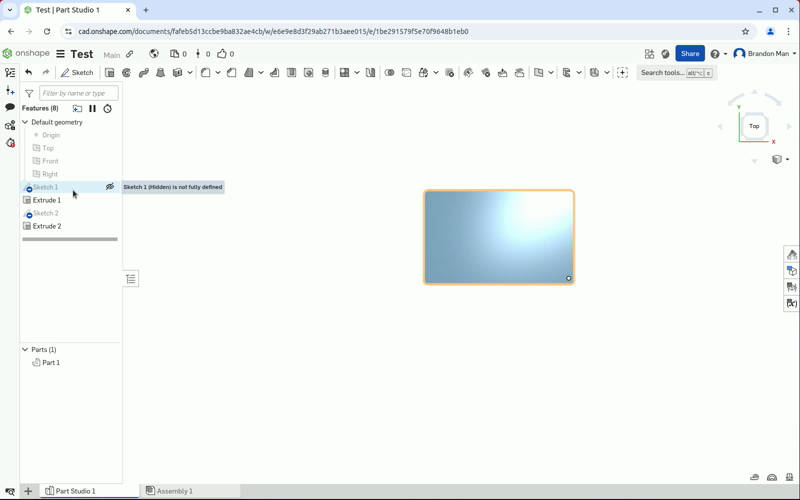
click(73, 189)
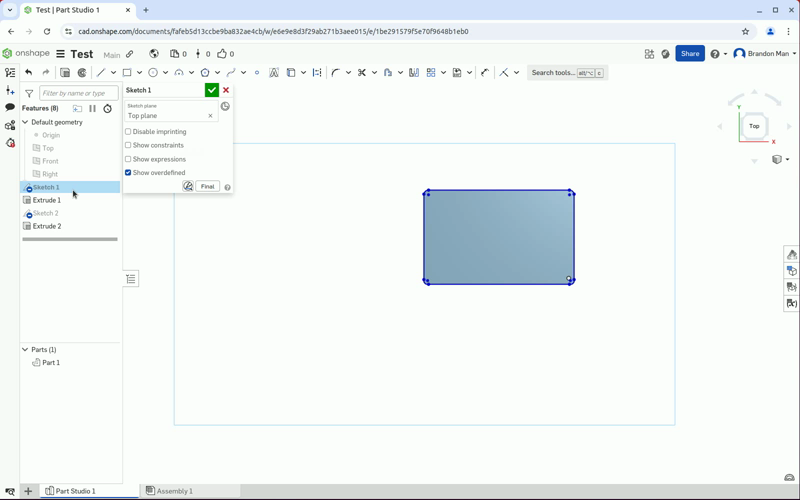
mouse_move(229, 92)
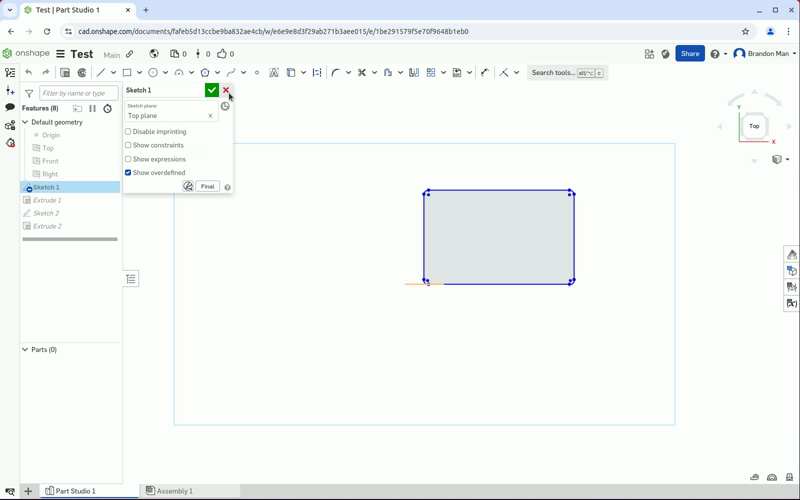
click(229, 92)
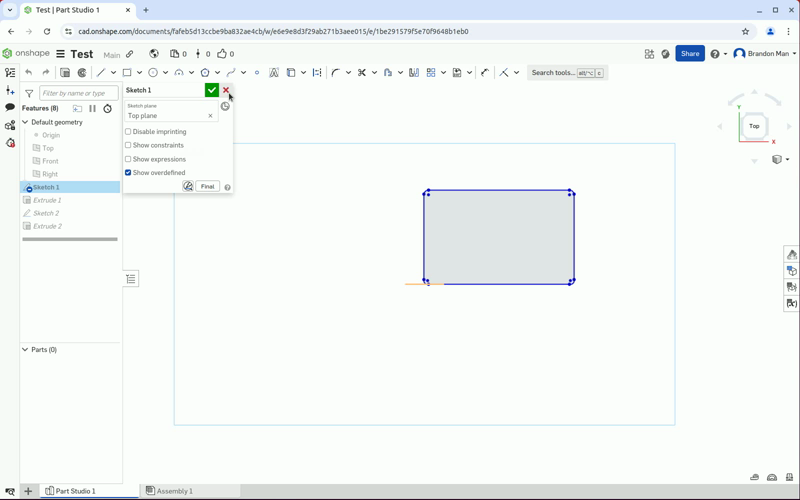
key(shift+s)
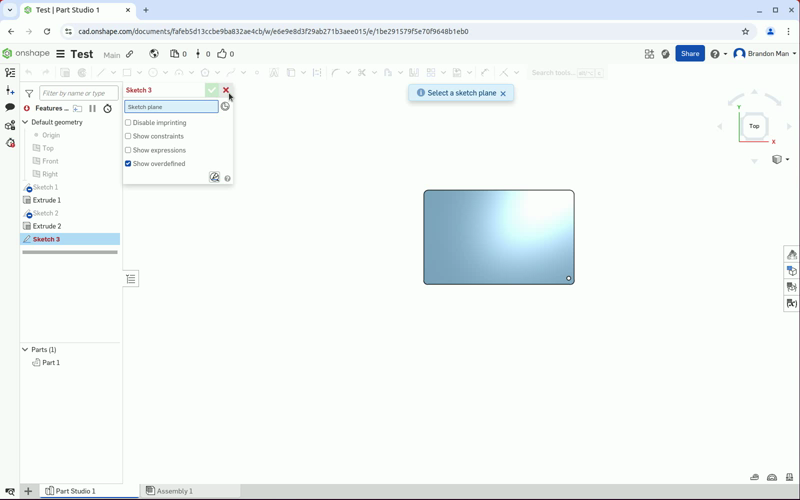
mouse_move(73, 150)
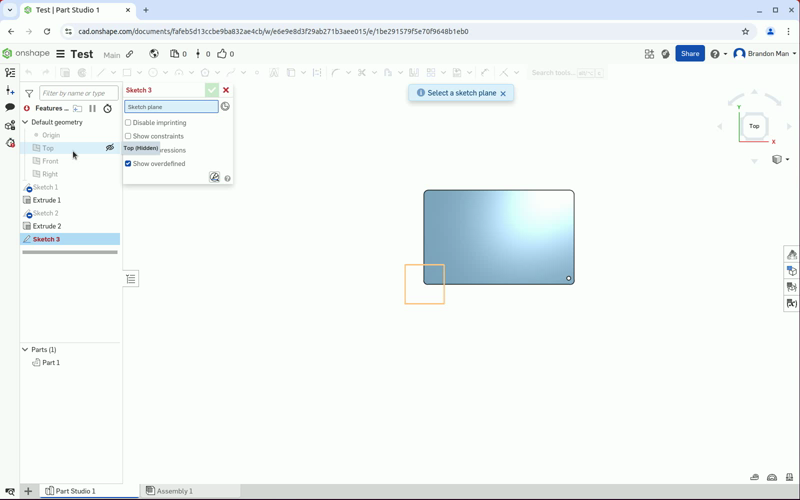
click(73, 150)
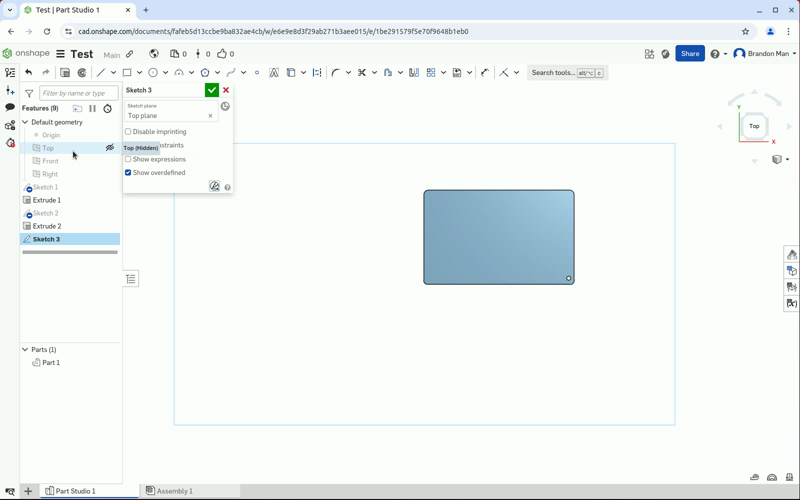
mouse_move(73, 352)
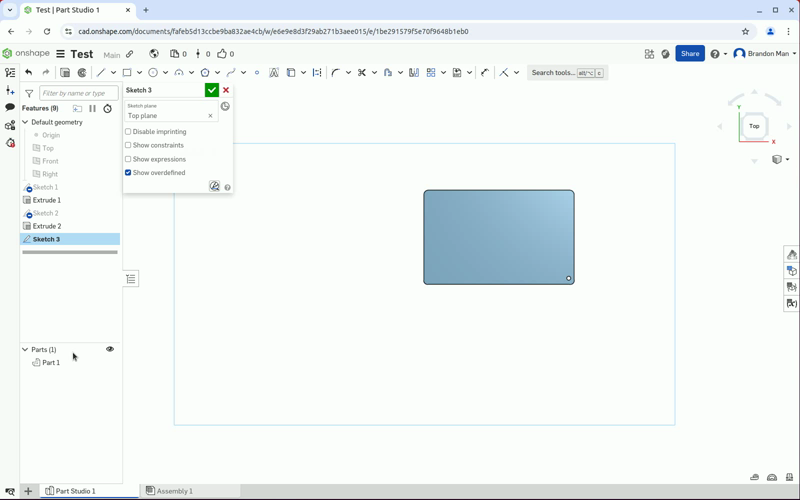
key(y)
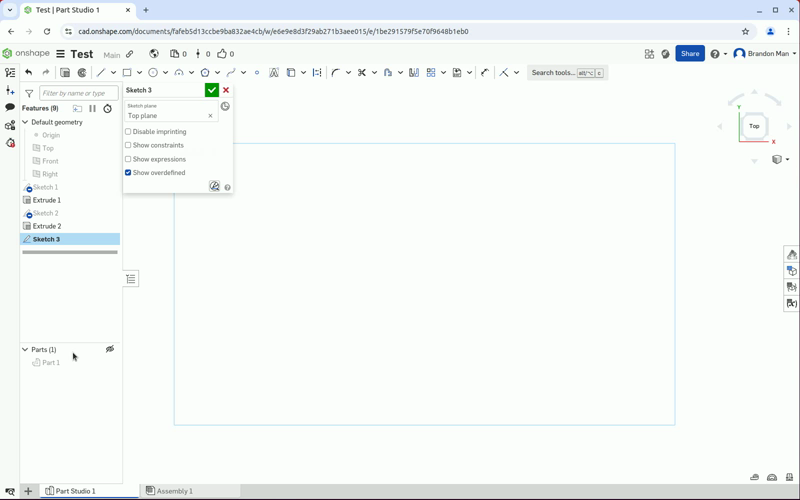
key(c)
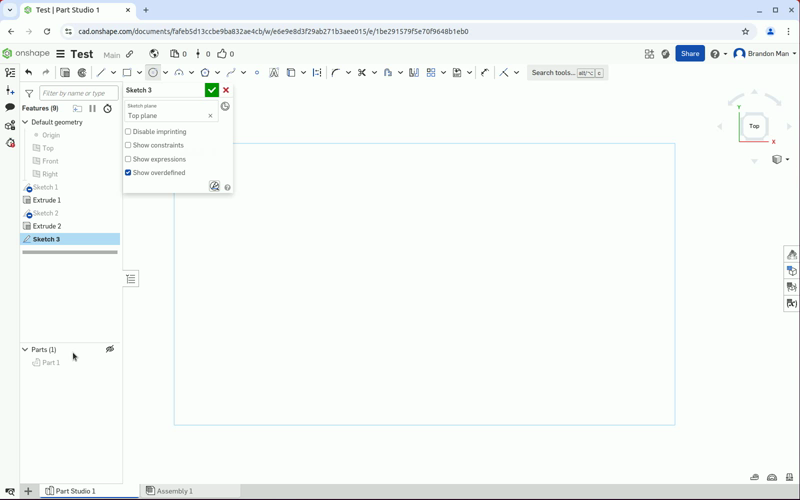
key_down(shift)
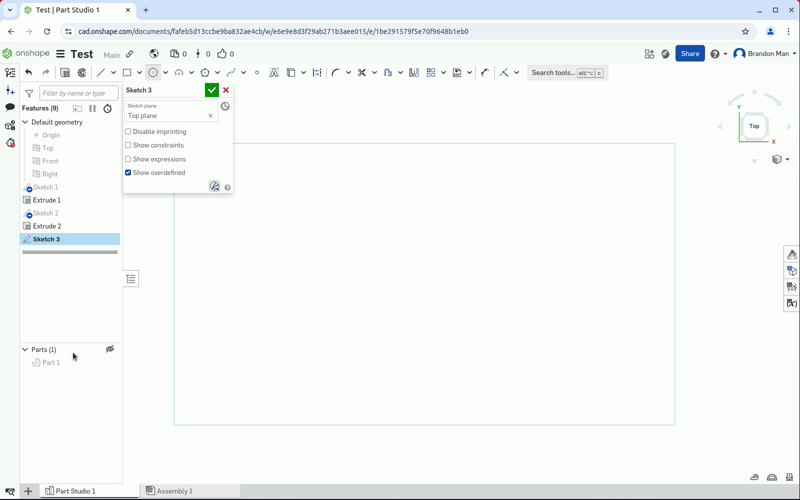
mouse_move(465, 217)
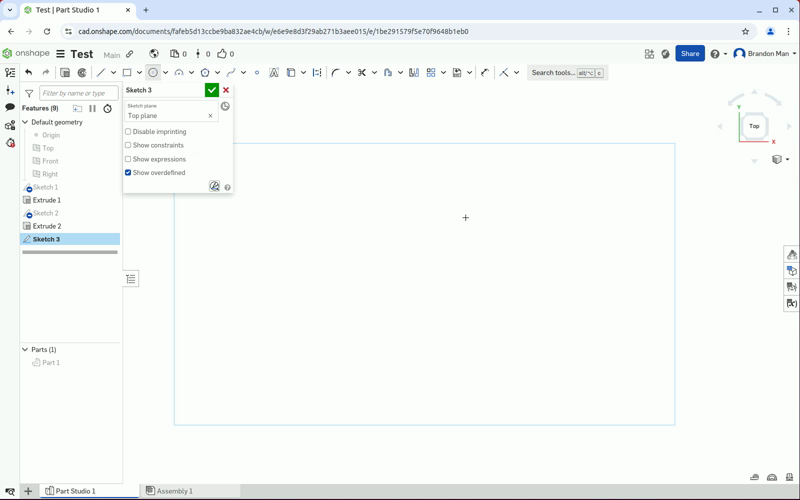
click(465, 217)
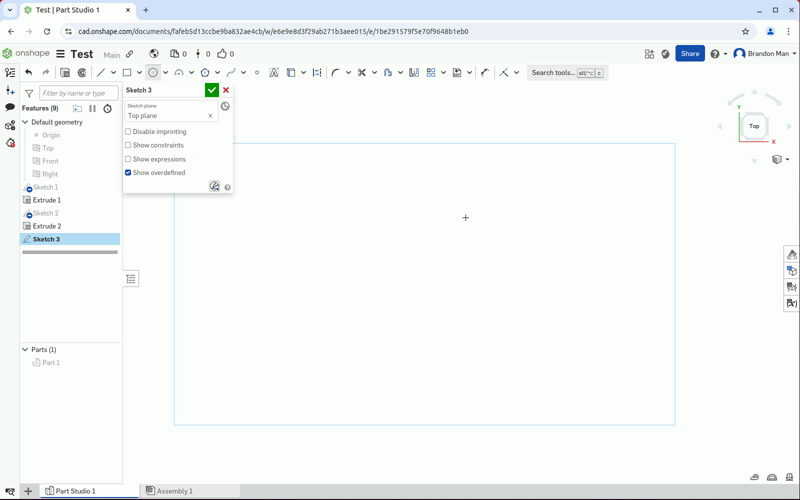
key_up(shift)
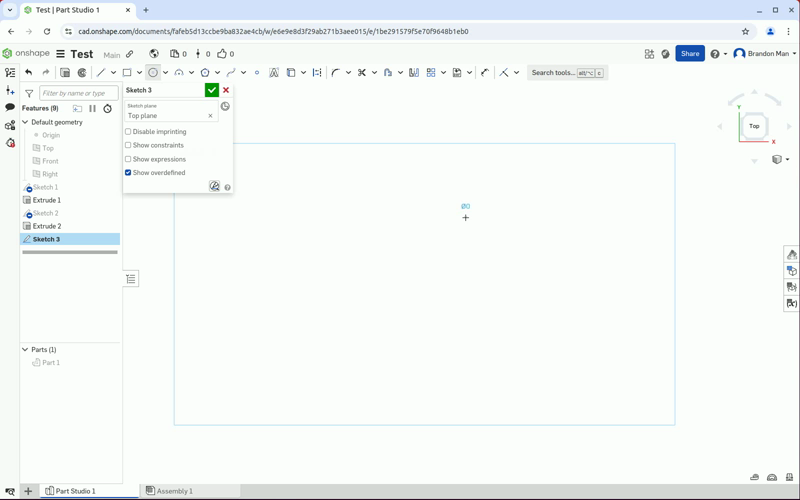
mouse_move(467, 217)
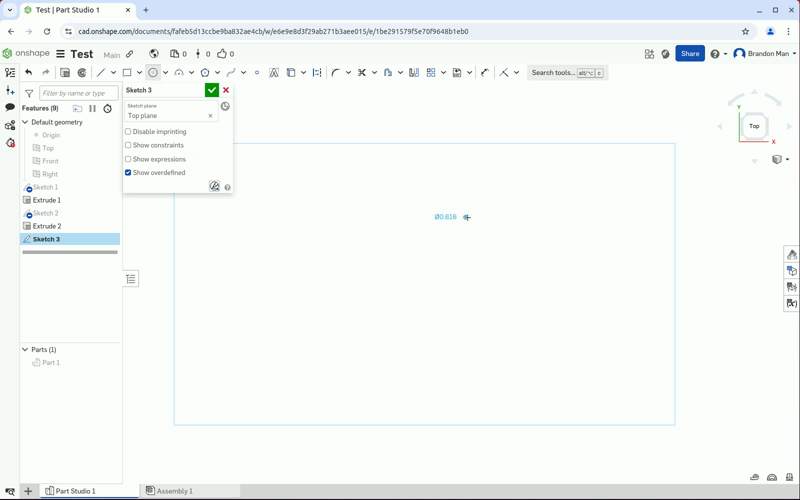
scroll(6)
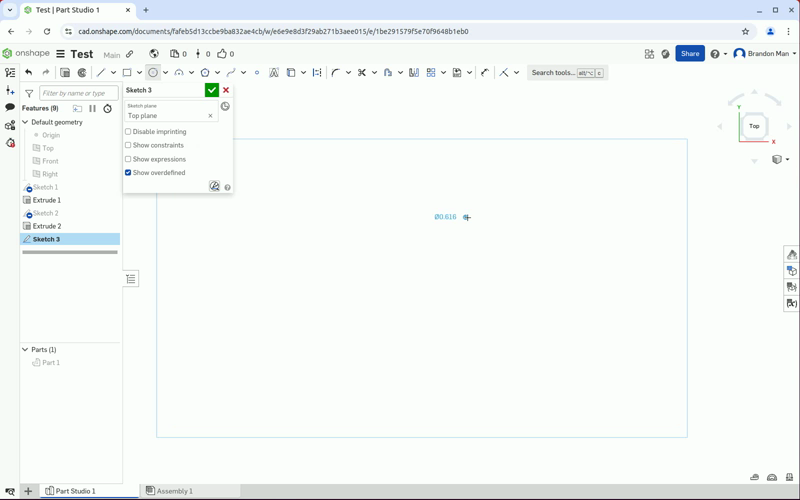
scroll(6)
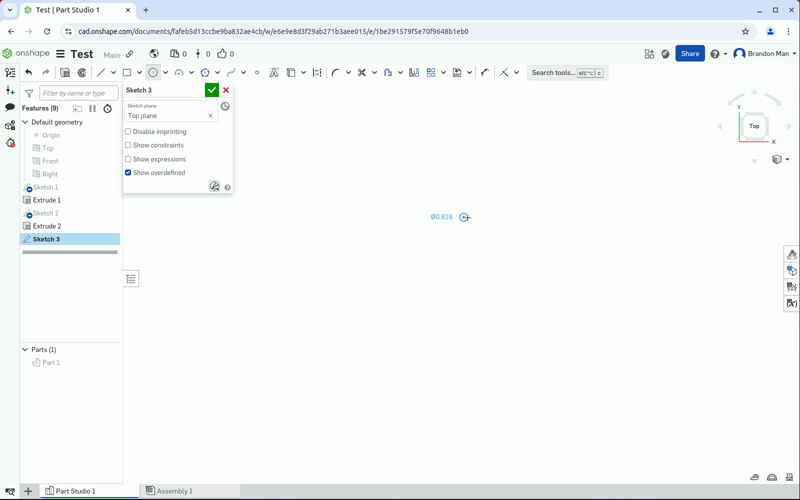
scroll(6)
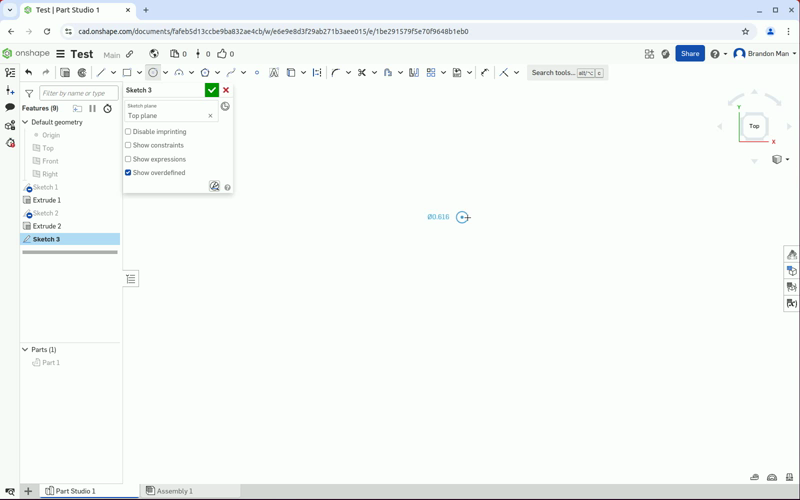
scroll(6)
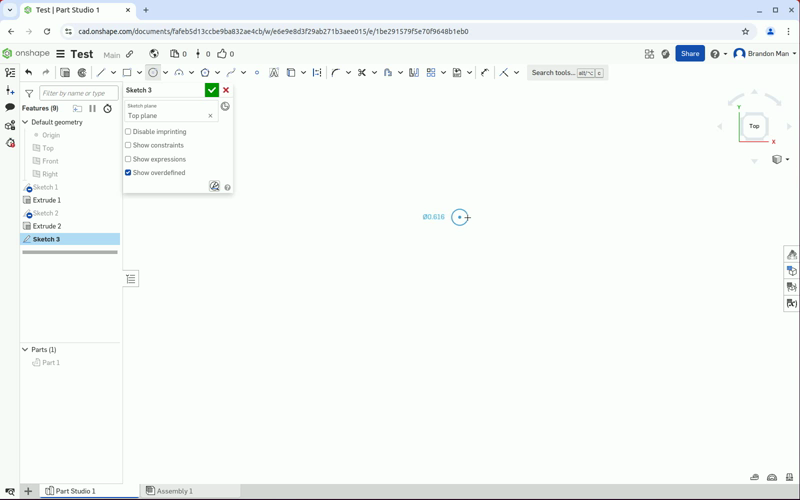
scroll(6)
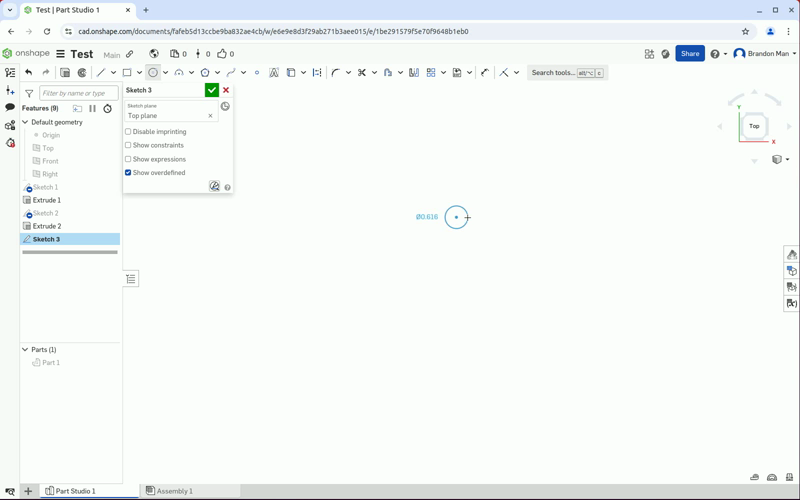
scroll(6)
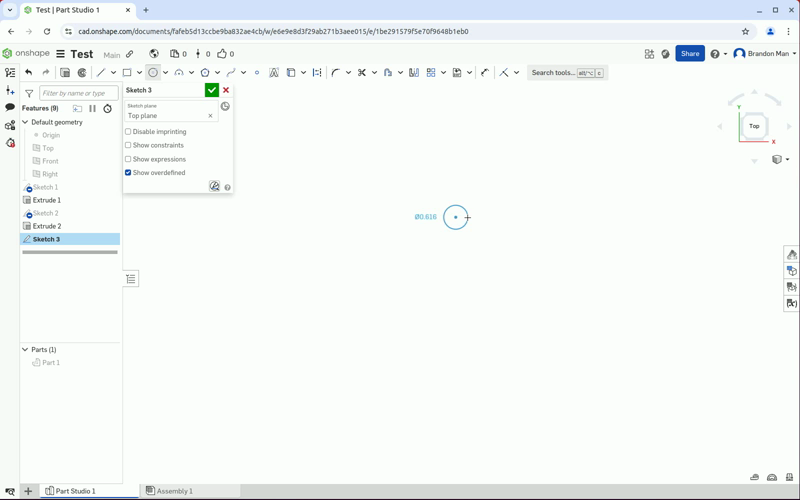
scroll(6)
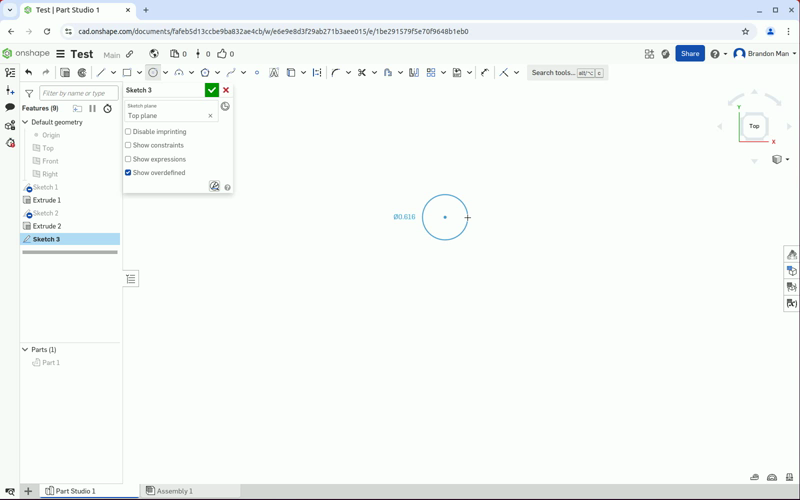
click(467, 217)
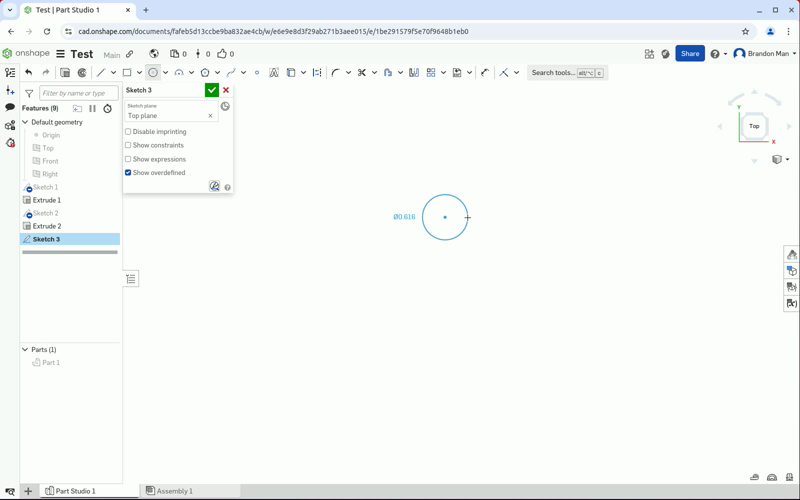
scroll(-6)
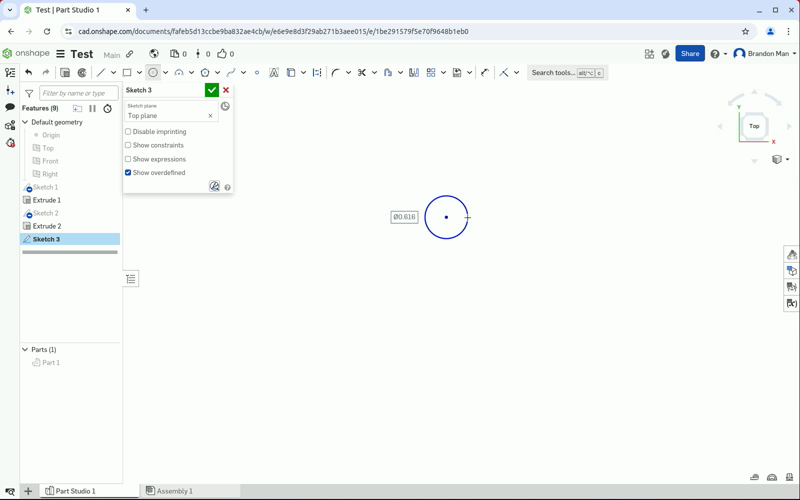
scroll(-6)
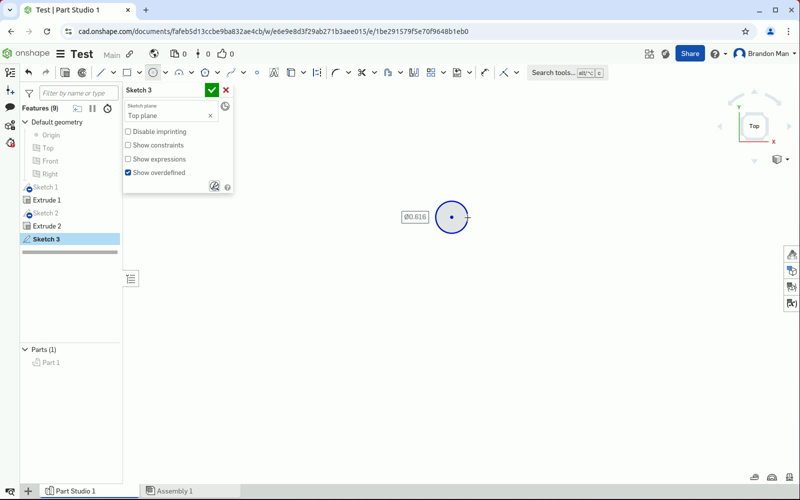
scroll(-6)
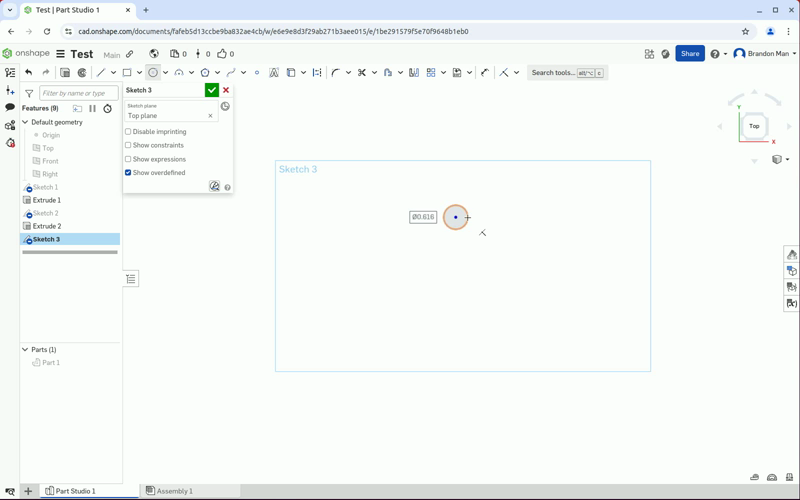
scroll(-6)
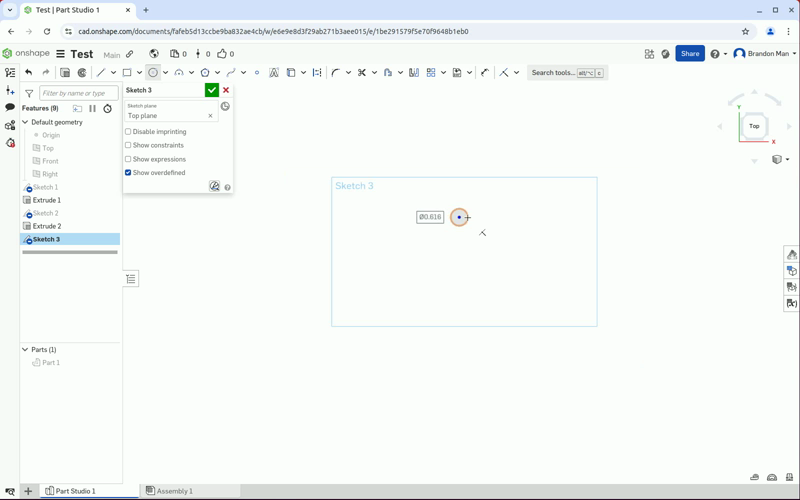
scroll(-6)
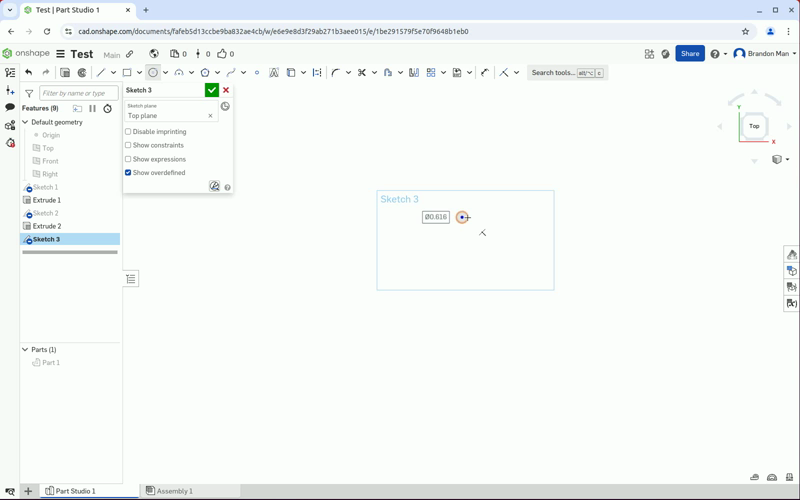
scroll(-6)
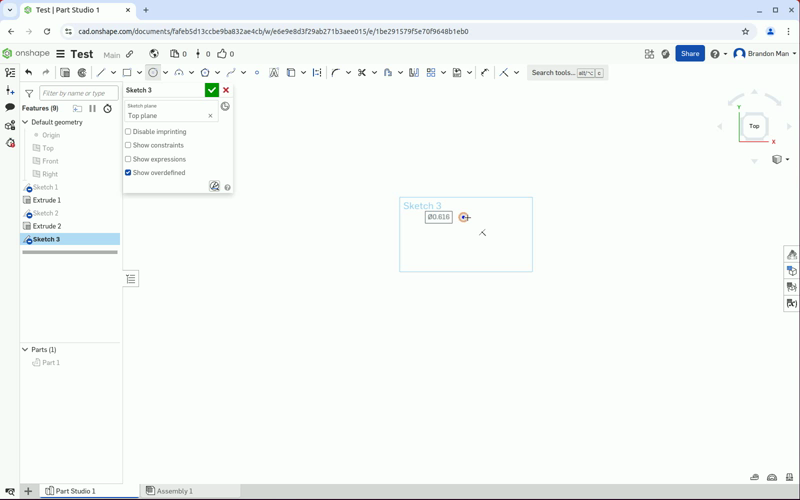
scroll(-6)
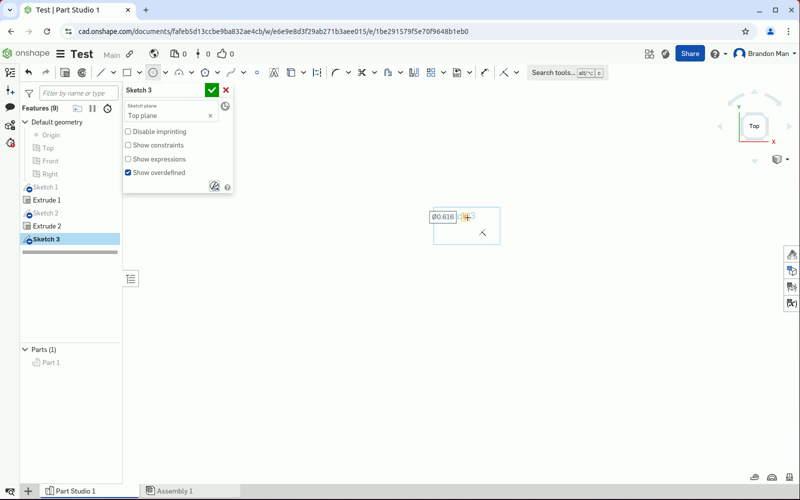
key(esc)
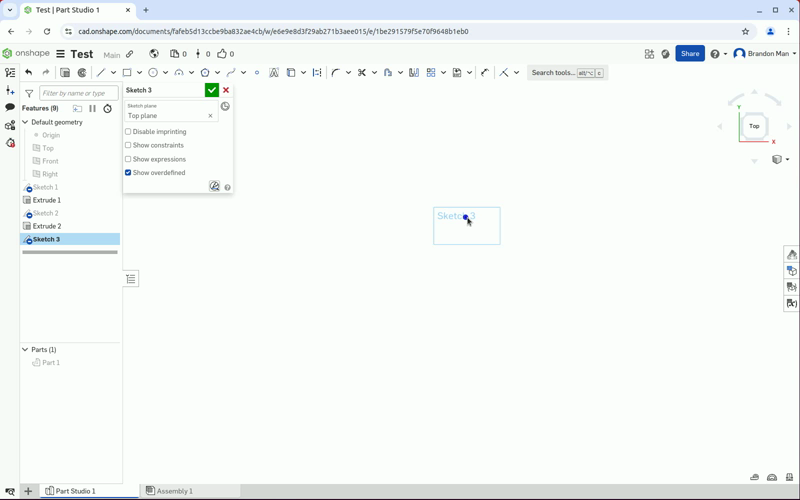
mouse_move(467, 217)
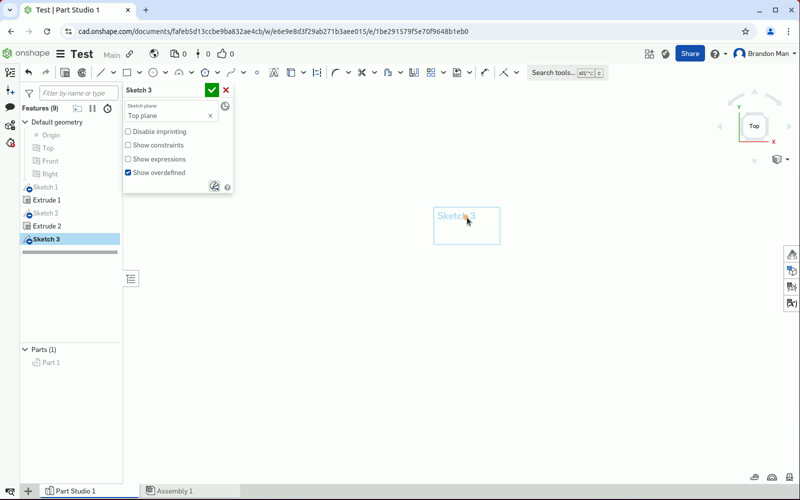
scroll(6)
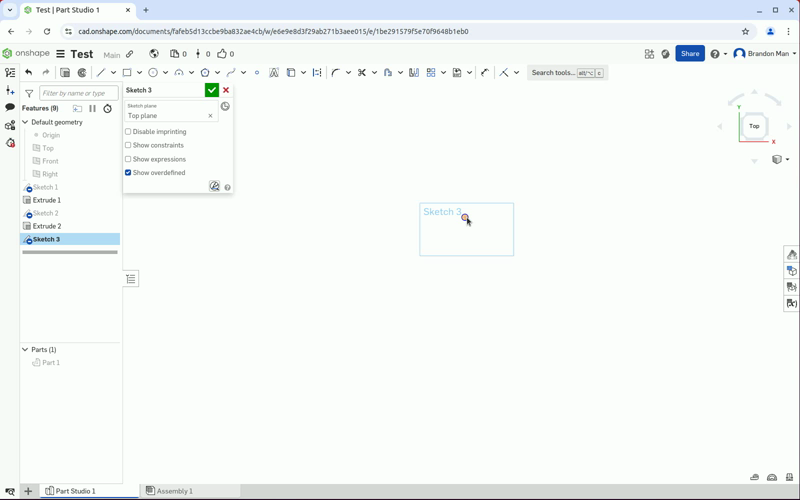
scroll(6)
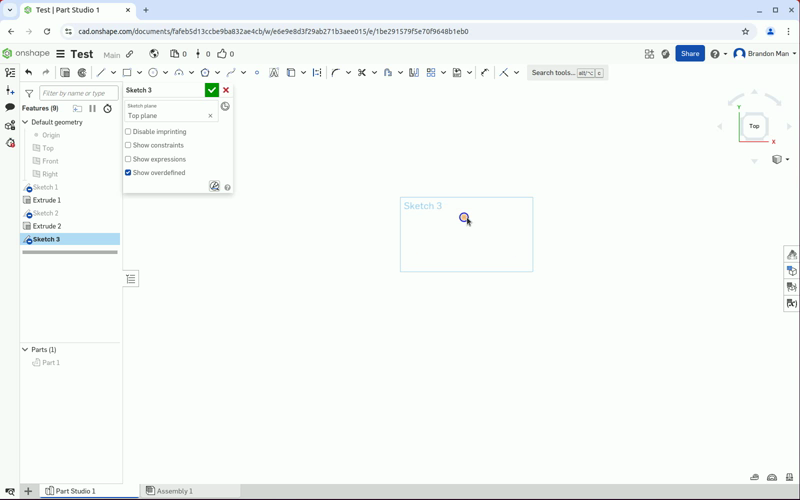
scroll(6)
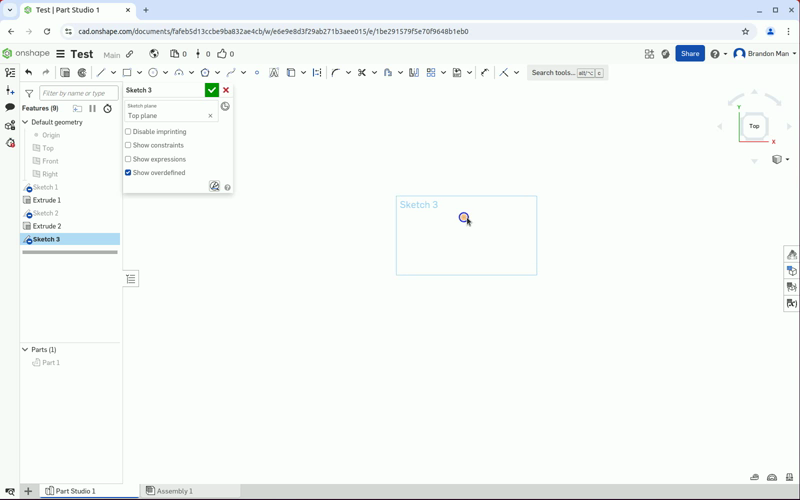
scroll(6)
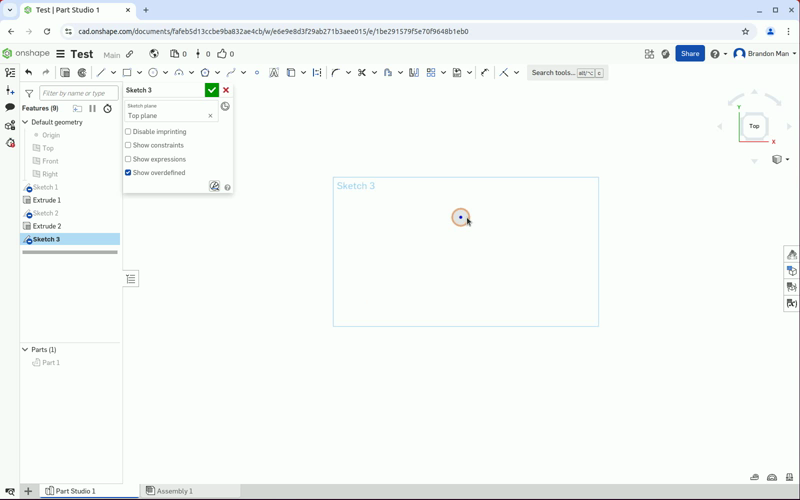
scroll(6)
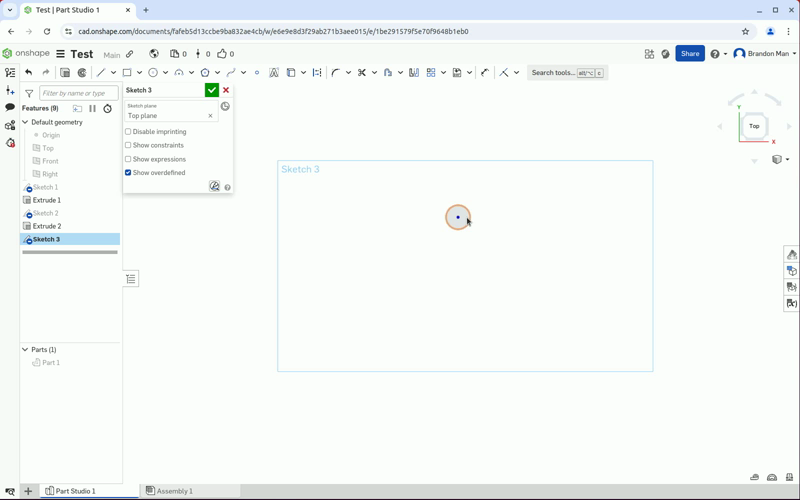
scroll(6)
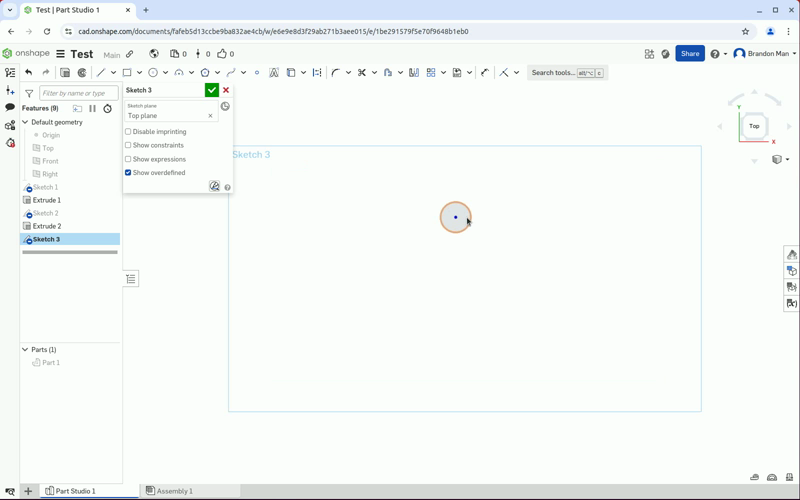
scroll(6)
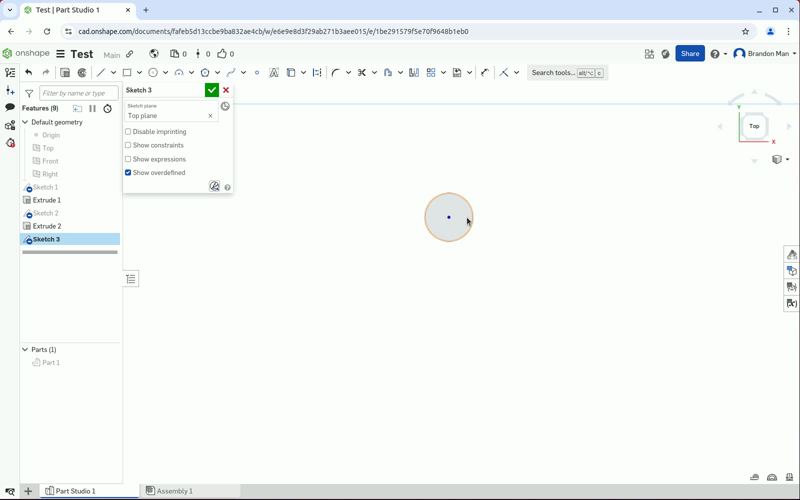
click(467, 217)
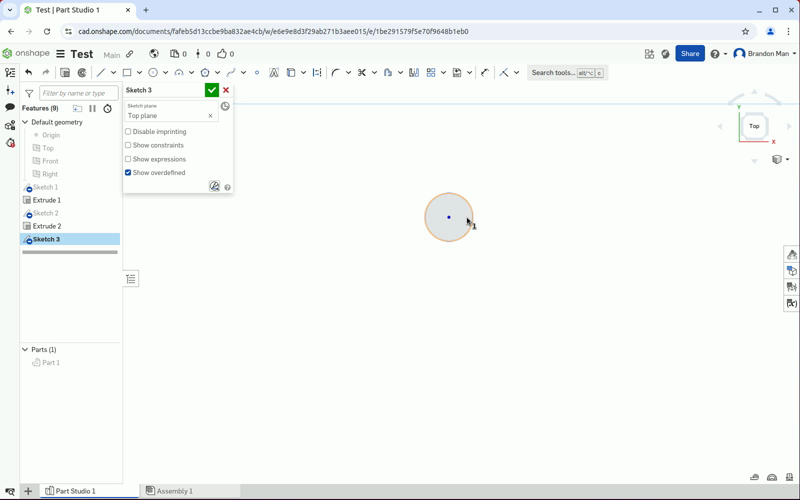
scroll(-6)
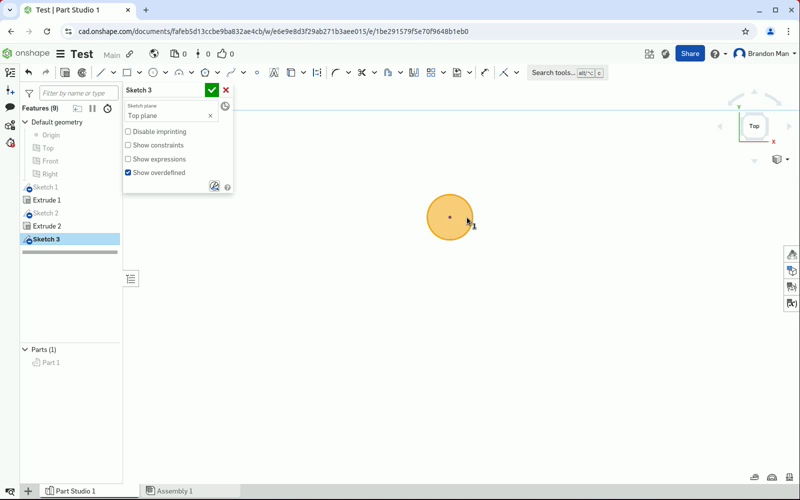
scroll(-6)
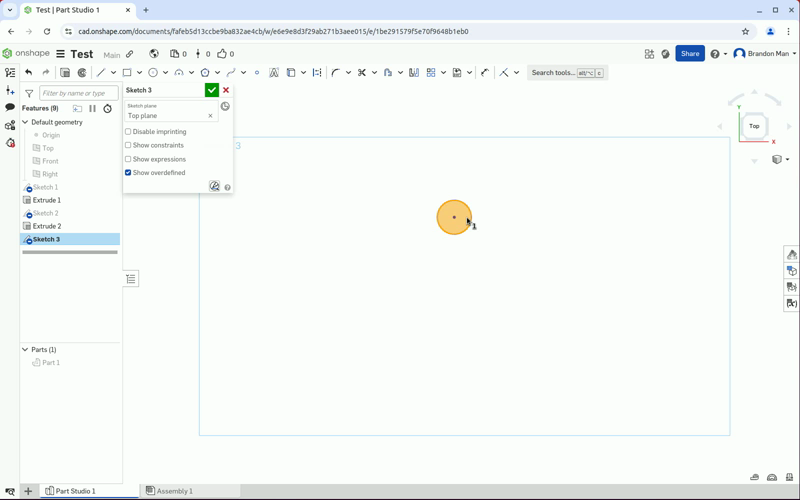
scroll(-6)
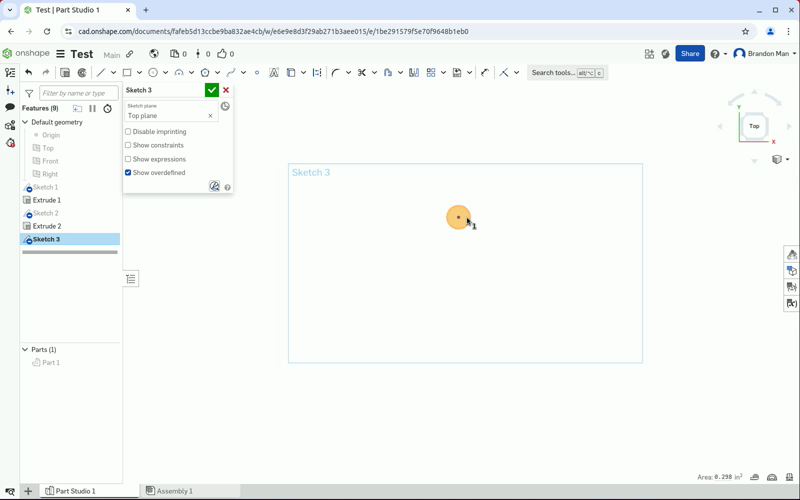
scroll(-6)
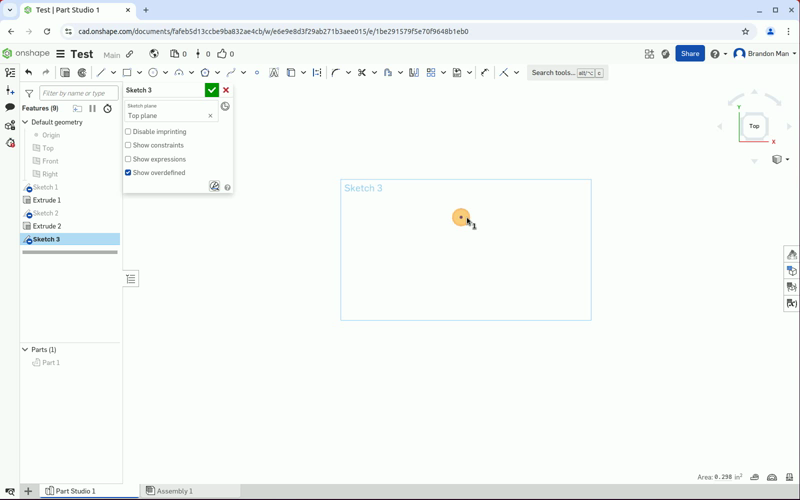
scroll(-6)
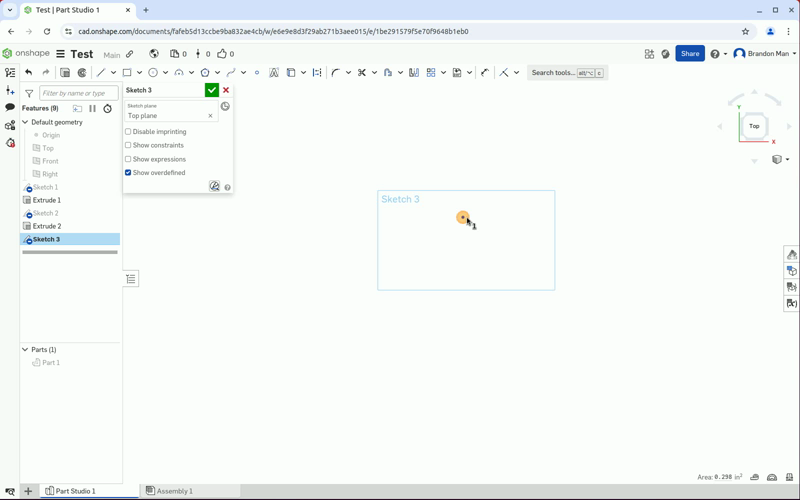
scroll(-6)
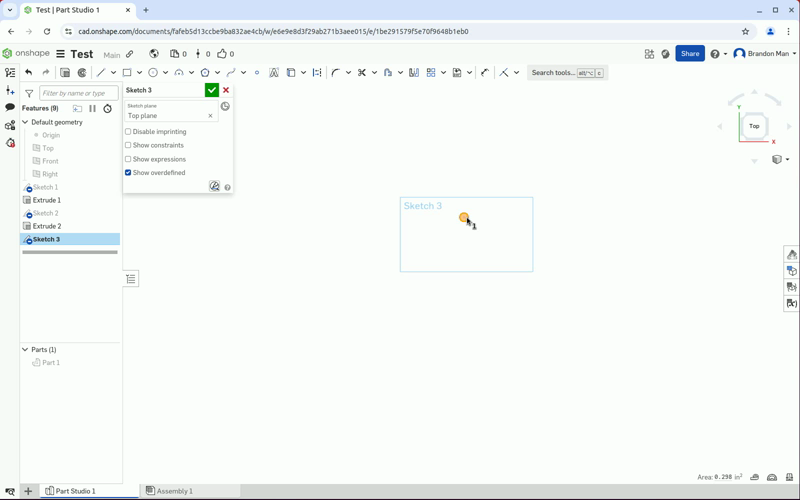
scroll(-6)
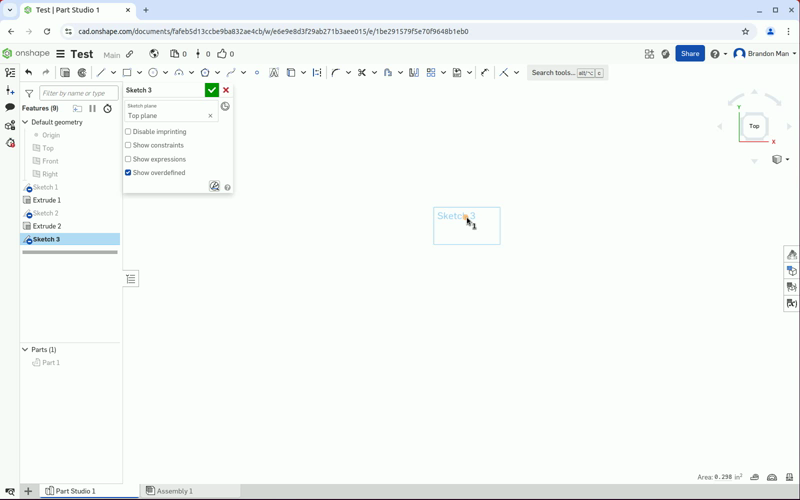
mouse_move(73, 352)
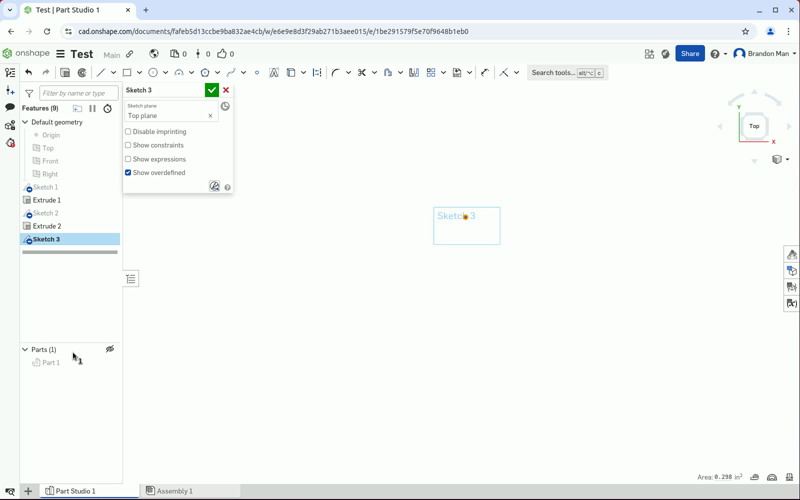
key(shift+y)
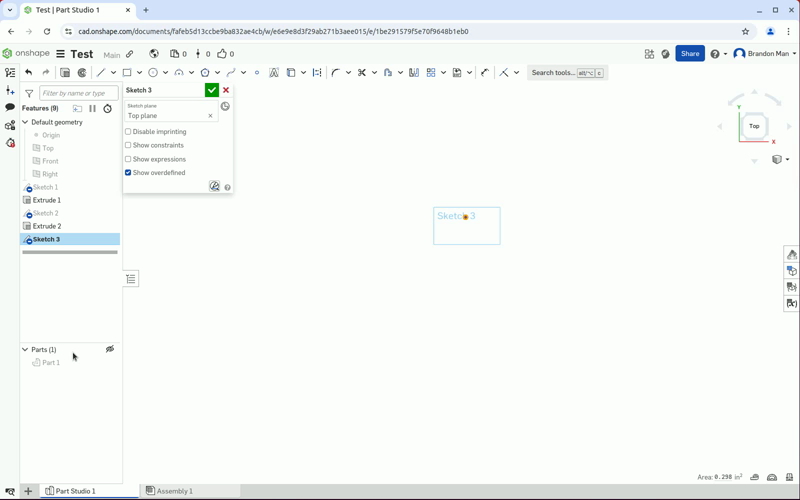
key(shift+e)
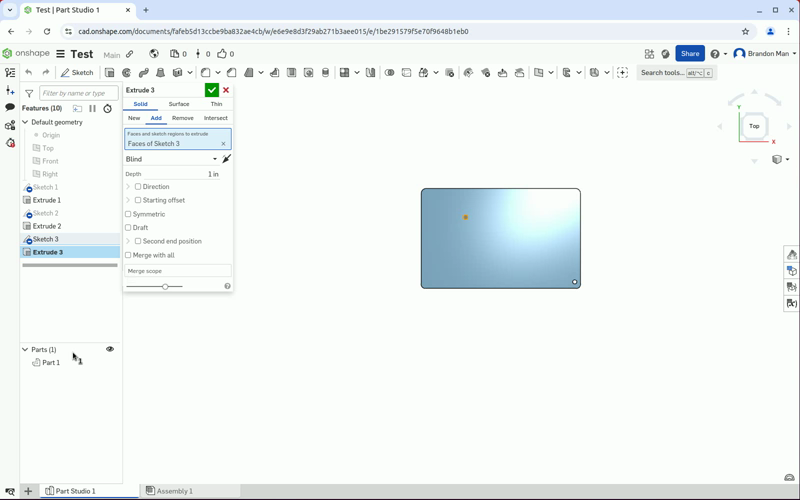
mouse_move(143, 106)
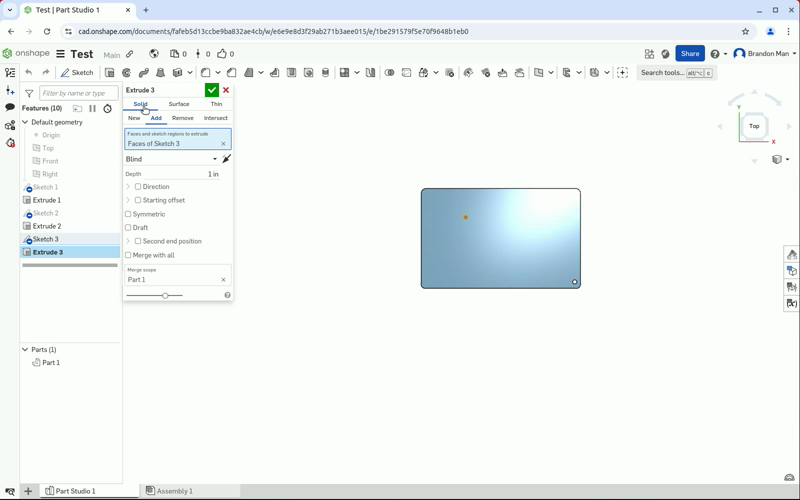
click(143, 106)
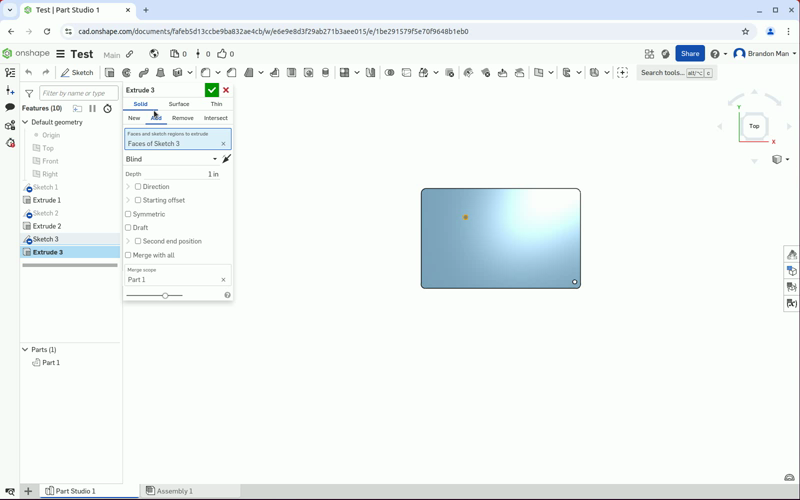
mouse_move(186, 120)
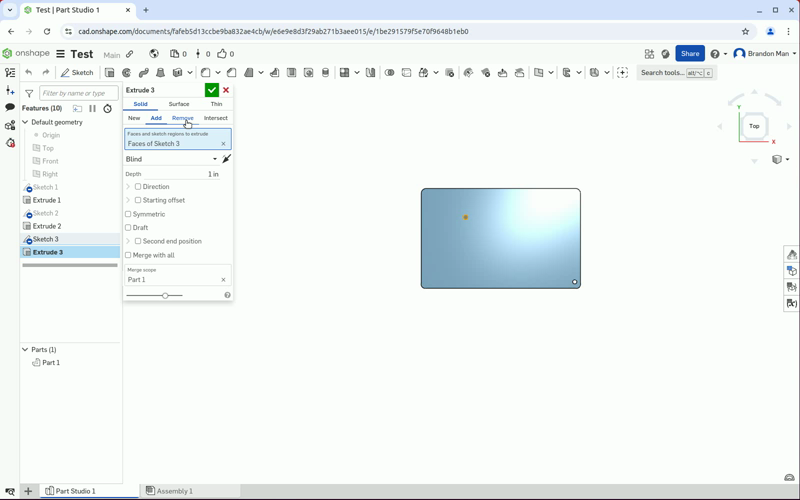
click(186, 120)
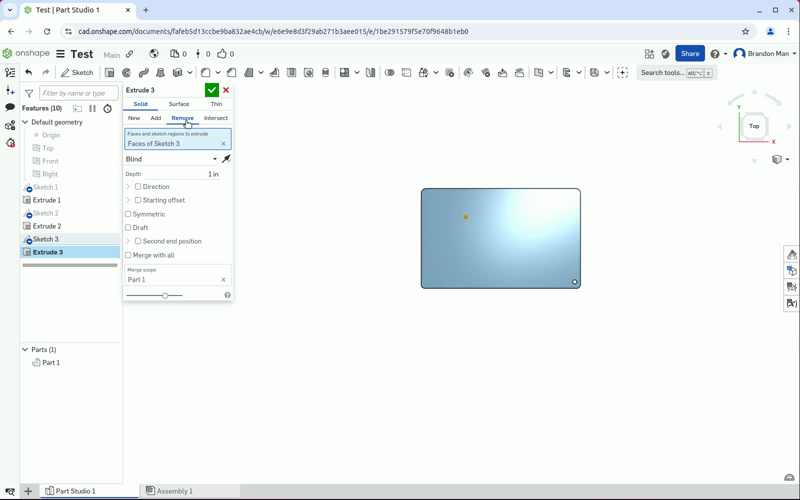
key(tab, 4)
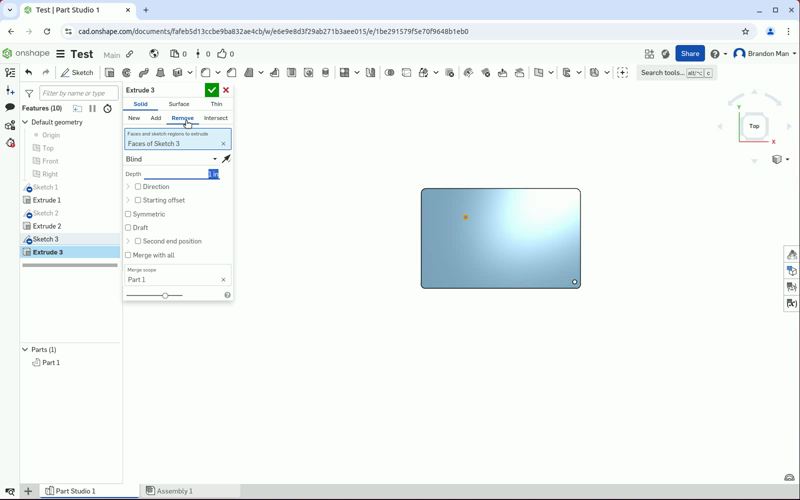
text(6.74)
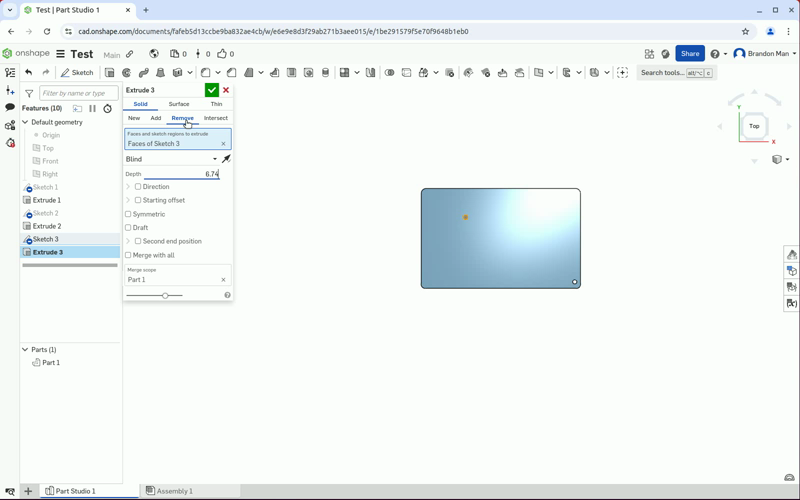
key(tab, 6)
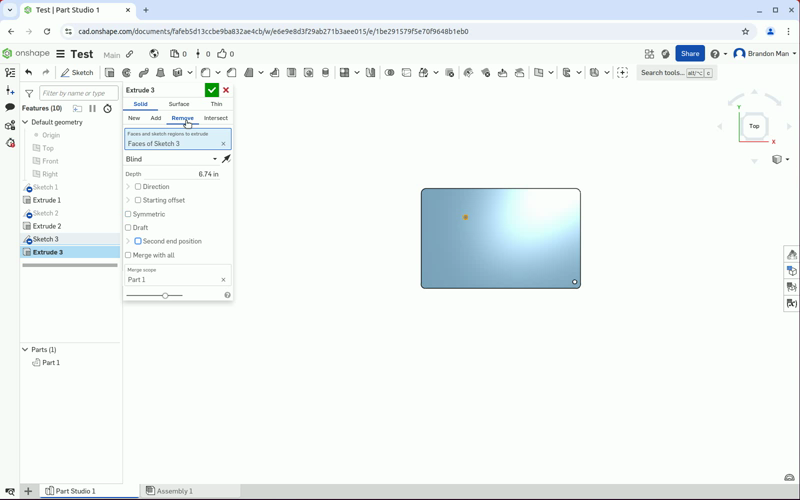
key(space)
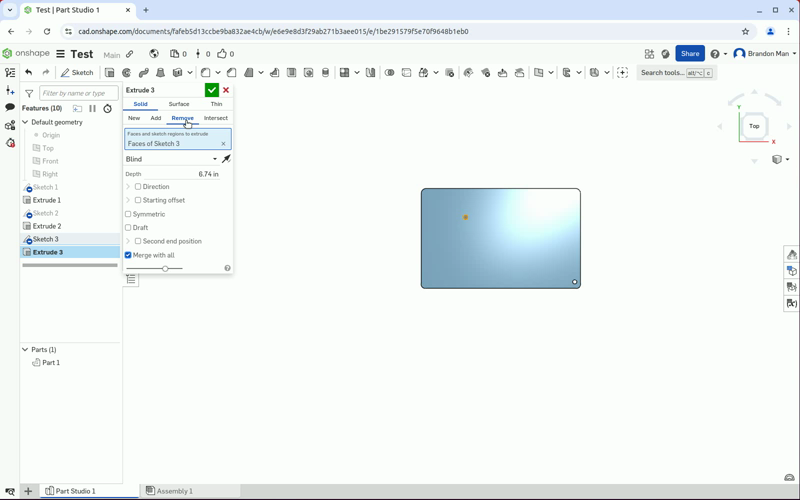
key(enter)
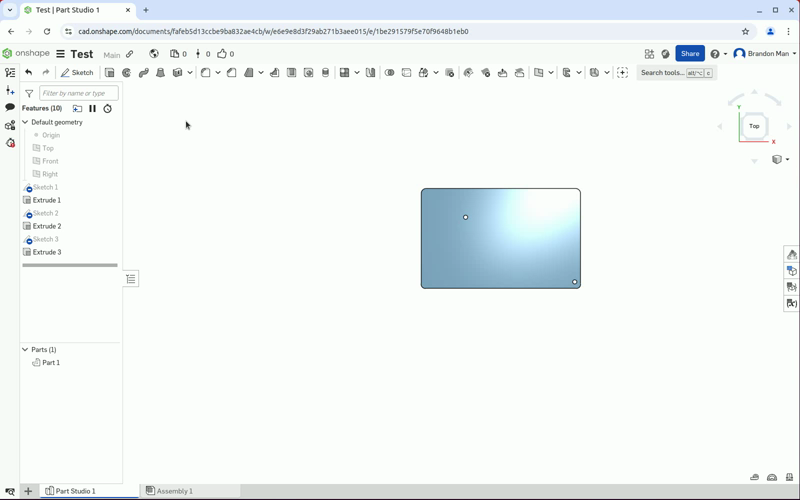
key(shift+h)
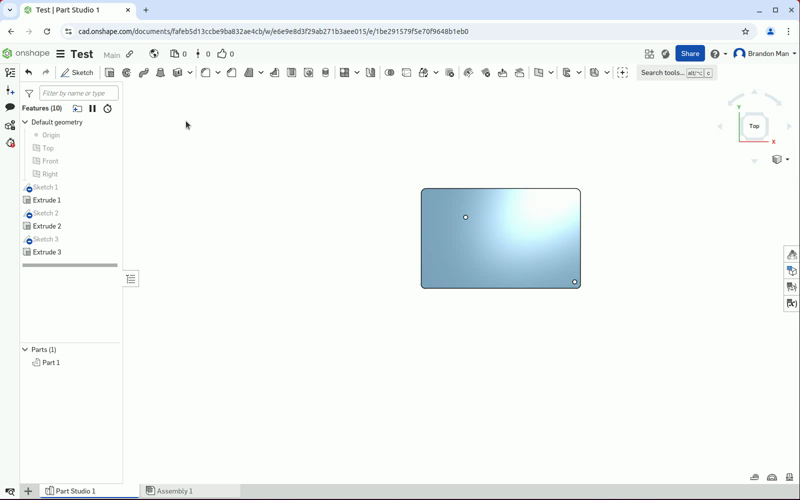
key(shift+h)
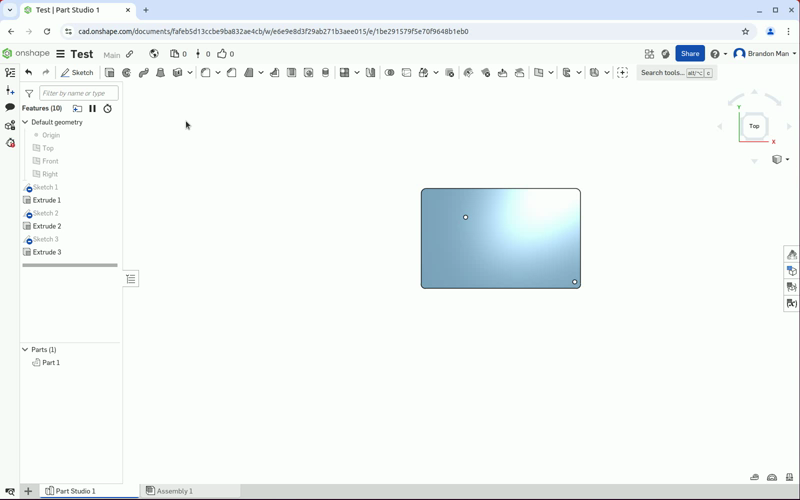
mouse_move(73, 189)
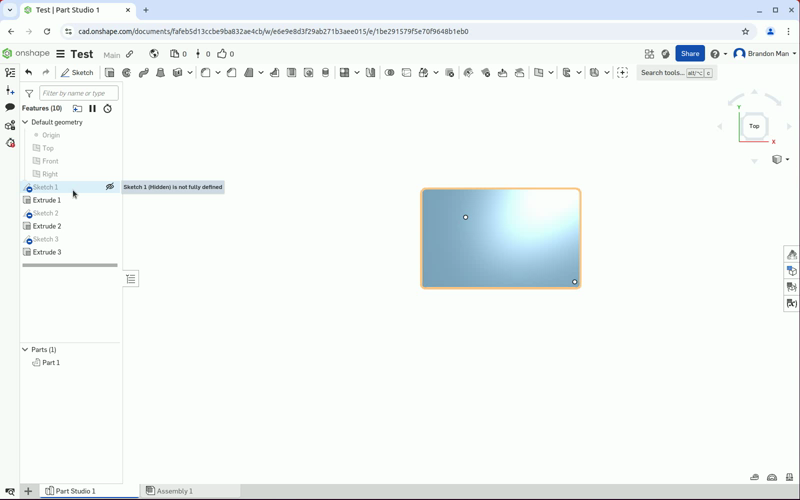
click(73, 189)
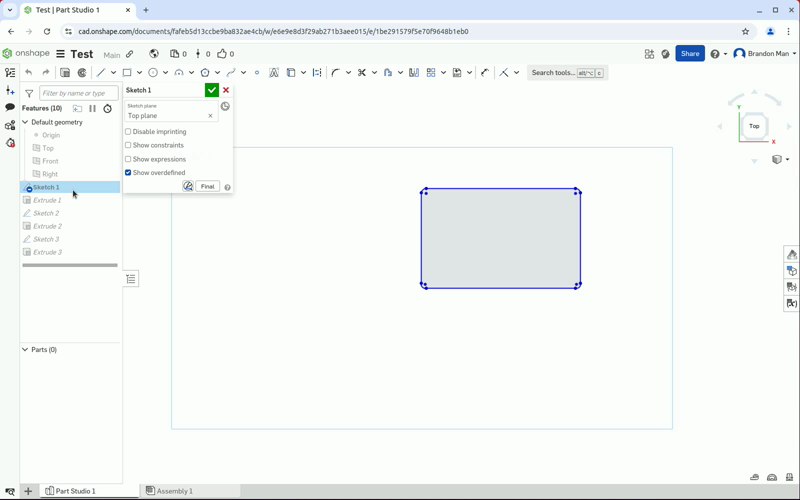
mouse_move(229, 92)
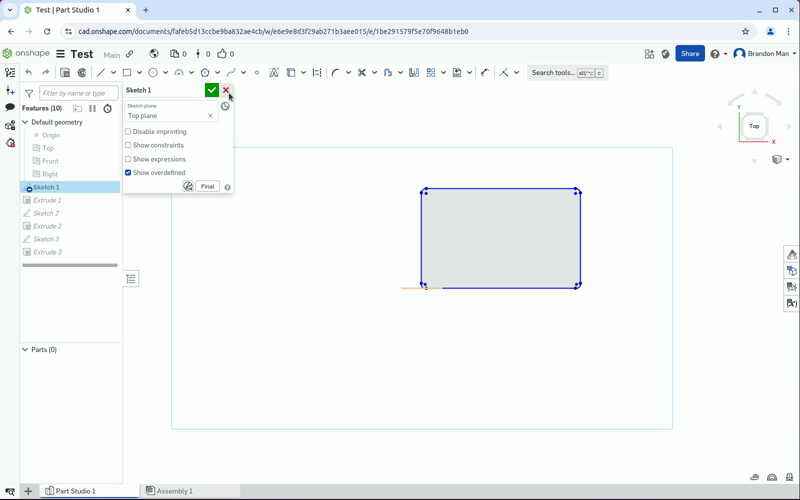
click(229, 92)
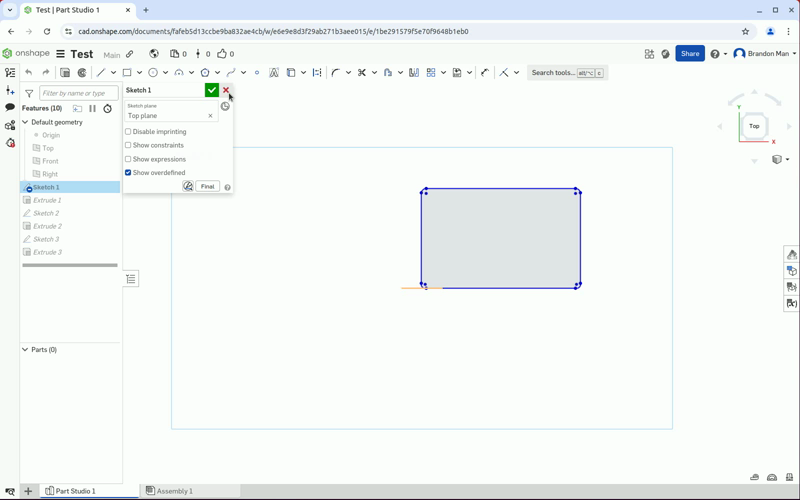
key(shift+s)
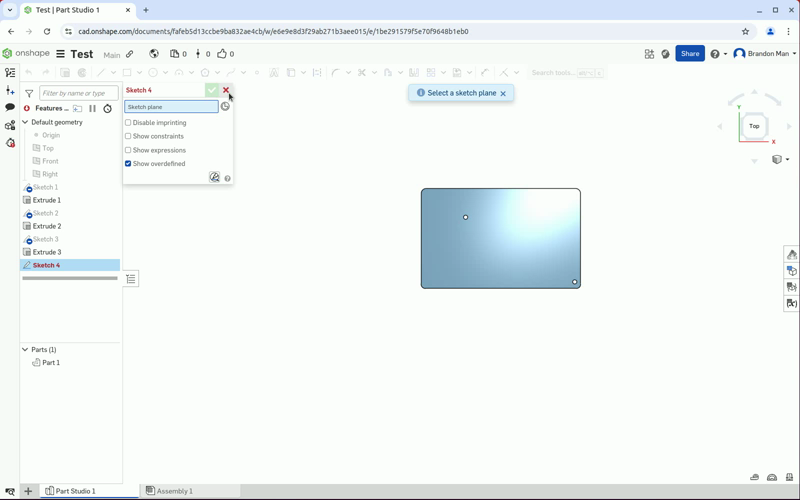
mouse_move(73, 150)
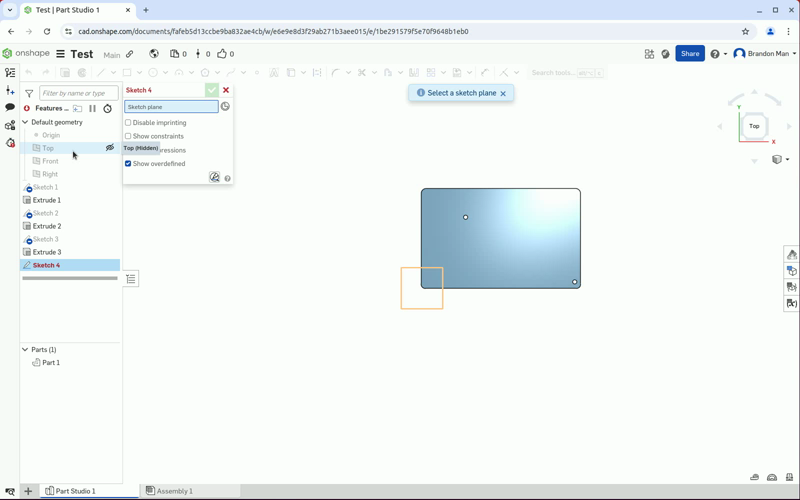
click(73, 150)
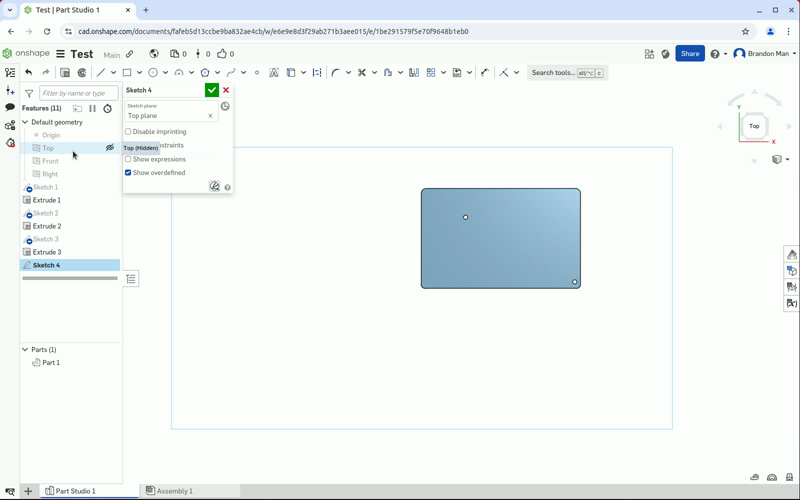
mouse_move(73, 352)
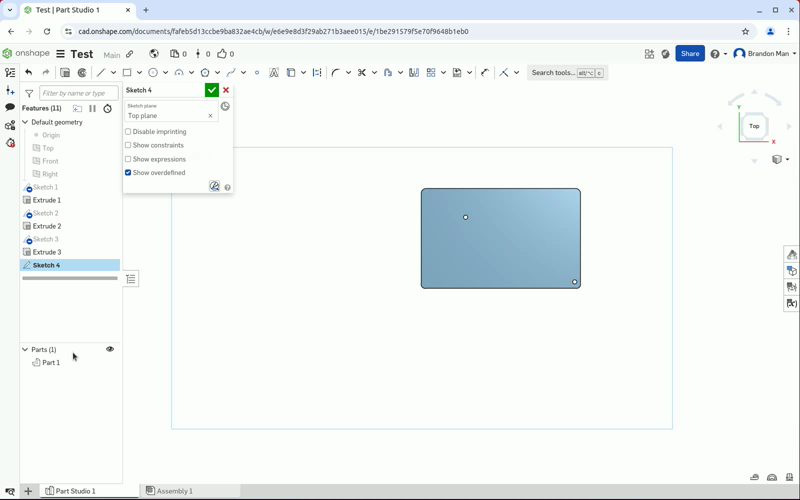
key(y)
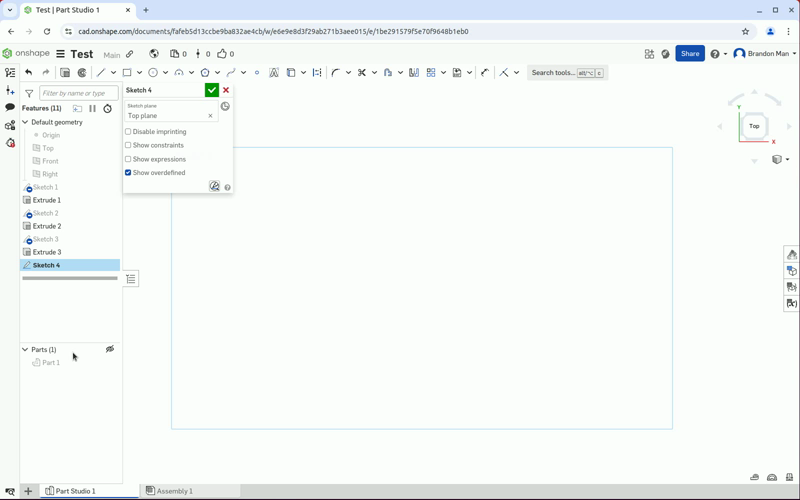
key(c)
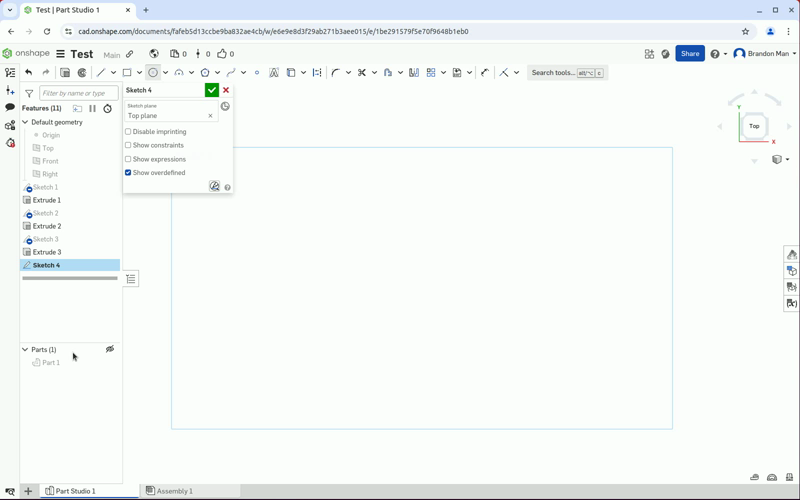
key_down(shift)
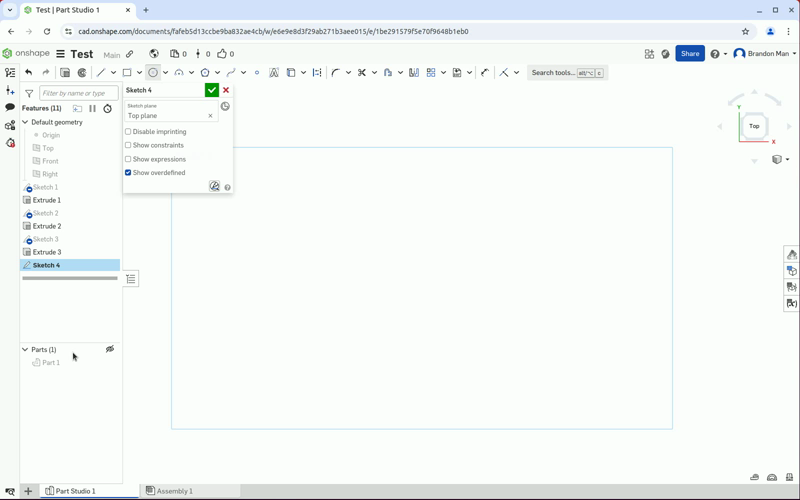
mouse_move(465, 278)
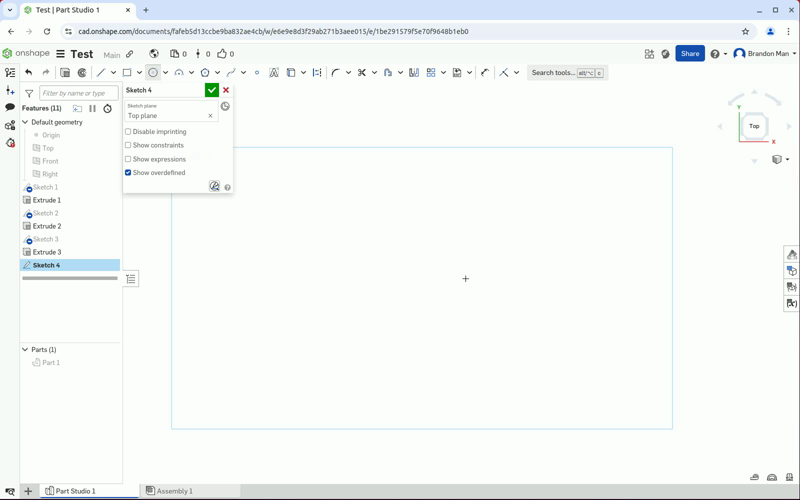
click(465, 278)
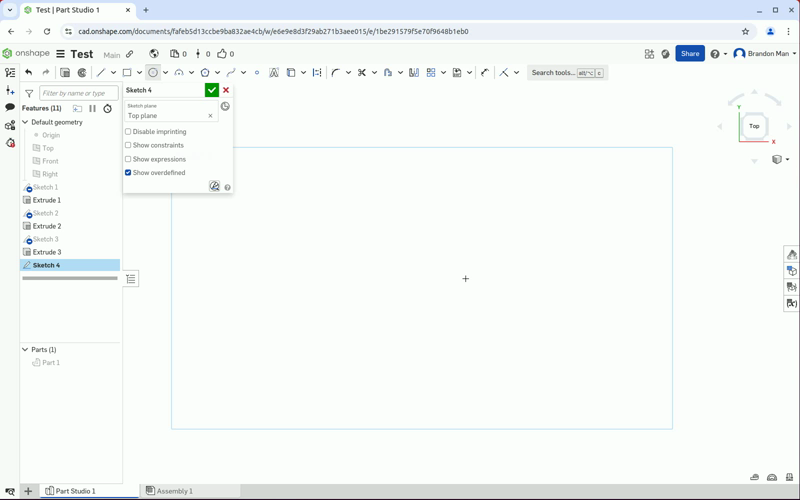
key_up(shift)
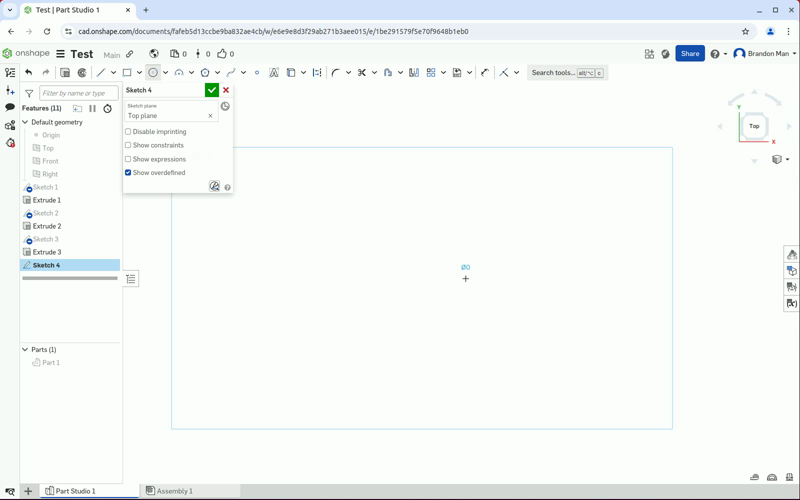
mouse_move(467, 278)
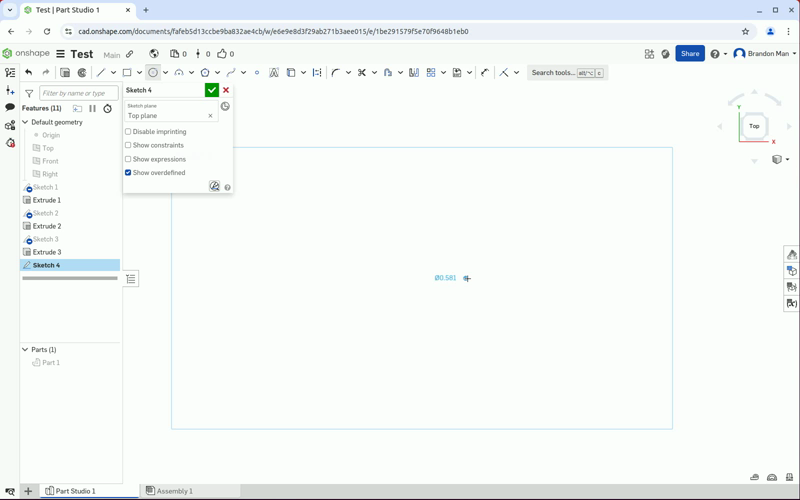
scroll(6)
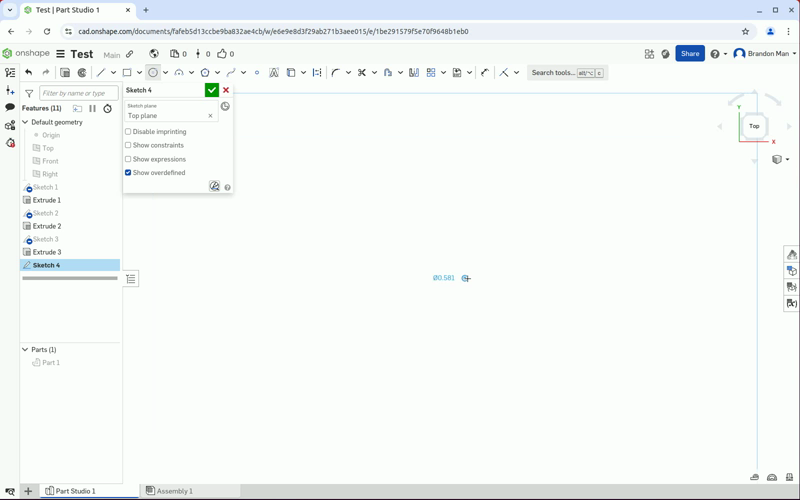
scroll(6)
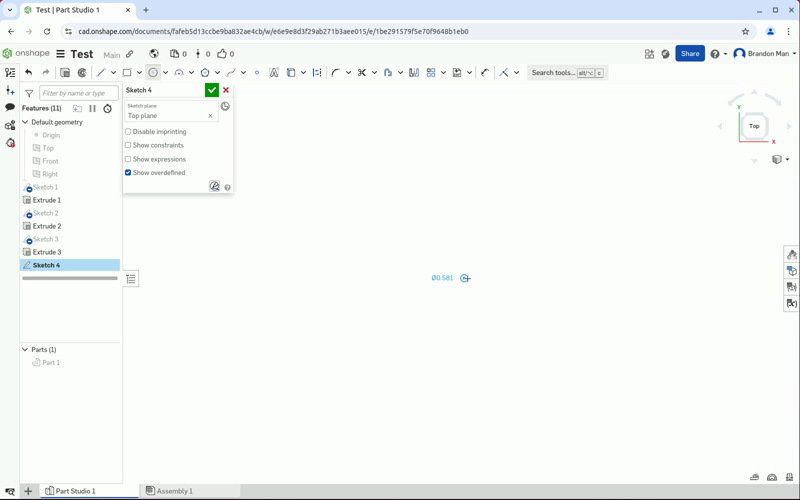
scroll(6)
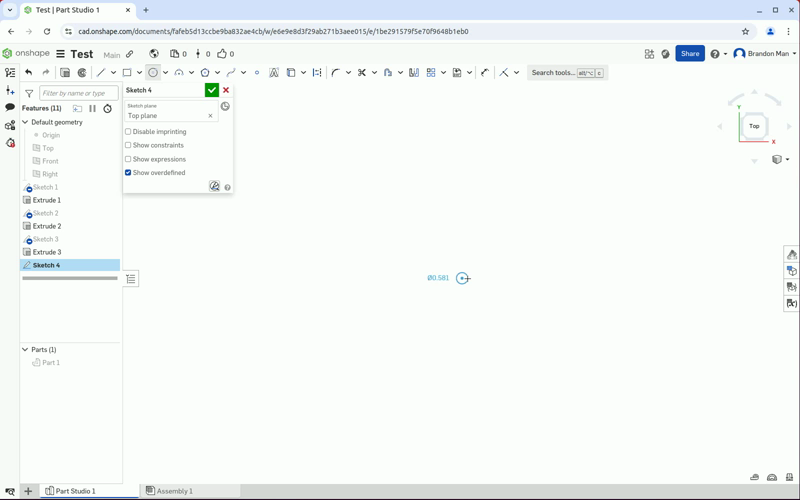
scroll(6)
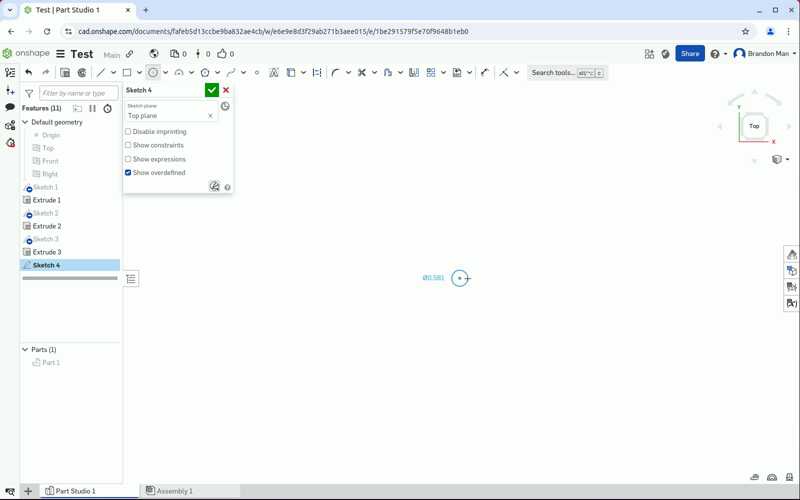
scroll(6)
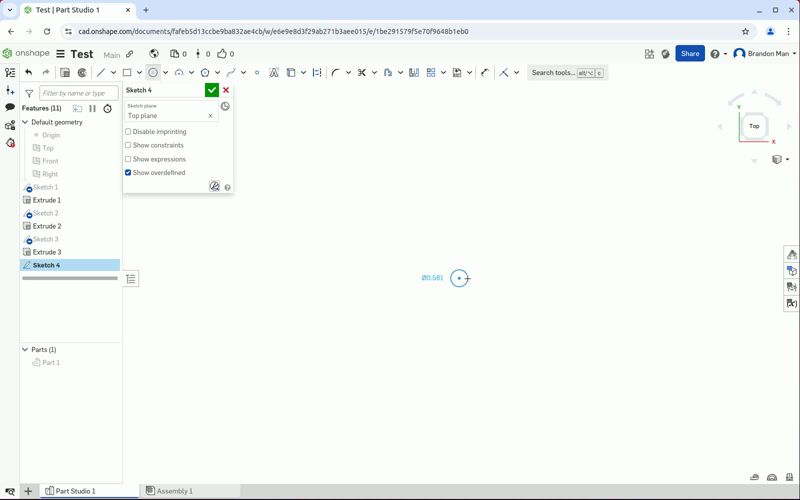
scroll(6)
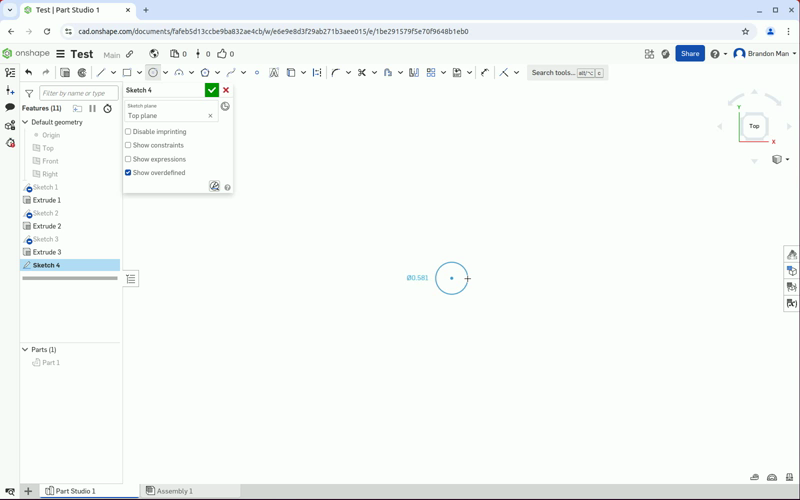
scroll(6)
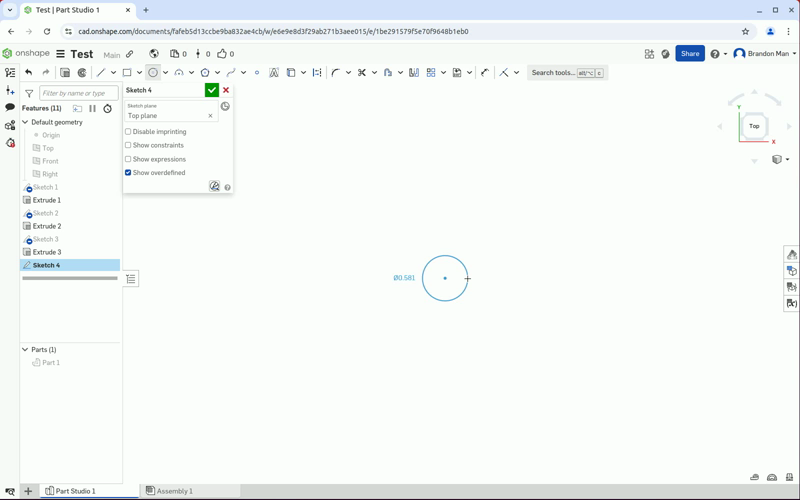
click(467, 278)
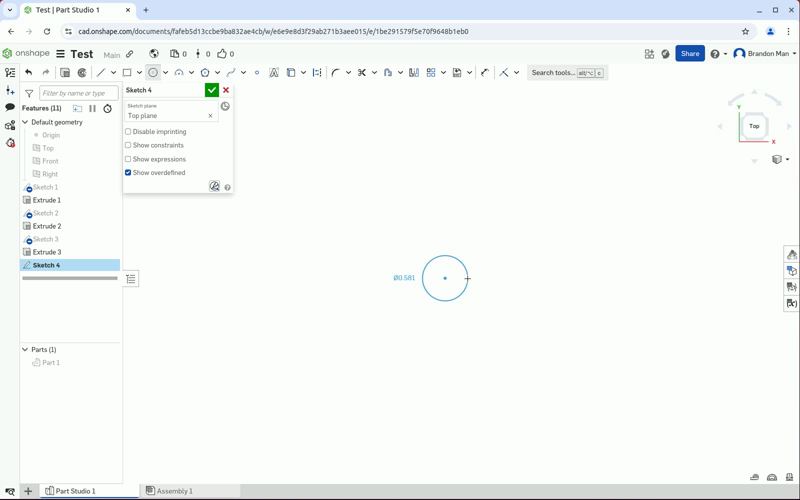
scroll(-6)
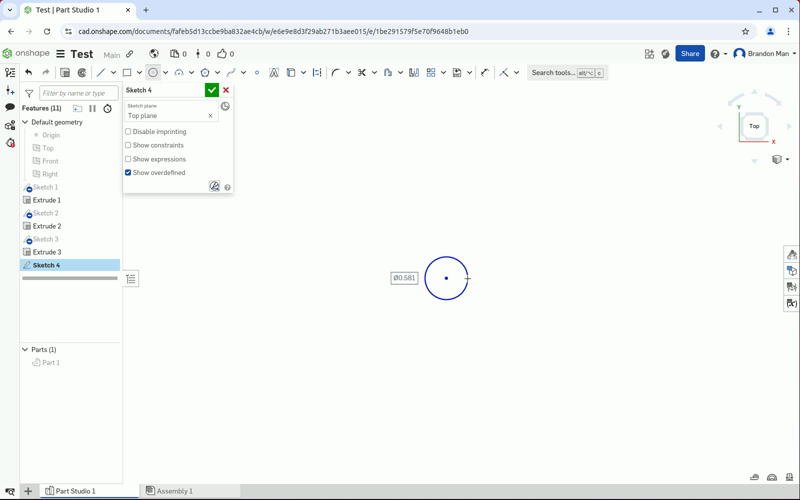
scroll(-6)
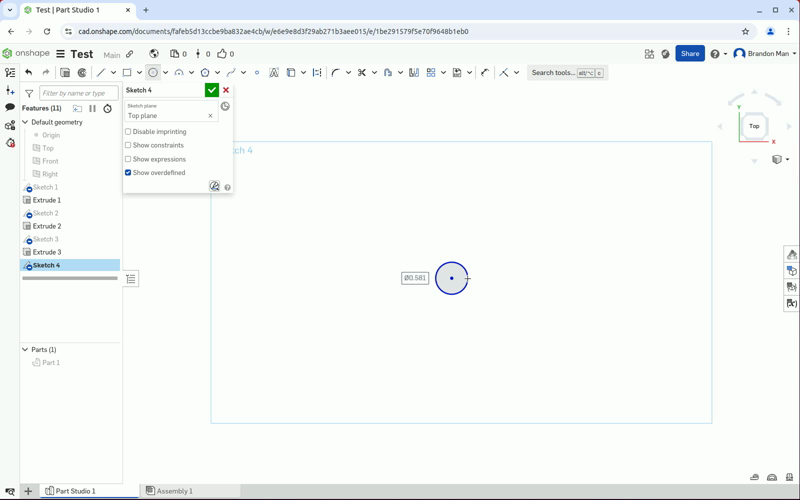
scroll(-6)
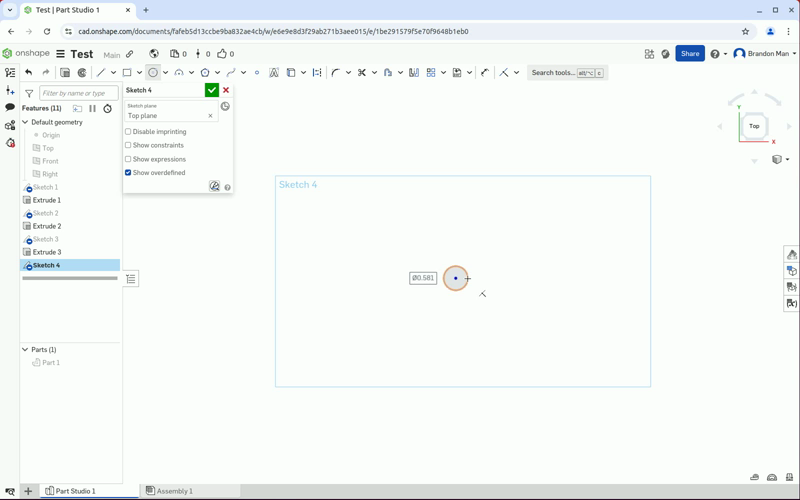
scroll(-6)
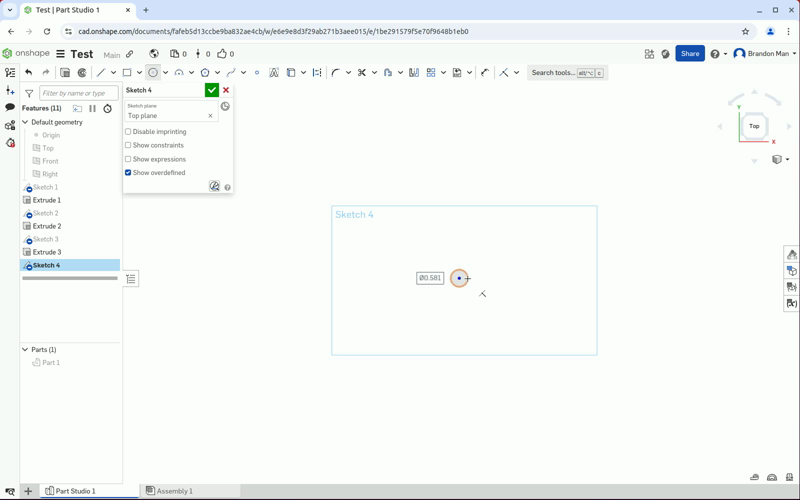
scroll(-6)
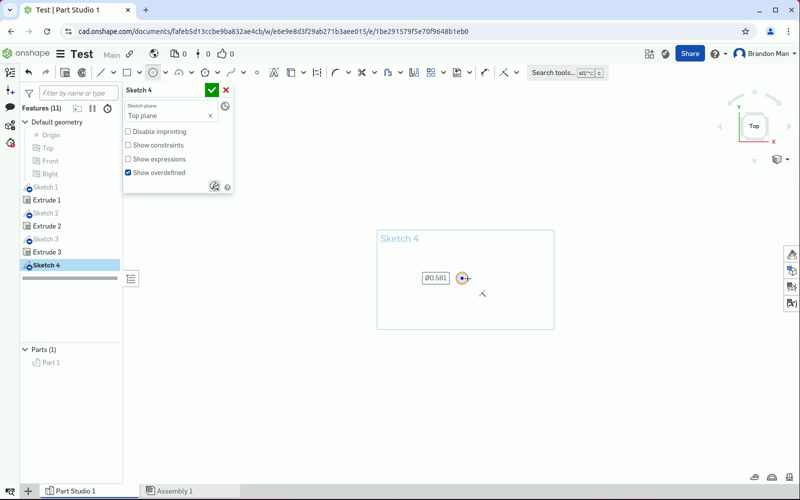
scroll(-6)
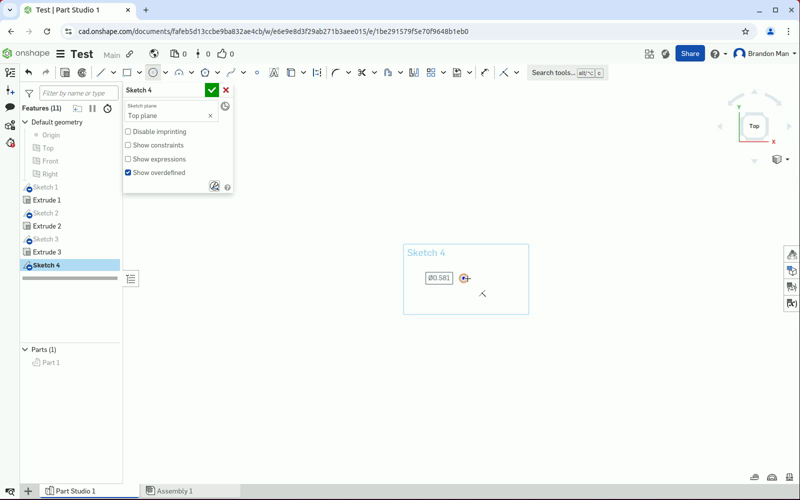
scroll(-6)
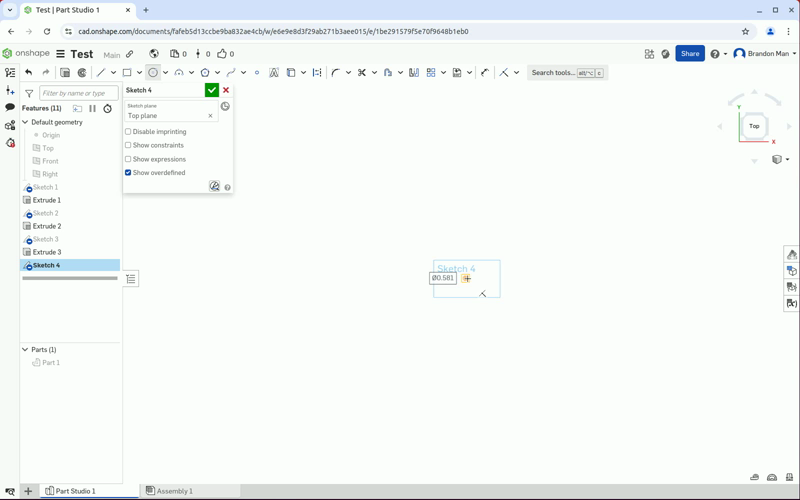
key(esc)
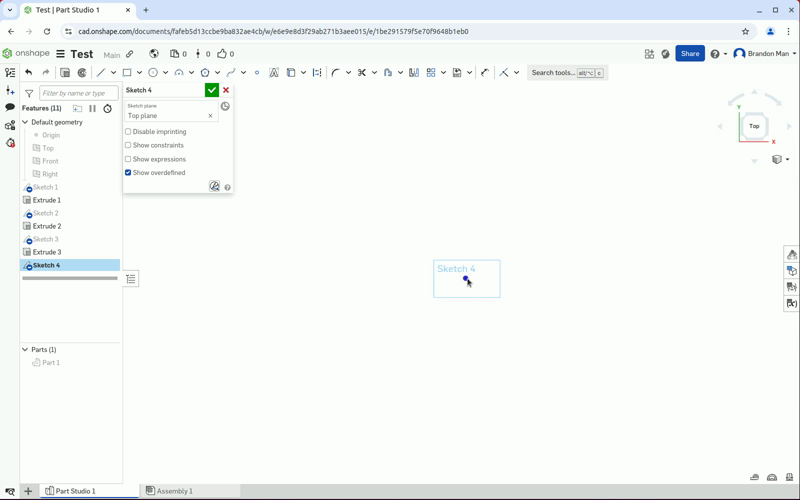
mouse_move(467, 277)
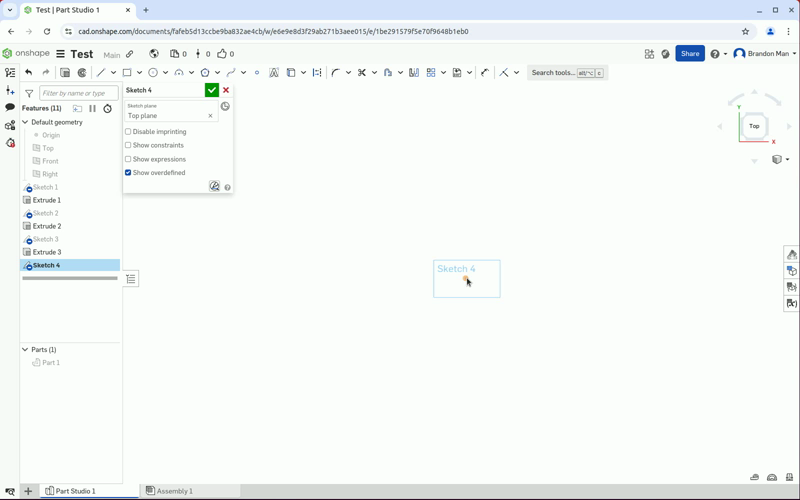
scroll(6)
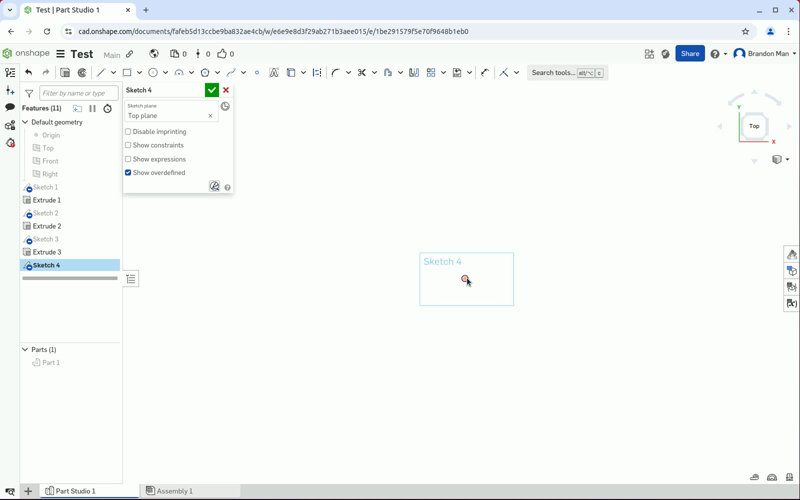
scroll(6)
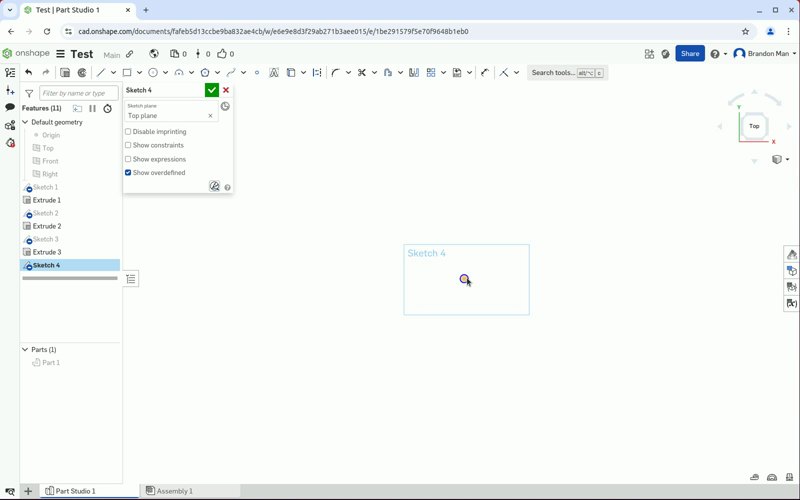
scroll(6)
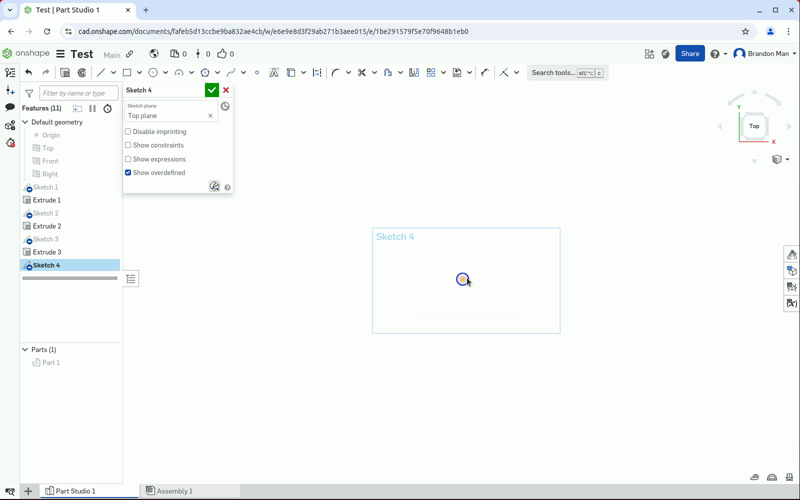
scroll(6)
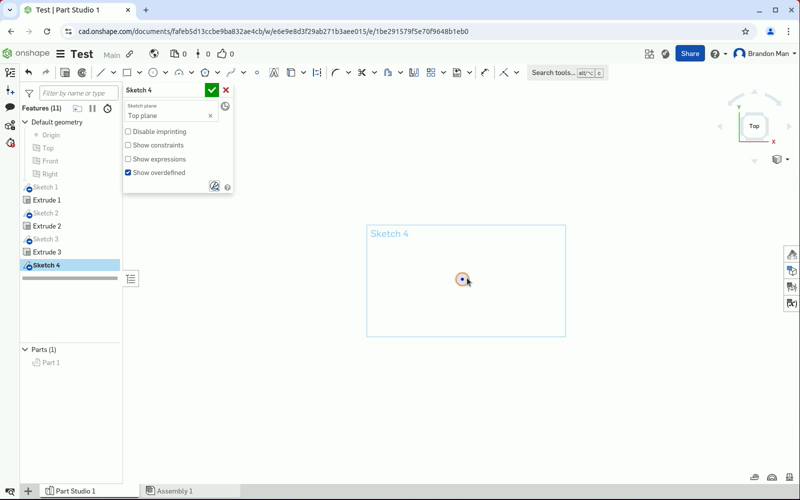
scroll(6)
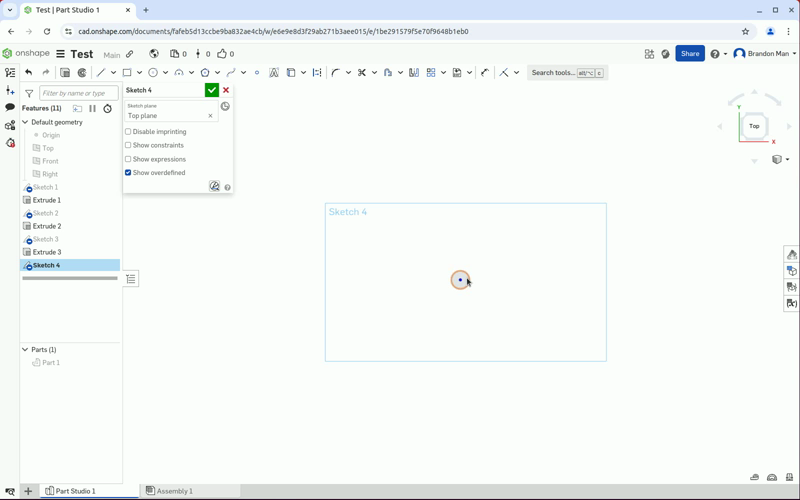
scroll(6)
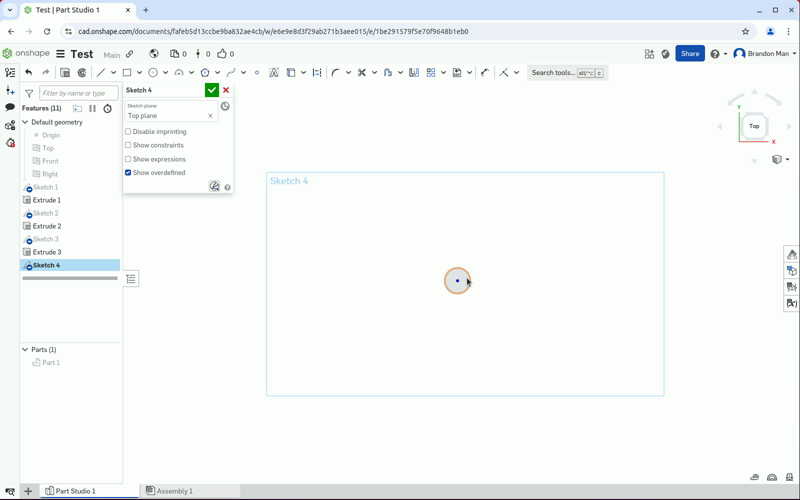
scroll(6)
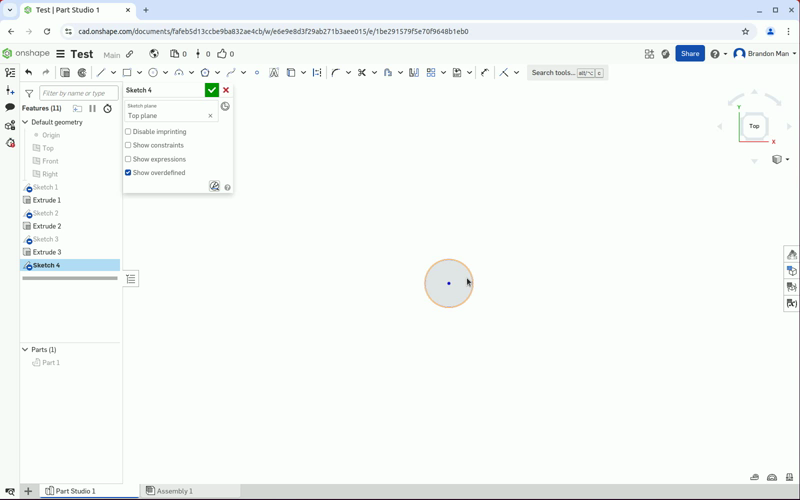
click(467, 277)
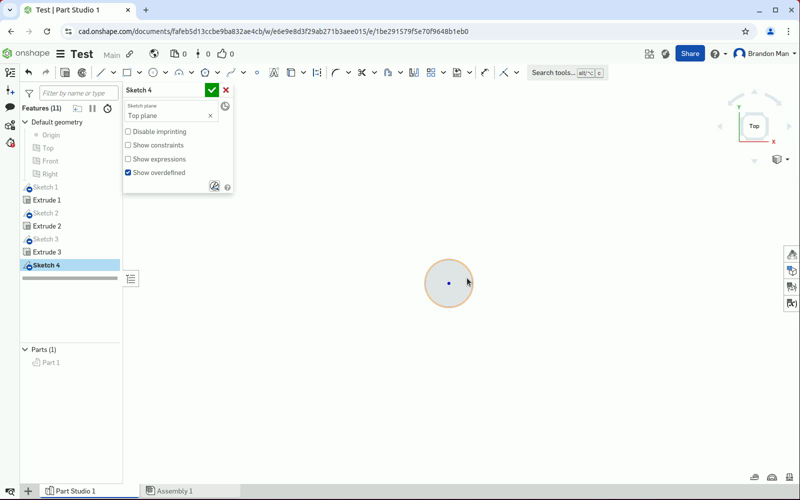
scroll(-6)
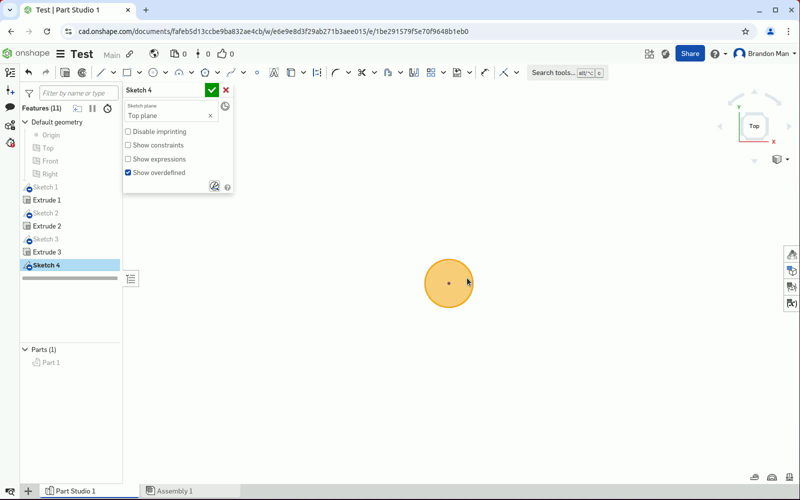
scroll(-6)
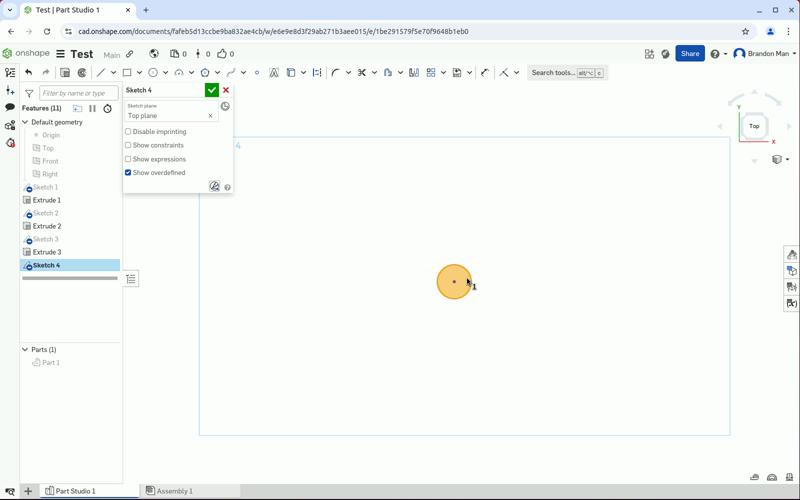
scroll(-6)
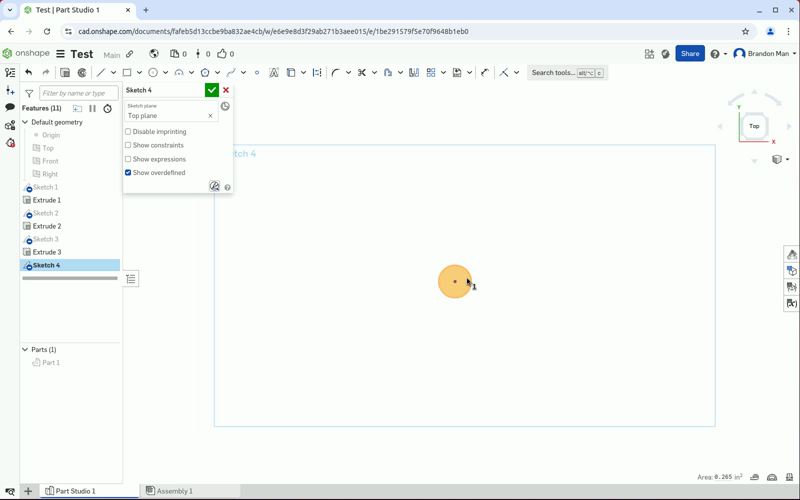
scroll(-6)
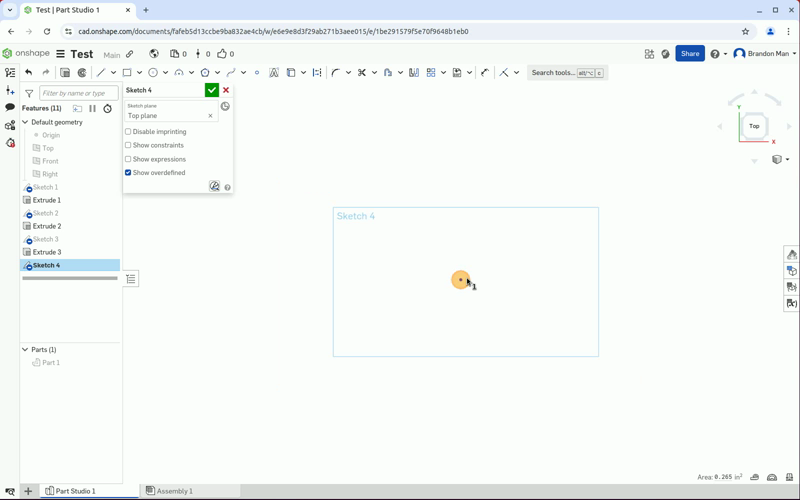
scroll(-6)
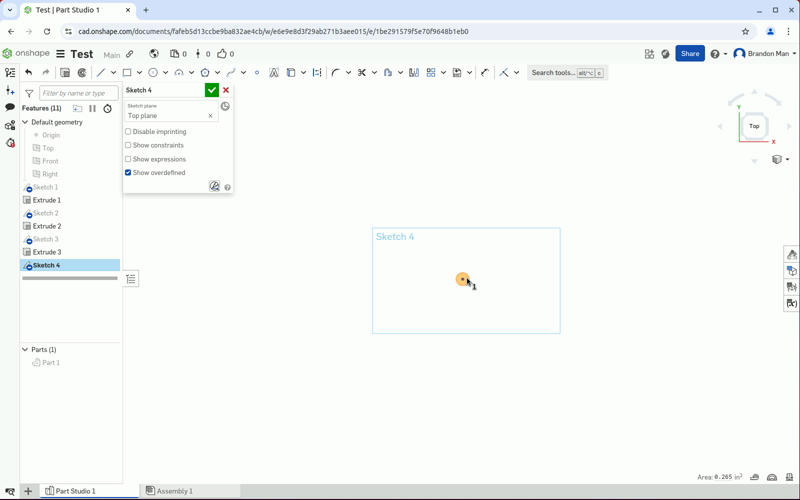
scroll(-6)
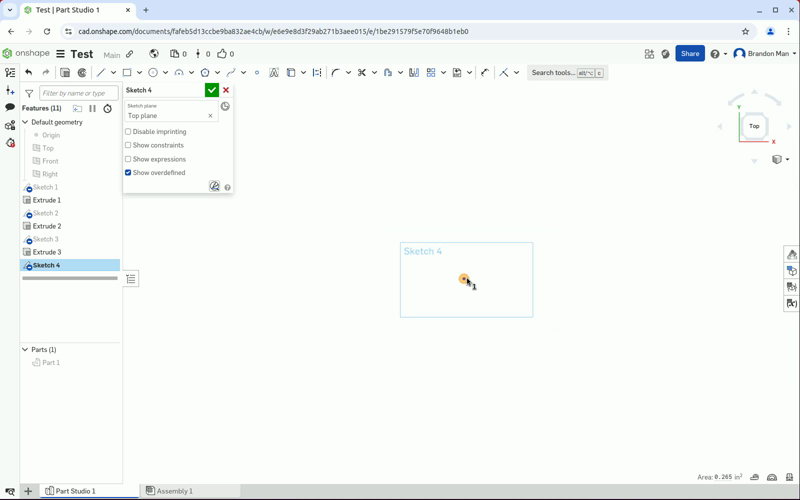
scroll(-6)
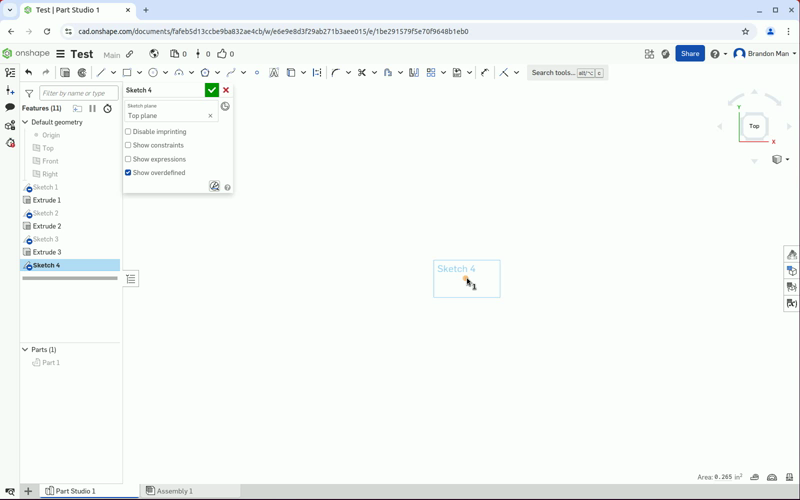
mouse_move(73, 352)
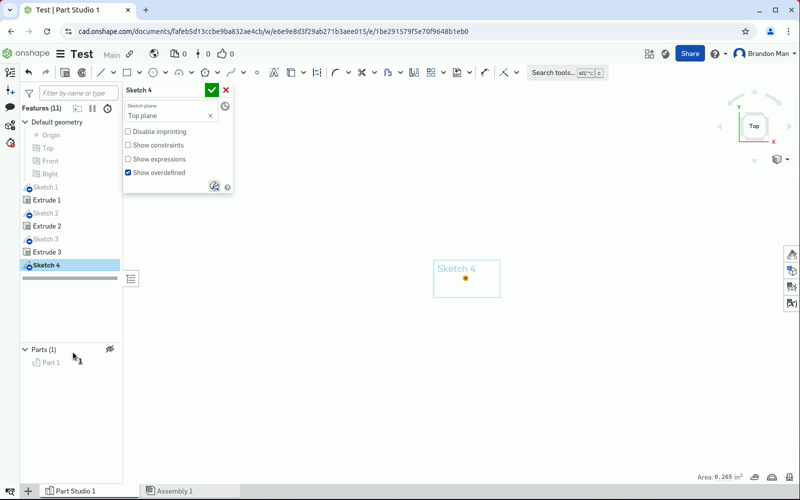
key(shift+y)
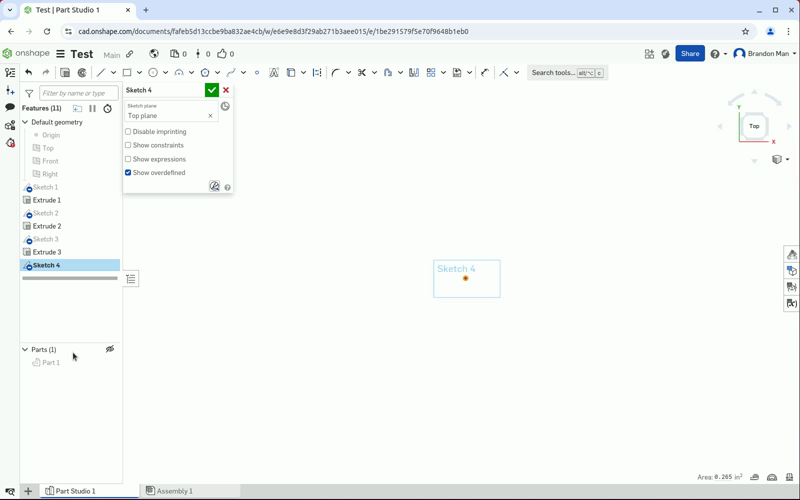
key(shift+e)
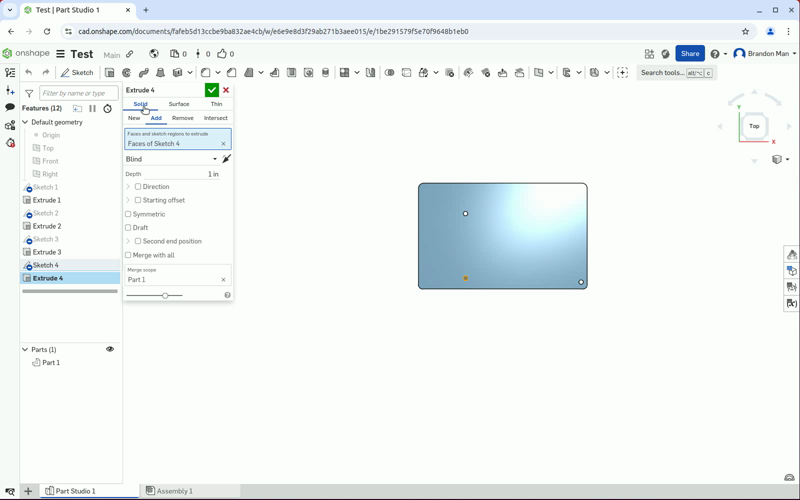
mouse_move(143, 106)
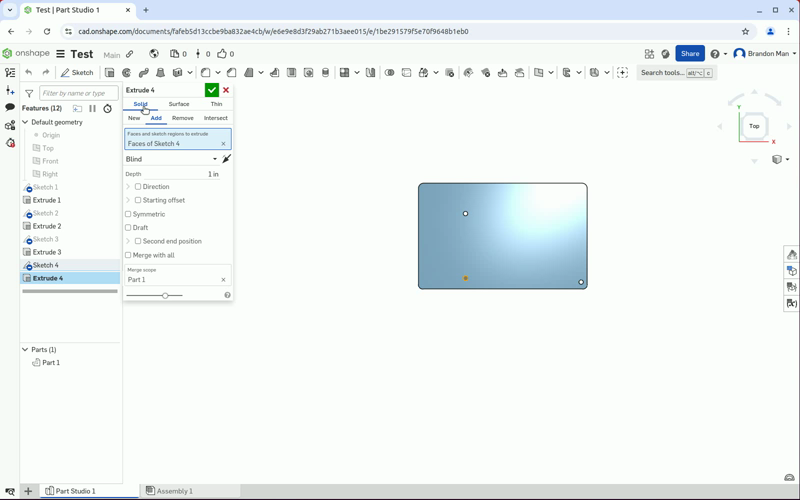
click(143, 106)
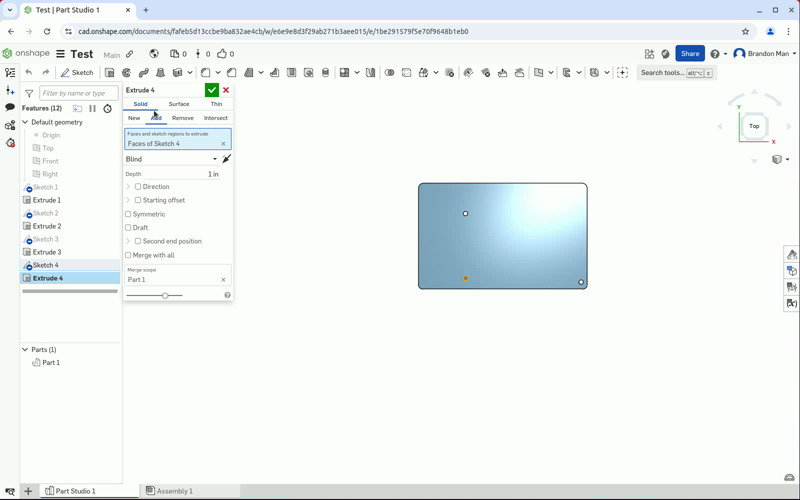
mouse_move(186, 120)
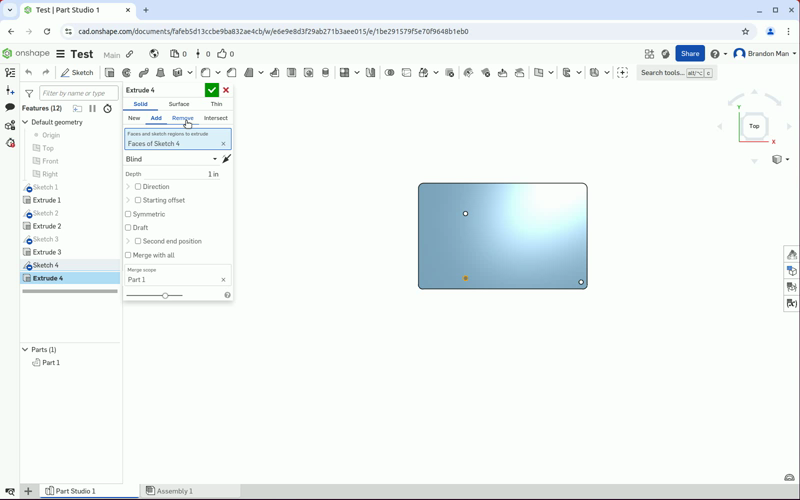
click(186, 120)
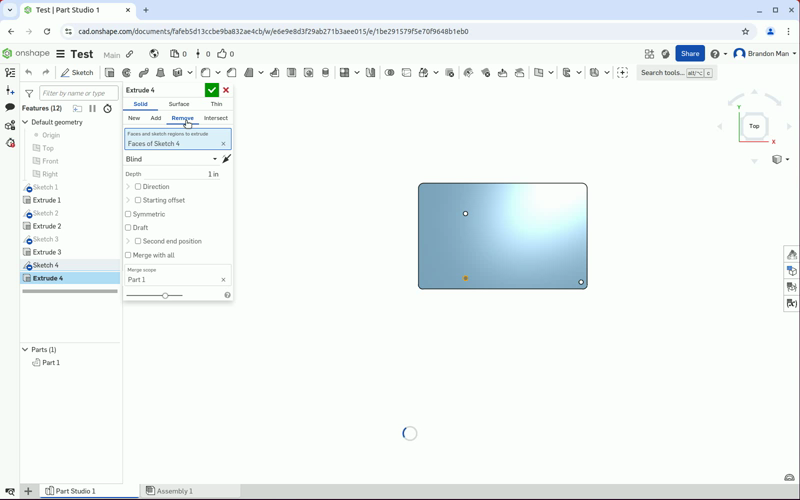
key(tab, 4)
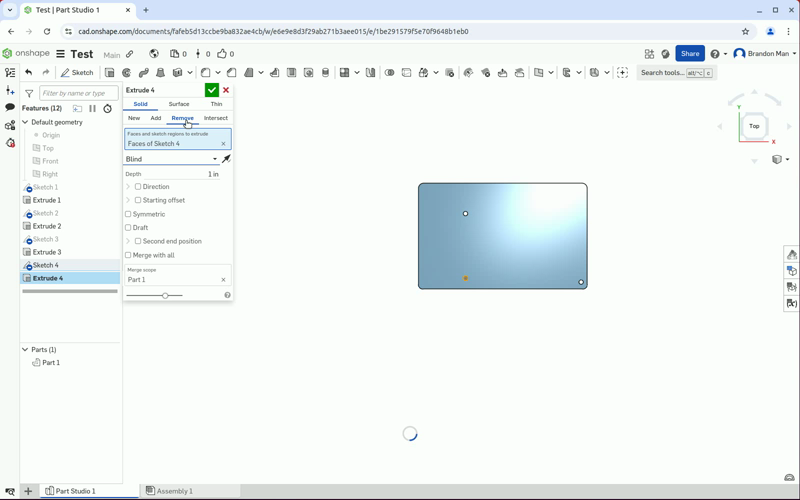
text(6.74)
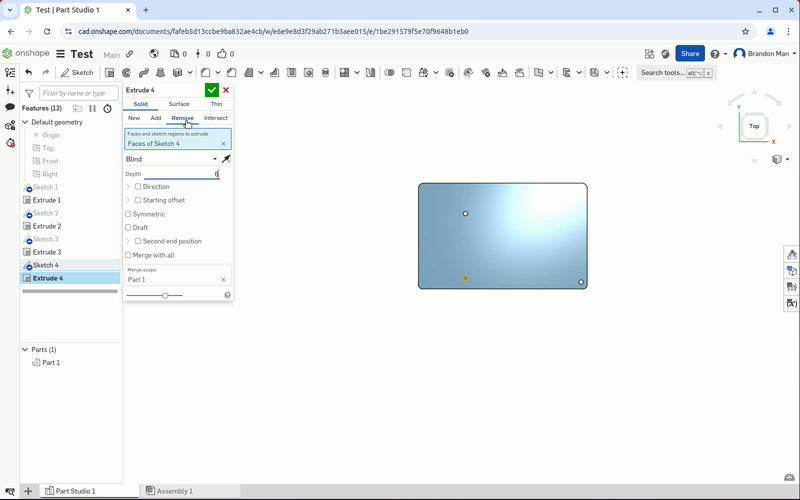
key(tab, 6)
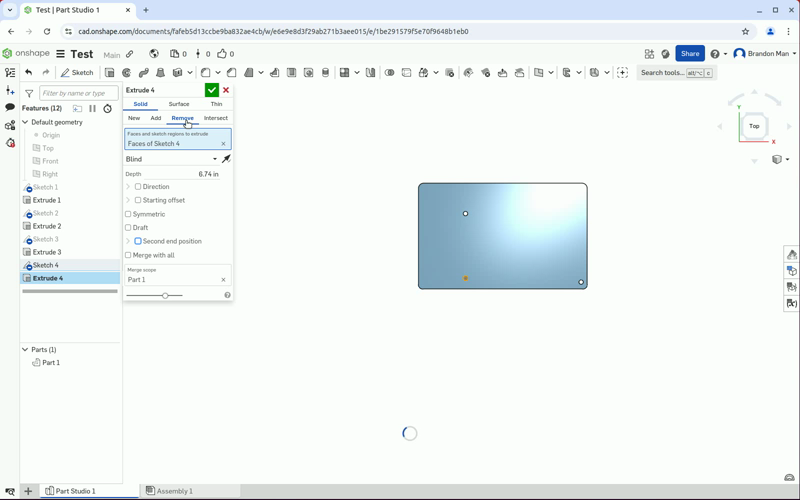
key(space)
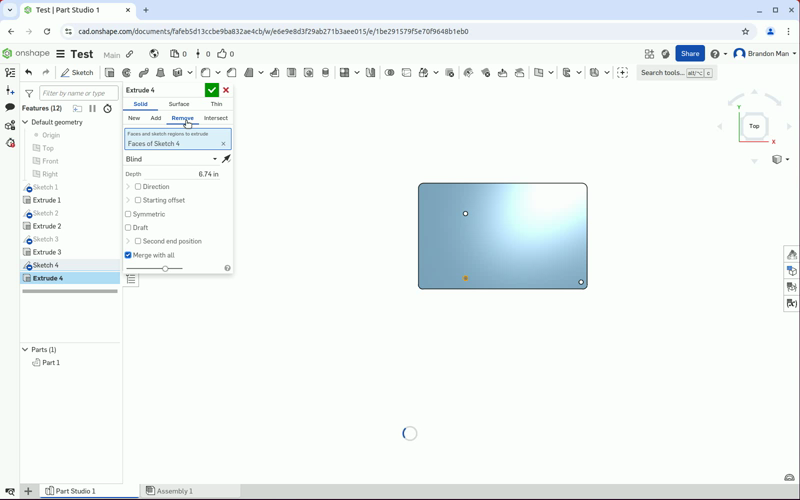
key(enter)
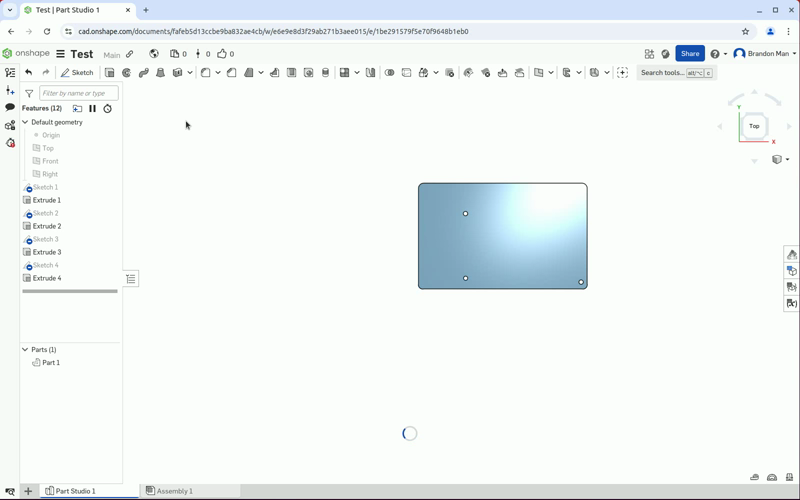
key(shift+h)
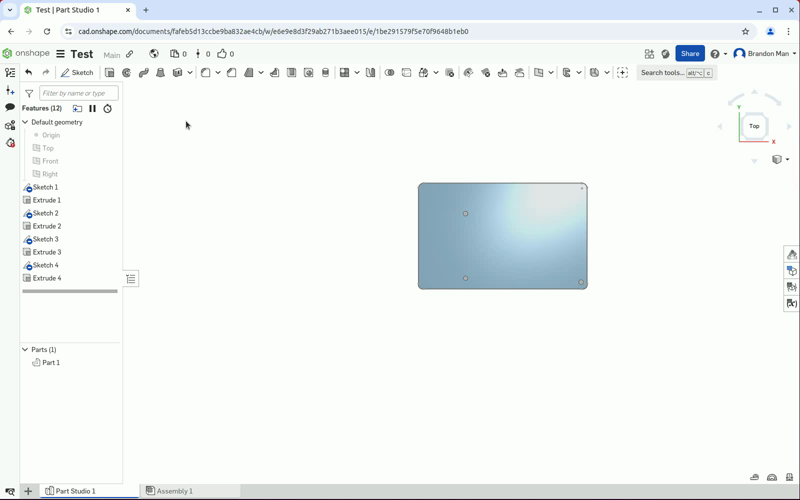
key(shift+h)
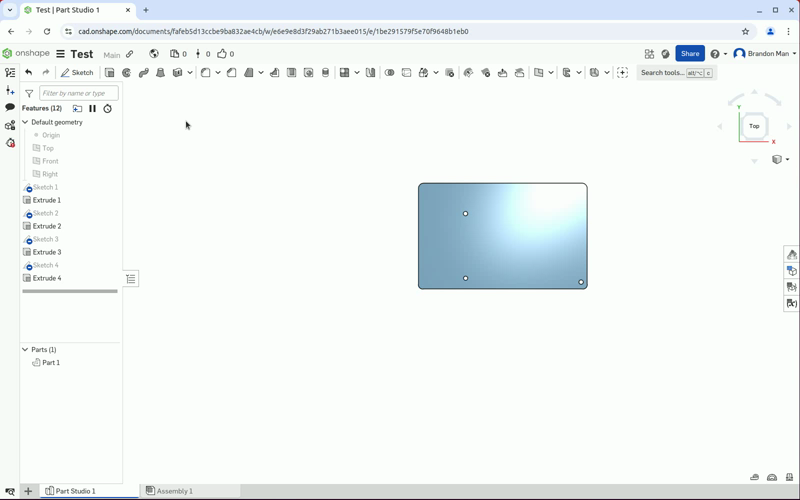
mouse_move(73, 189)
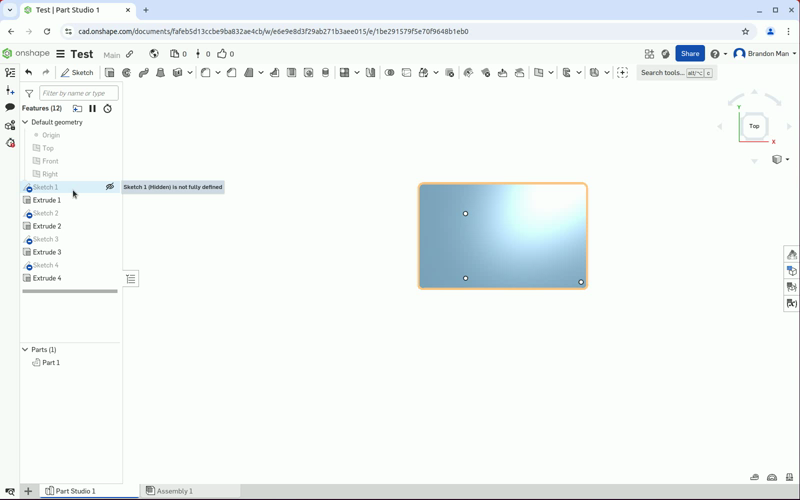
click(73, 189)
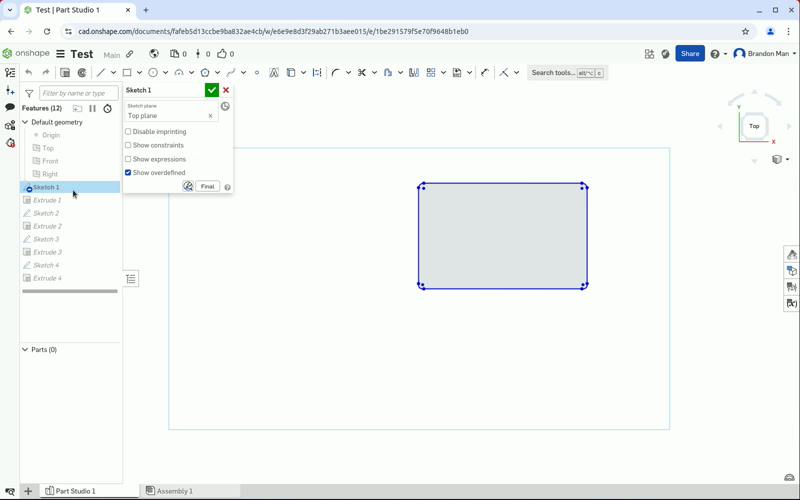
mouse_move(229, 92)
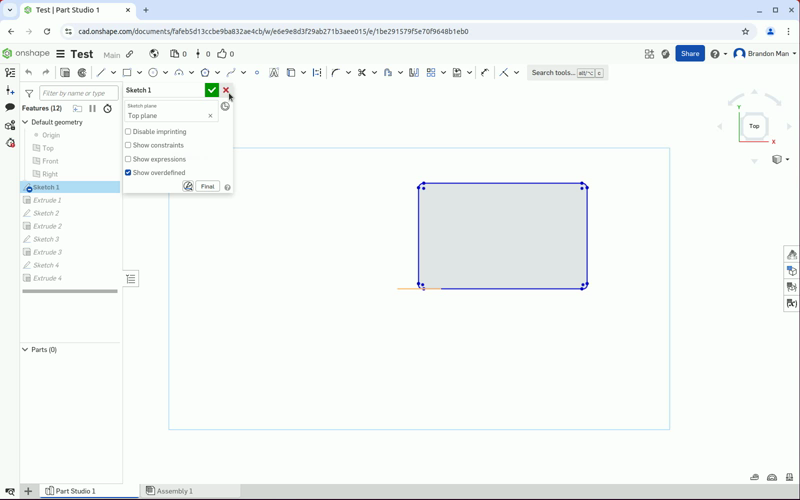
click(229, 92)
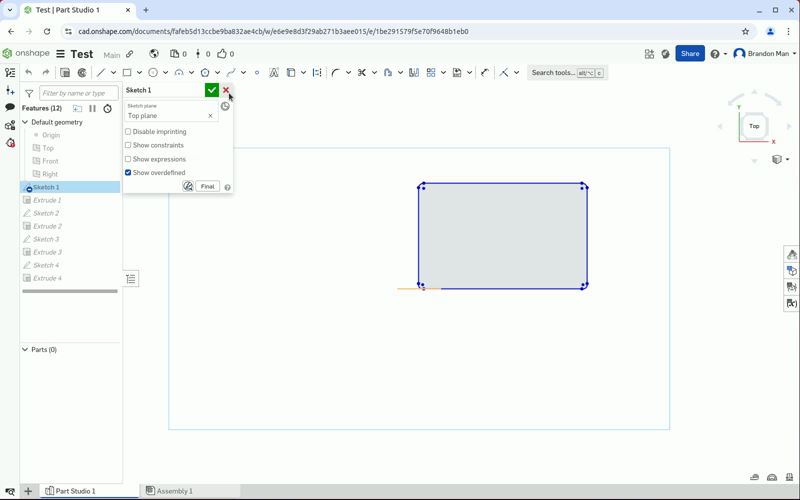
key(shift+s)
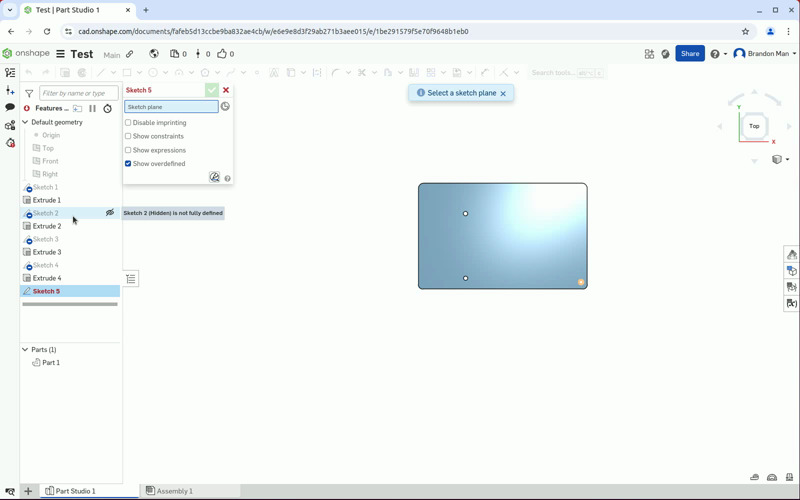
scroll(3)
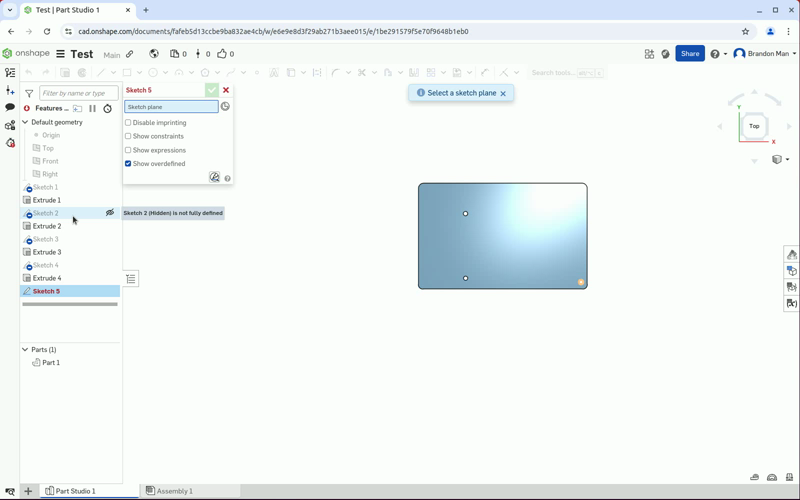
mouse_move(73, 150)
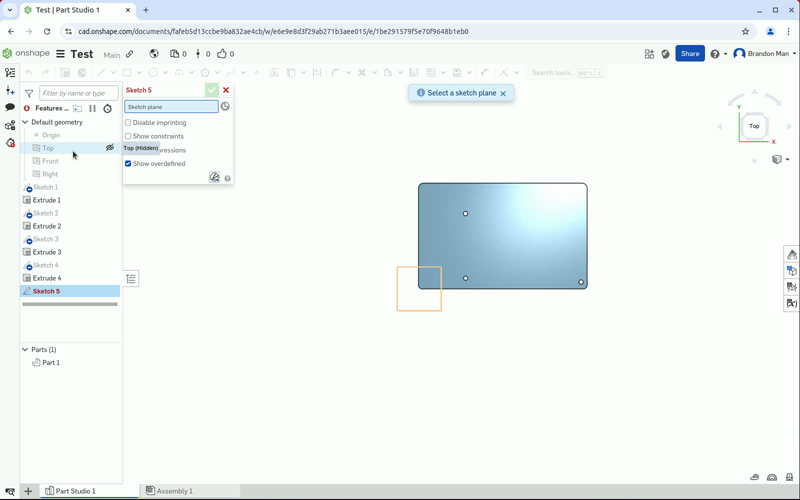
click(73, 150)
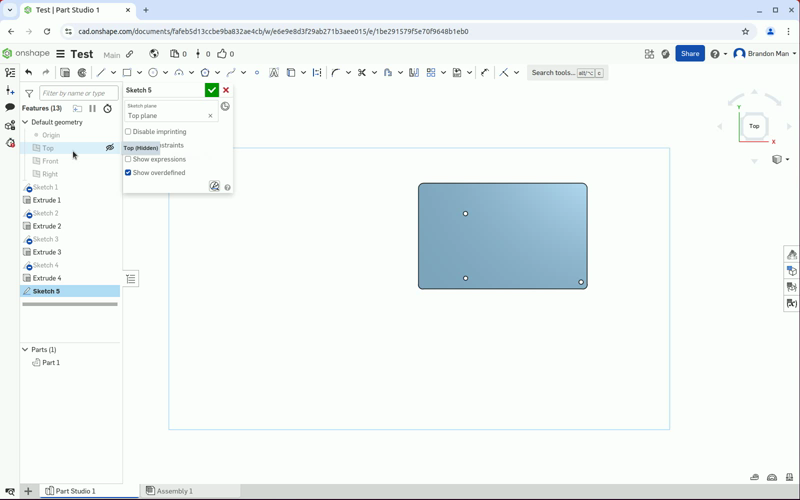
mouse_move(73, 352)
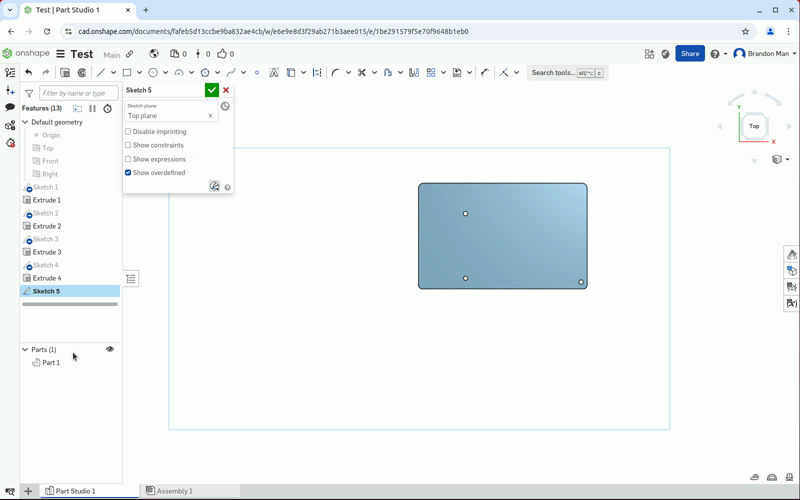
key(y)
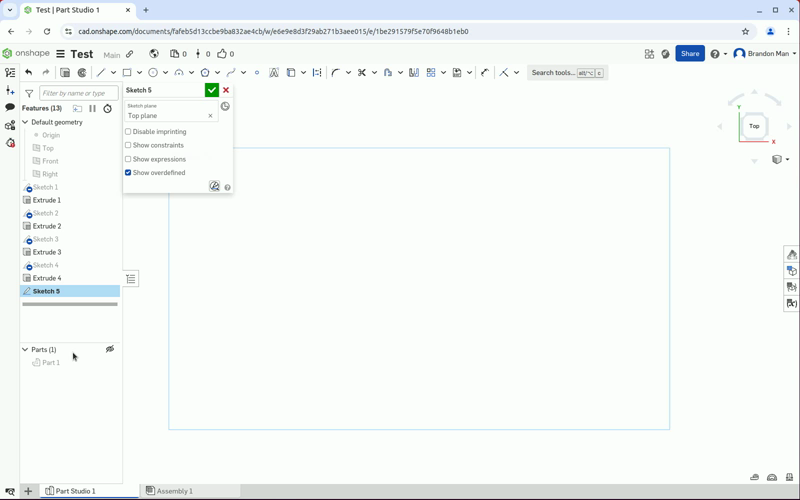
key(c)
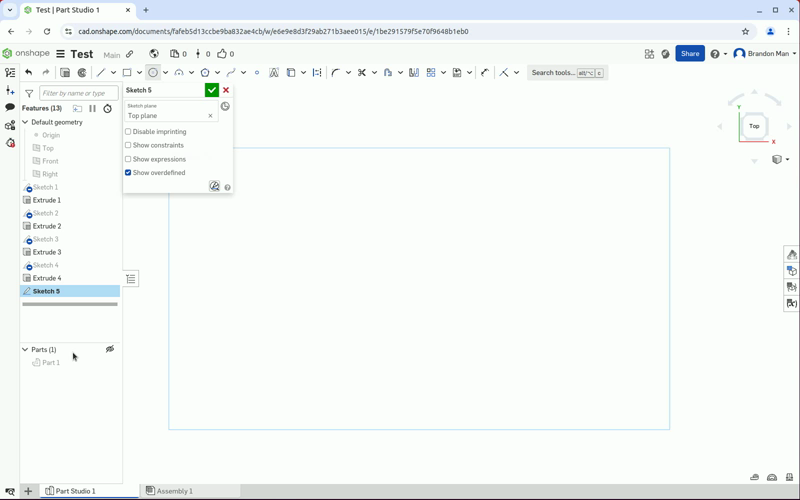
key_down(shift)
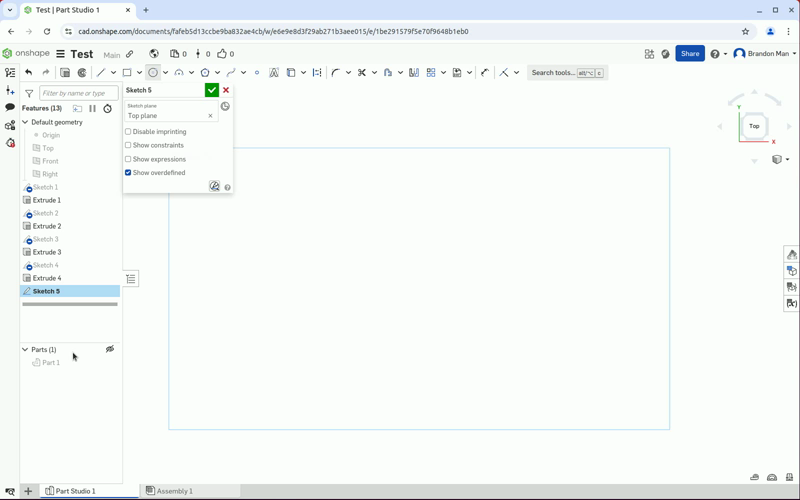
mouse_move(569, 217)
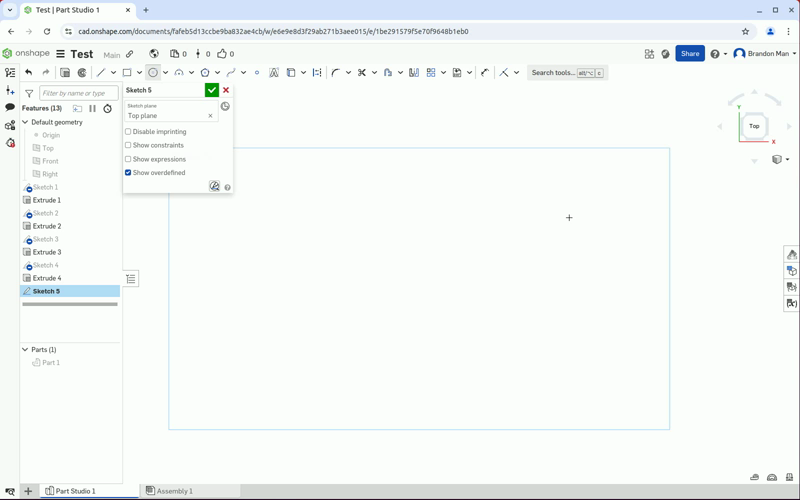
click(569, 217)
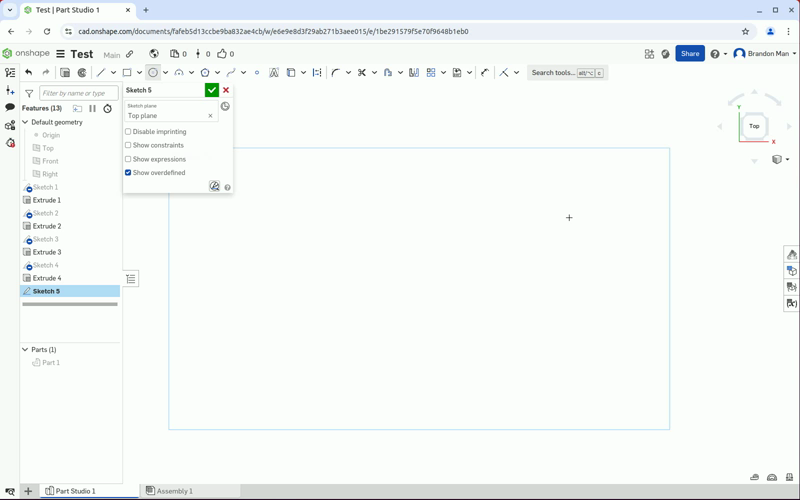
key_up(shift)
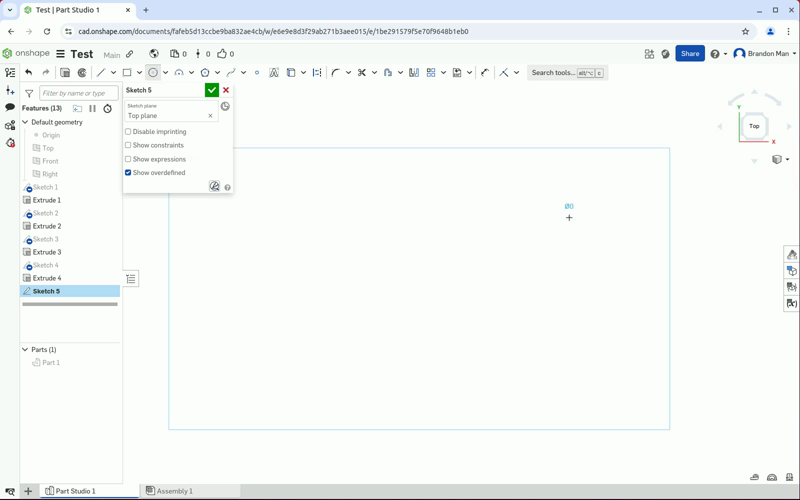
mouse_move(570, 217)
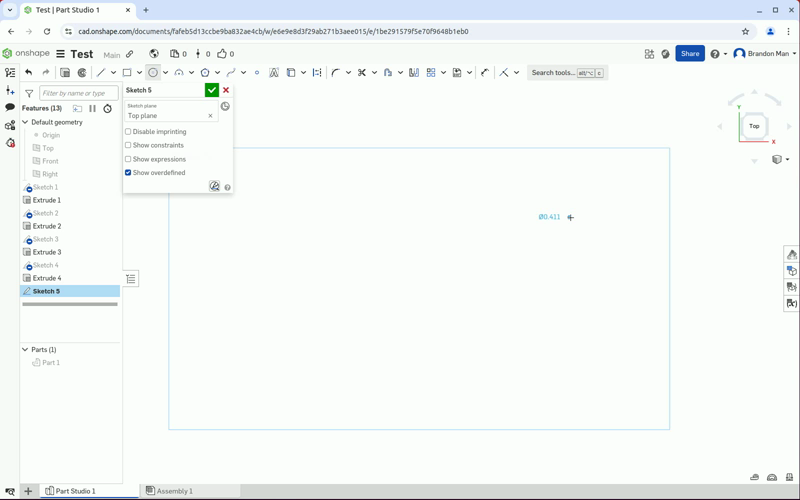
scroll(6)
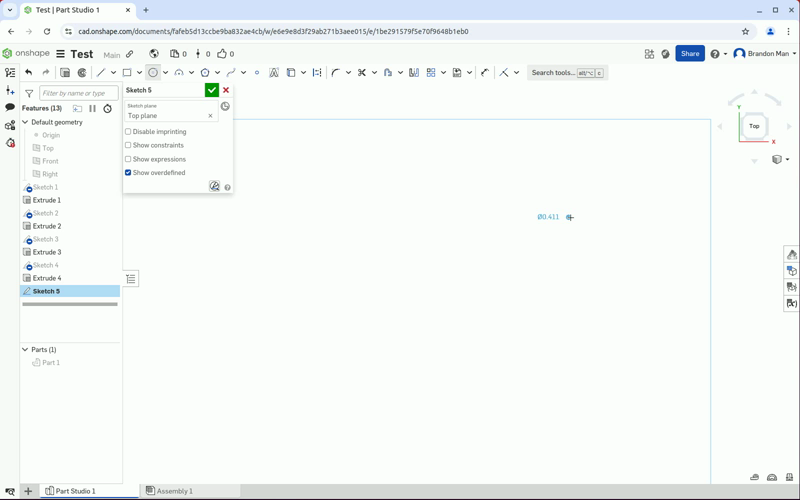
scroll(6)
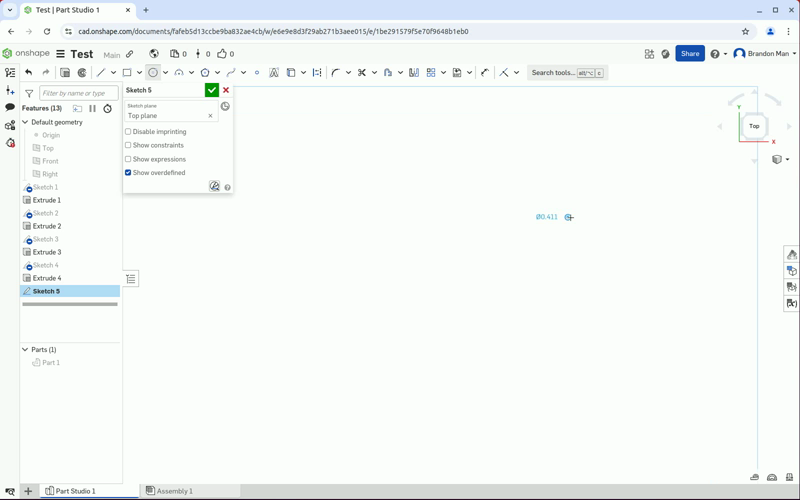
scroll(6)
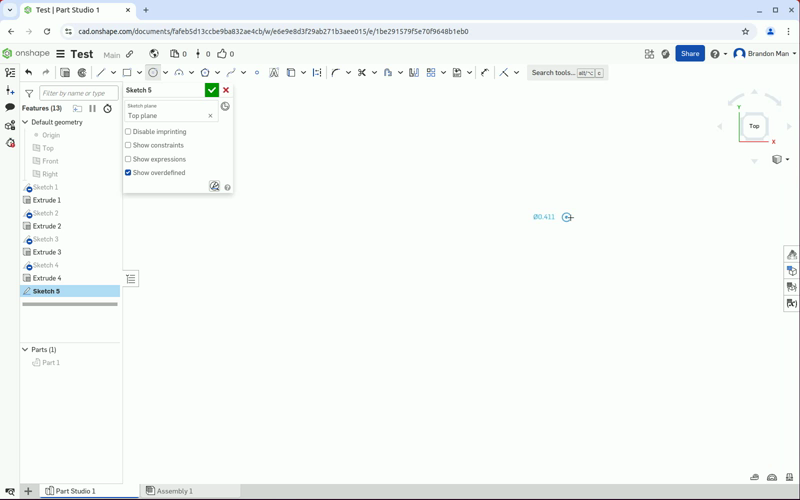
scroll(6)
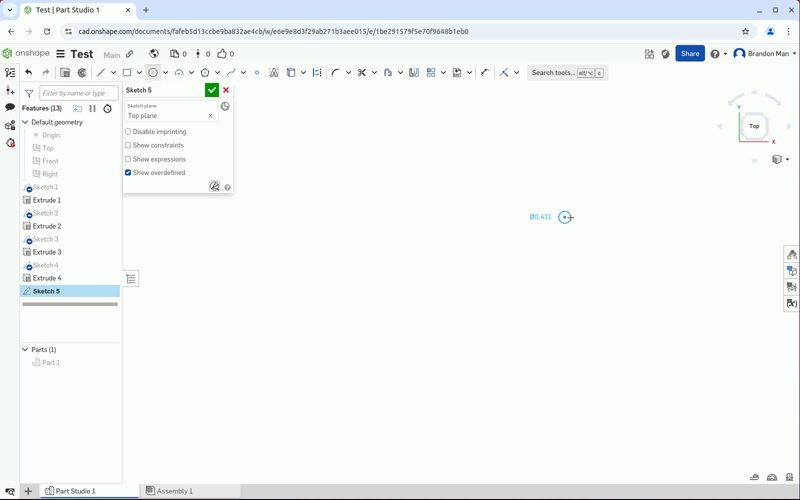
scroll(6)
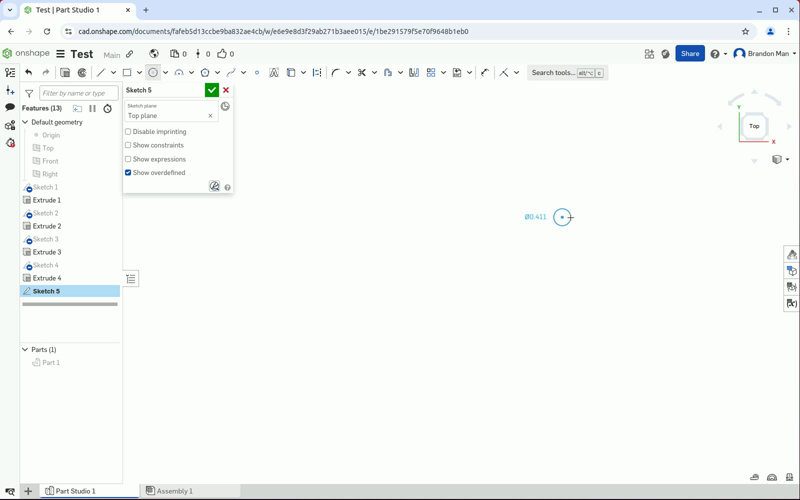
scroll(6)
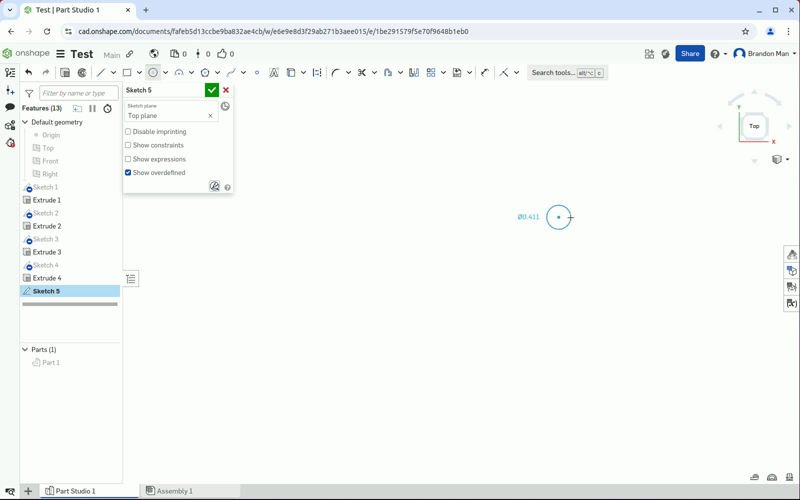
scroll(6)
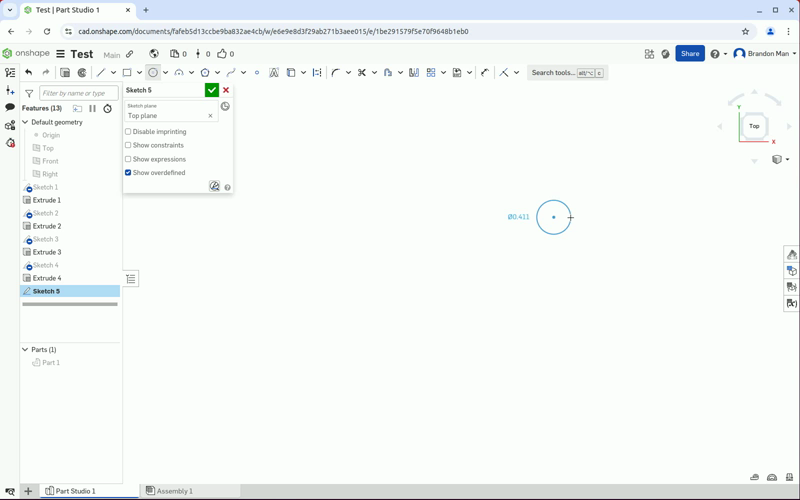
click(570, 217)
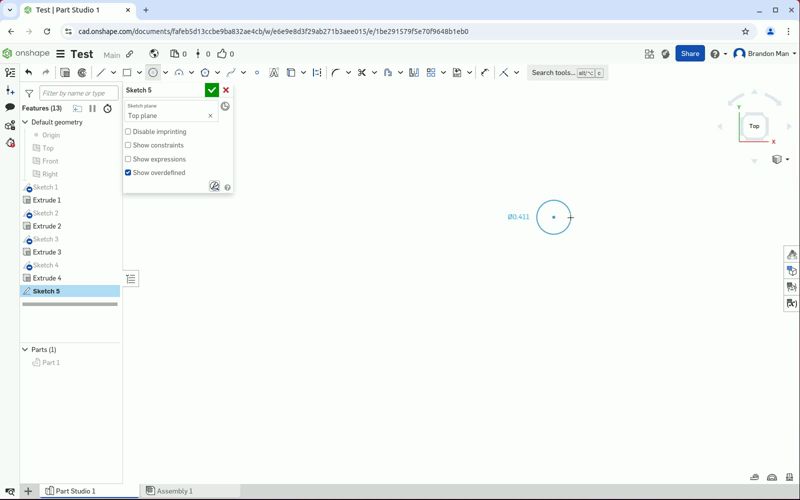
scroll(-6)
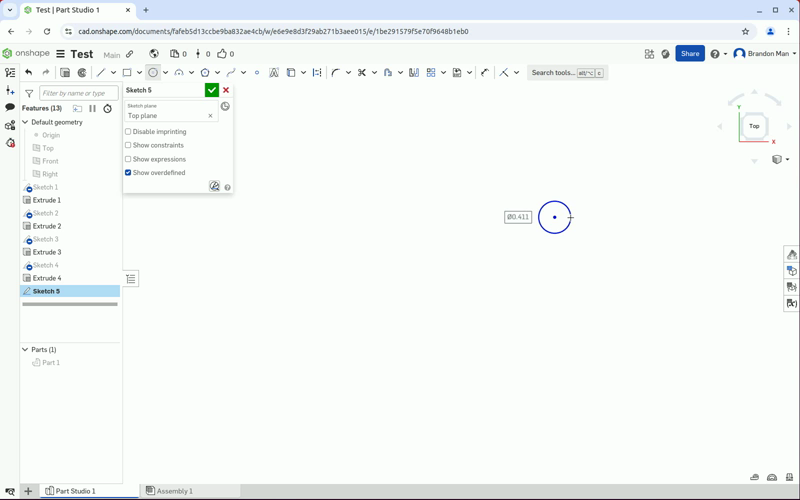
scroll(-6)
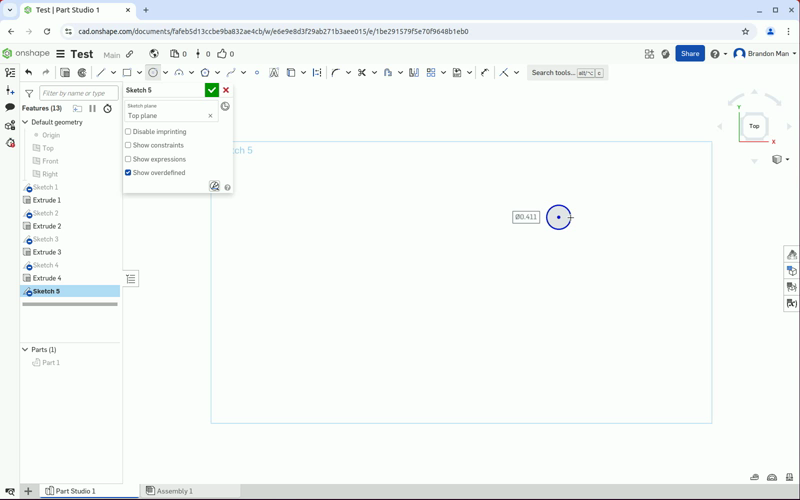
scroll(-6)
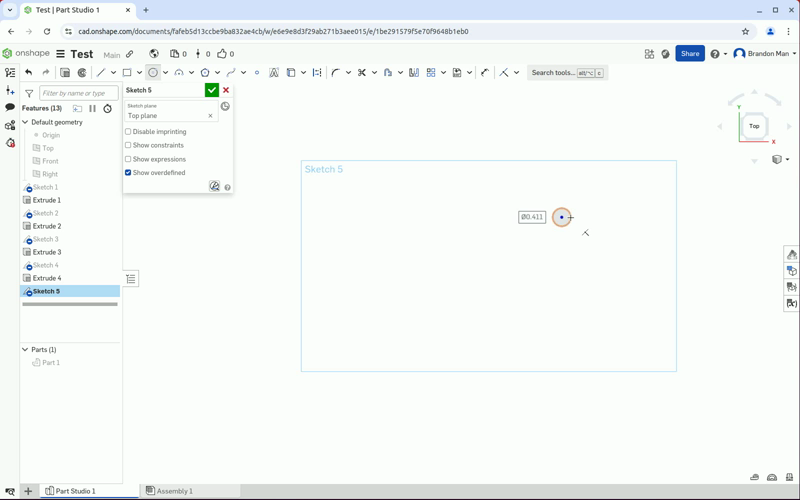
scroll(-6)
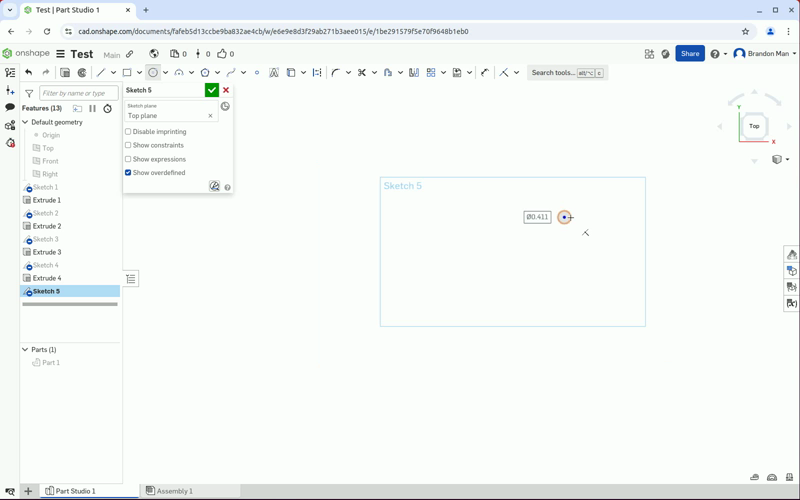
scroll(-6)
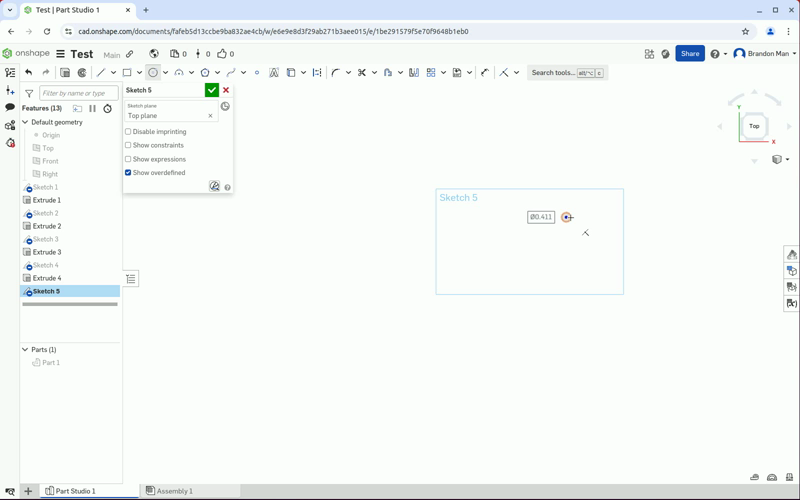
scroll(-6)
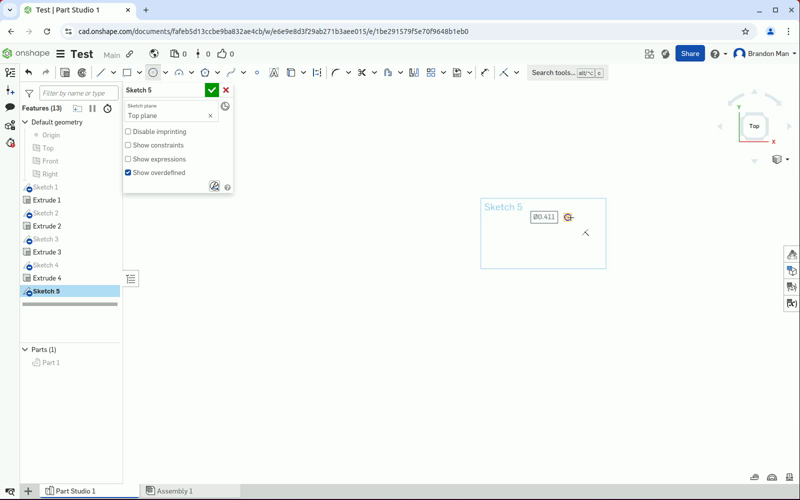
scroll(-6)
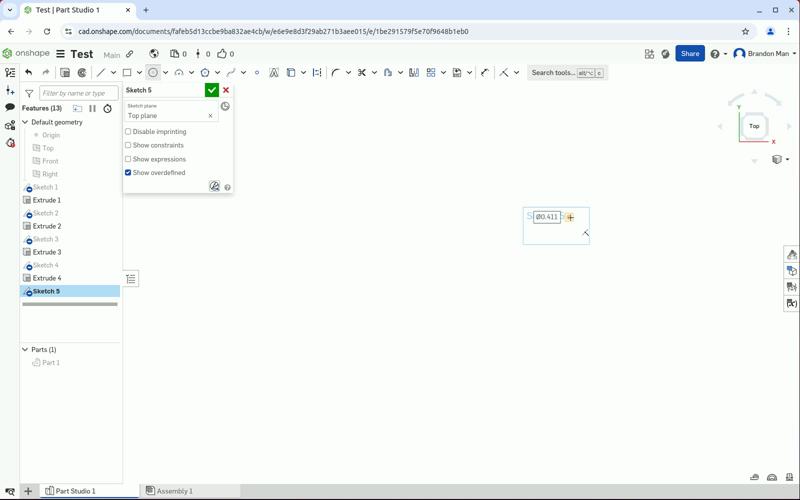
key(esc)
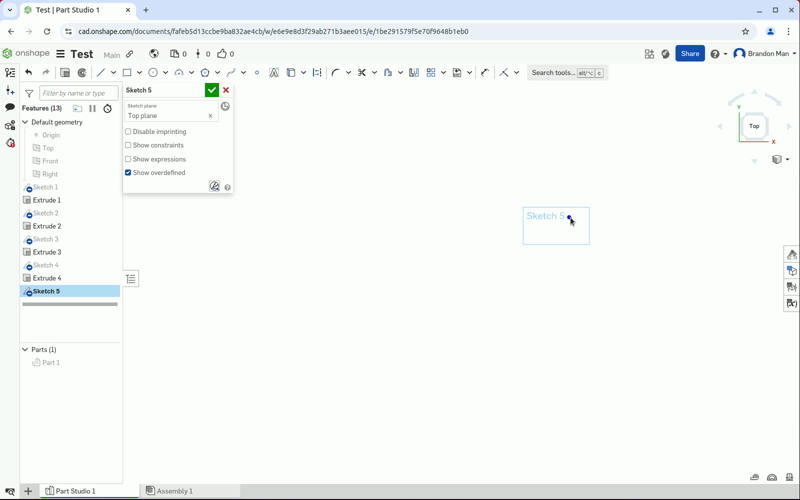
mouse_move(569, 215)
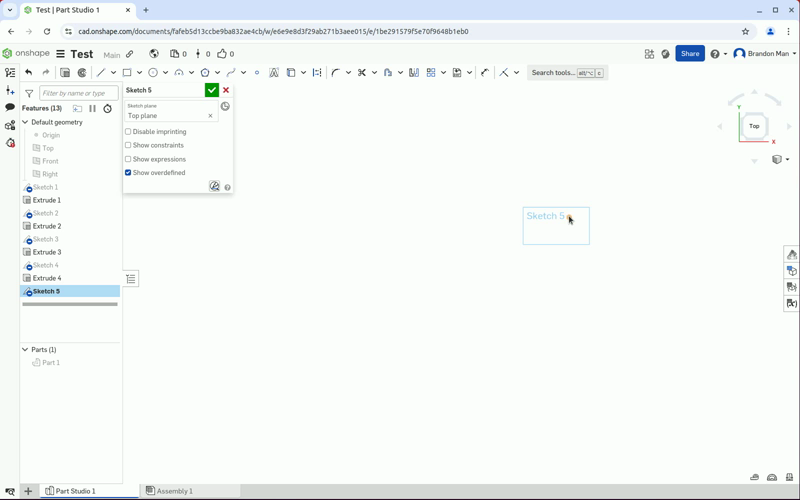
scroll(6)
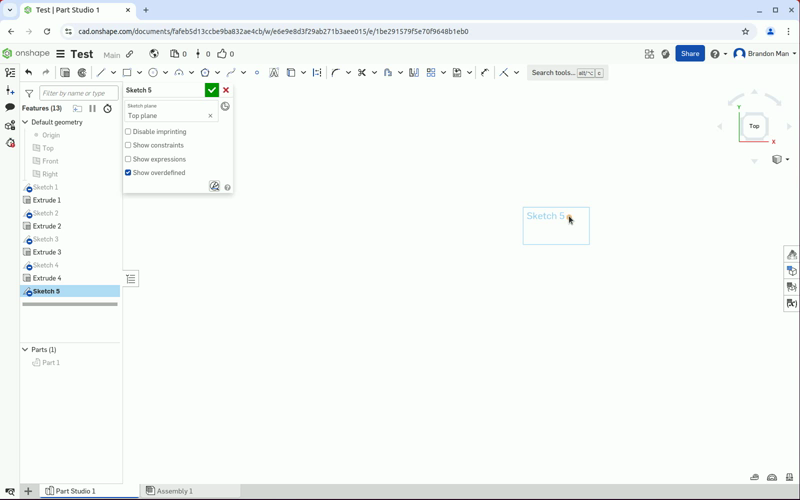
scroll(6)
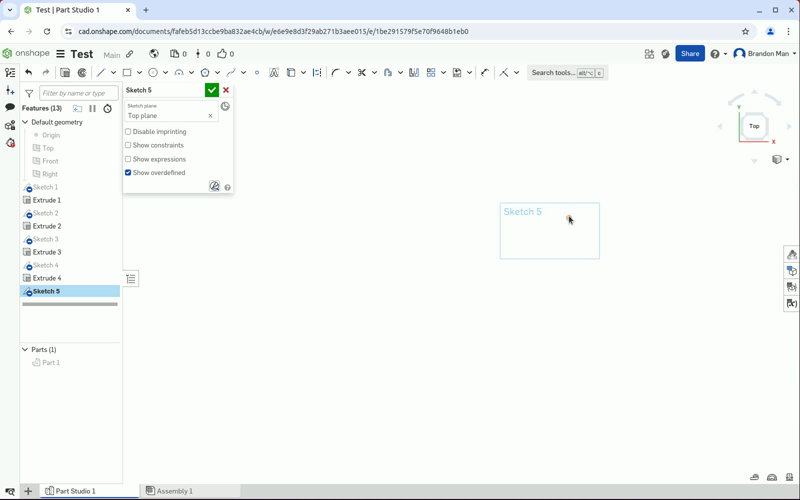
scroll(6)
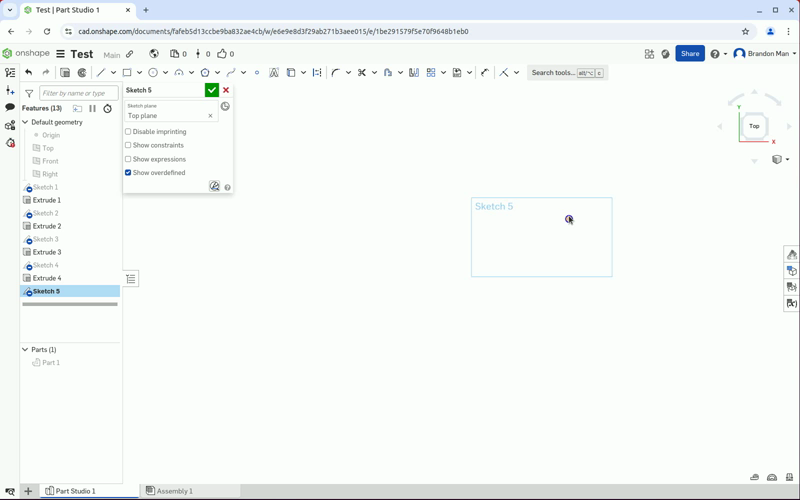
scroll(6)
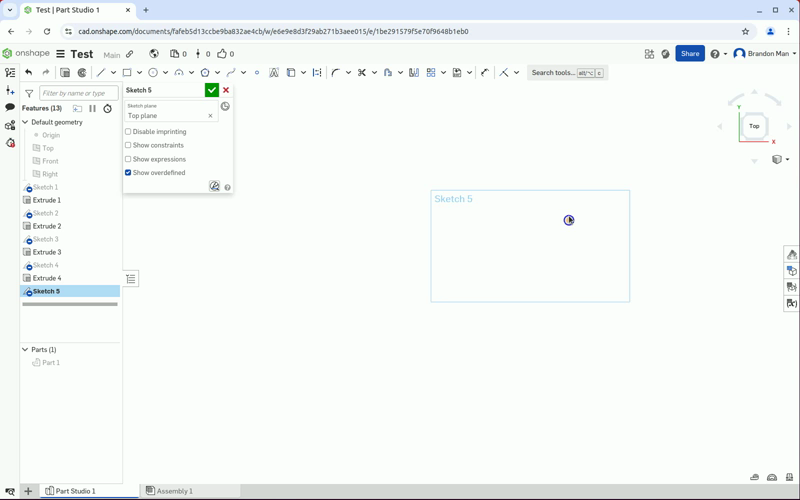
scroll(6)
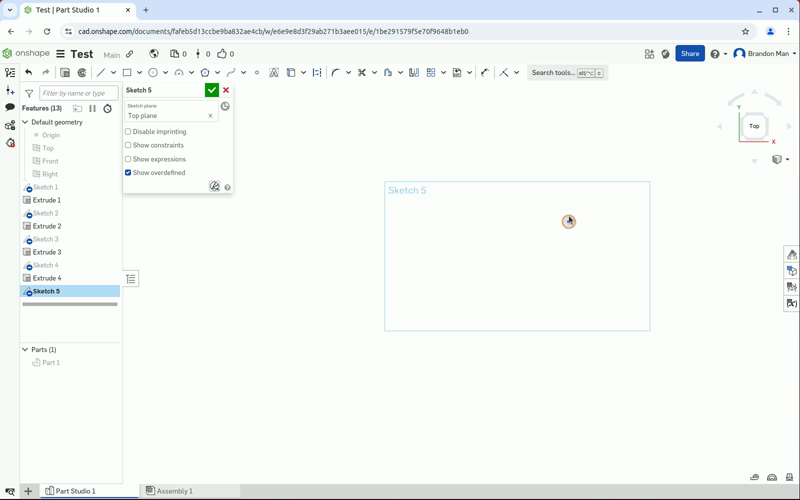
scroll(6)
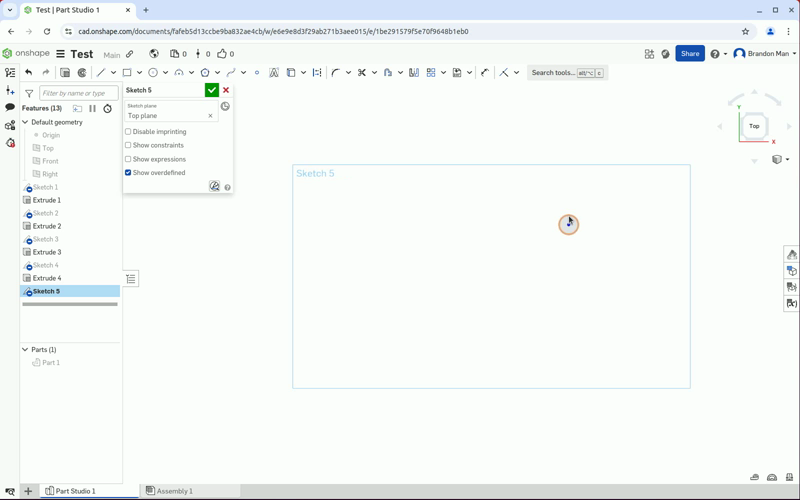
scroll(6)
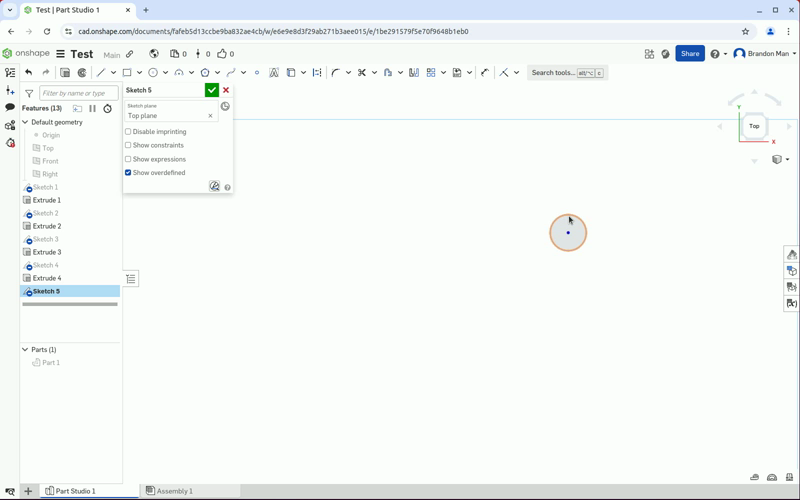
click(569, 215)
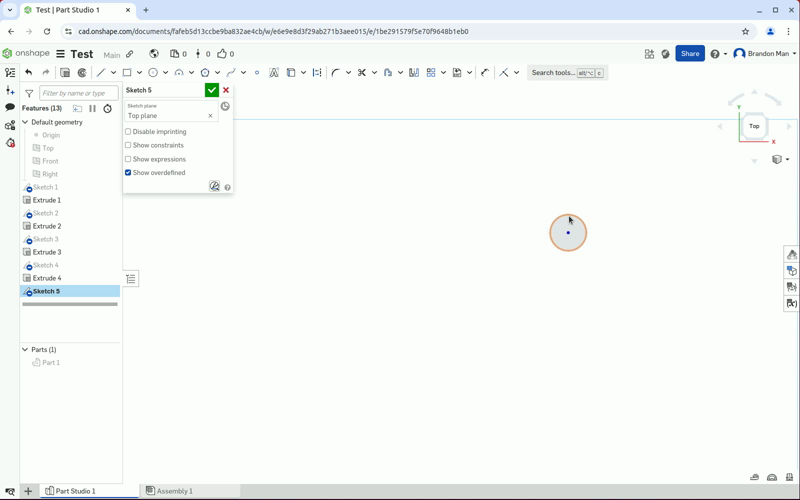
scroll(-6)
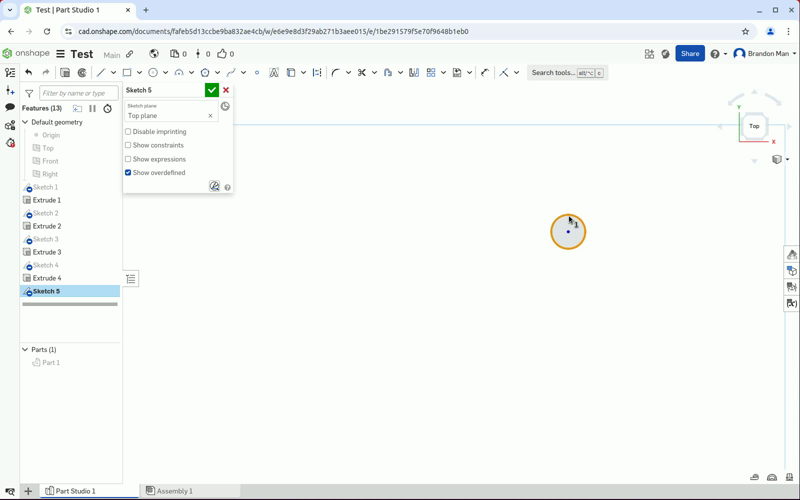
scroll(-6)
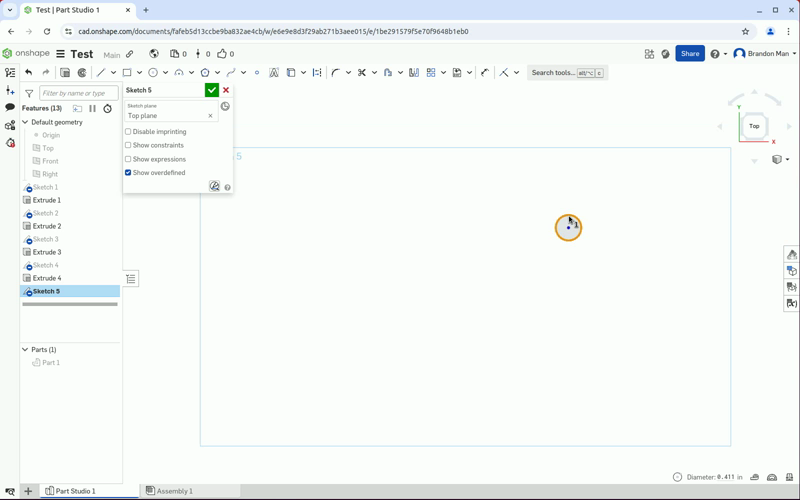
scroll(-6)
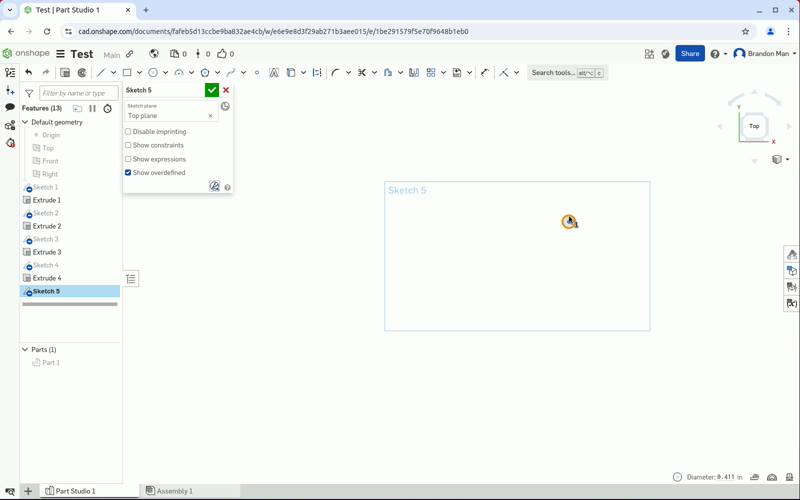
scroll(-6)
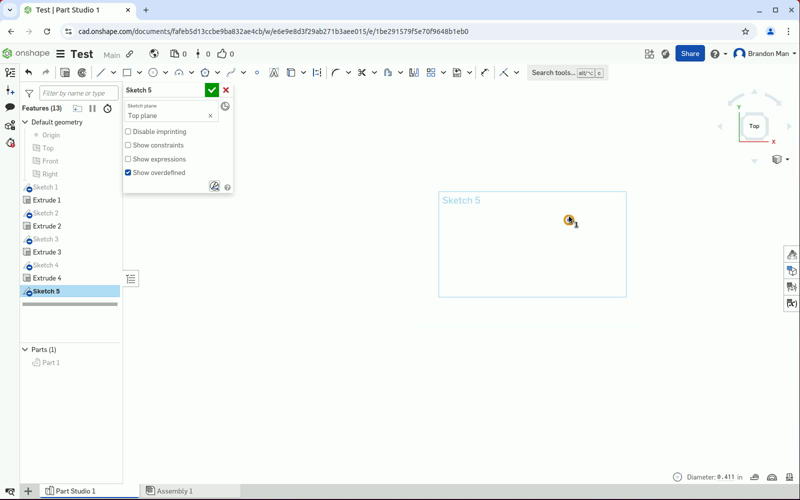
scroll(-6)
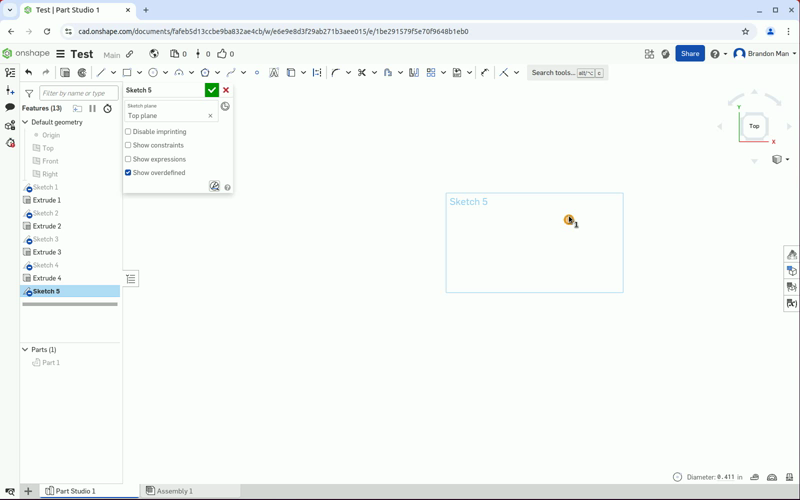
scroll(-6)
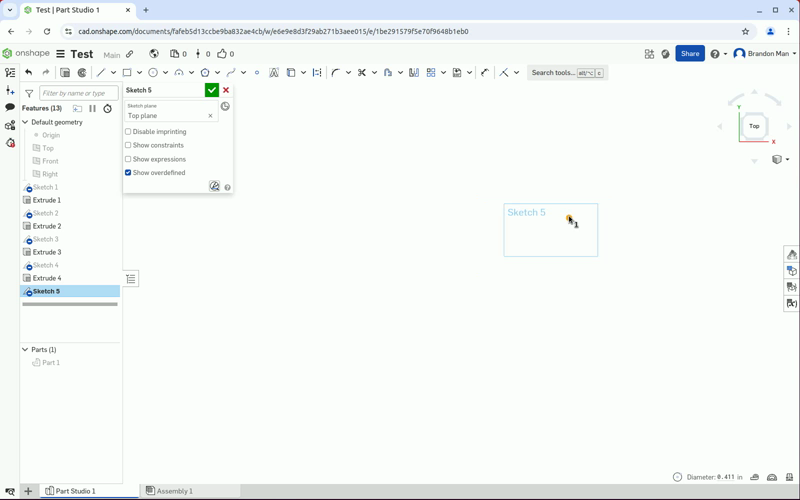
scroll(-6)
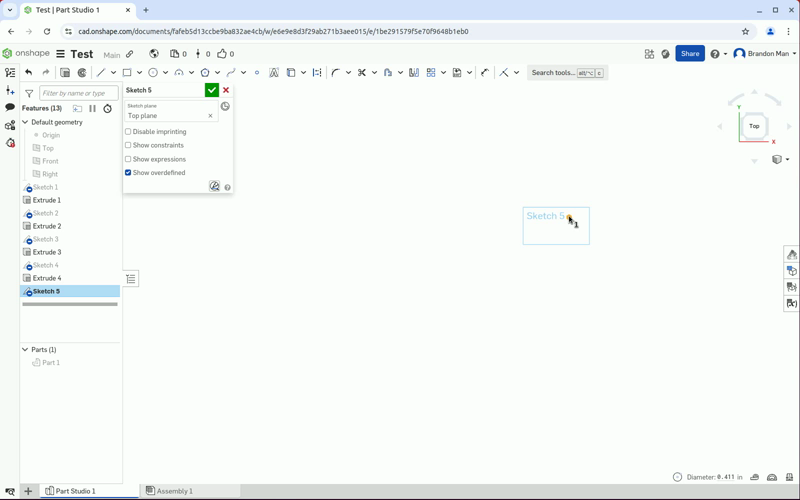
mouse_move(73, 352)
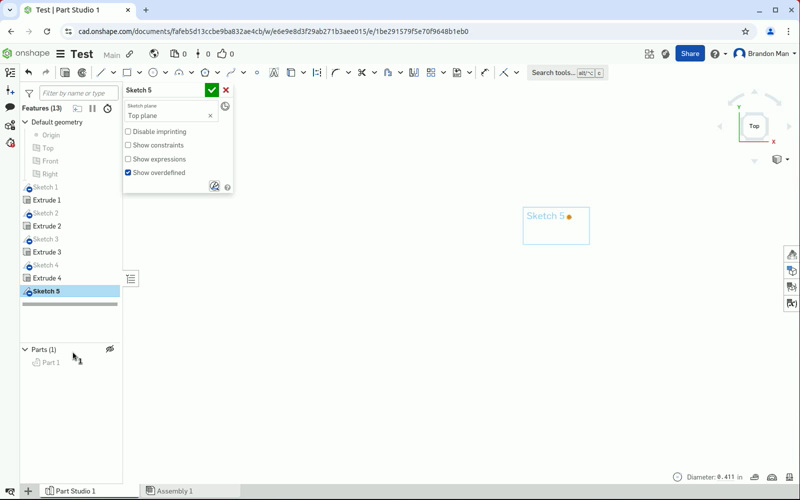
key(shift+y)
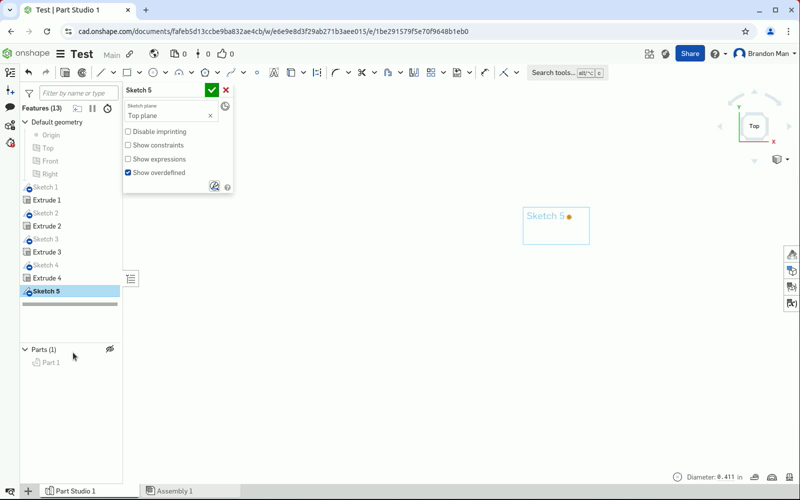
key(shift+e)
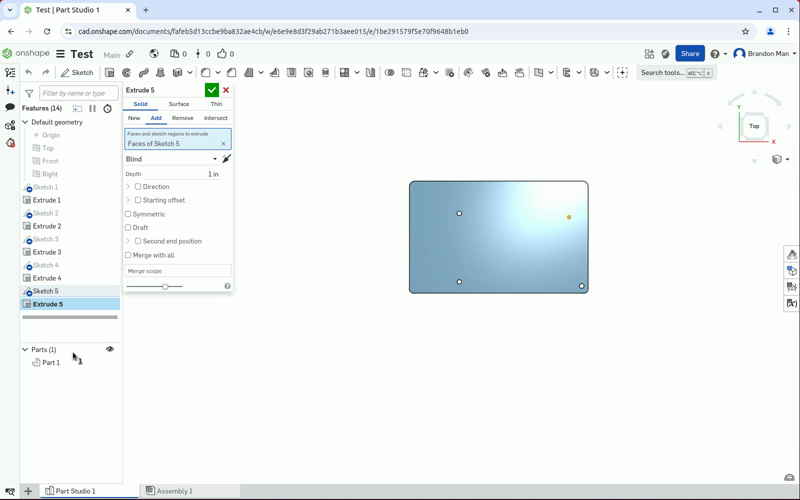
mouse_move(143, 106)
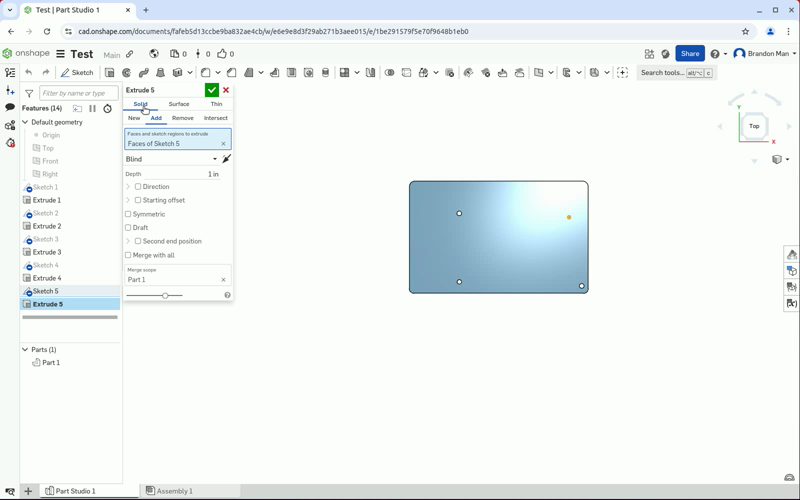
click(143, 106)
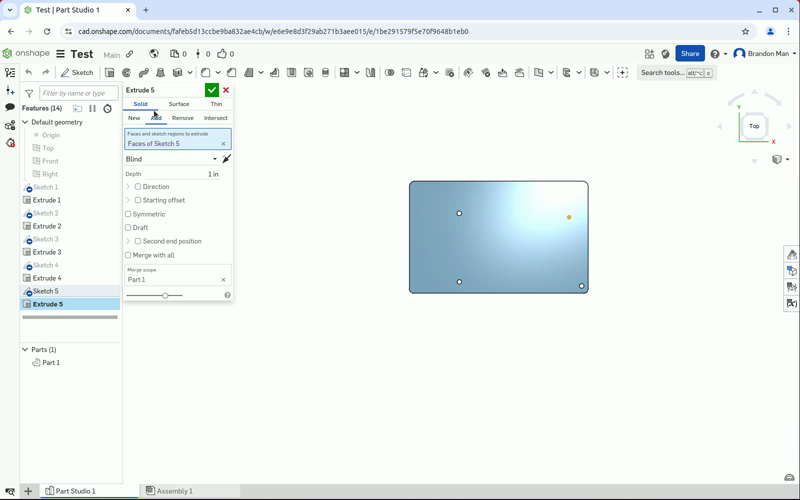
mouse_move(186, 120)
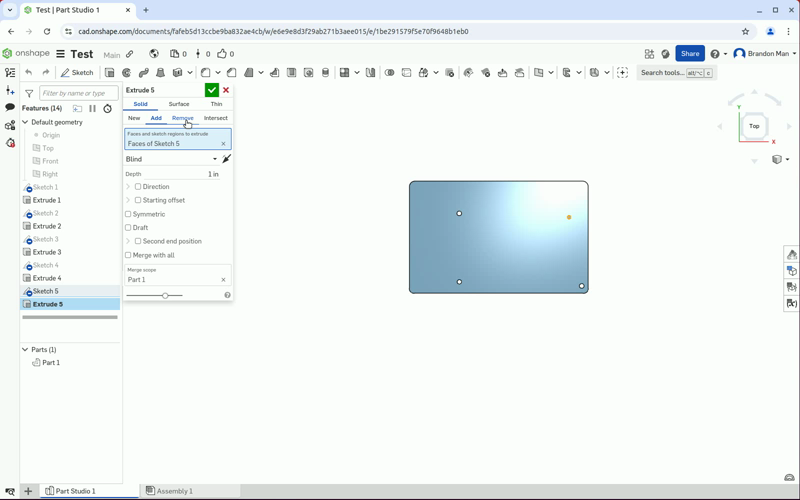
click(186, 120)
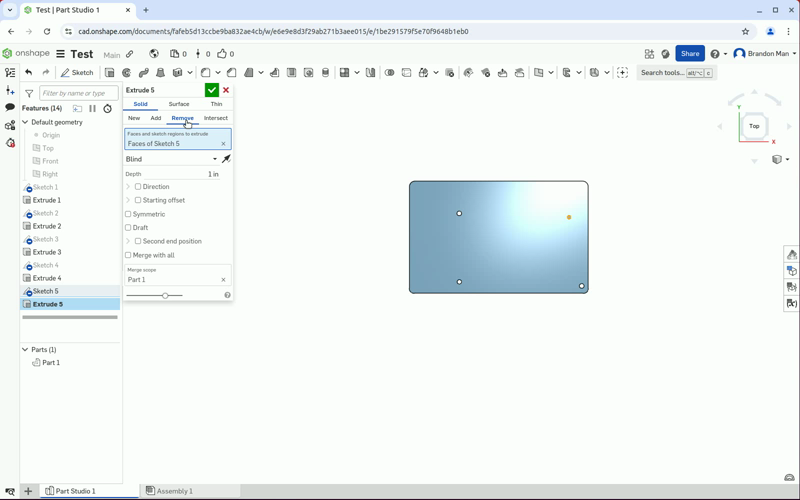
key(tab, 4)
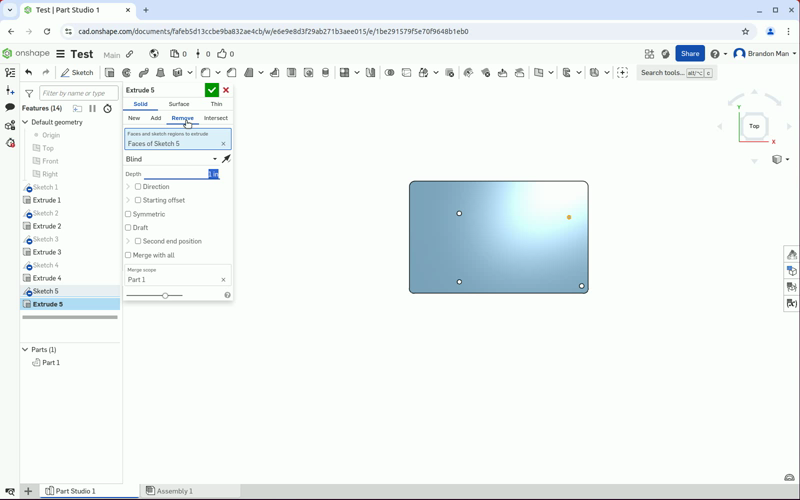
text(6.74)
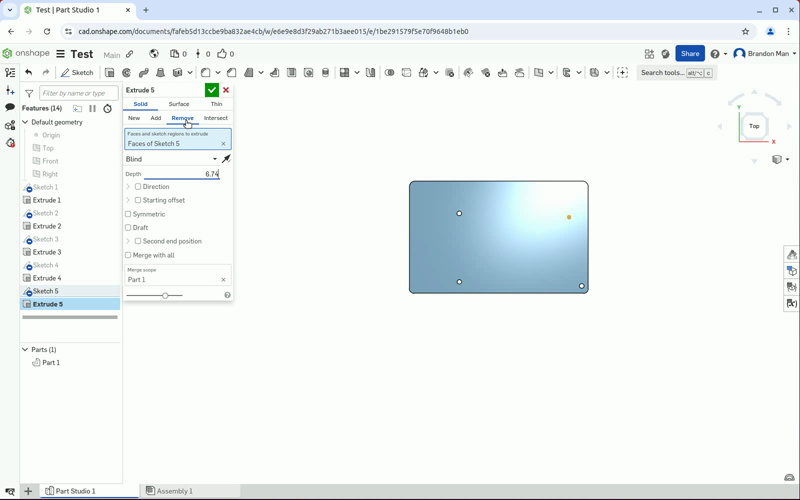
key(tab, 6)
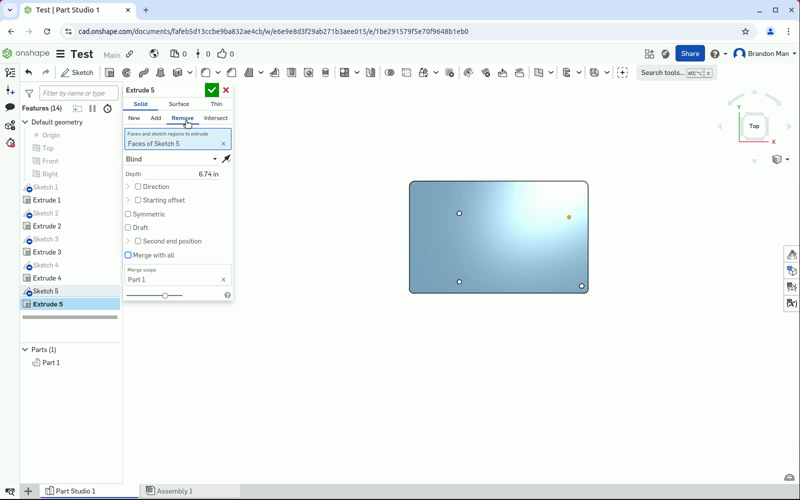
key(space)
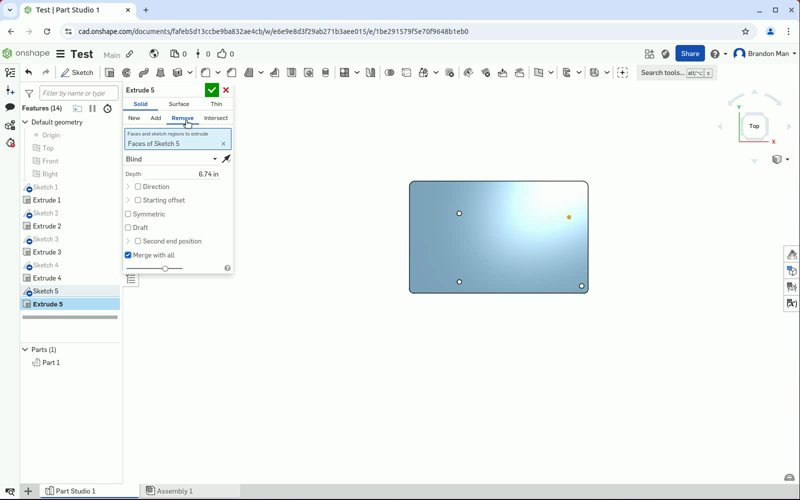
key(enter)
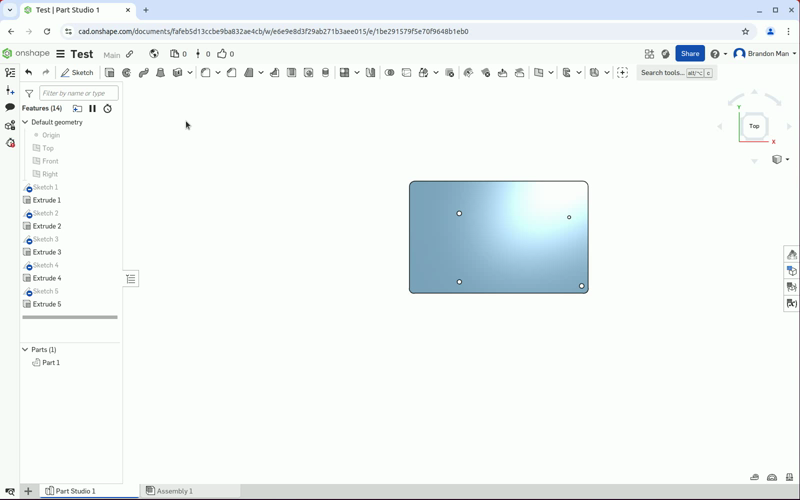
key(shift+h)
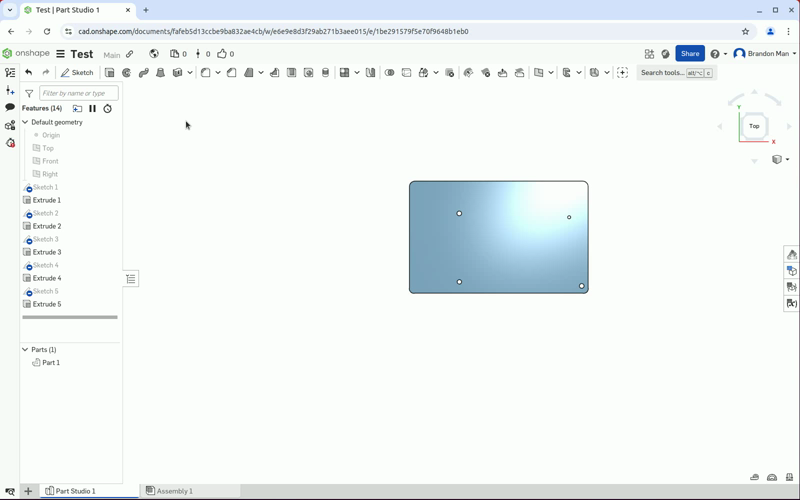
key(shift+h)
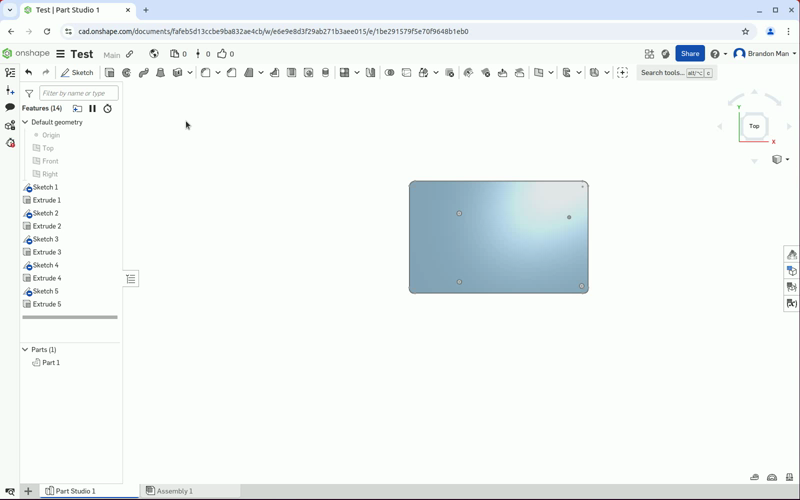
key(shift+7)
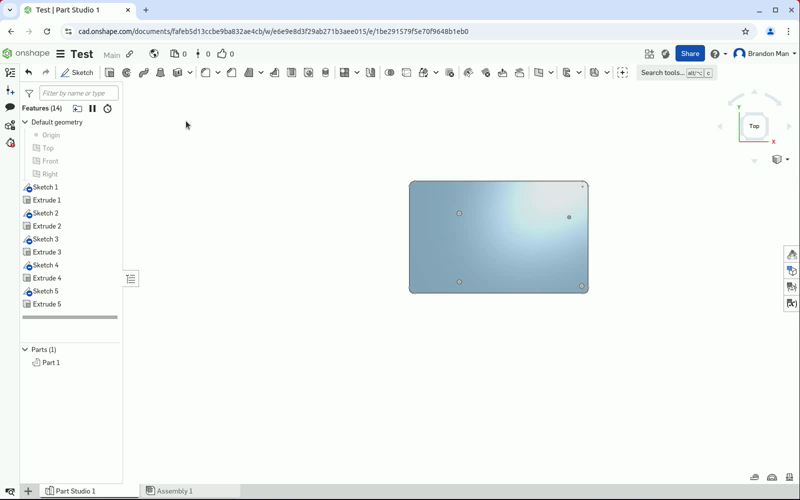
key(up, 3)
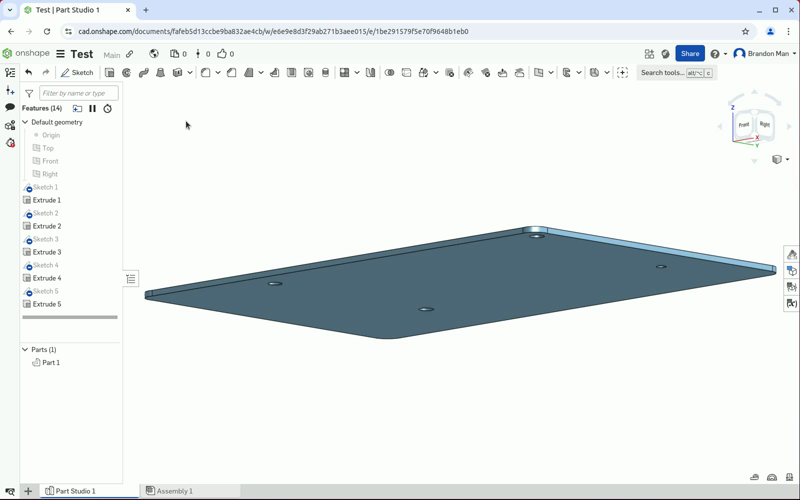
key(left, 3)
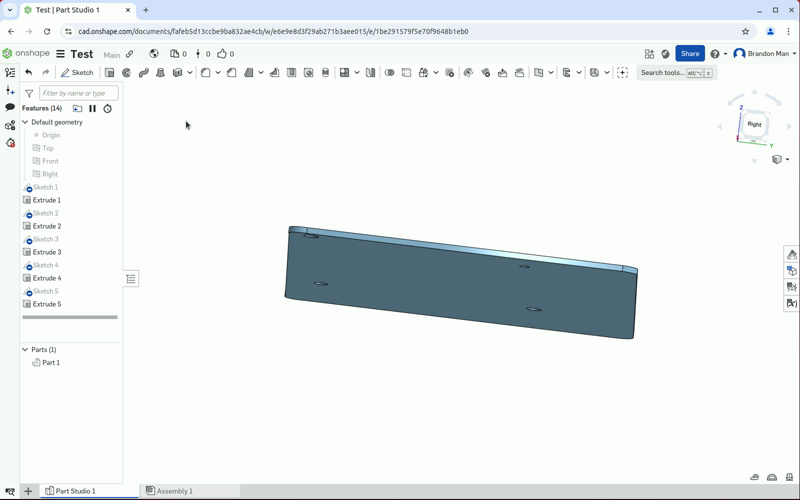
key(right, 3)
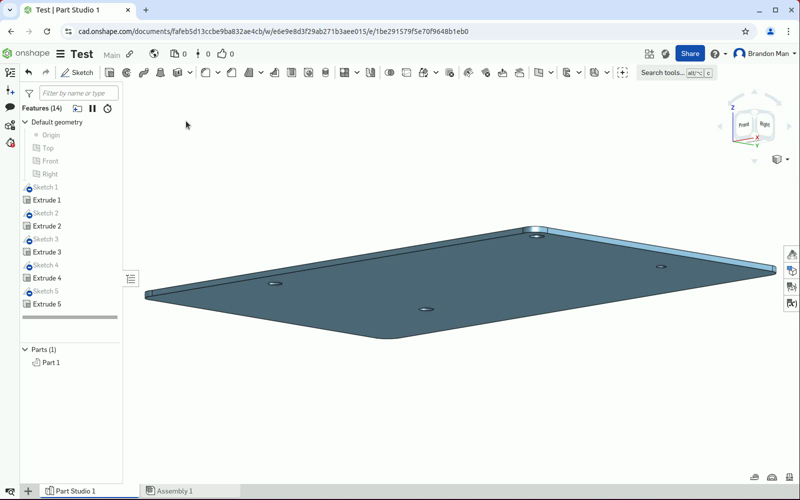
key(down, 3)
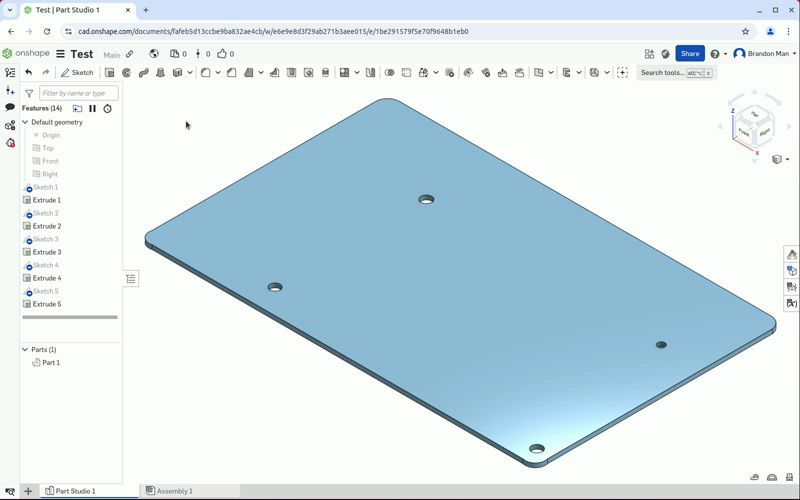
mouse_move(73, 189)
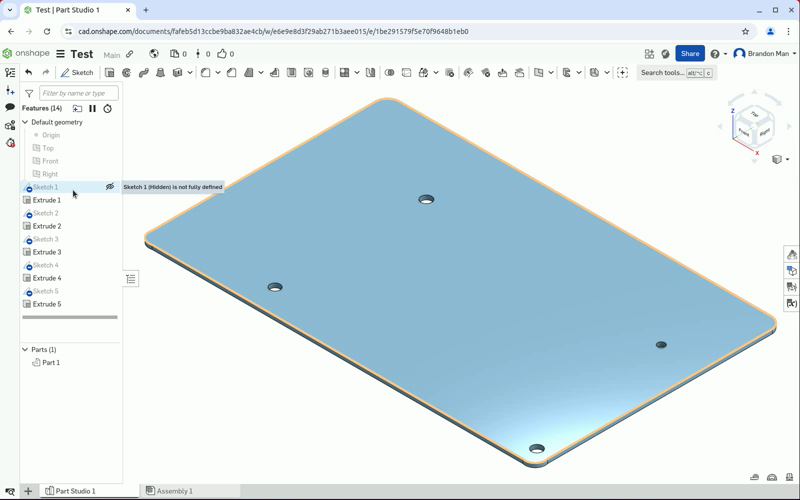
click(73, 189)